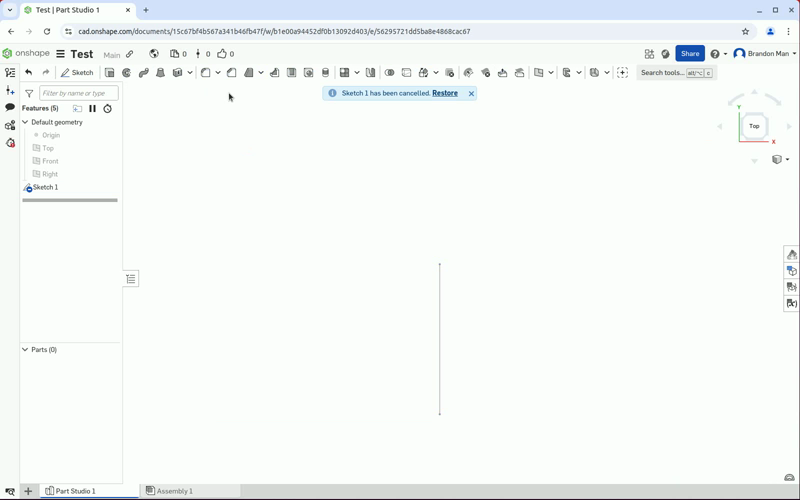
key(shift+h)
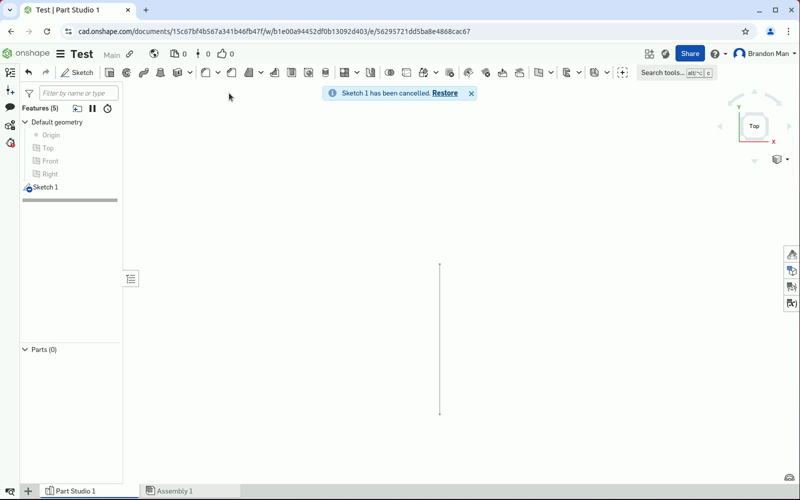
key(shift+s)
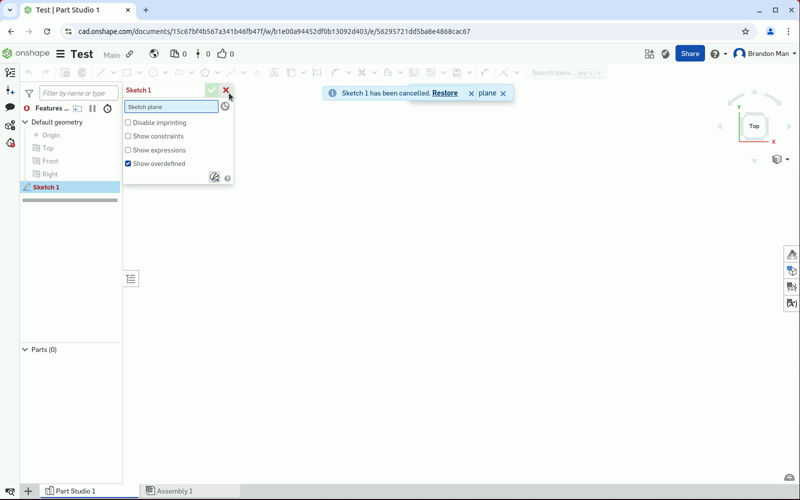
mouse_move(73, 150)
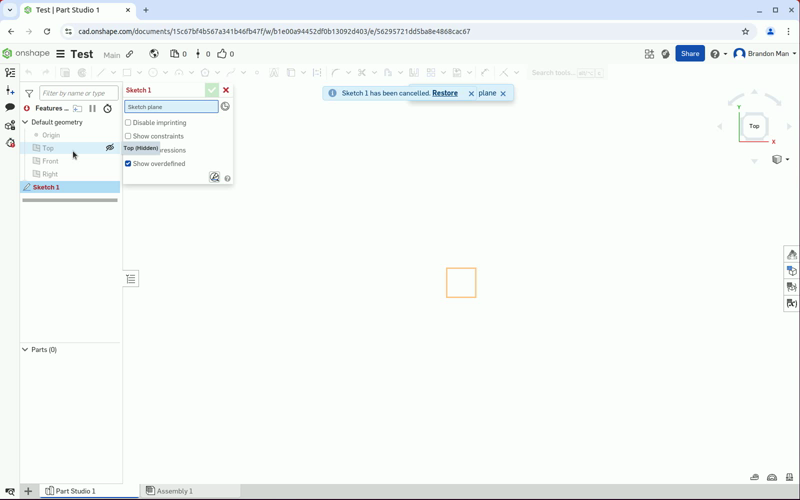
click(73, 150)
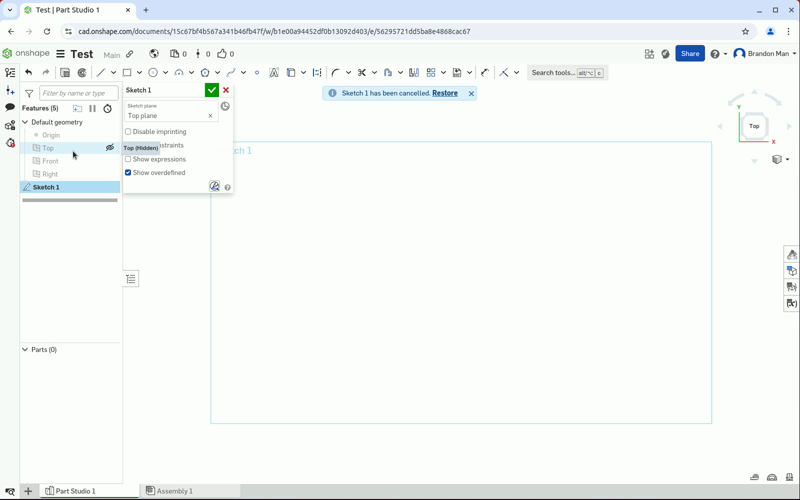
mouse_move(73, 352)
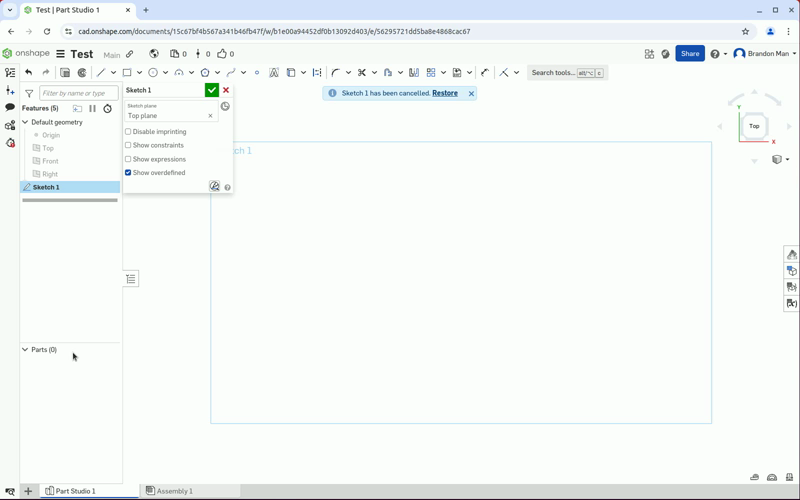
key(y)
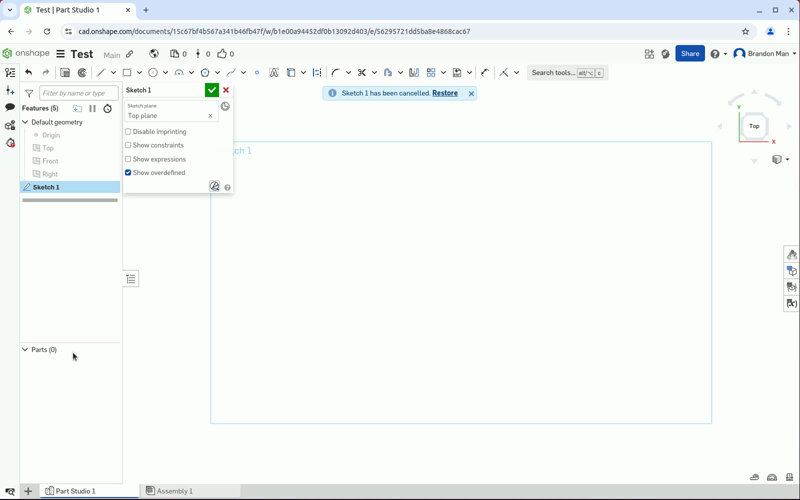
key(l)
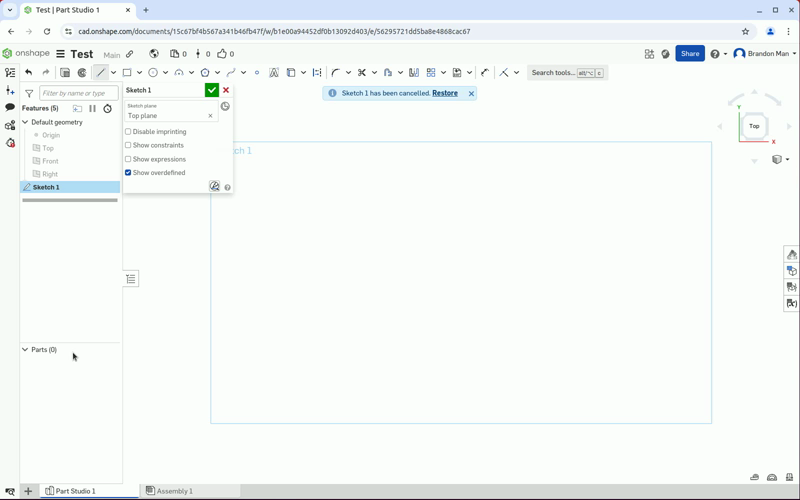
key_down(shift)
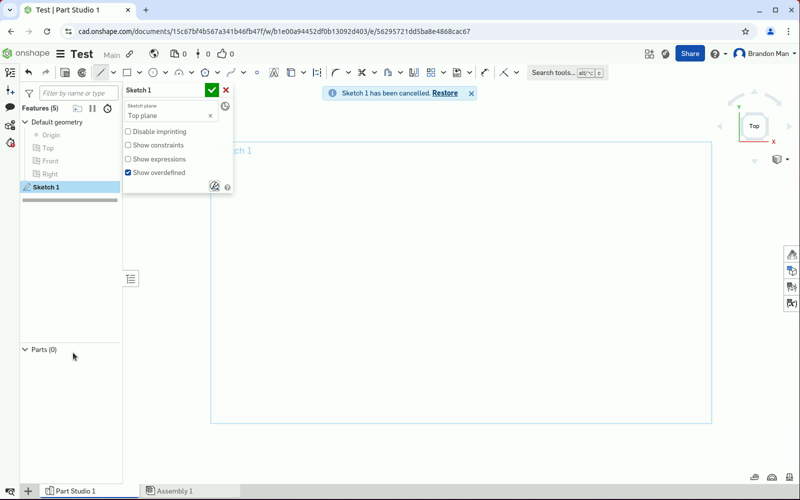
mouse_move(348, 304)
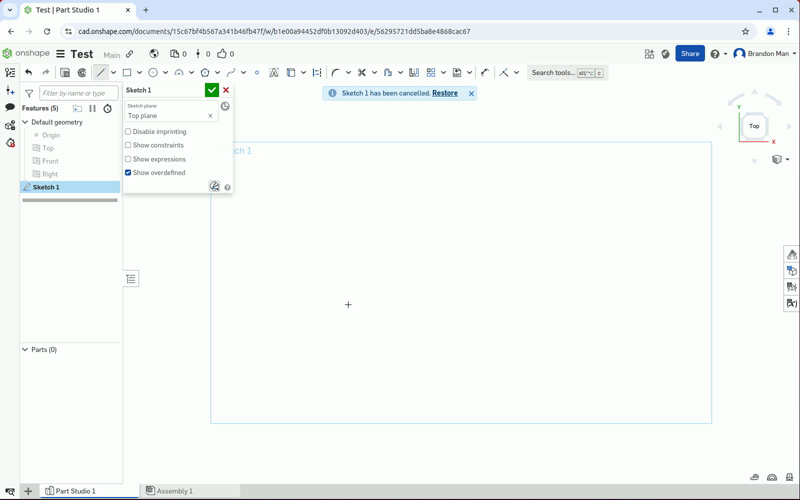
click(348, 304)
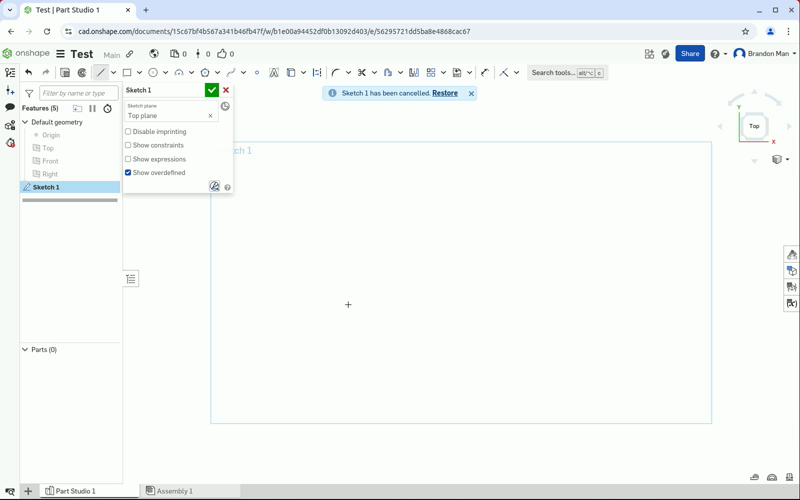
key_up(shift)
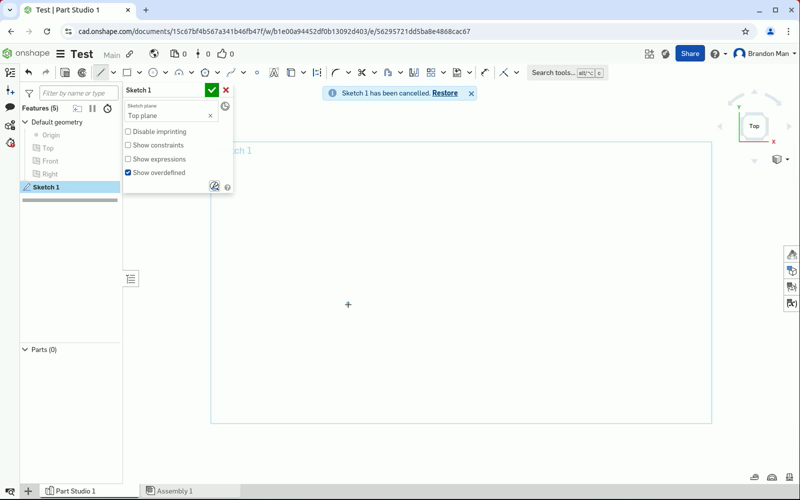
key_down(shift)
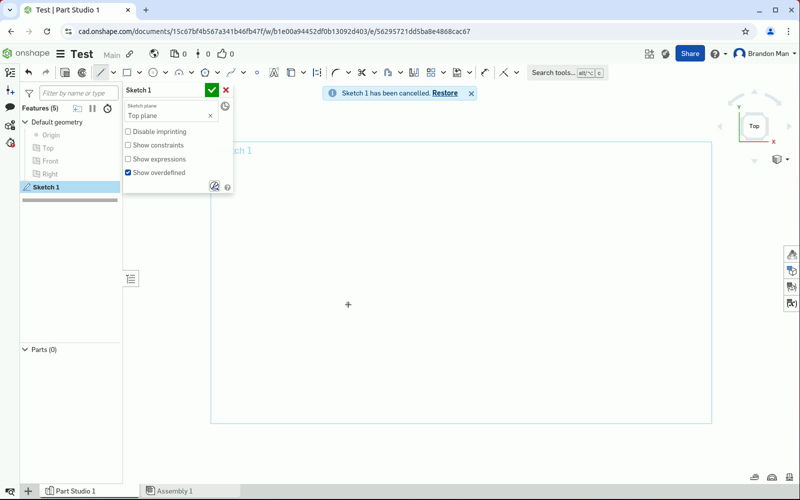
mouse_move(461, 304)
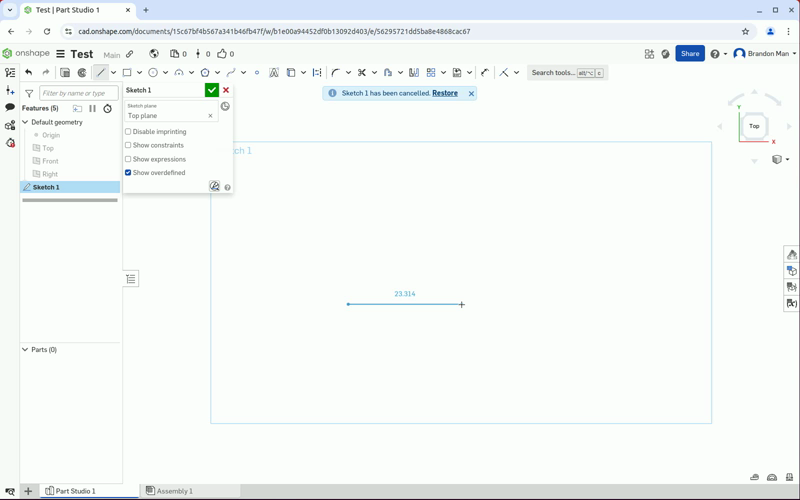
click(461, 304)
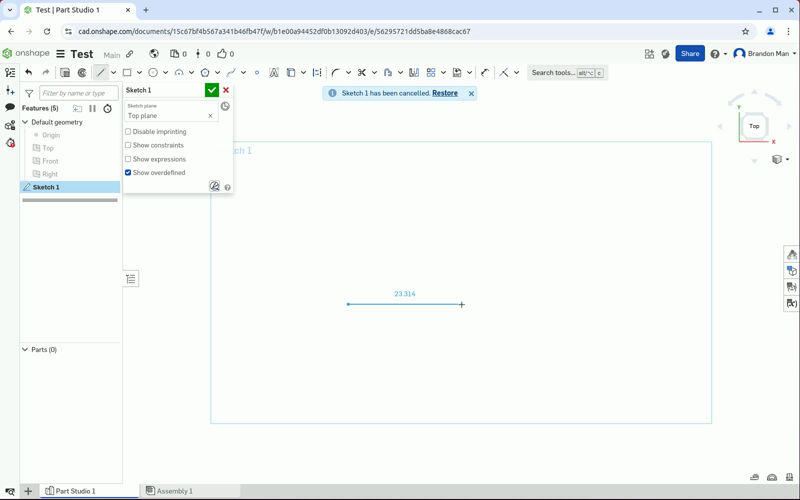
key_up(shift)
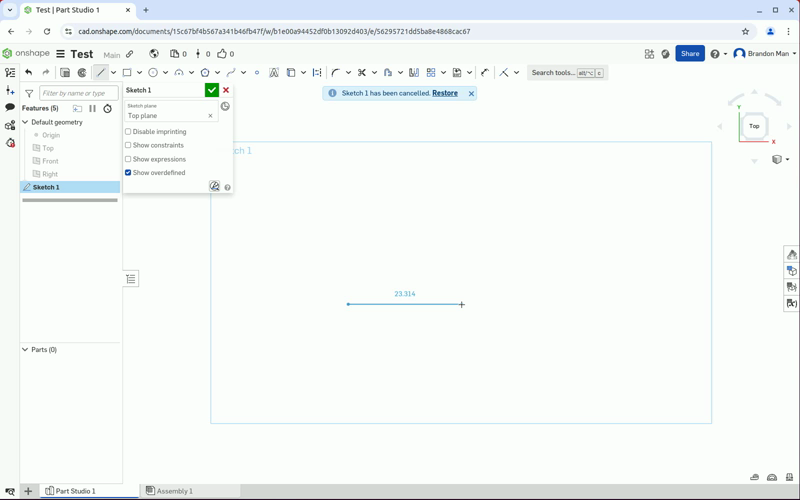
key_down(shift)
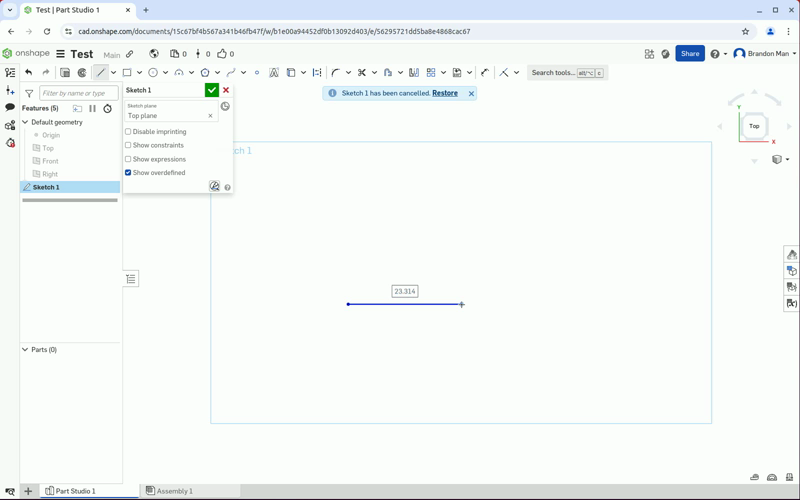
mouse_move(461, 190)
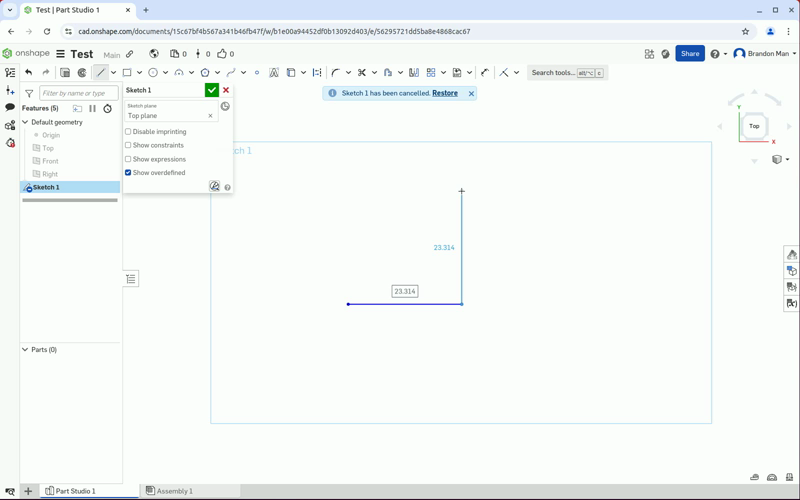
click(461, 190)
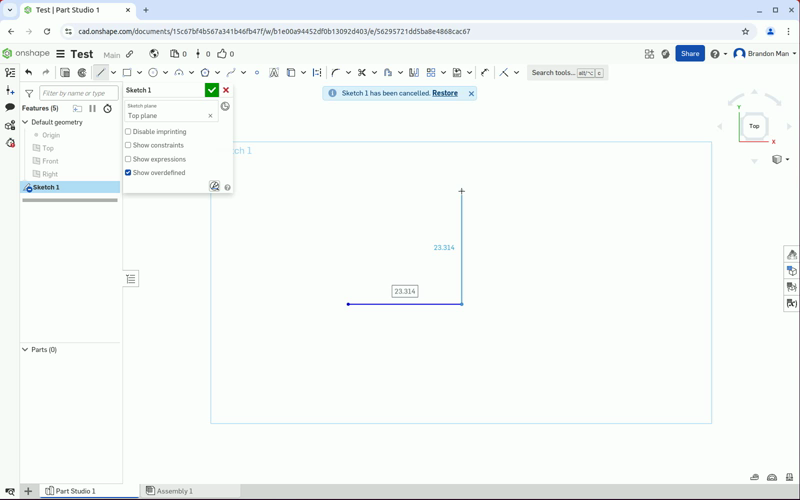
key_up(shift)
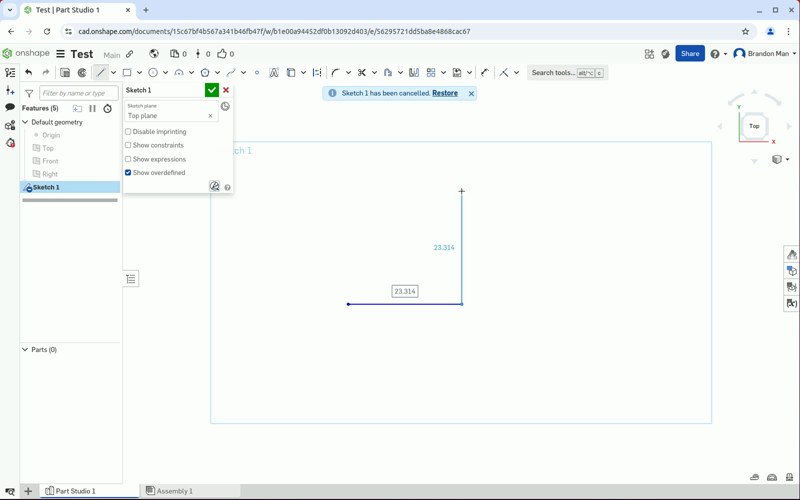
key_down(shift)
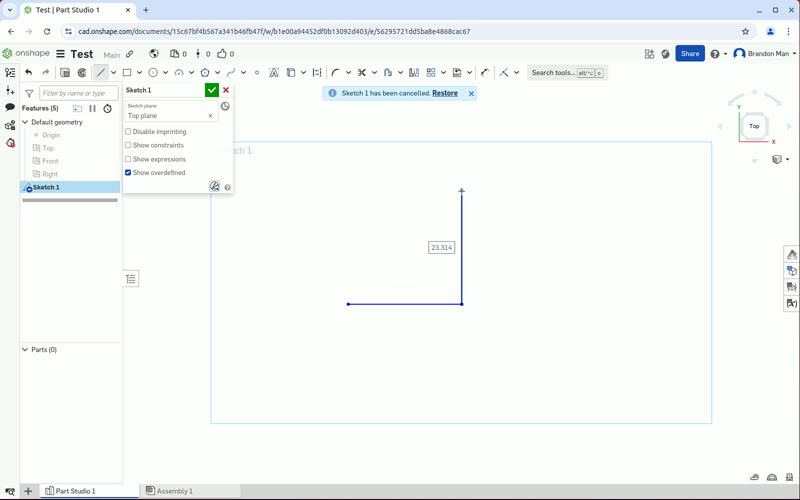
mouse_move(348, 190)
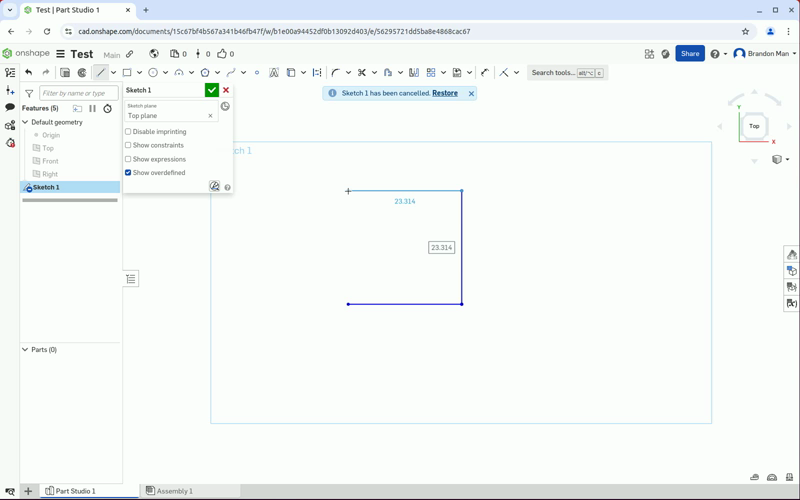
click(348, 190)
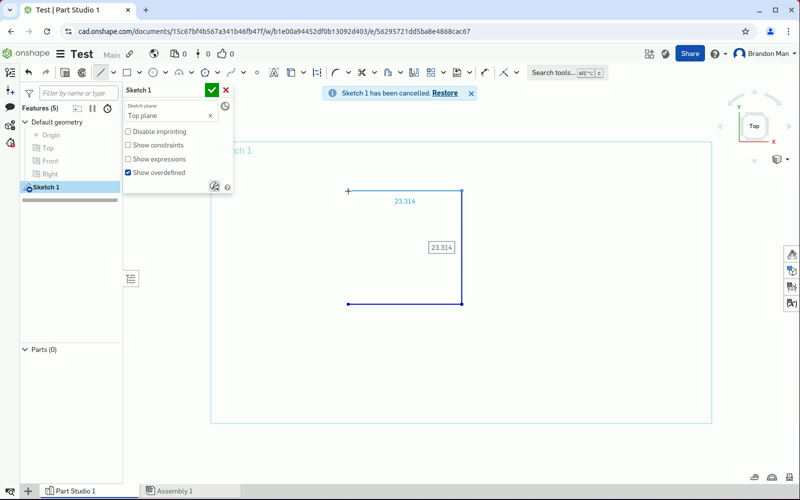
key_up(shift)
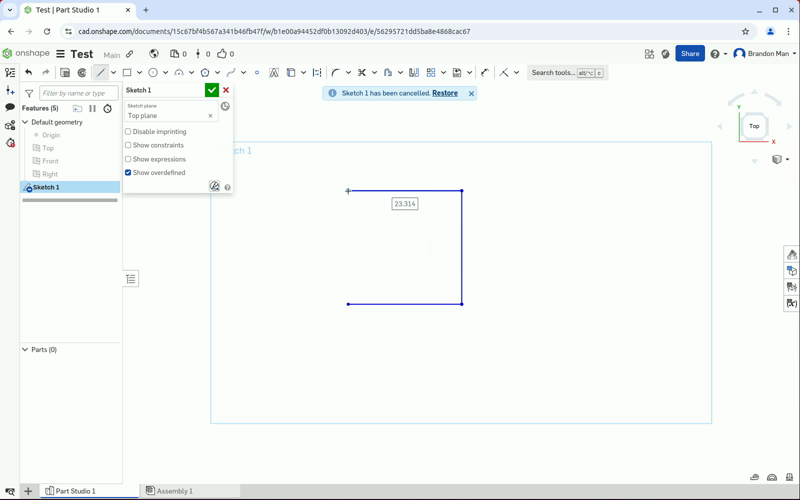
key_down(shift)
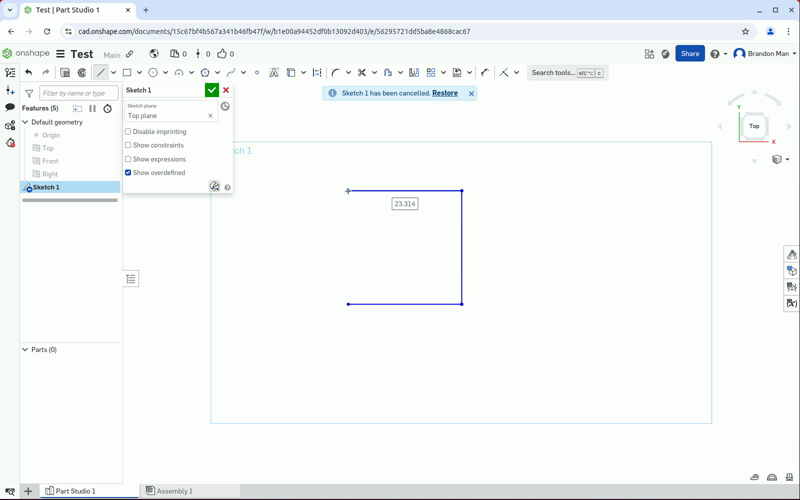
mouse_move(348, 304)
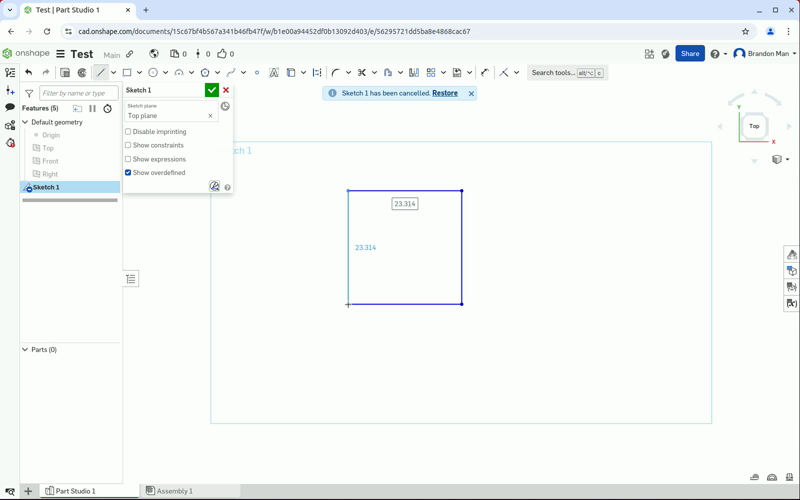
key_up(shift)
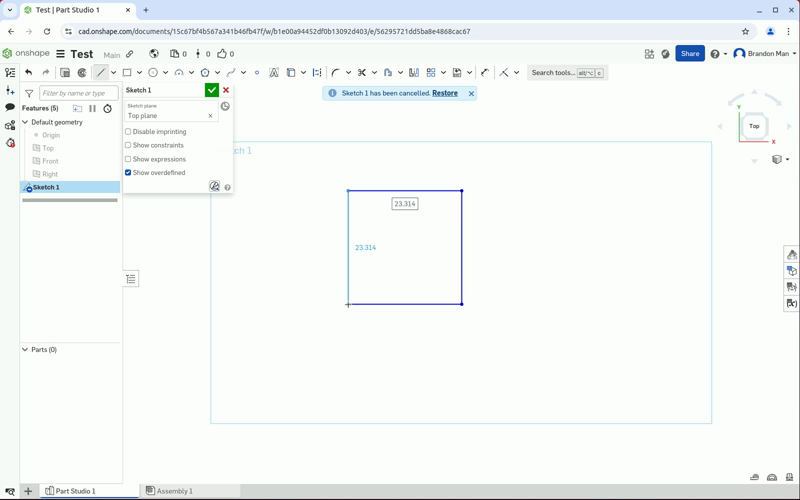
click(348, 304)
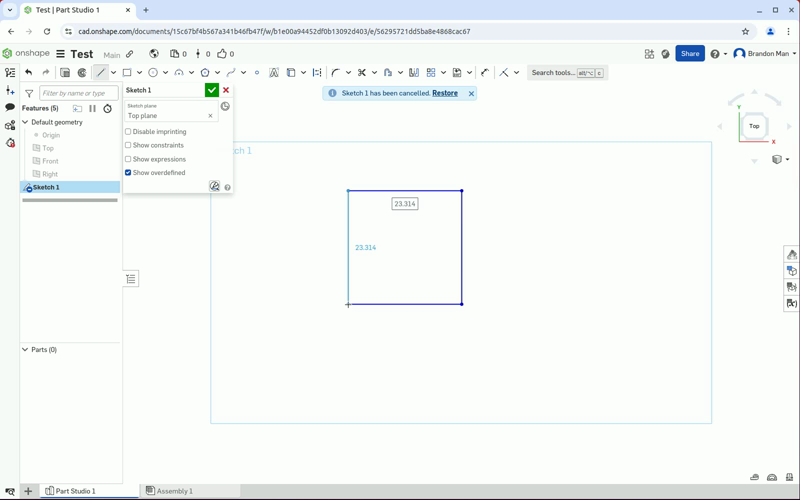
key(esc)
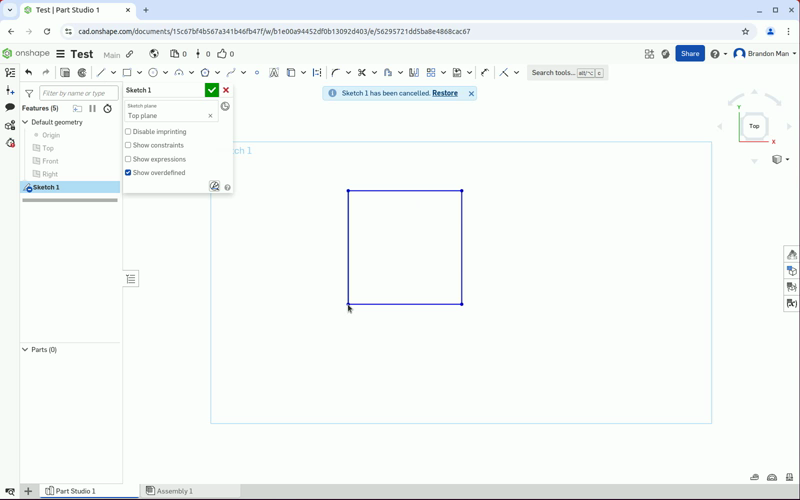
key(l)
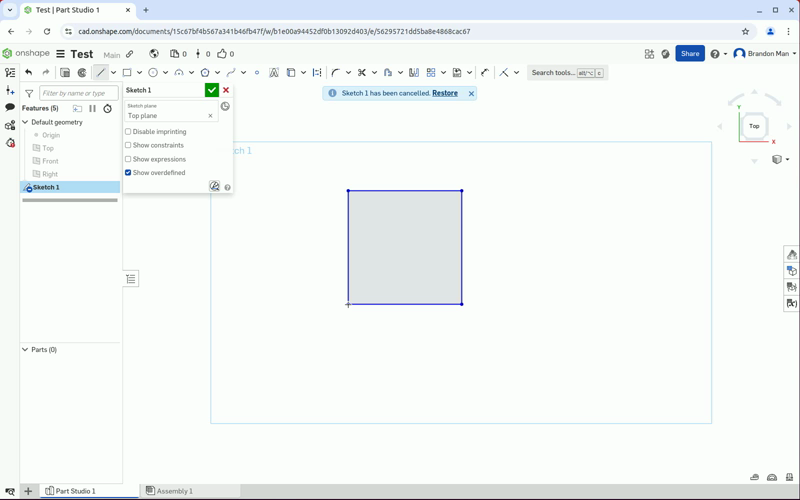
key_down(shift)
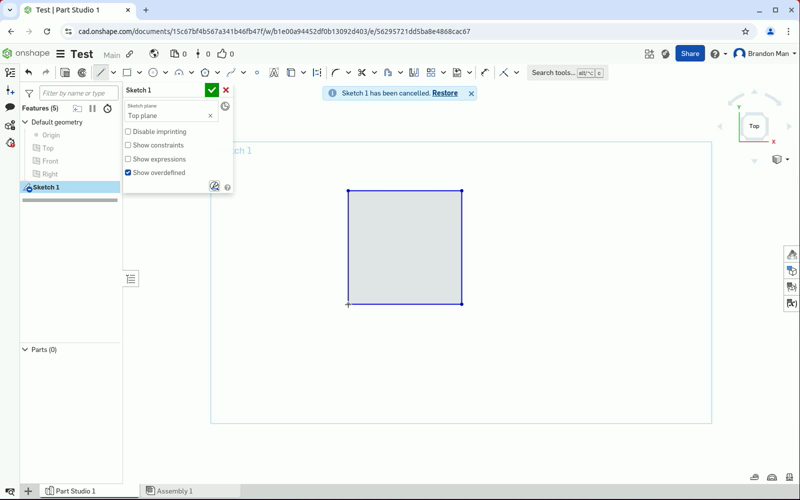
mouse_move(354, 298)
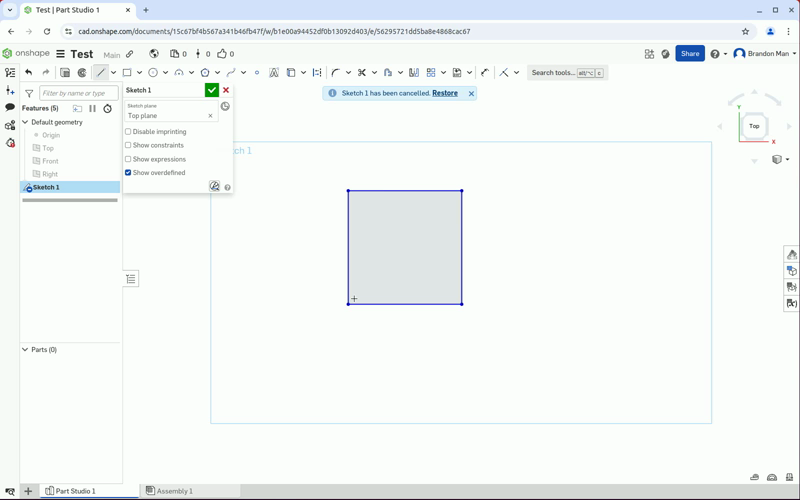
click(354, 298)
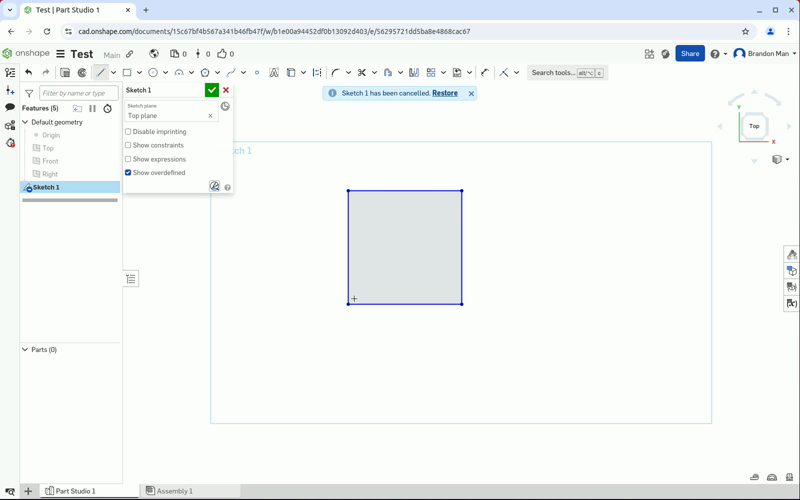
key_up(shift)
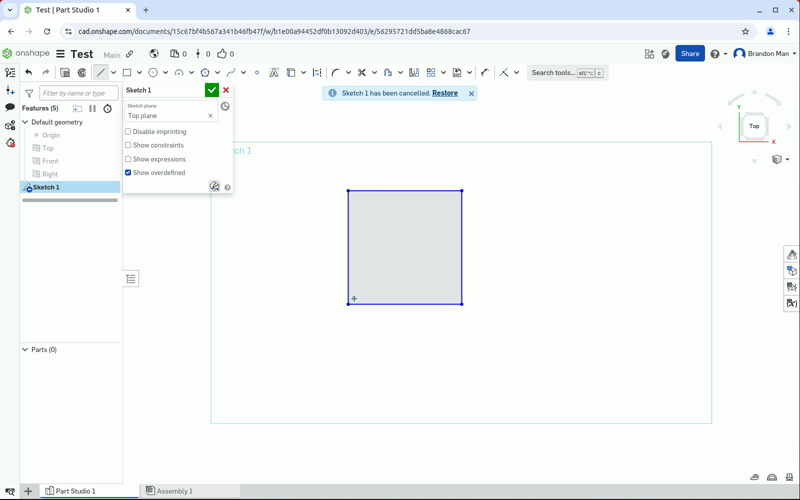
key_down(shift)
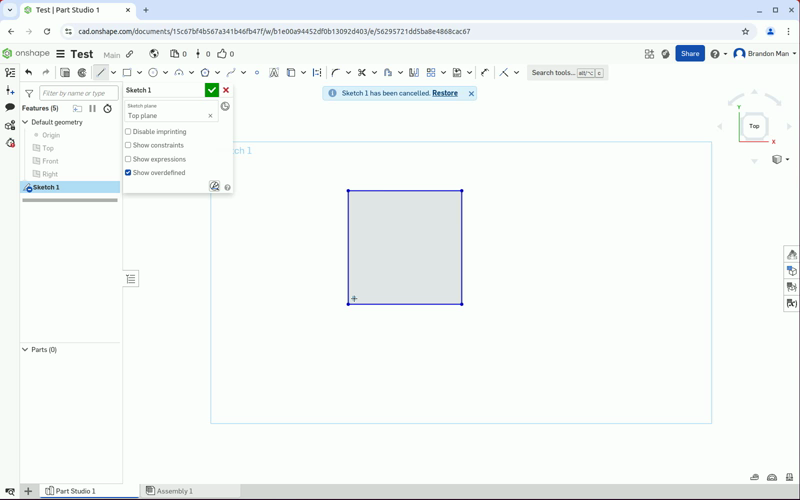
mouse_move(456, 298)
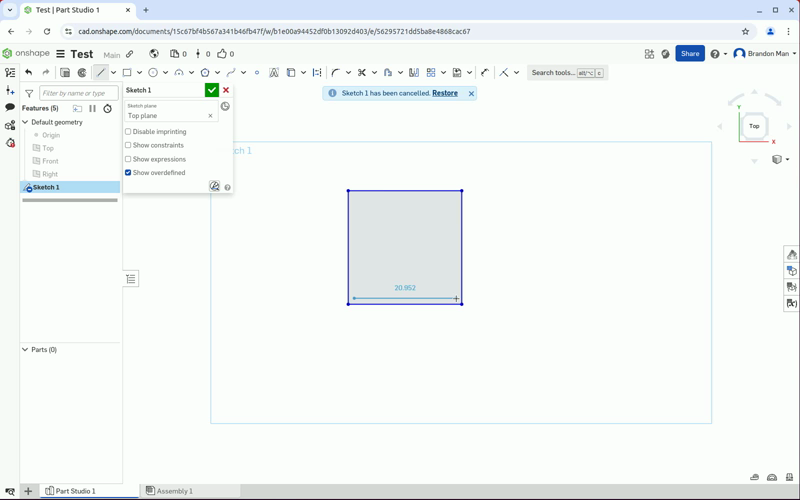
click(456, 298)
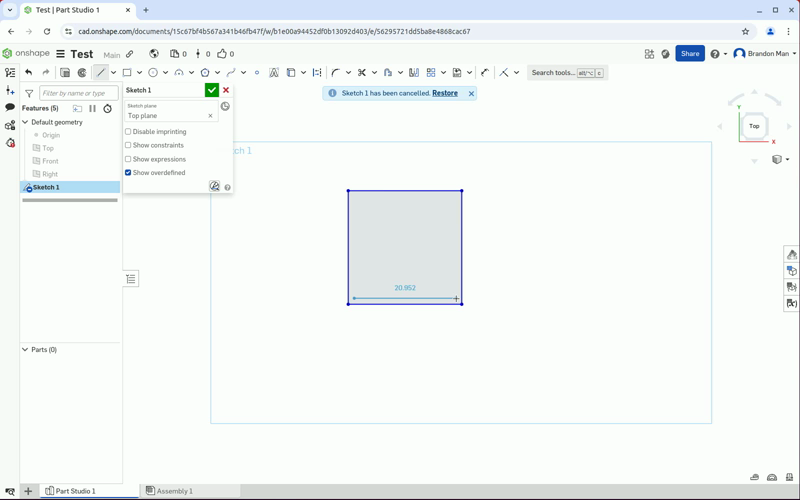
key_up(shift)
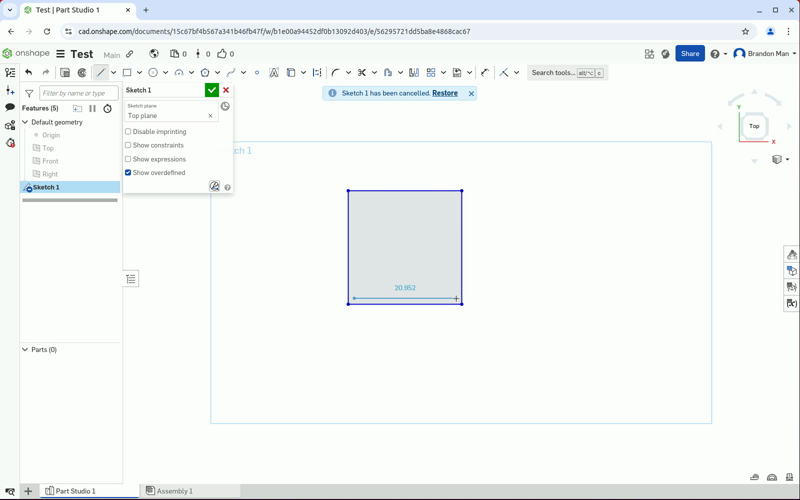
key_down(shift)
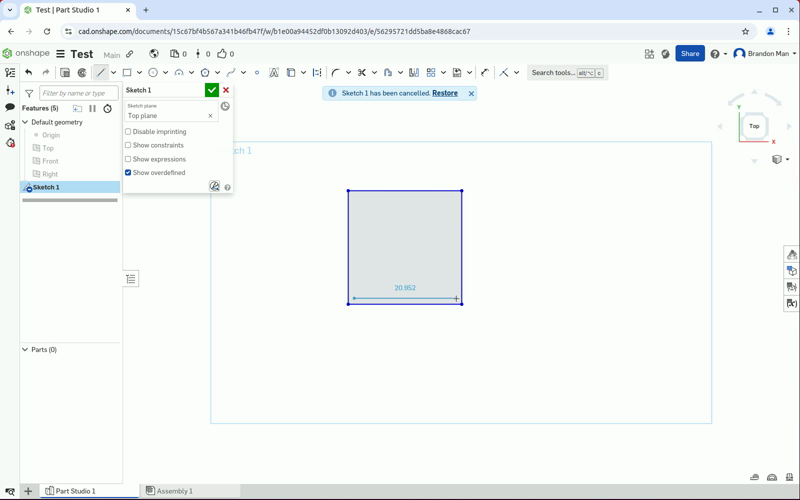
mouse_move(456, 196)
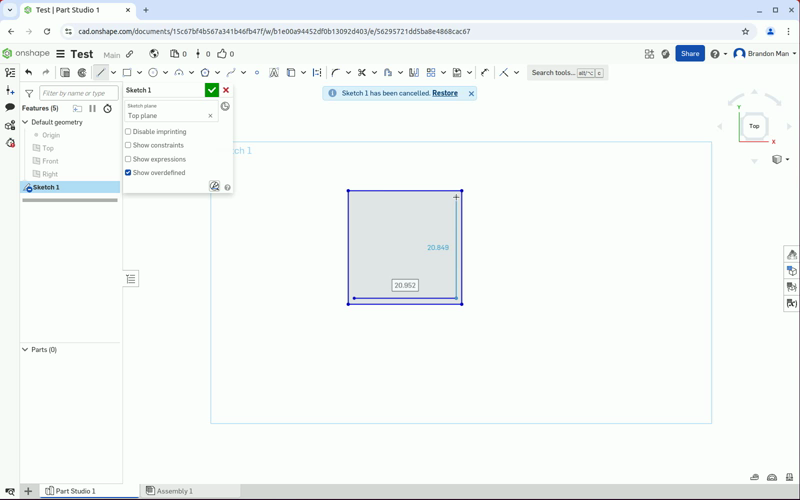
click(456, 196)
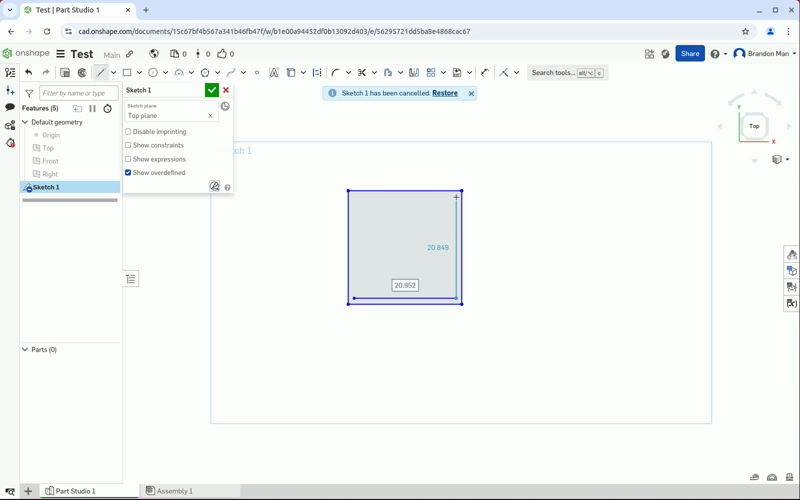
key_up(shift)
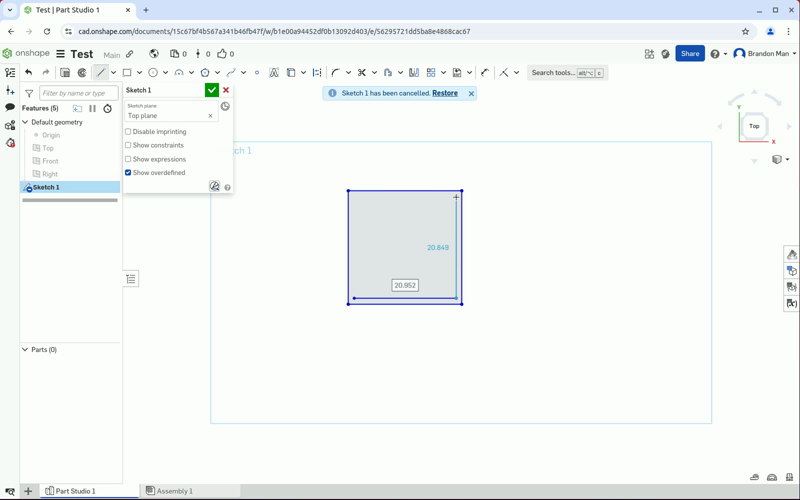
key_down(shift)
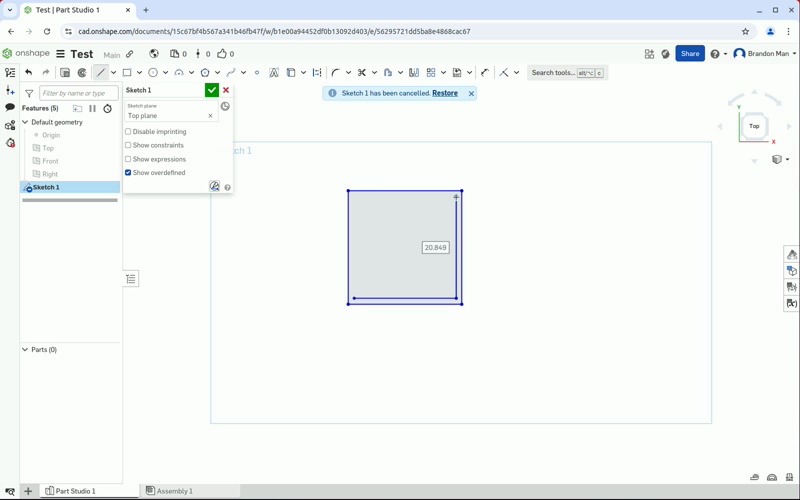
mouse_move(354, 196)
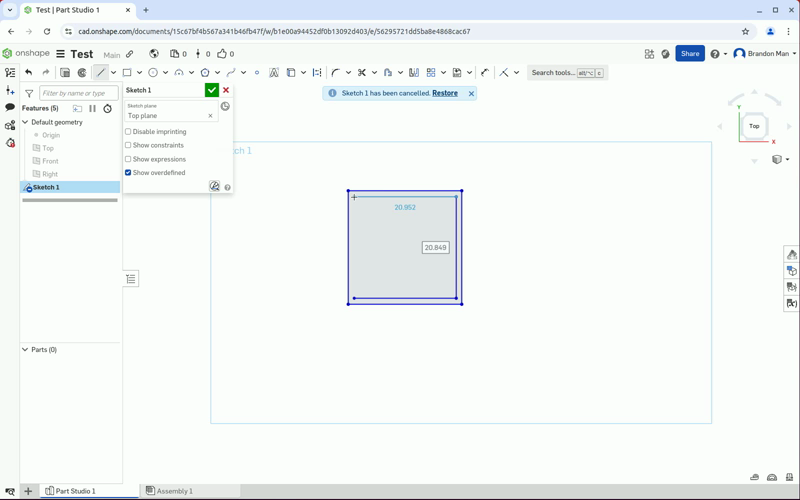
click(354, 196)
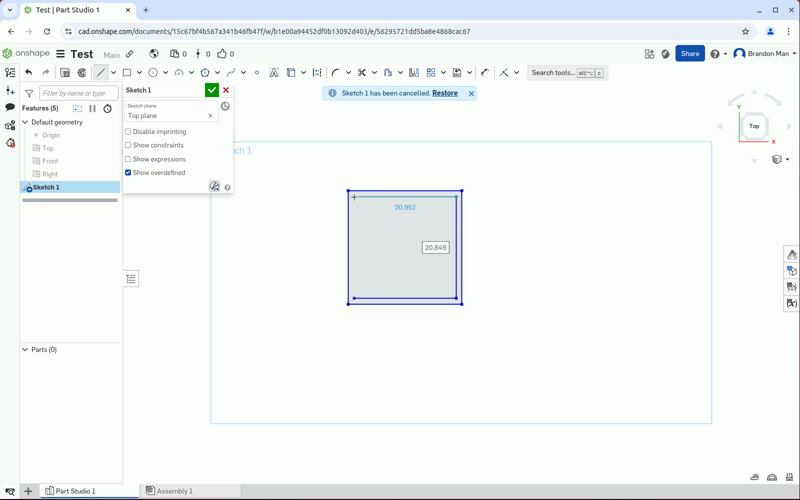
key_up(shift)
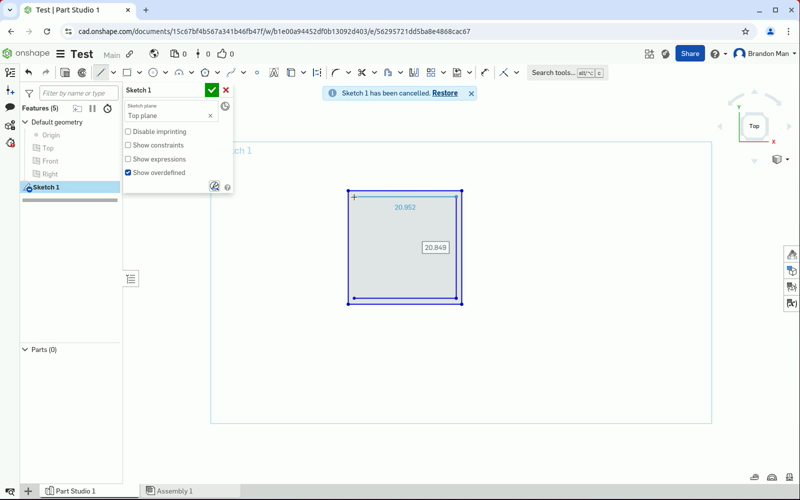
key_down(shift)
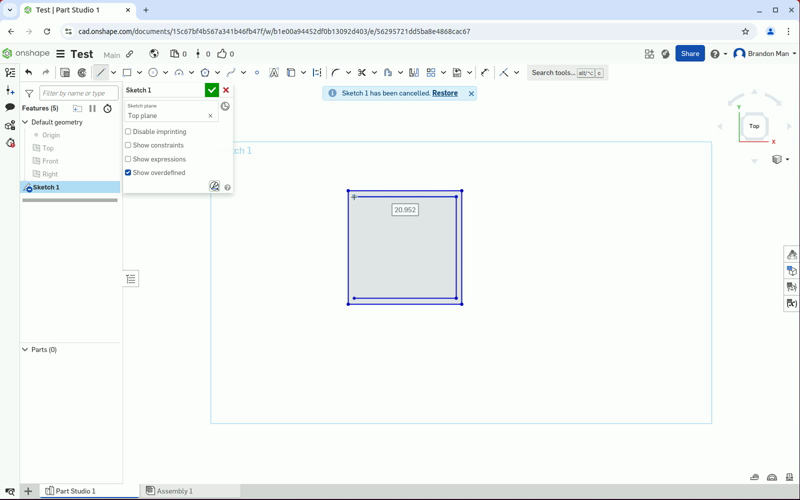
mouse_move(354, 298)
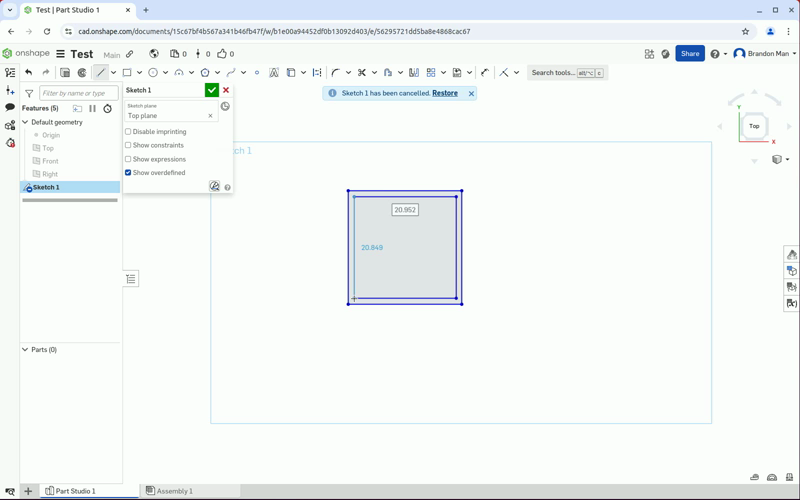
key_up(shift)
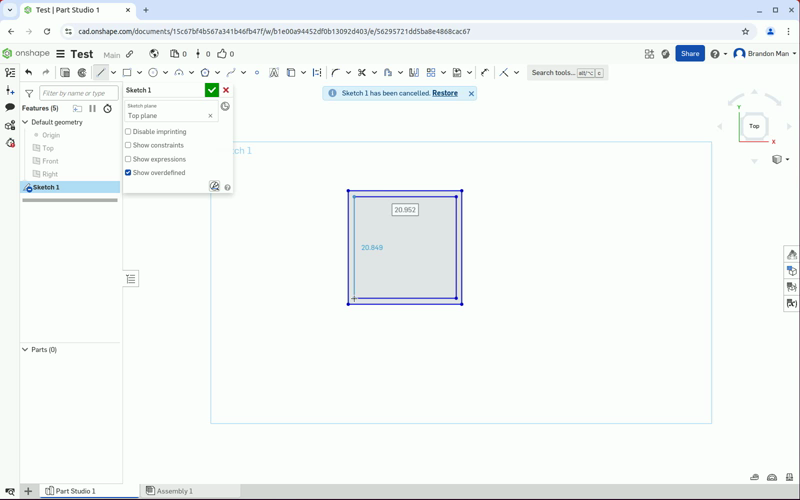
click(354, 298)
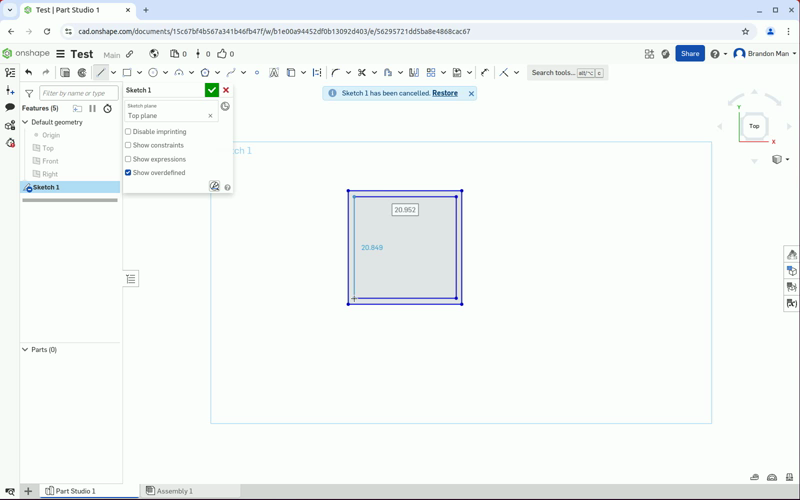
key(esc)
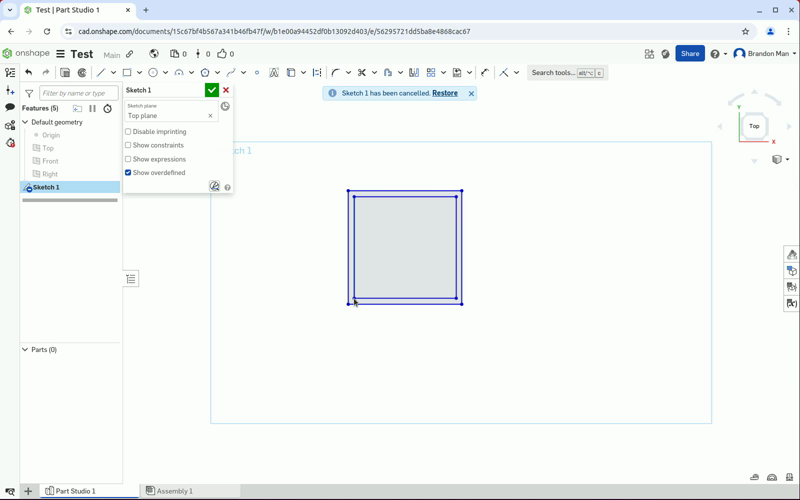
mouse_move(351, 233)
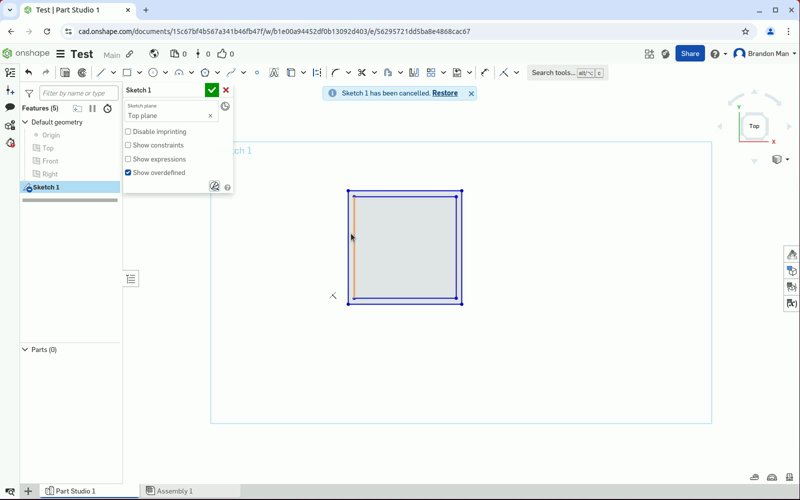
click(351, 233)
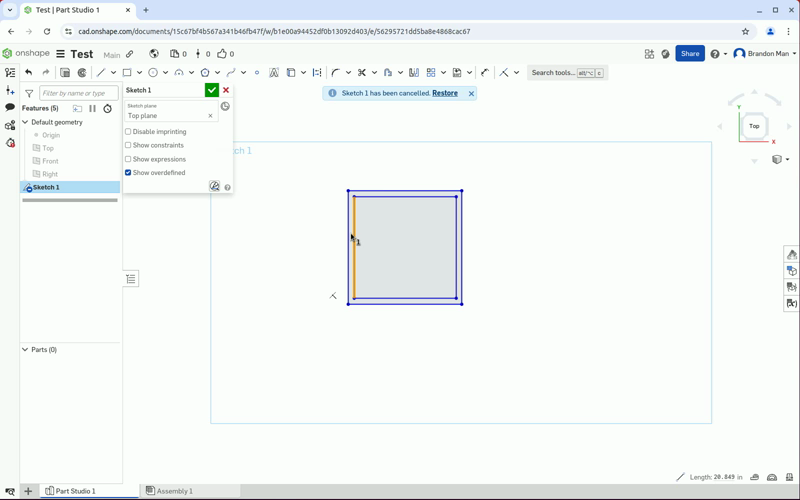
mouse_move(73, 352)
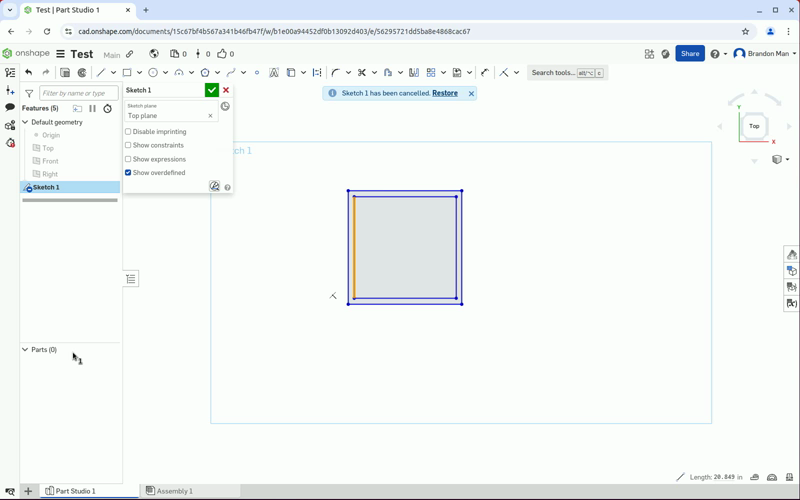
key(shift+y)
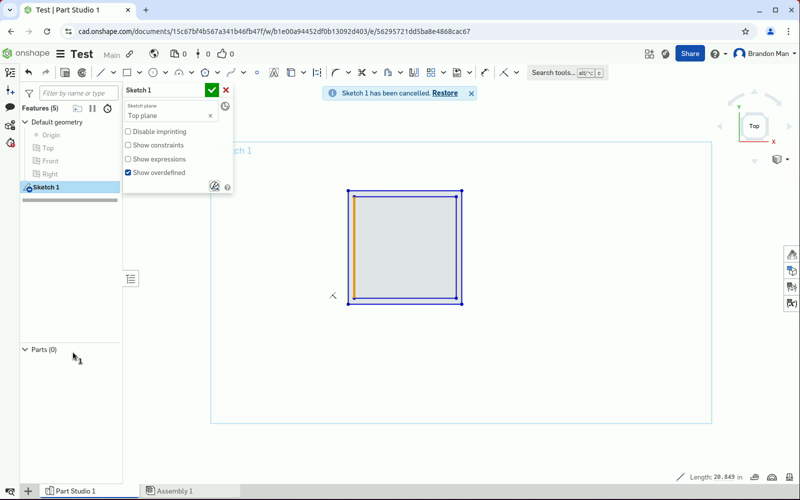
key(shift+e)
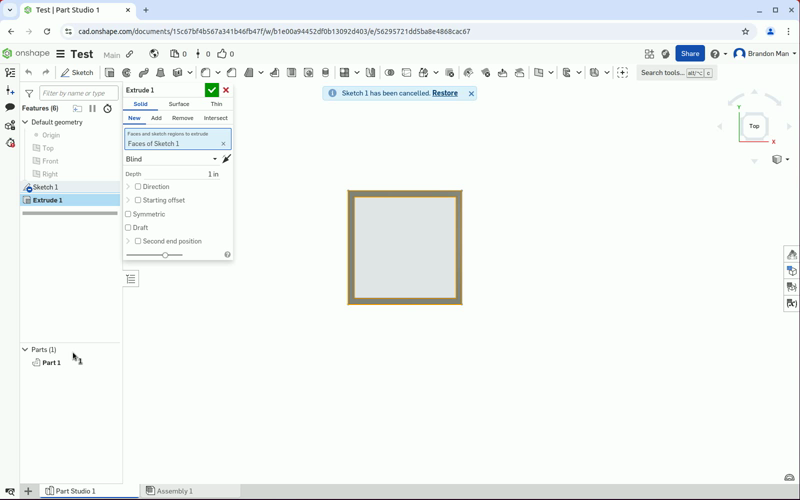
mouse_move(143, 106)
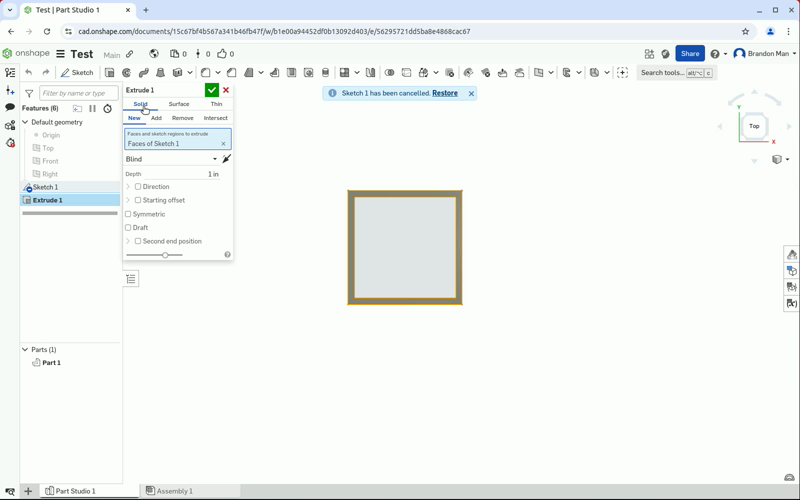
click(143, 106)
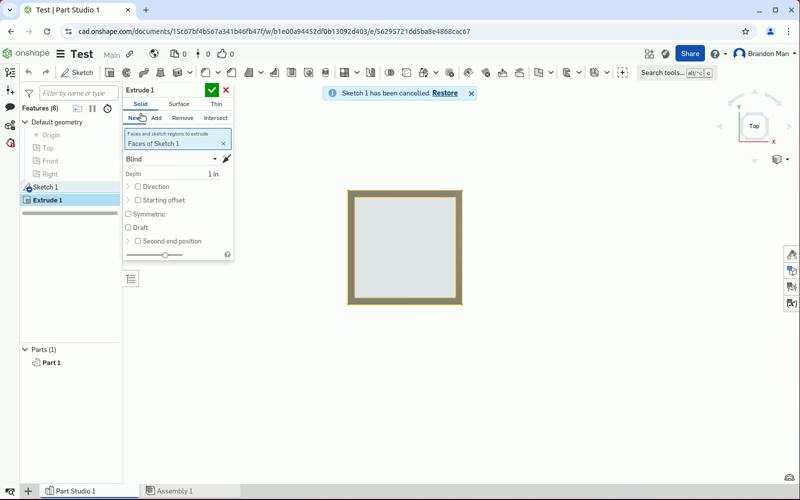
mouse_move(137, 120)
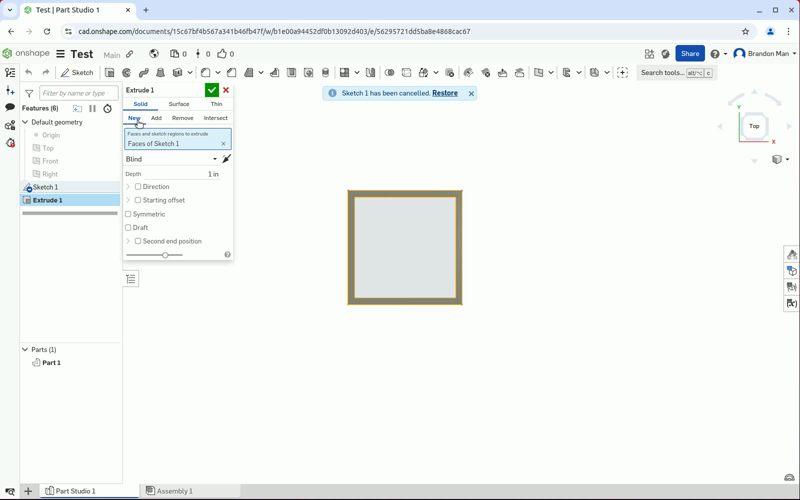
click(137, 120)
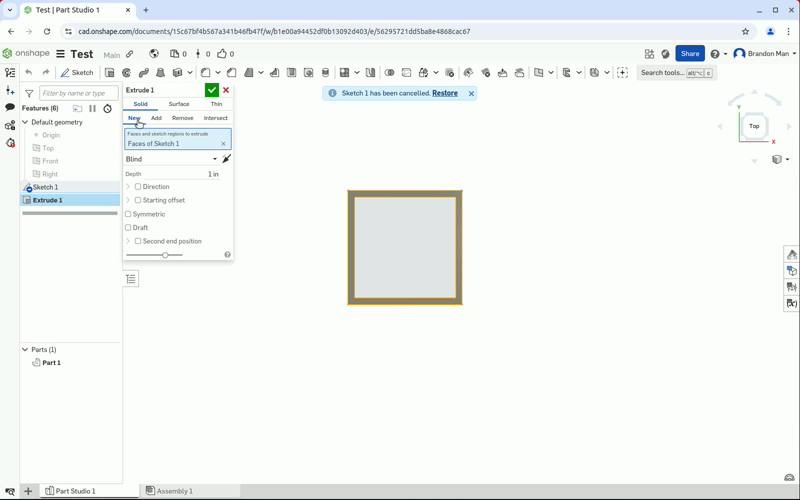
key(tab, 4)
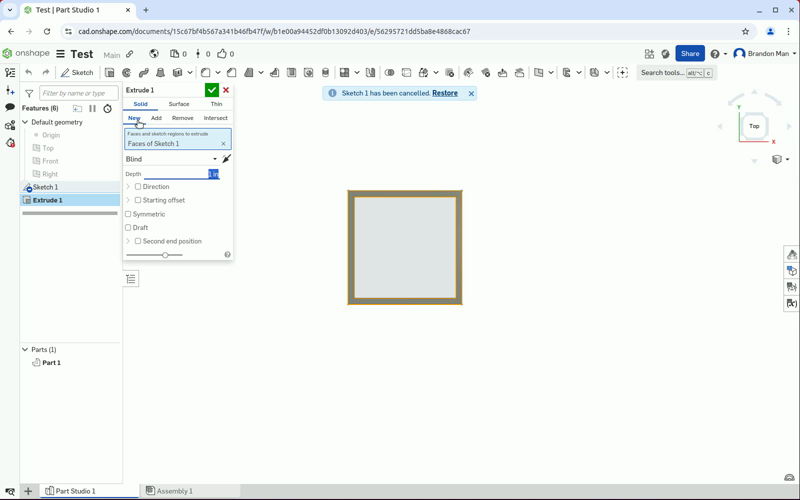
text(5.296)
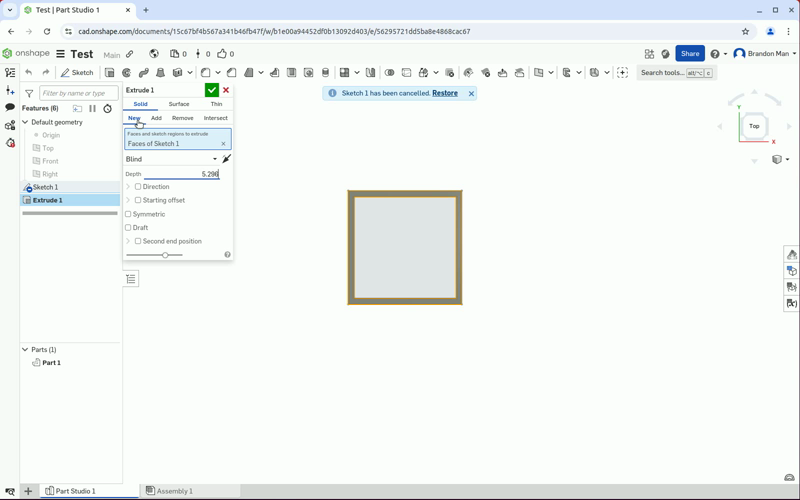
key(enter)
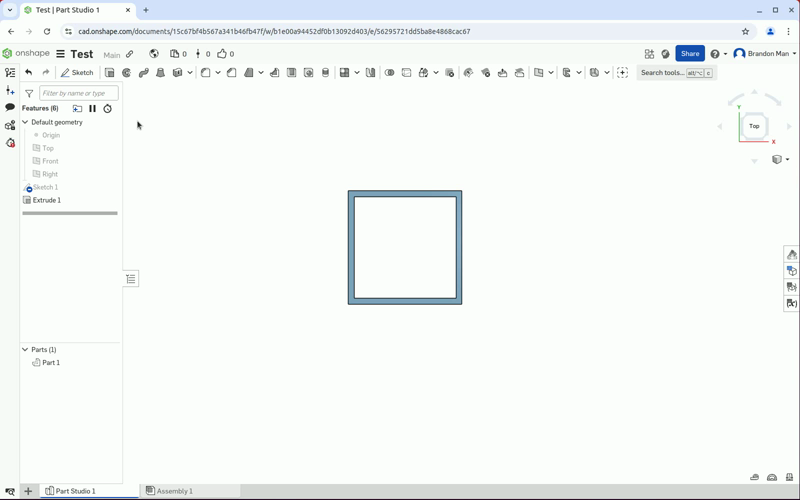
key(shift+h)
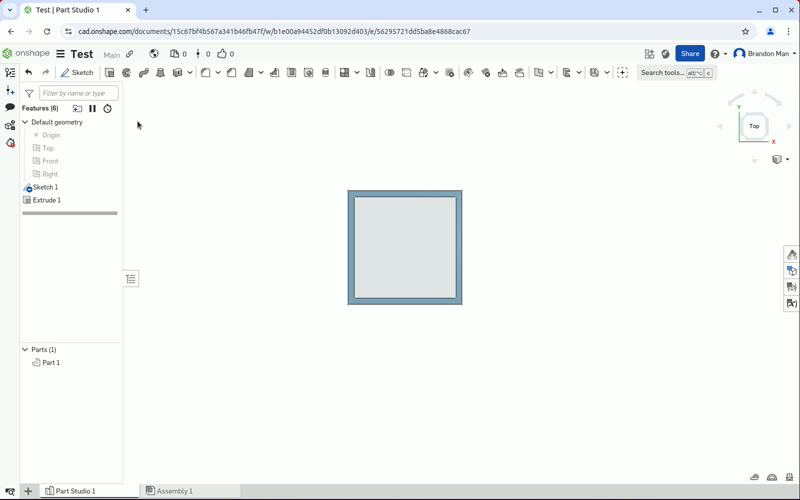
key(shift+h)
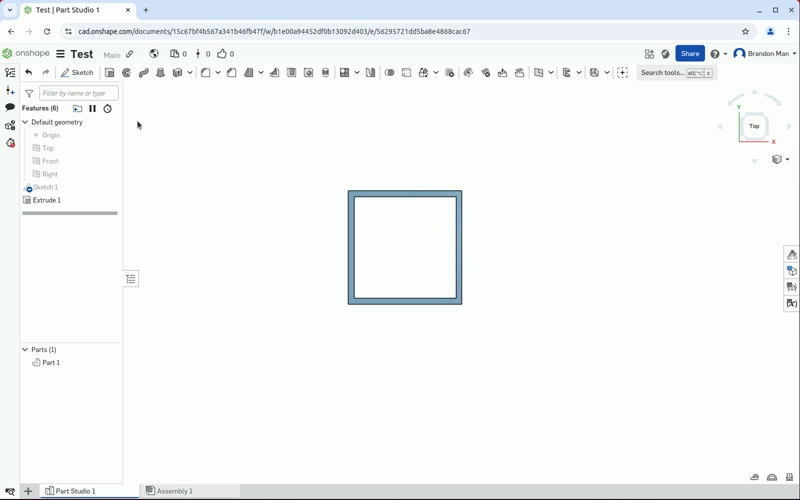
mouse_move(73, 189)
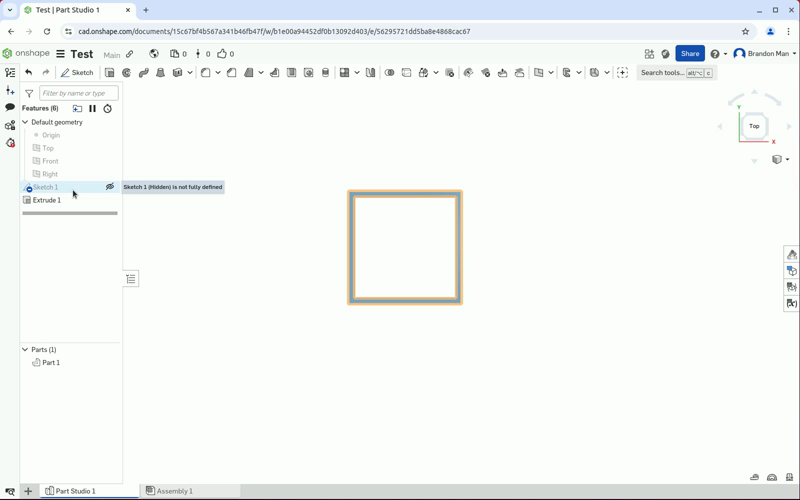
click(73, 189)
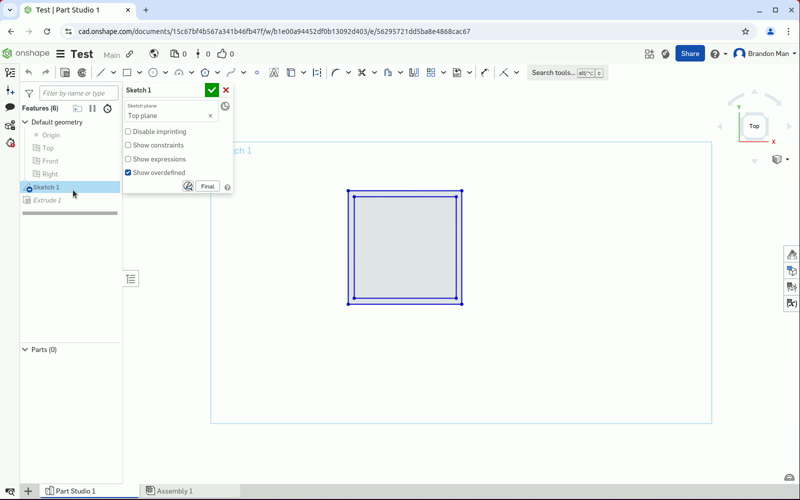
mouse_move(229, 92)
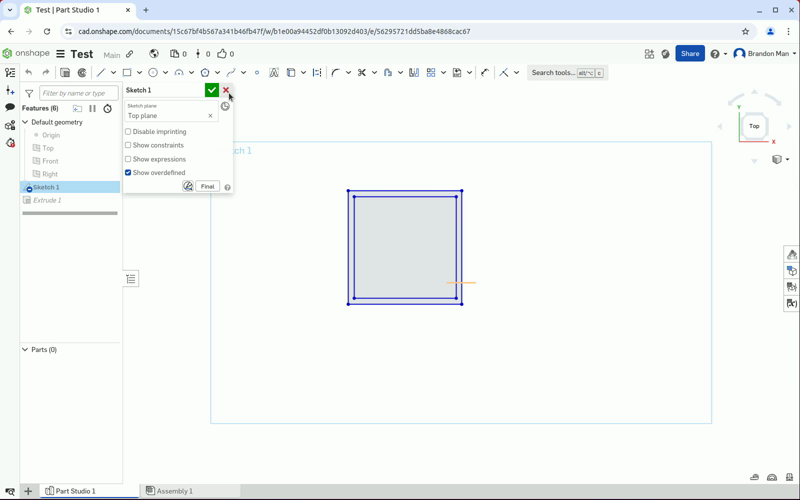
click(229, 92)
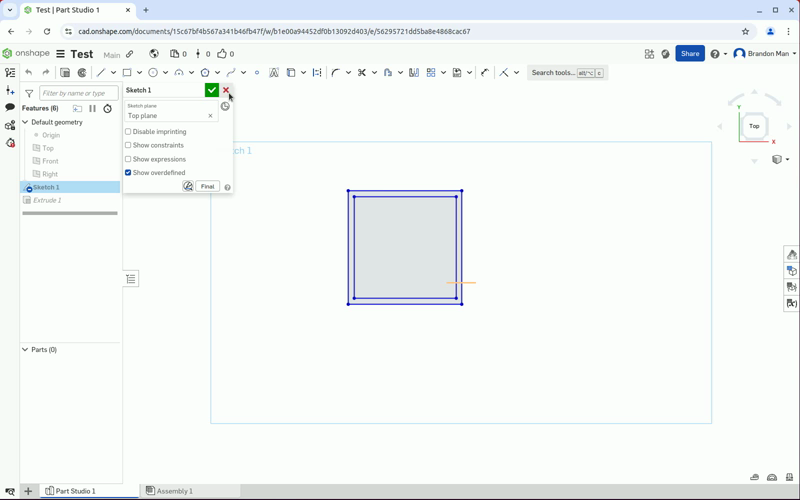
key(shift+s)
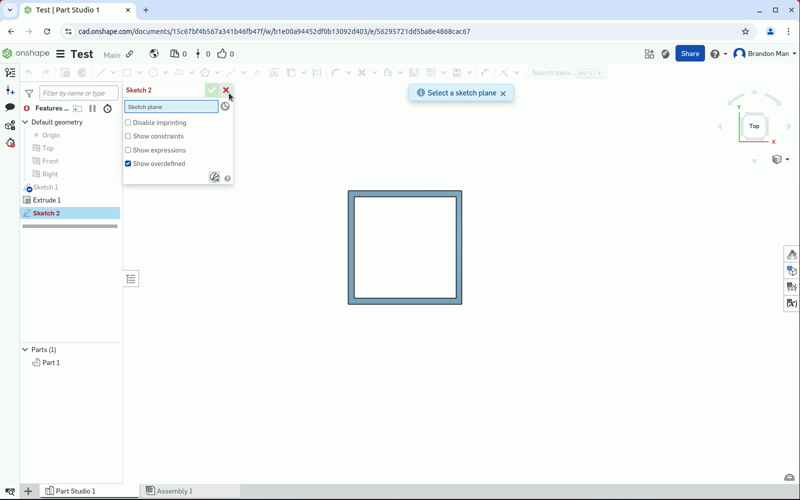
mouse_move(73, 150)
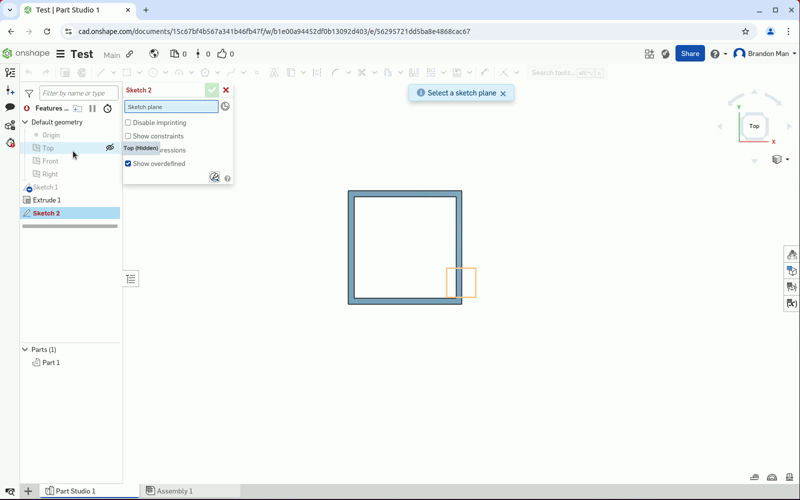
click(73, 150)
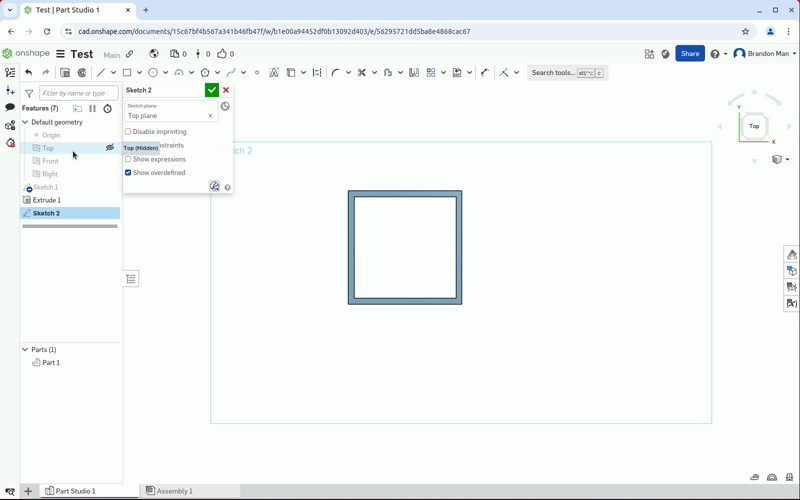
mouse_move(73, 352)
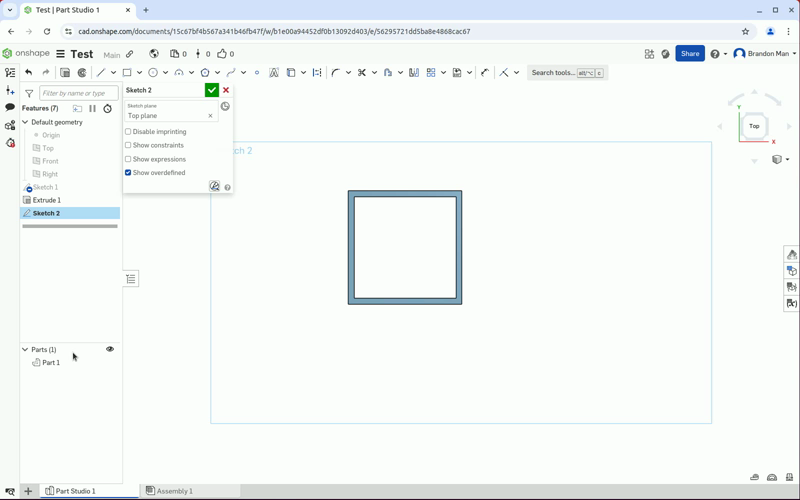
key(y)
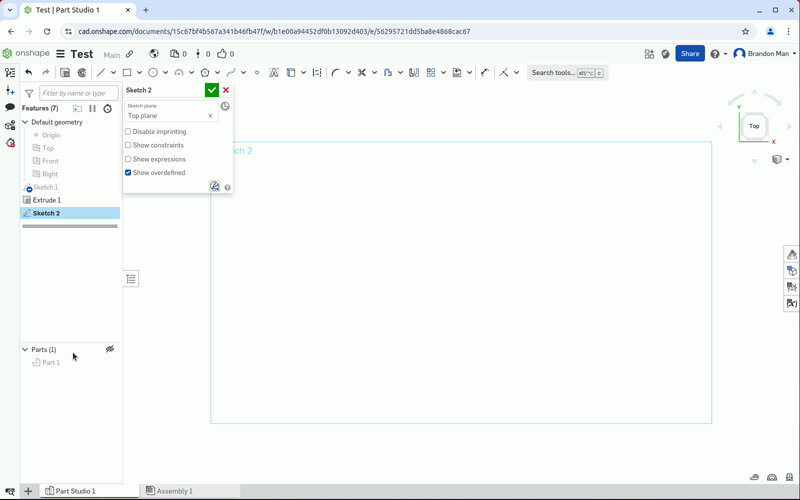
key(l)
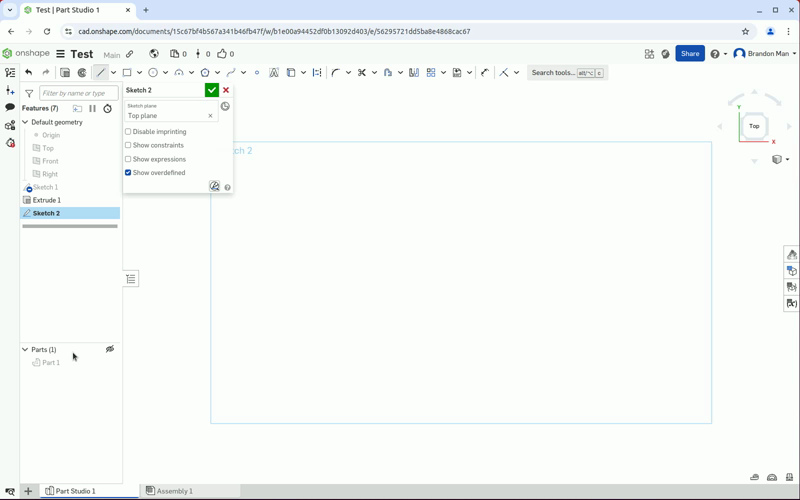
key_down(shift)
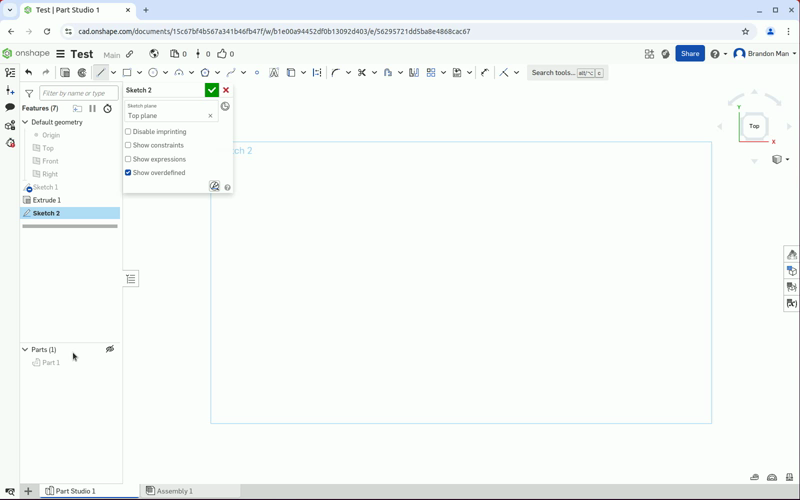
mouse_move(353, 298)
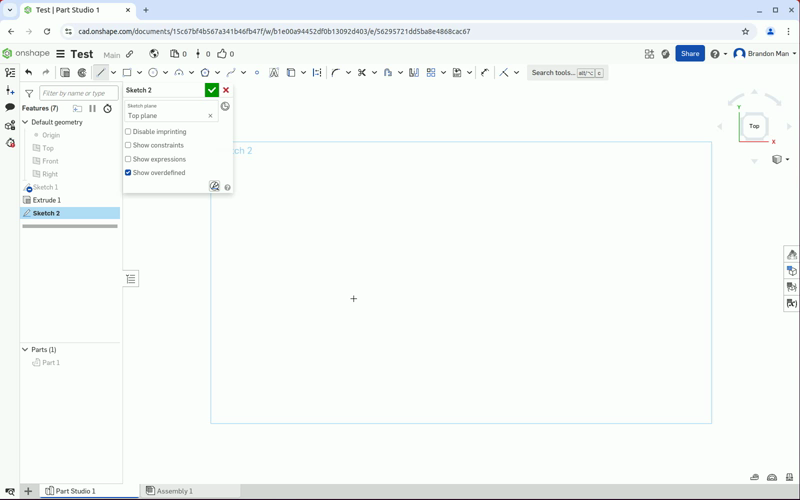
click(353, 298)
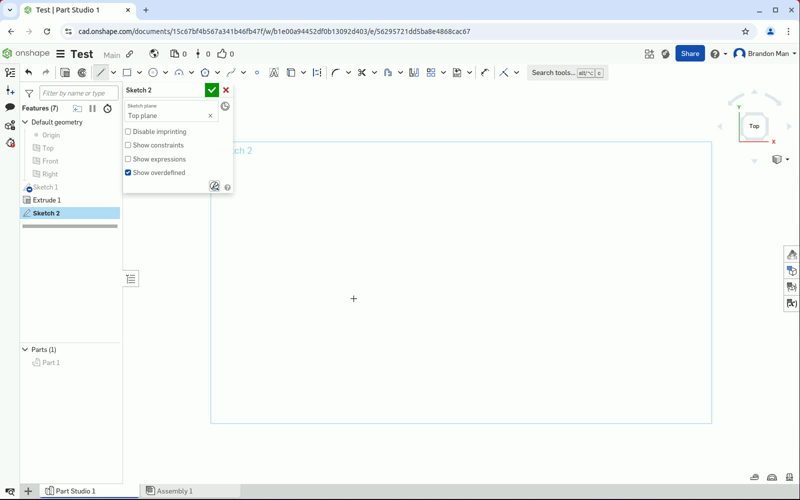
key_up(shift)
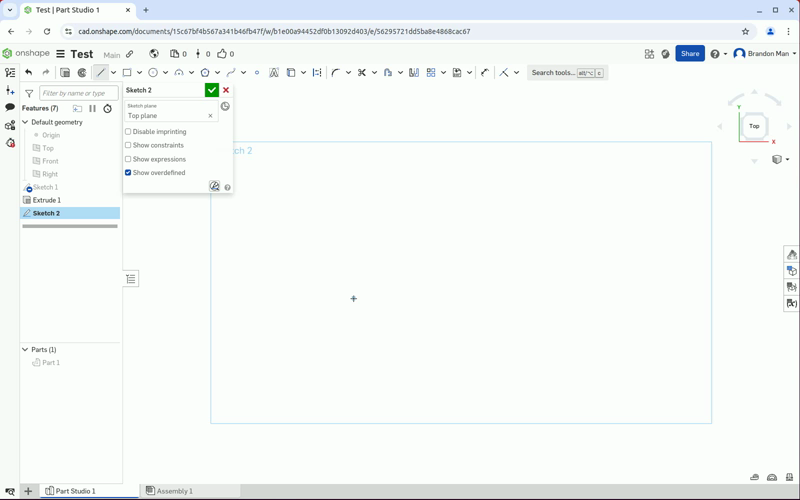
key_down(shift)
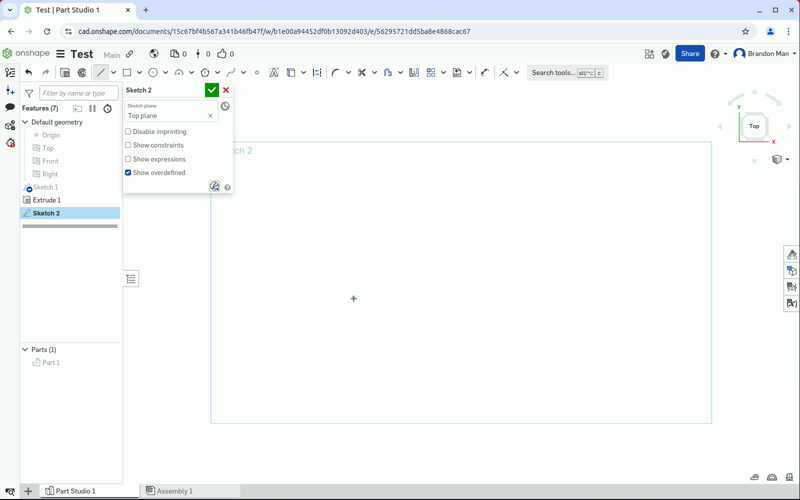
mouse_move(456, 298)
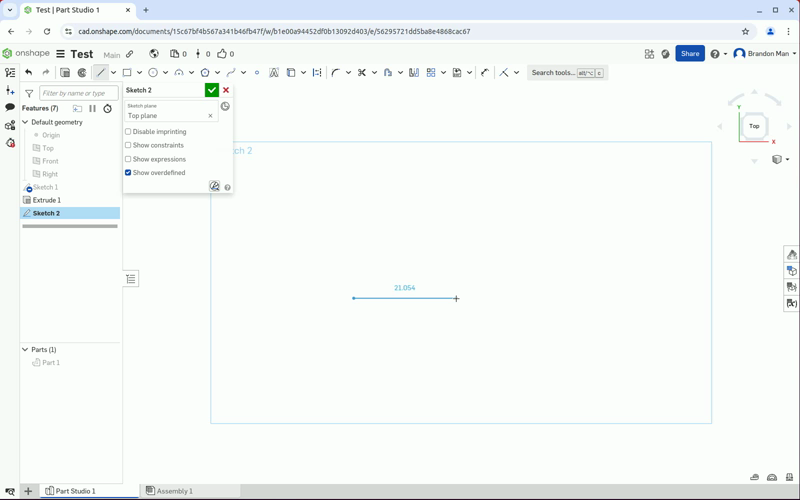
click(456, 298)
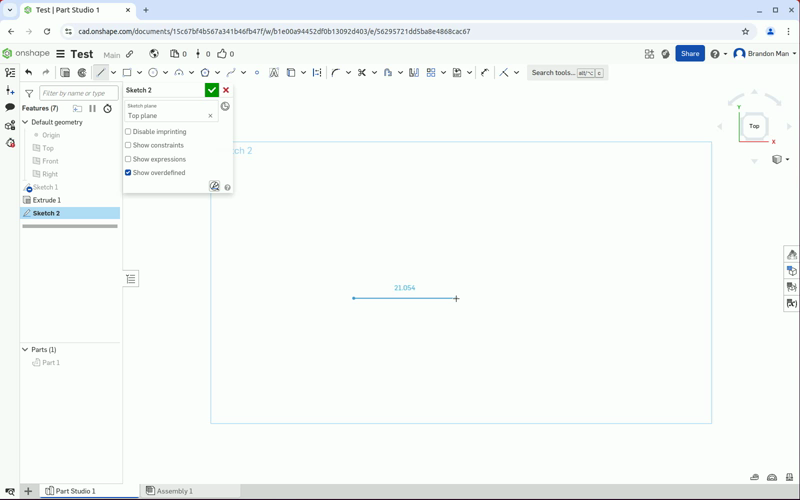
key_up(shift)
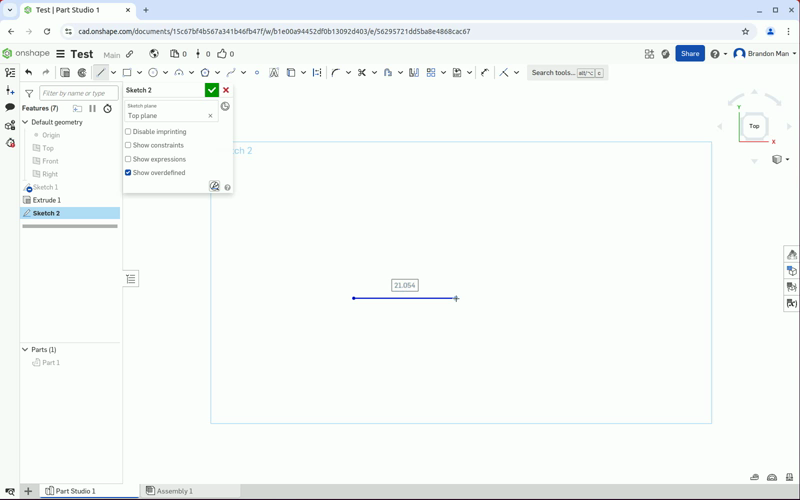
key_down(shift)
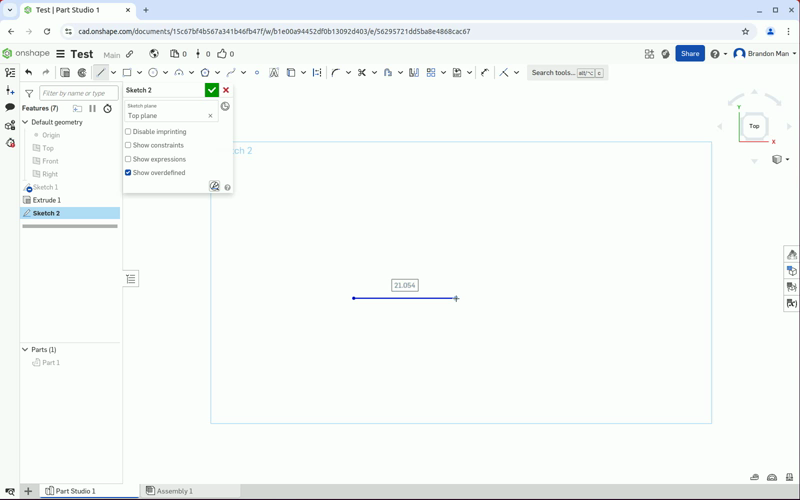
mouse_move(456, 196)
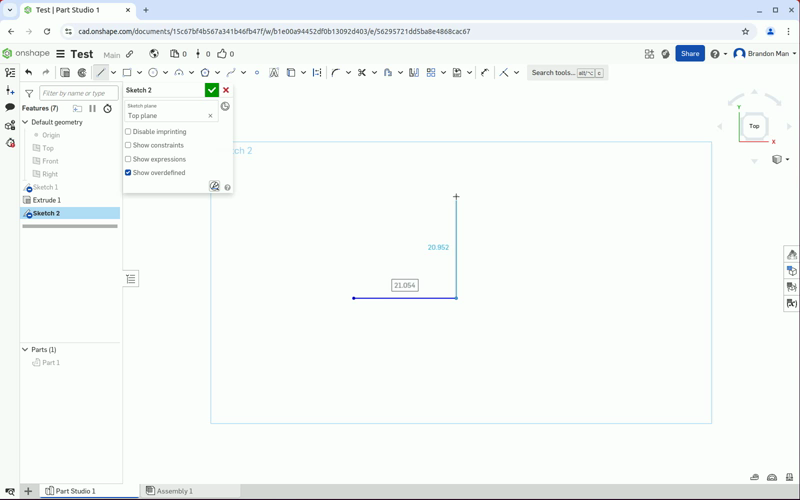
click(456, 196)
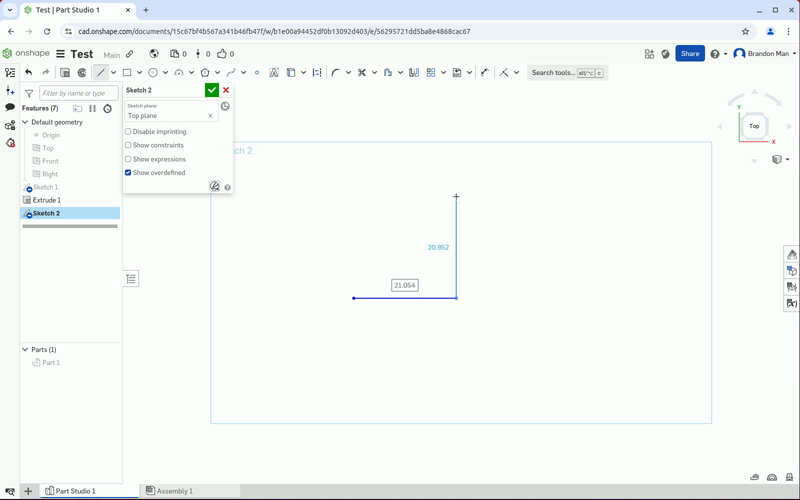
key_up(shift)
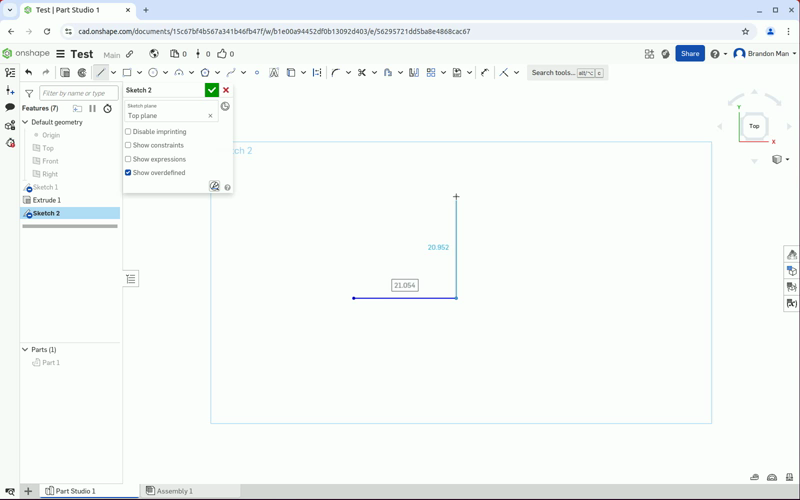
key_down(shift)
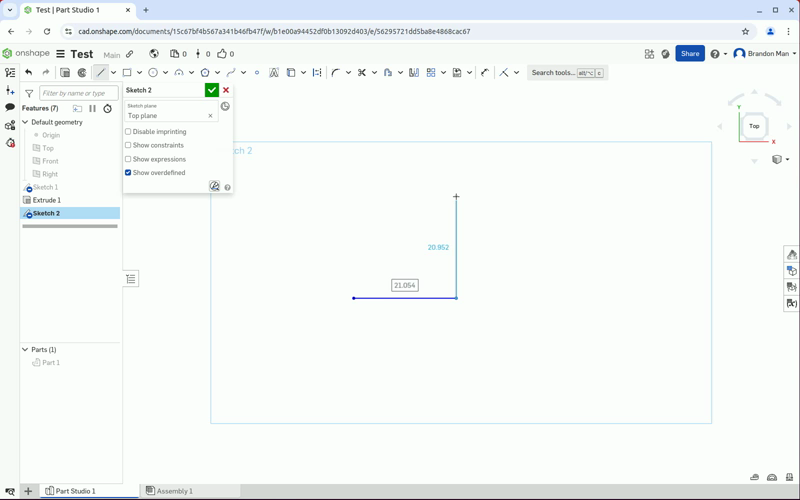
mouse_move(353, 196)
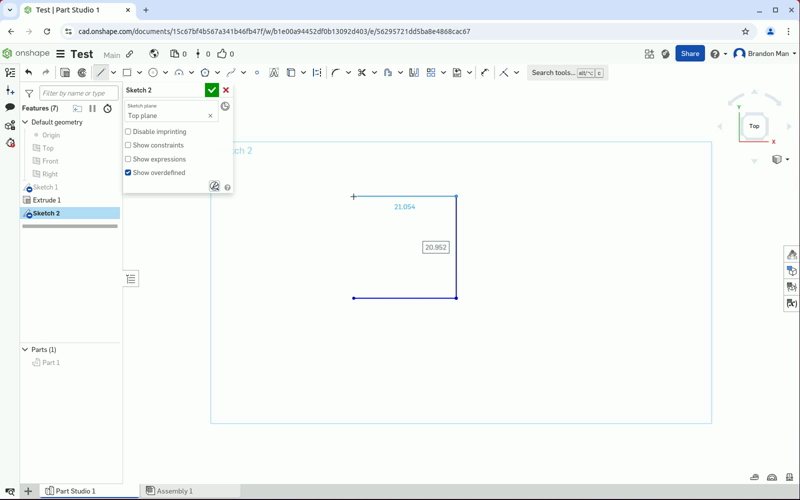
click(353, 196)
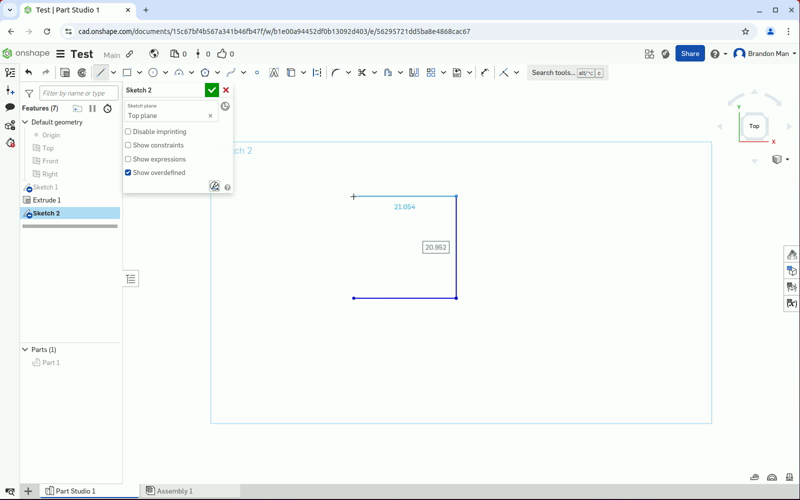
key_up(shift)
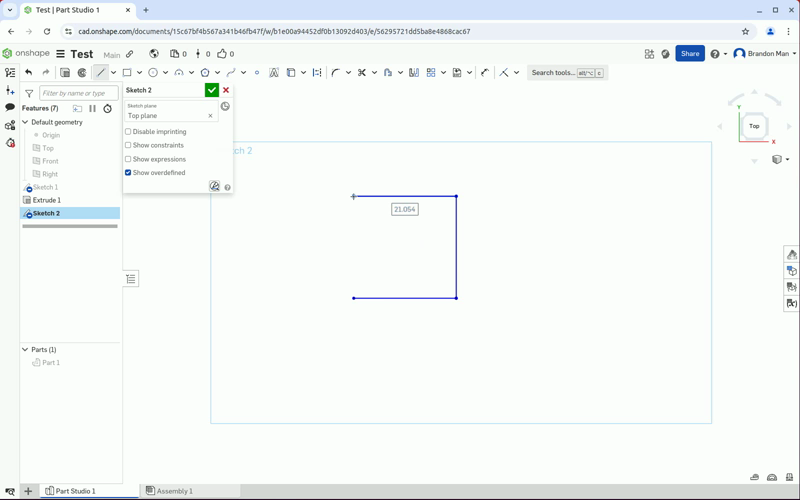
key_down(shift)
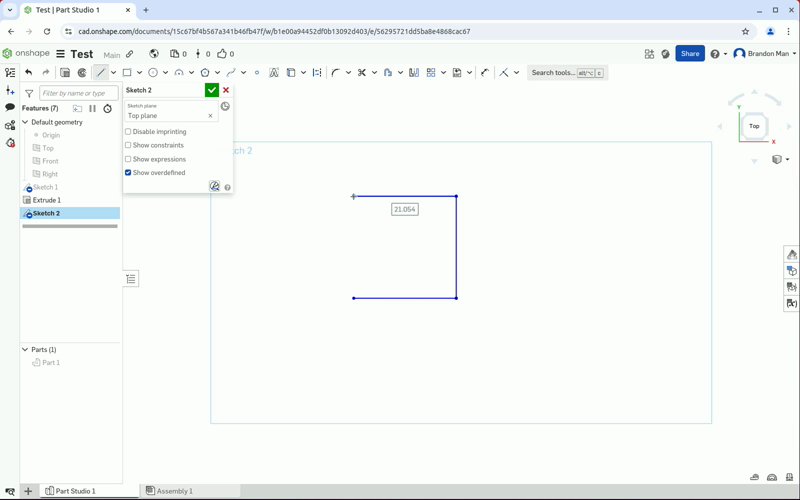
mouse_move(353, 298)
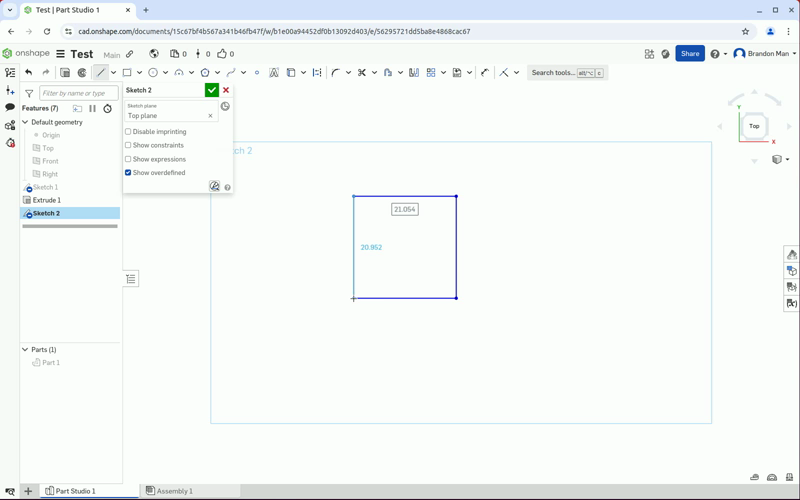
key_up(shift)
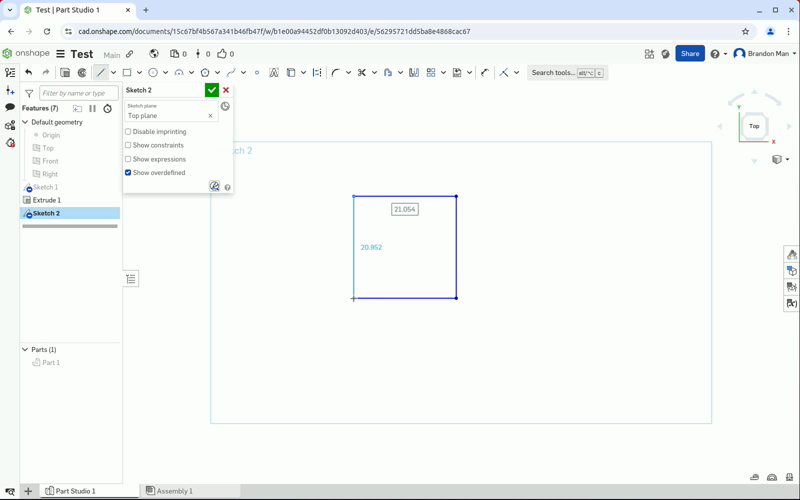
click(353, 298)
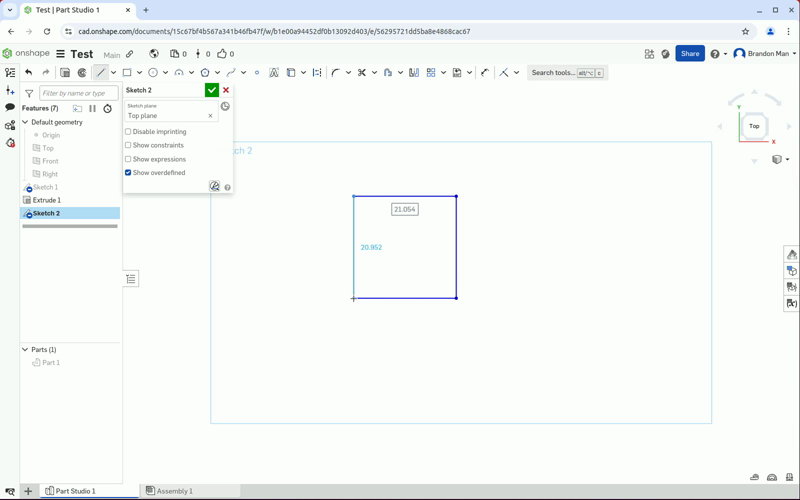
key(esc)
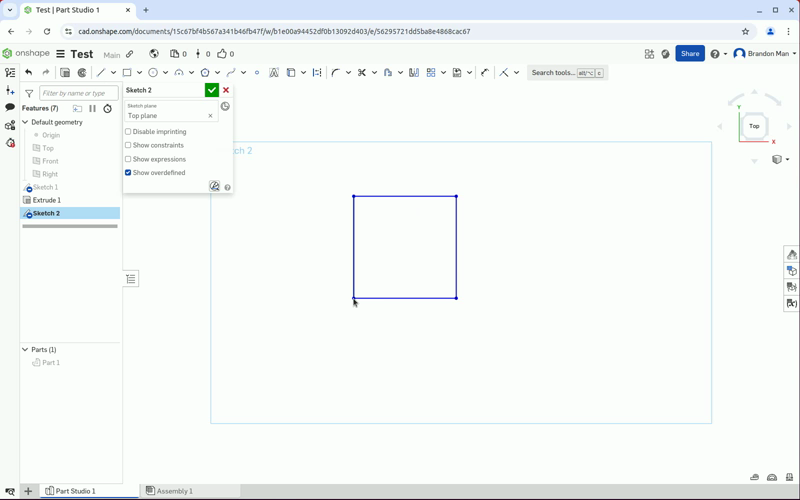
mouse_move(421, 275)
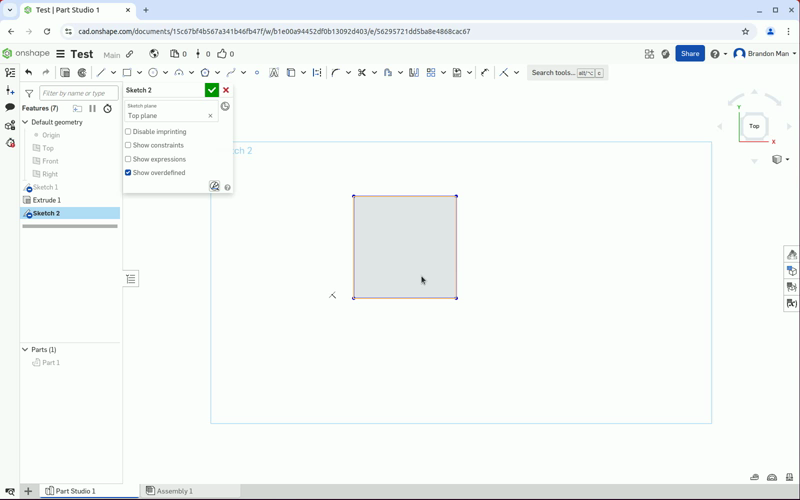
click(421, 275)
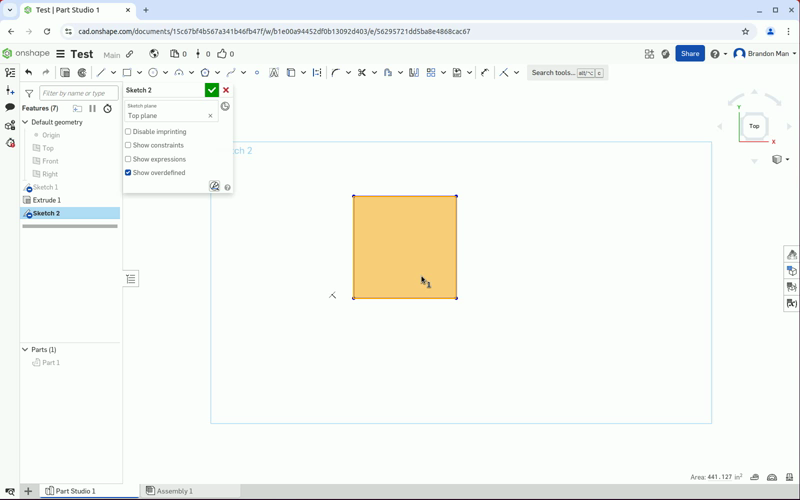
mouse_move(73, 352)
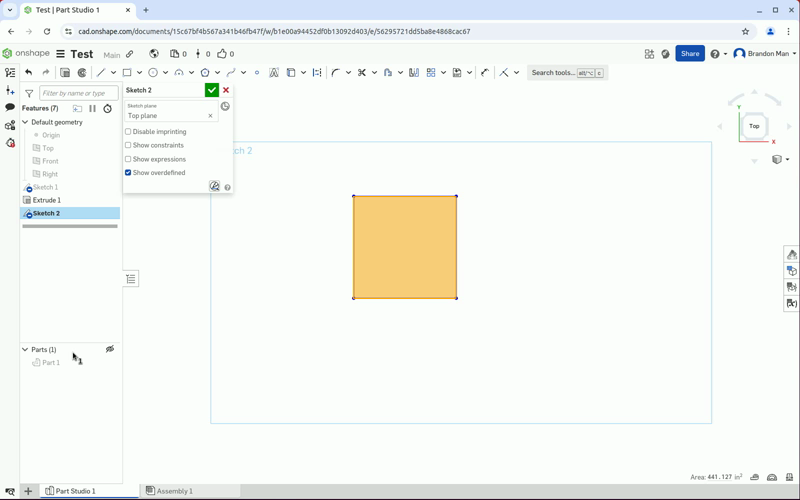
key(shift+y)
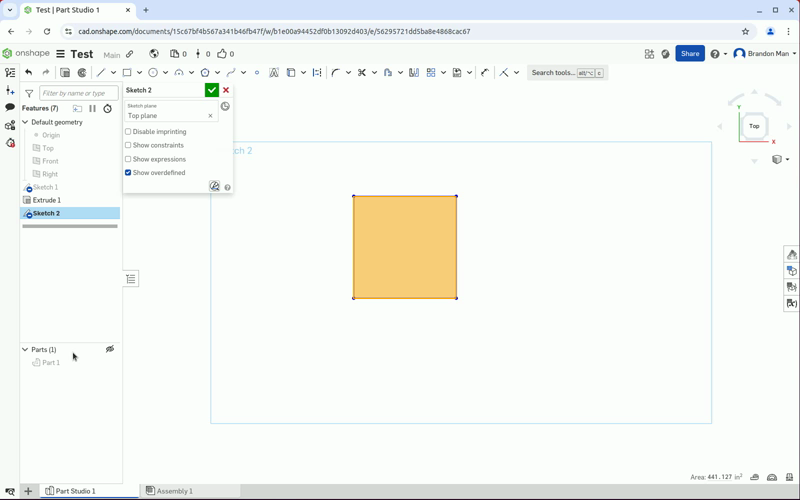
key(shift+e)
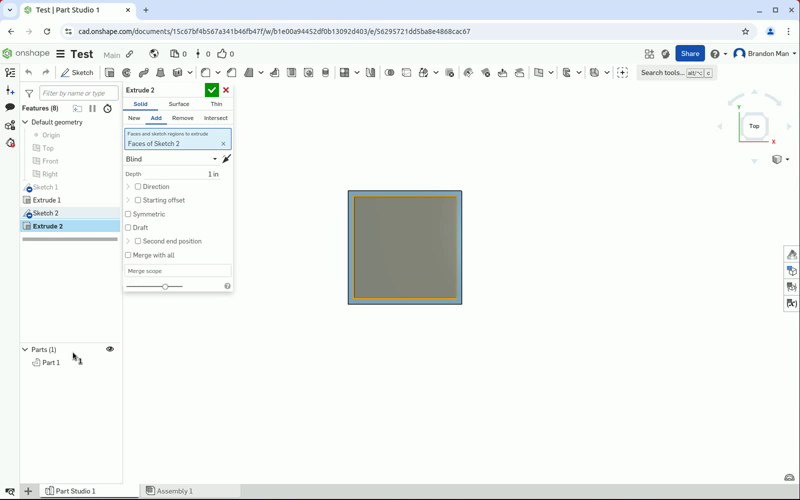
mouse_move(143, 106)
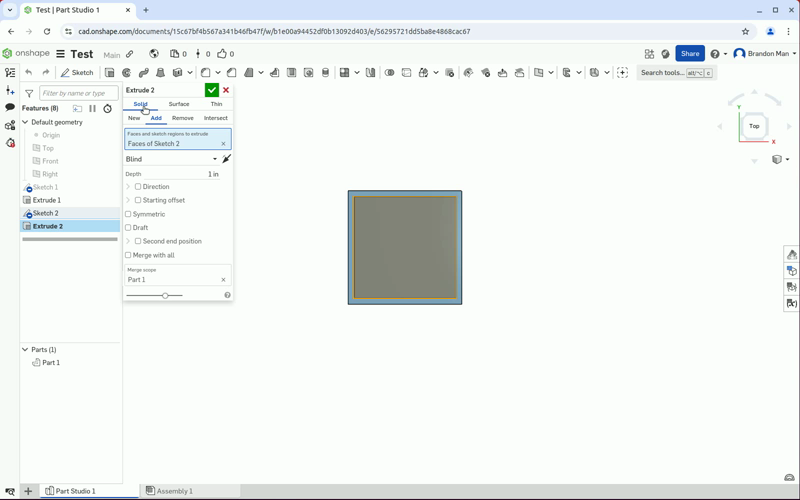
click(143, 106)
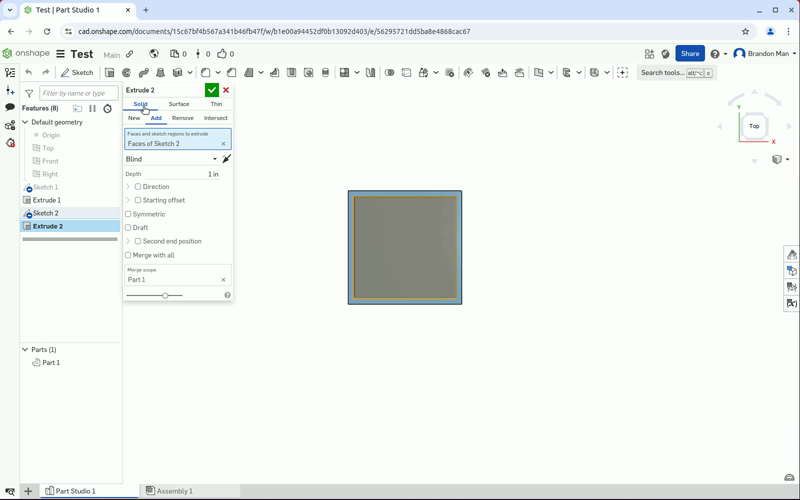
mouse_move(137, 120)
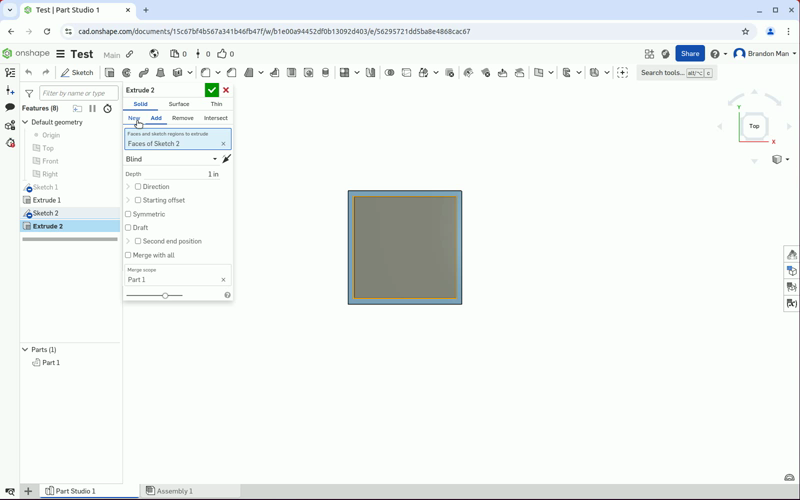
click(137, 120)
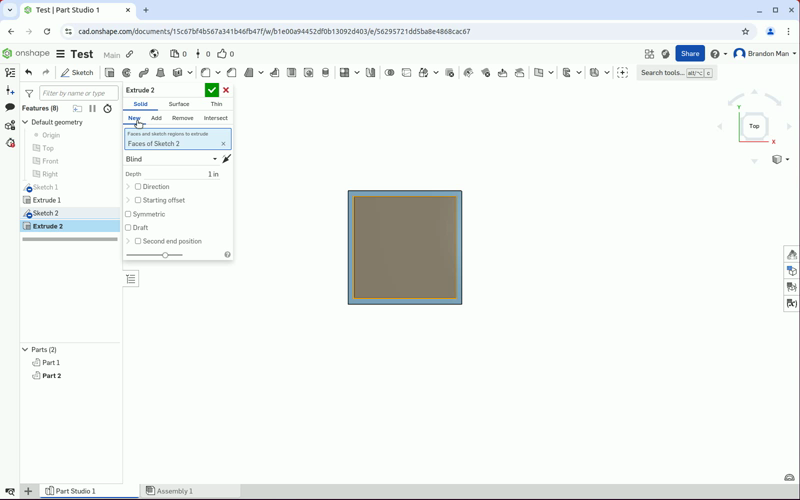
key(tab, 4)
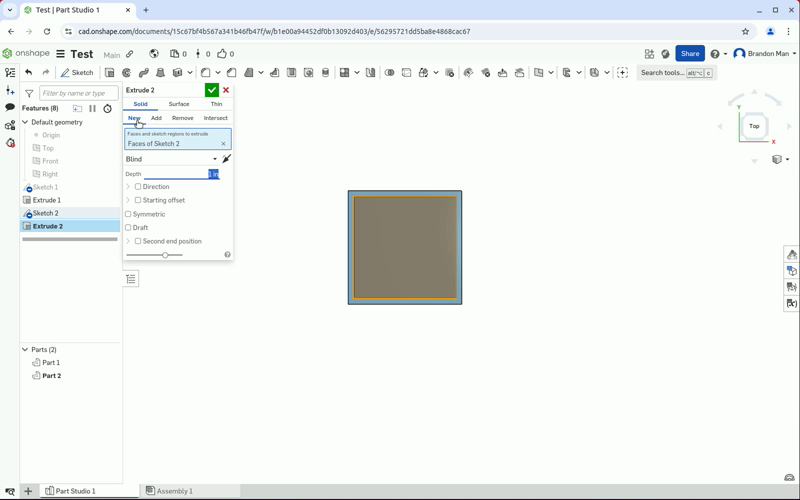
text(1.204)
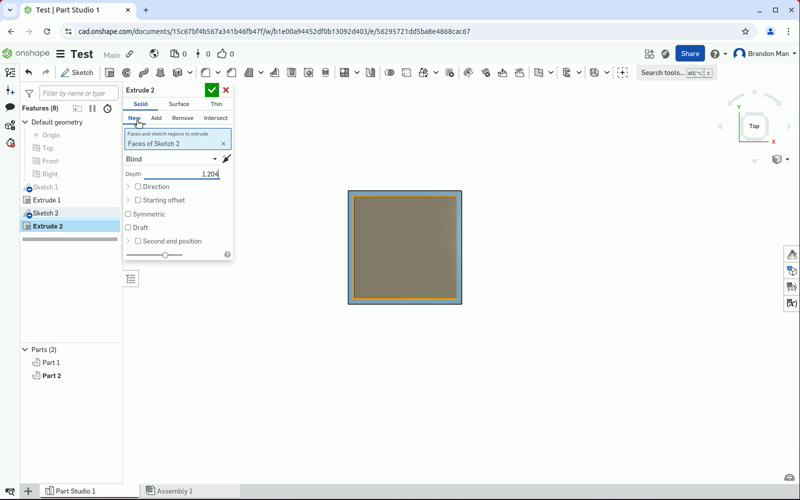
key(enter)
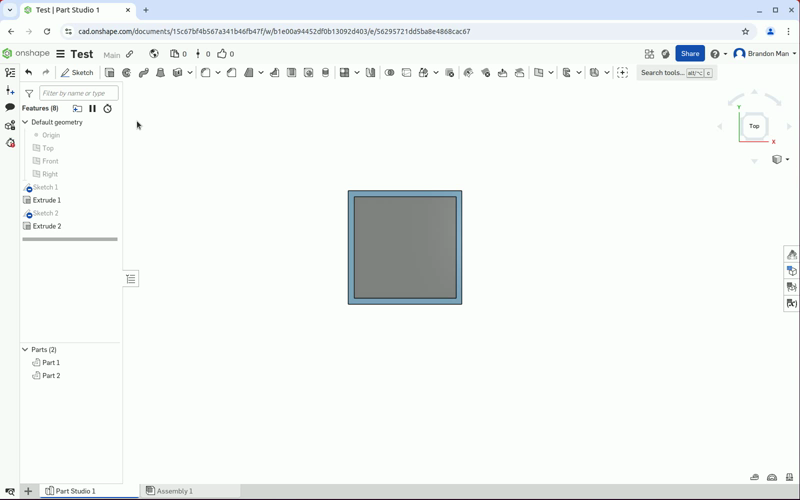
key(shift+h)
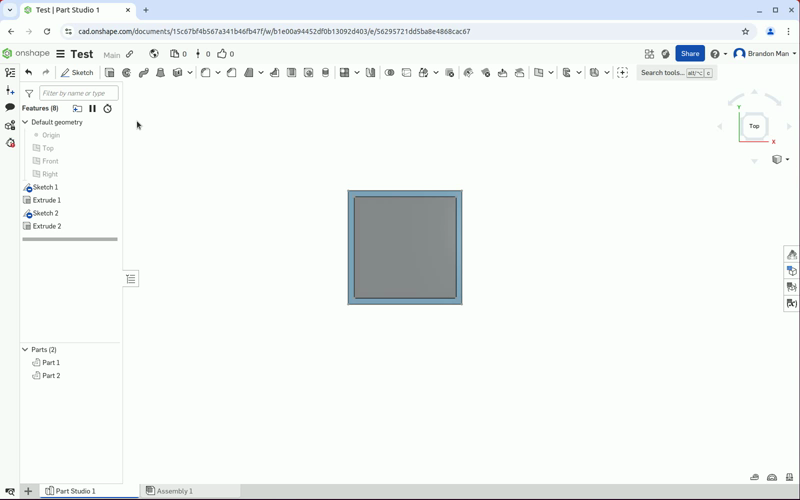
key(shift+h)
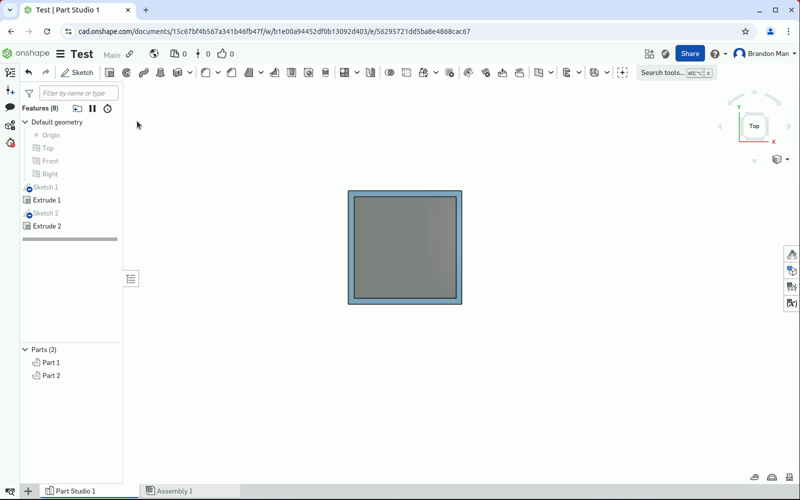
mouse_move(73, 189)
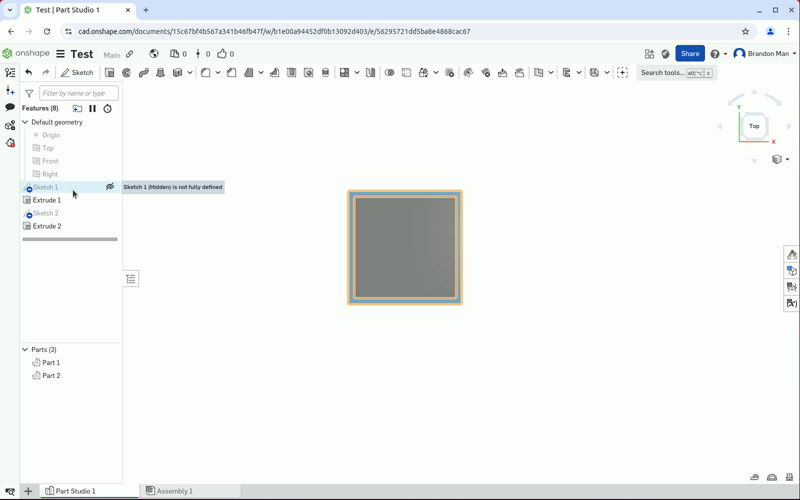
click(73, 189)
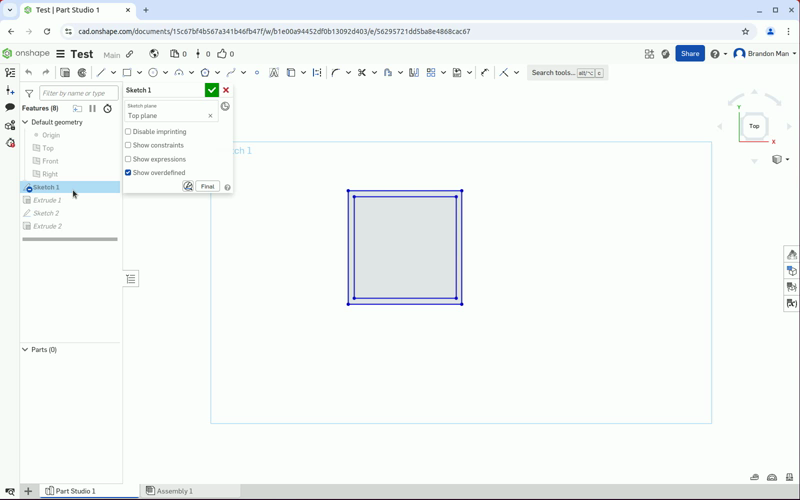
mouse_move(229, 92)
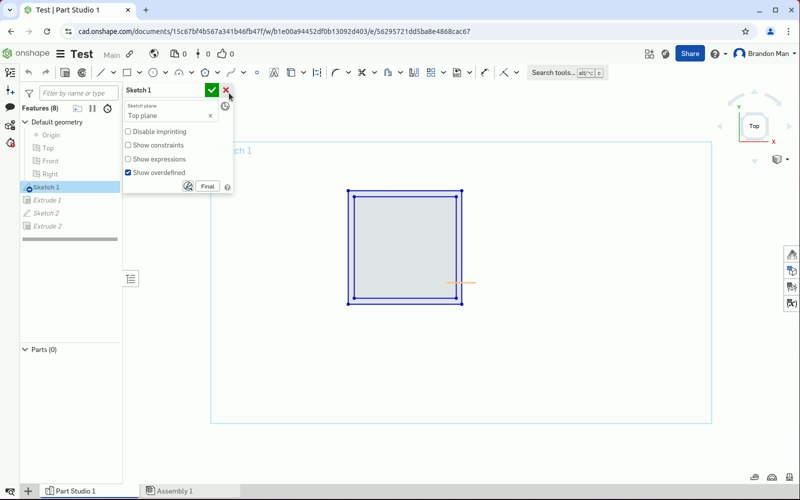
click(229, 92)
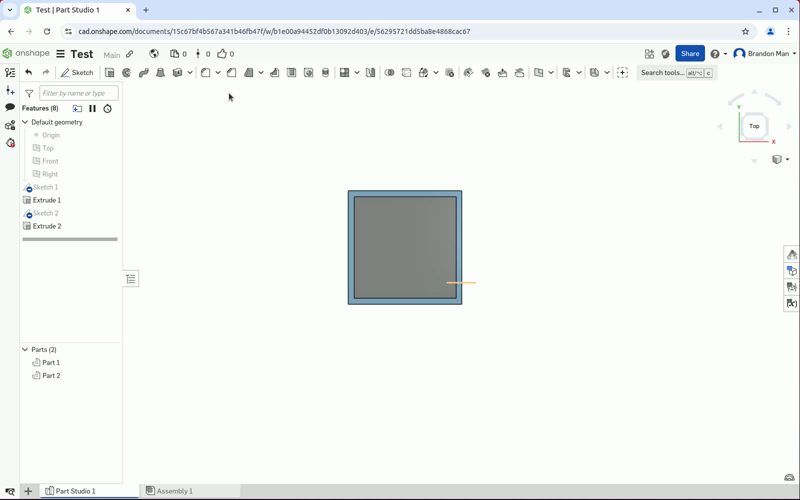
mouse_move(73, 352)
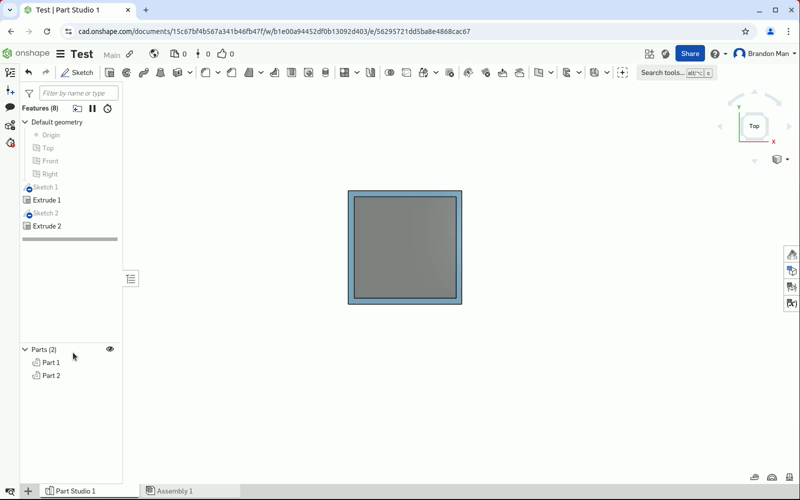
key(y)
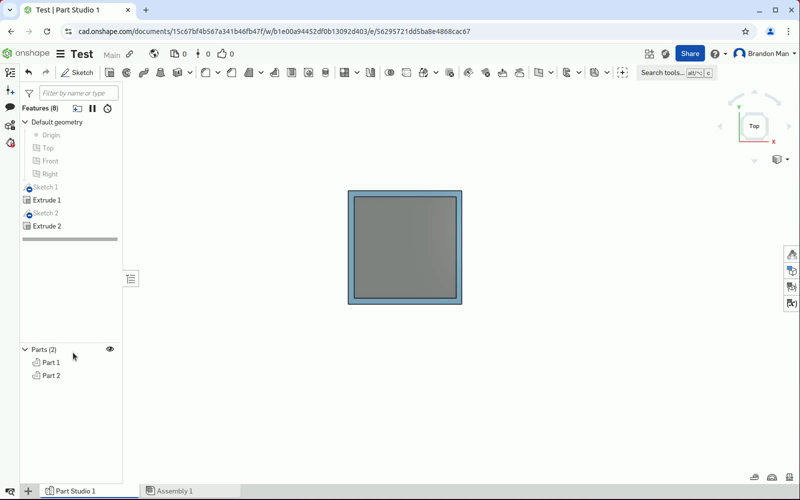
key(shift+p)
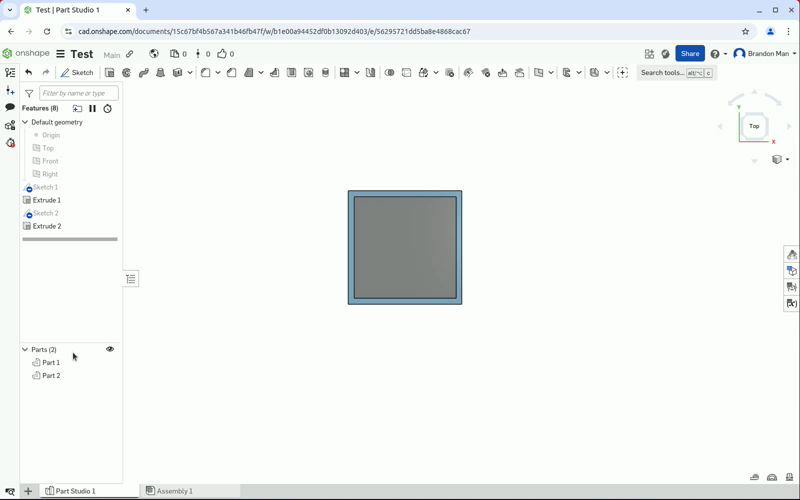
key(space)
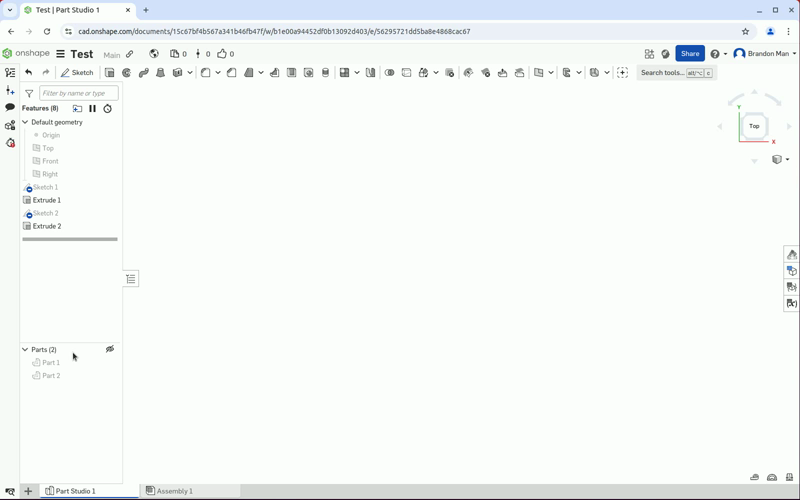
key_down(shift)
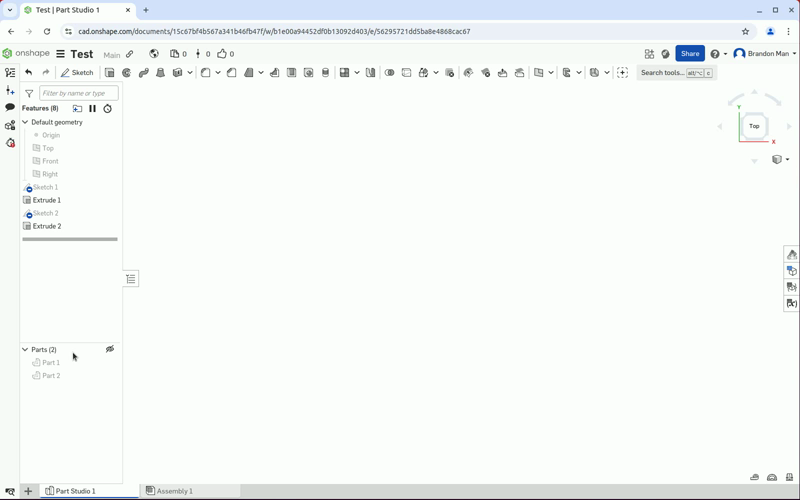
key(up)
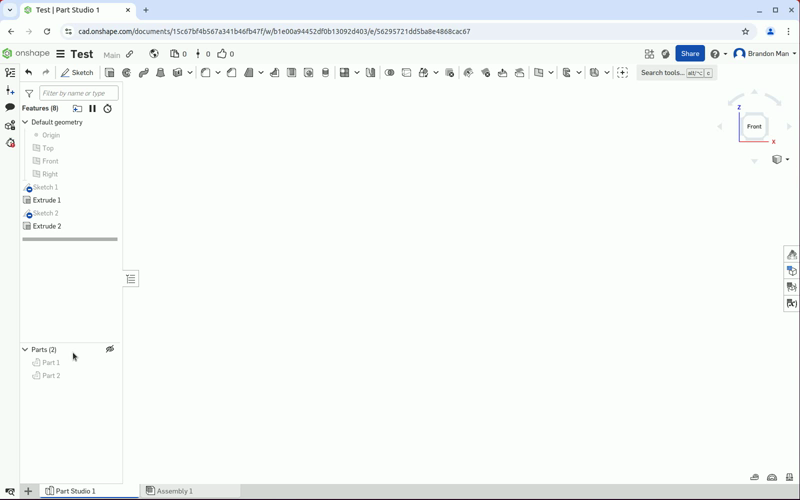
key_up(shift)
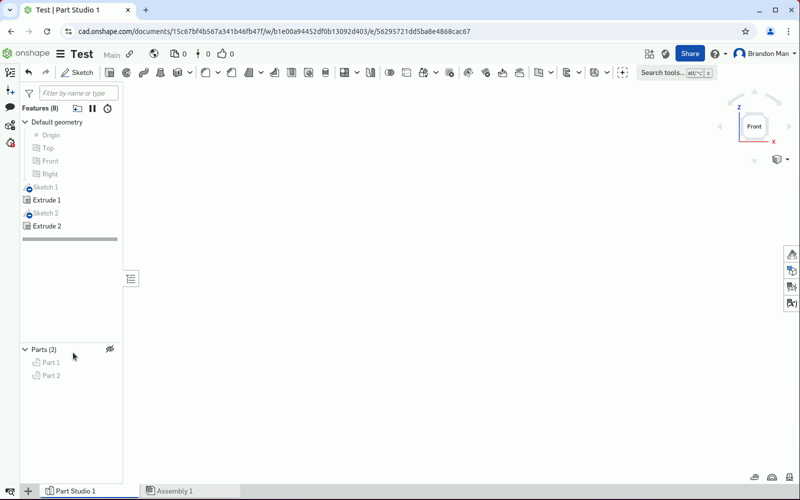
mouse_move(73, 352)
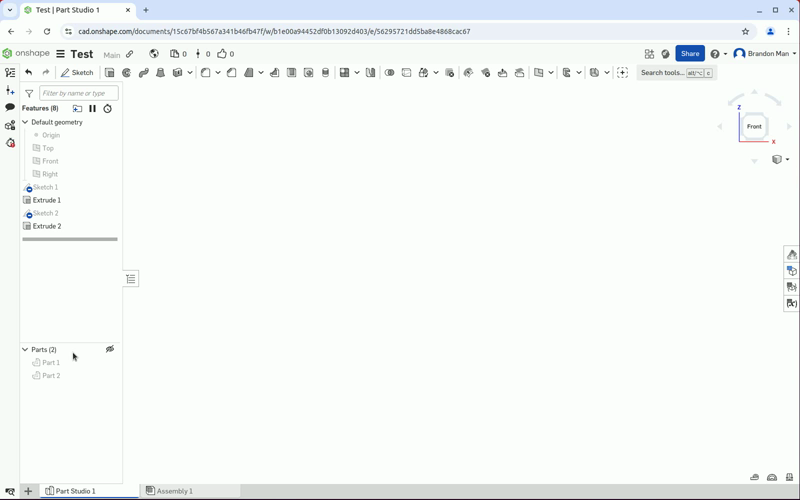
key(shift+y)
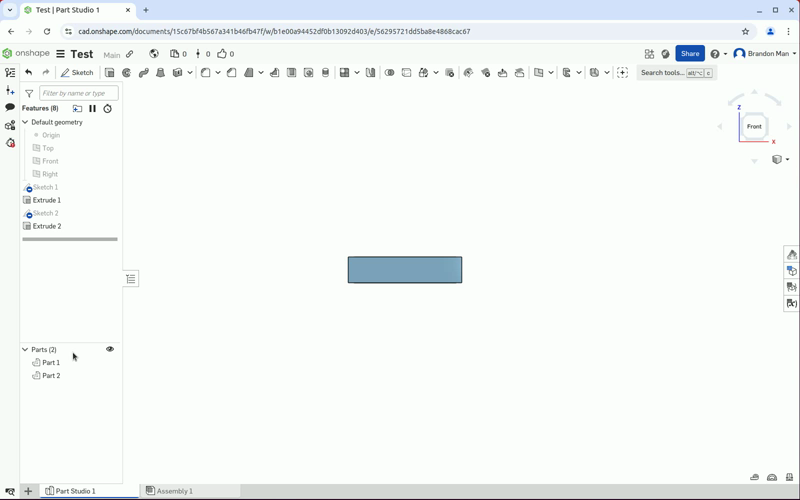
mouse_move(541, 75)
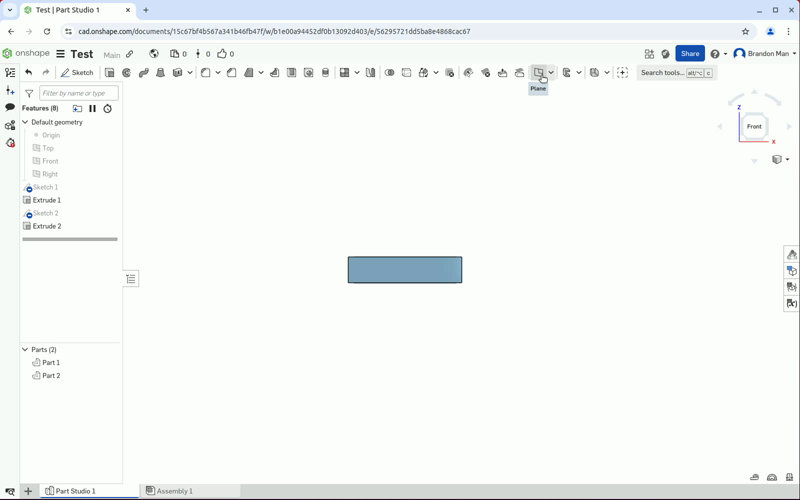
click(541, 75)
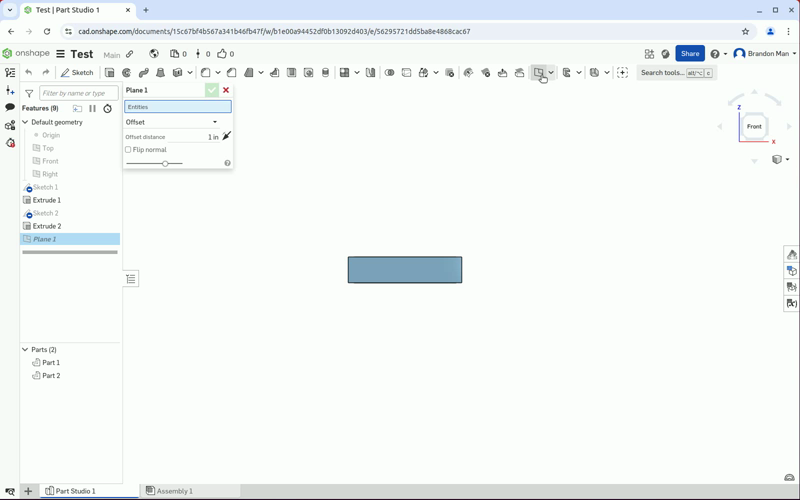
mouse_move(73, 163)
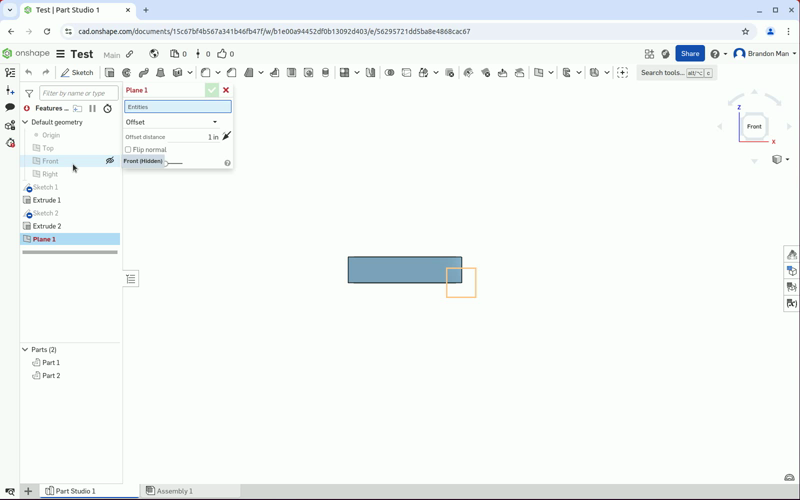
click(73, 163)
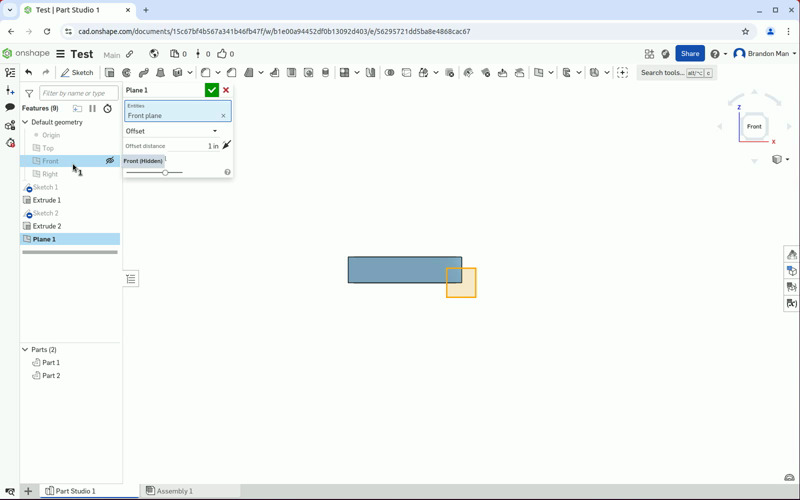
key(tab, 2)
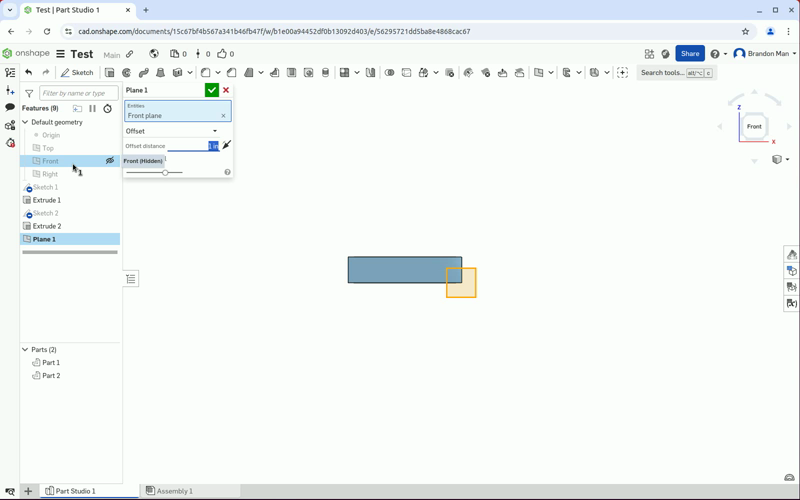
text(4.344)
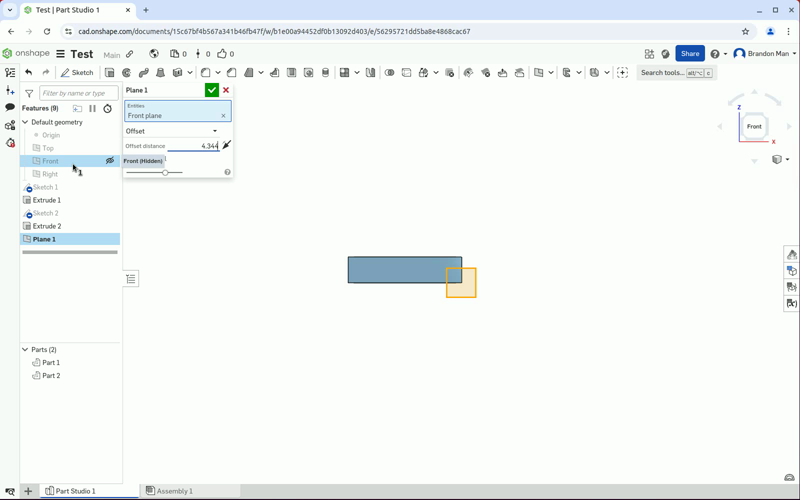
key(enter, 2)
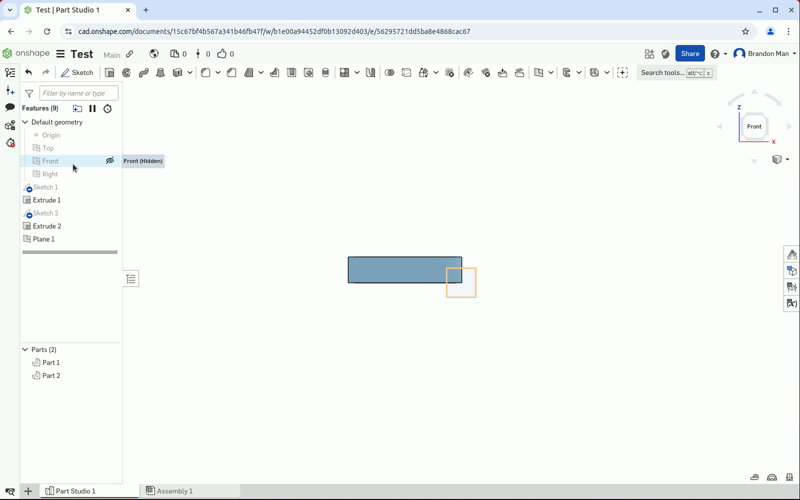
key(shift+s)
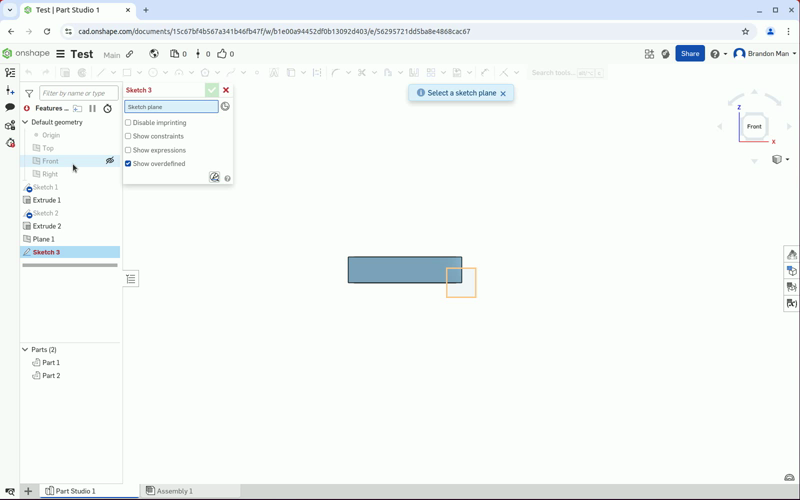
mouse_move(73, 241)
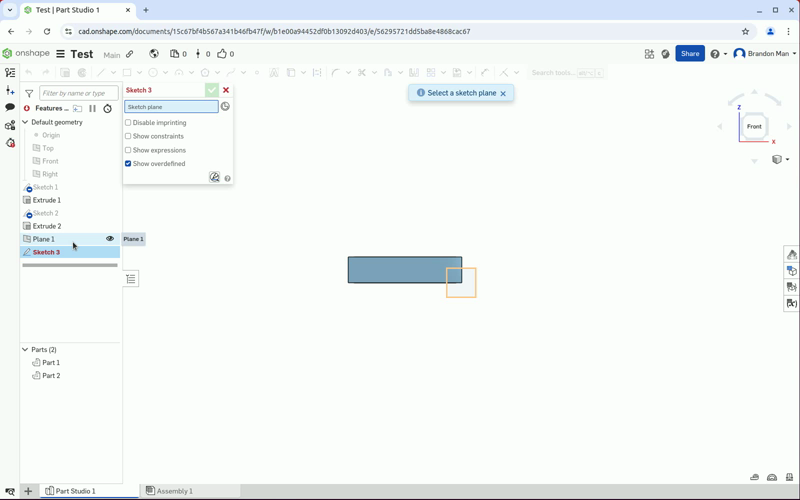
click(73, 241)
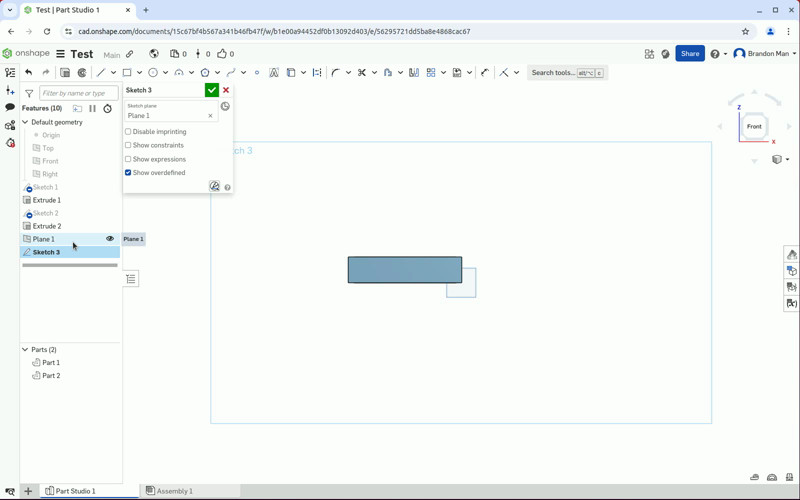
mouse_move(73, 352)
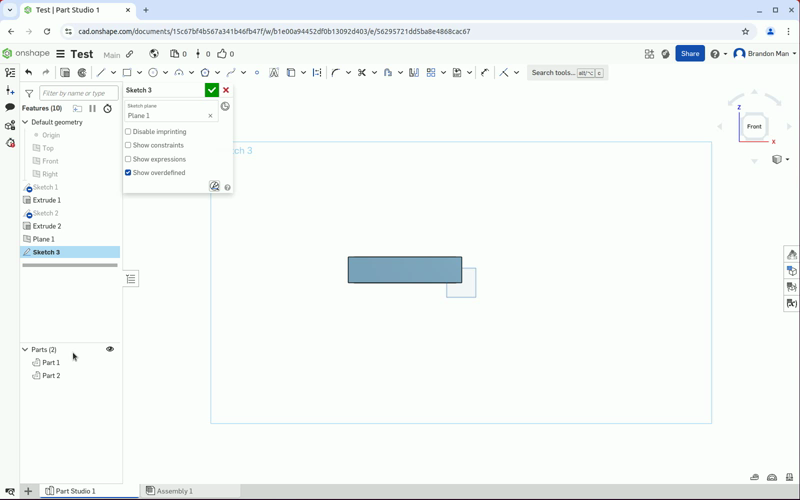
key(y)
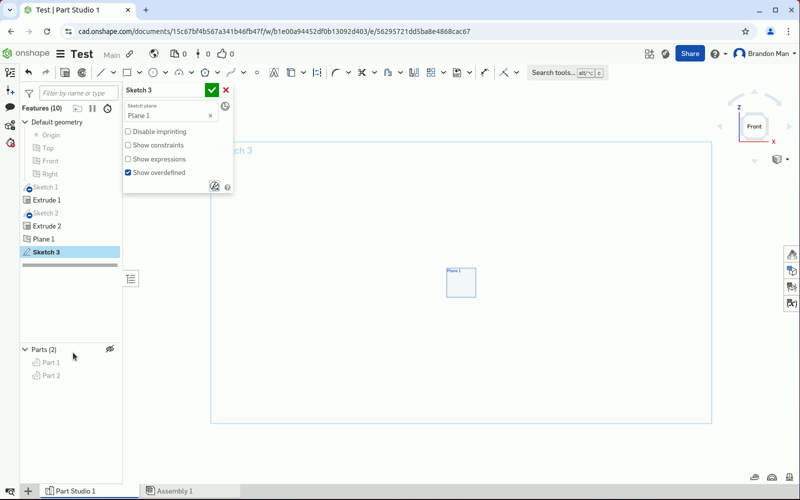
key(l)
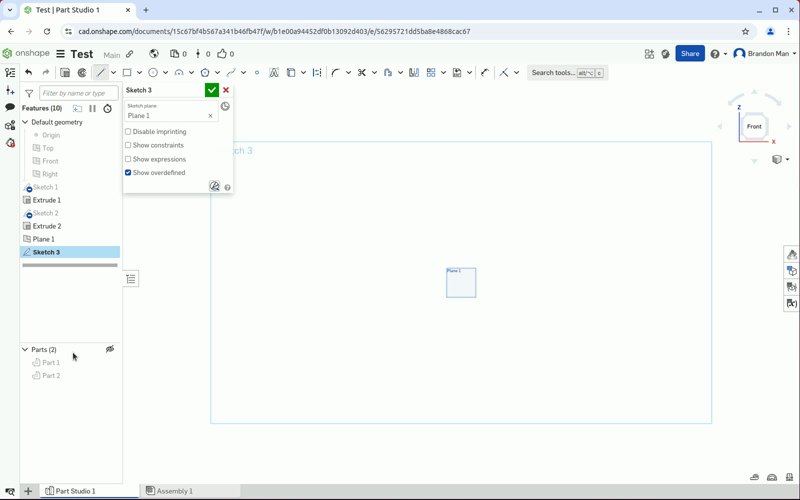
key_down(shift)
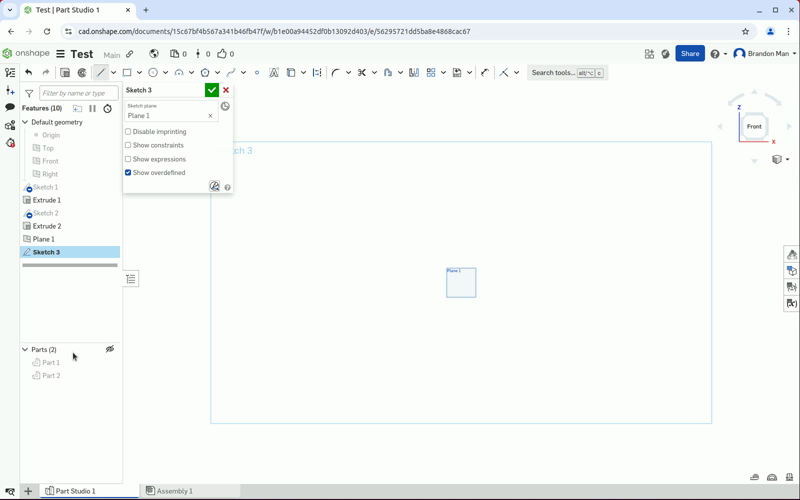
mouse_move(359, 272)
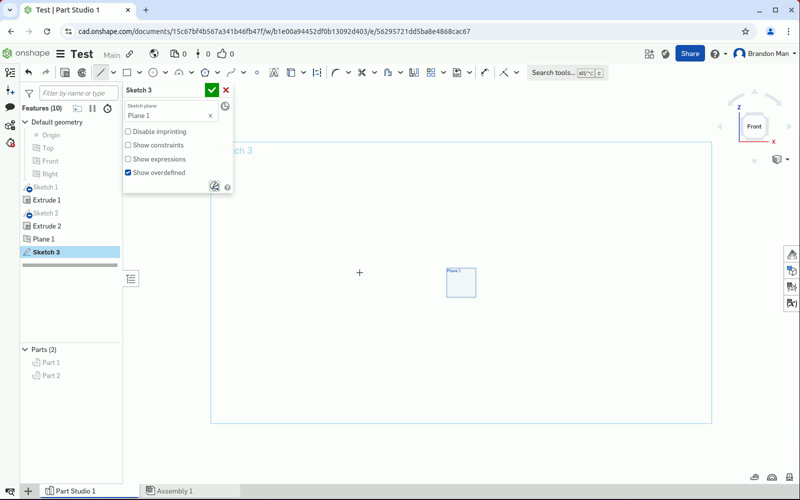
click(359, 272)
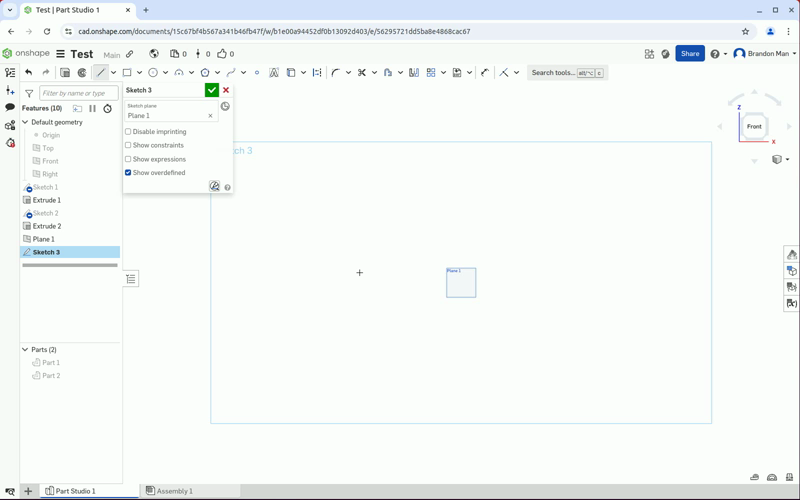
key_up(shift)
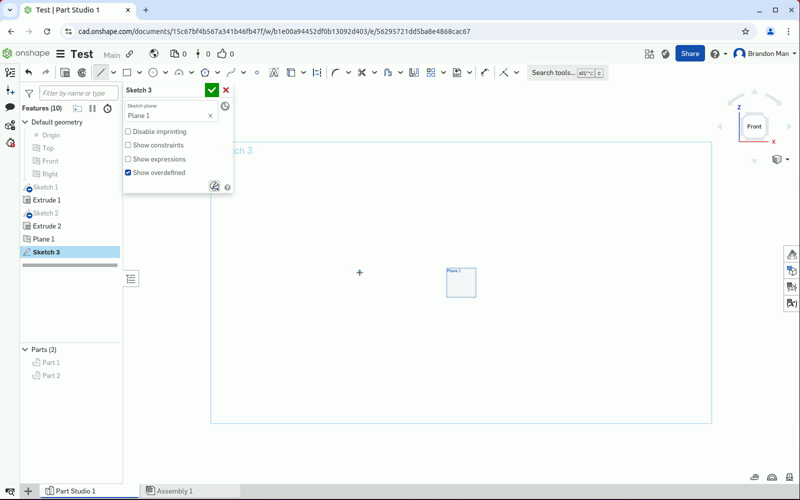
key_down(shift)
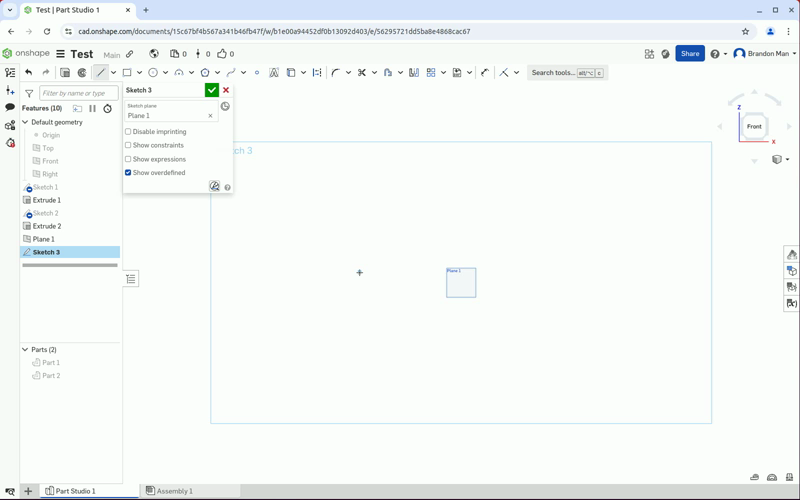
mouse_move(389, 272)
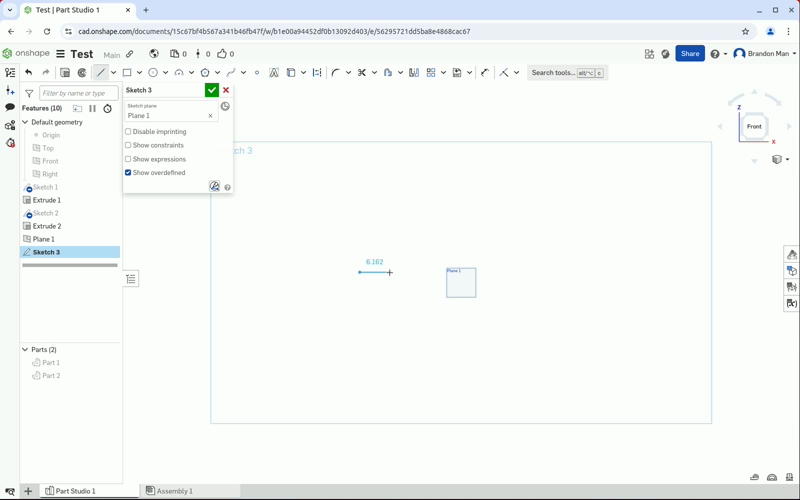
mouse_move(377, 272)
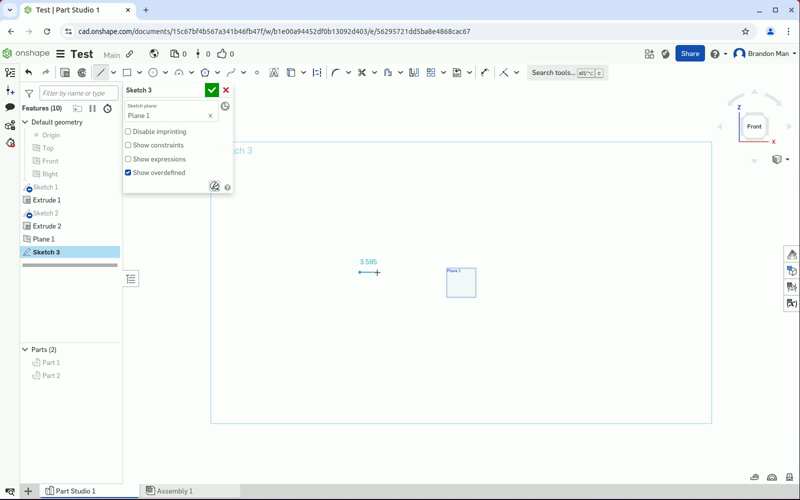
click(377, 272)
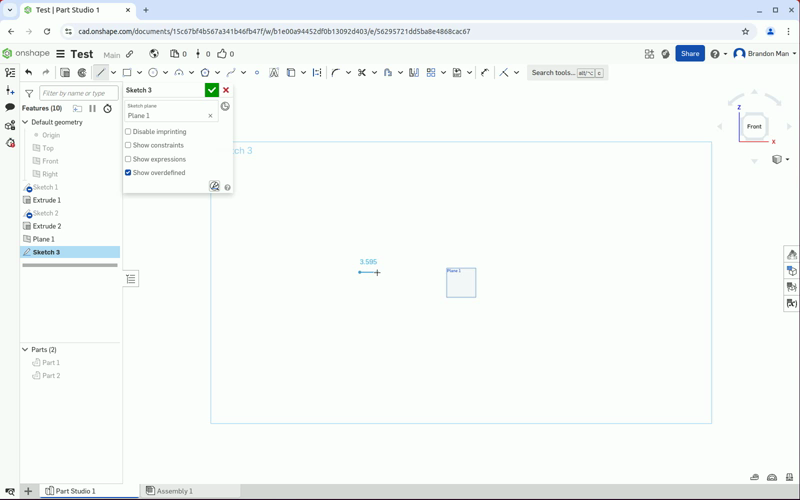
key_up(shift)
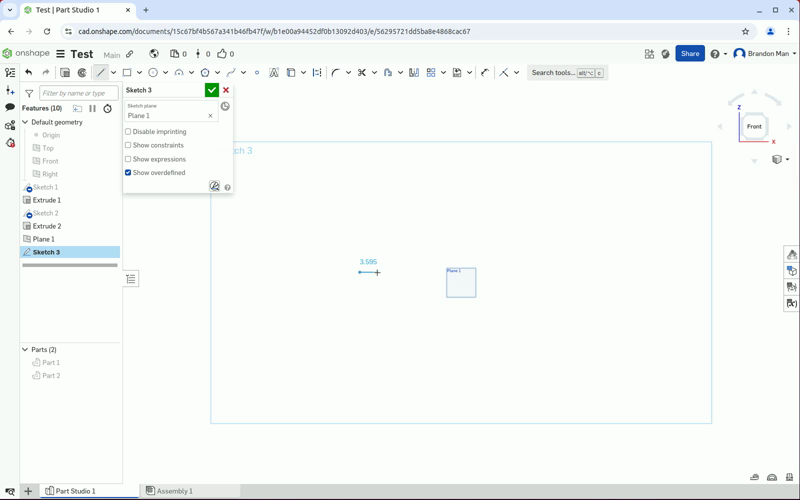
key_down(shift)
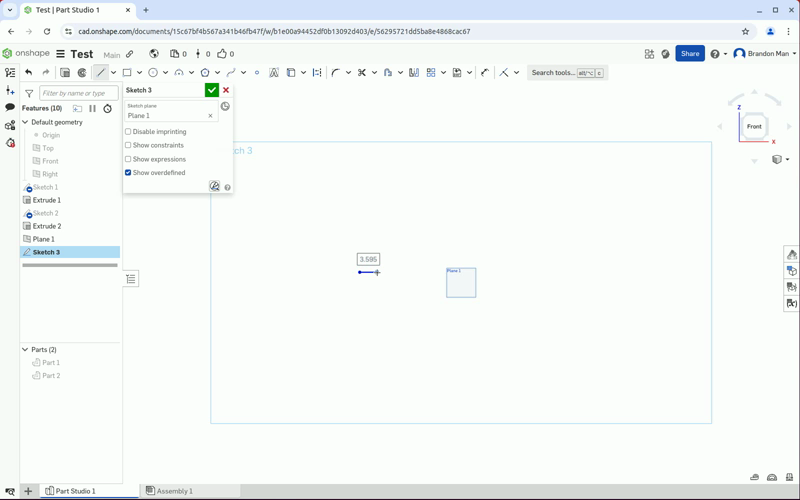
mouse_move(455, 272)
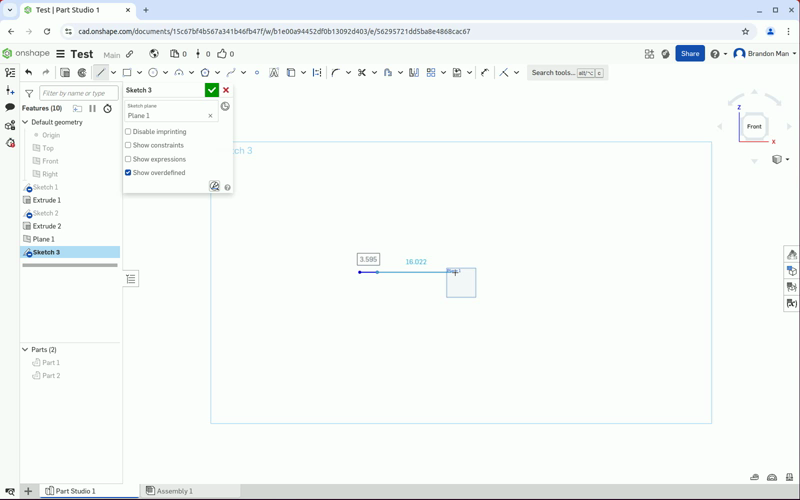
click(455, 272)
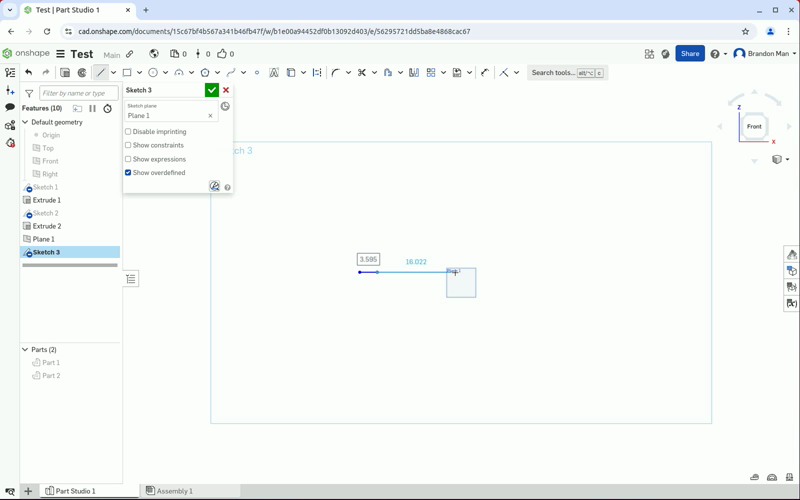
key_up(shift)
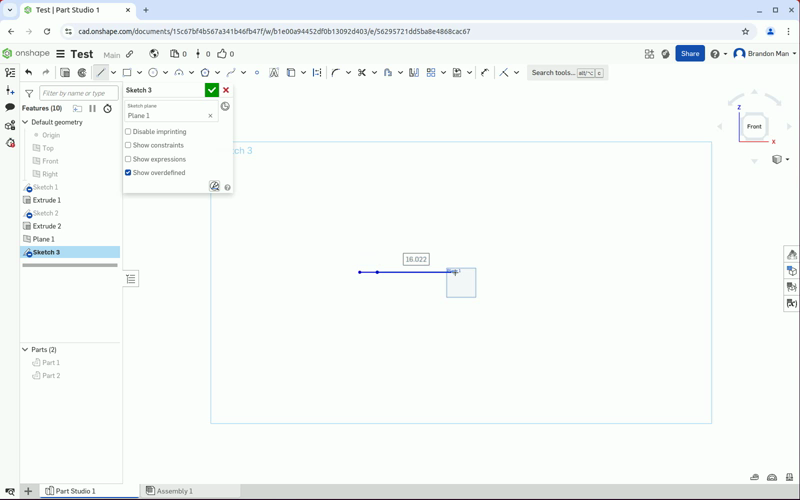
key_down(shift)
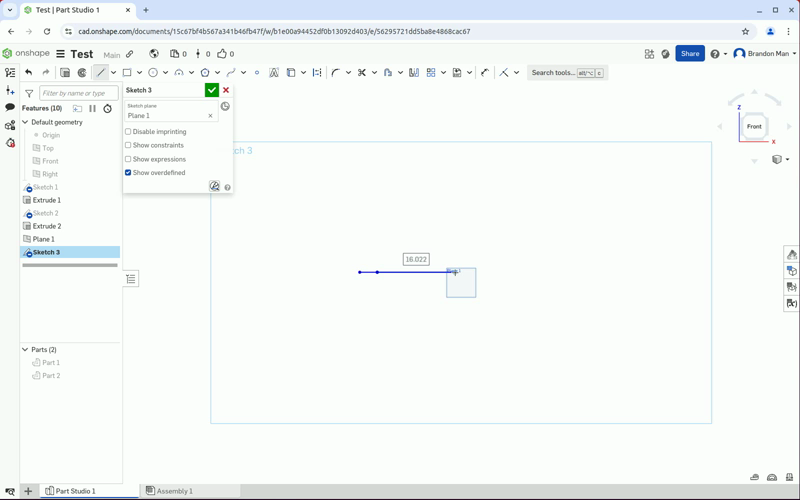
mouse_move(485, 272)
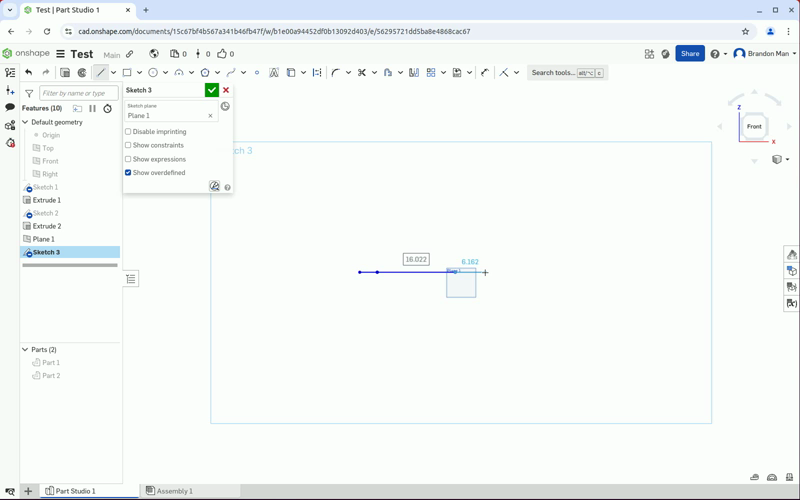
mouse_move(455, 264)
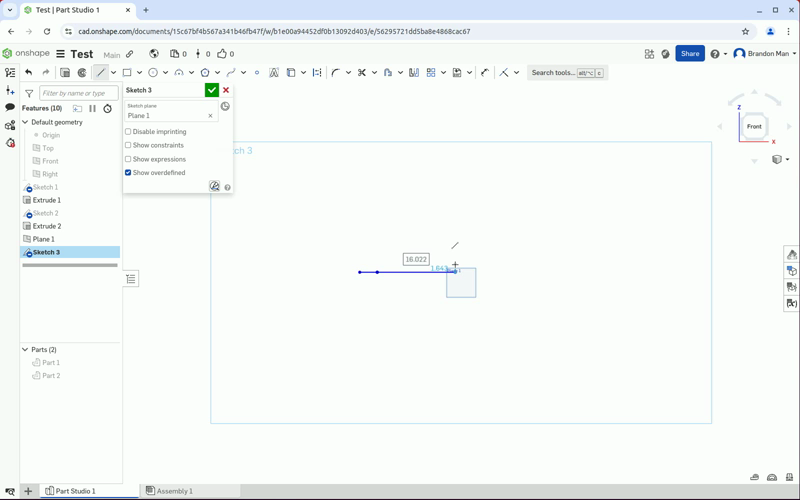
click(455, 264)
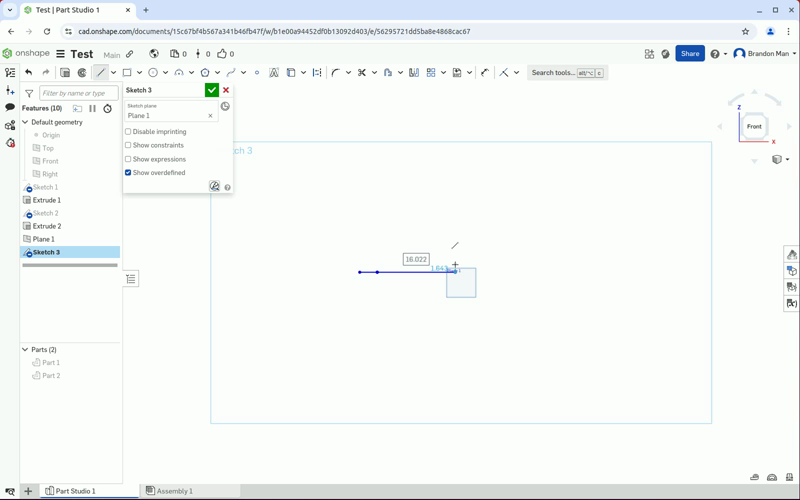
key_up(shift)
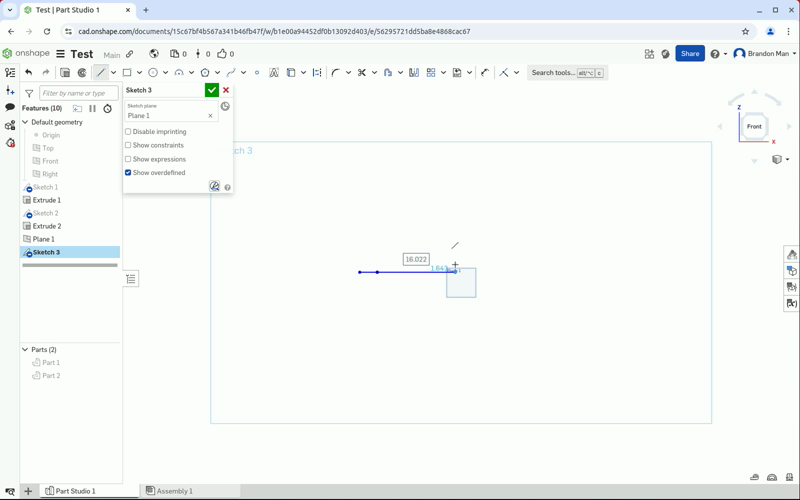
key_down(shift)
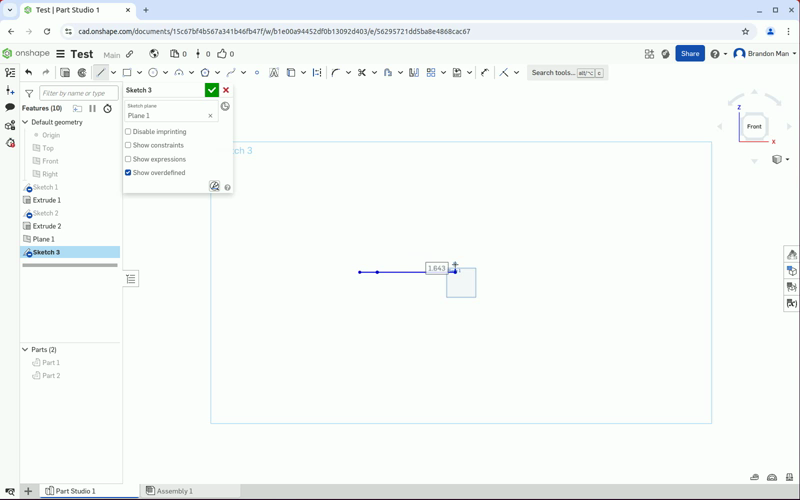
mouse_move(359, 264)
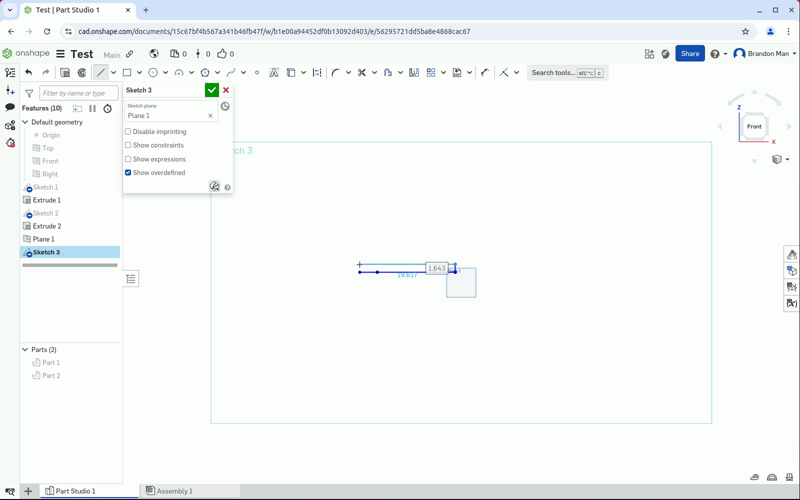
click(359, 264)
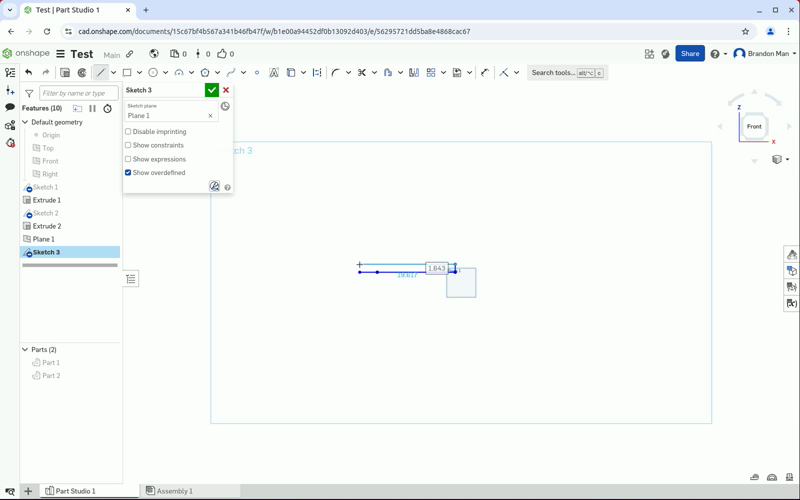
key_up(shift)
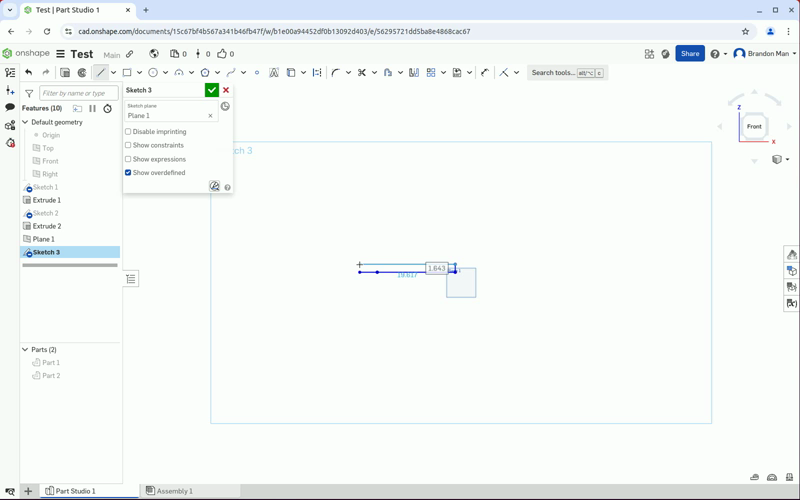
mouse_move(389, 264)
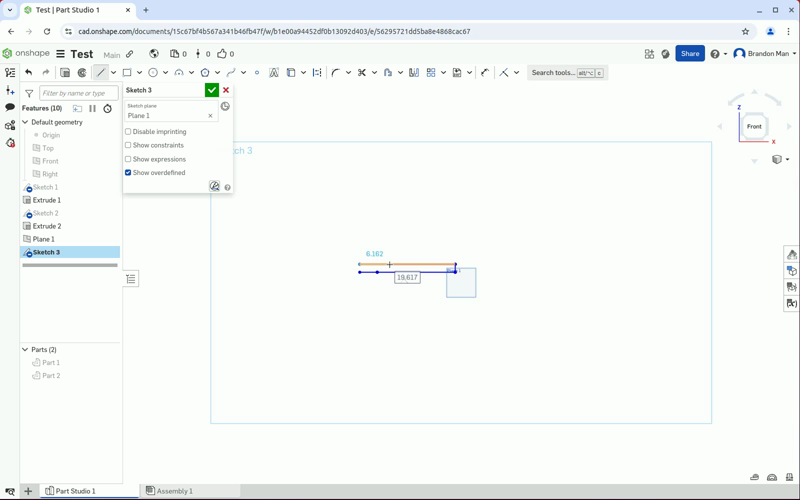
key_down(shift)
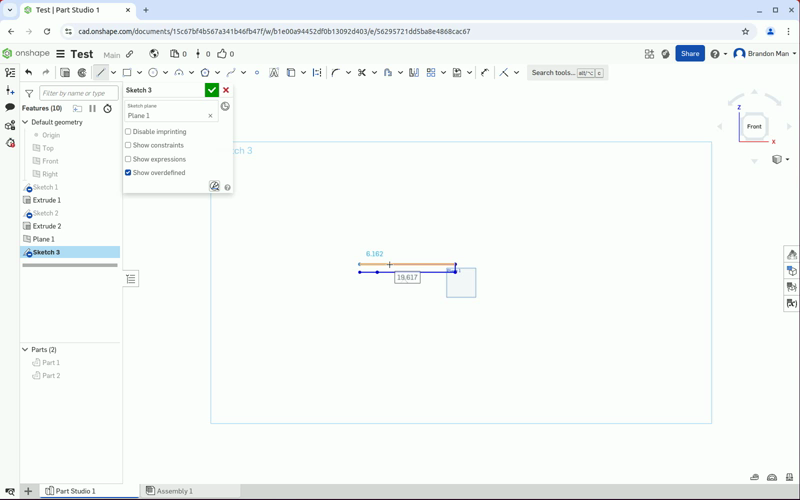
mouse_move(359, 272)
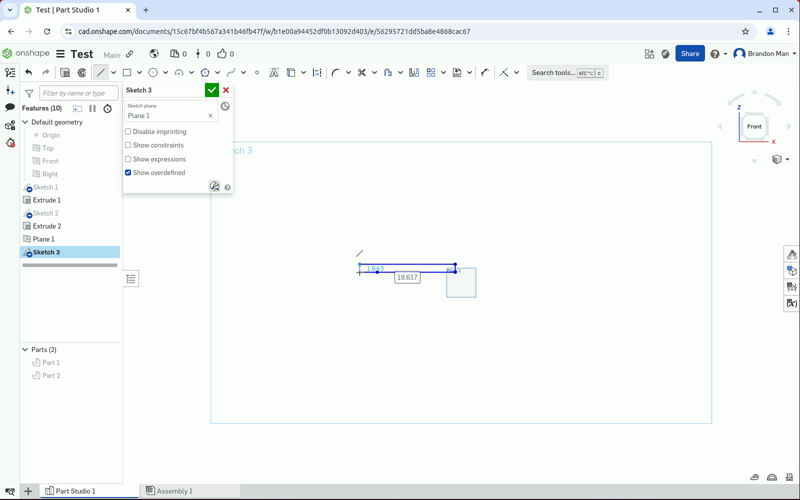
key_up(shift)
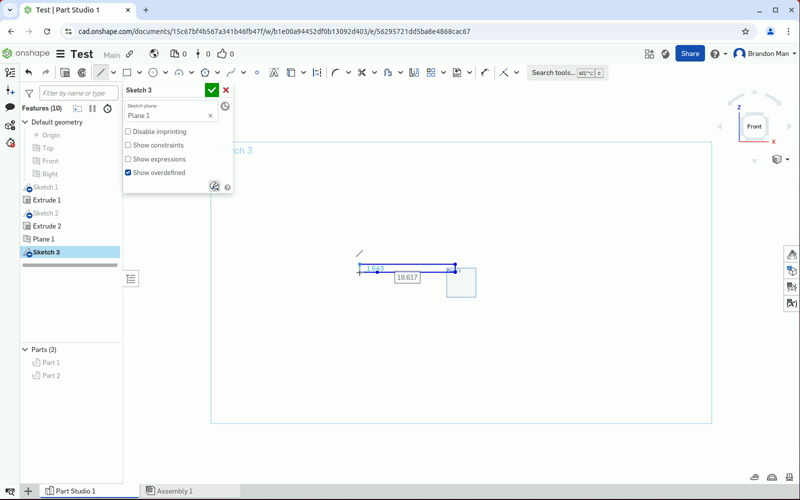
click(359, 272)
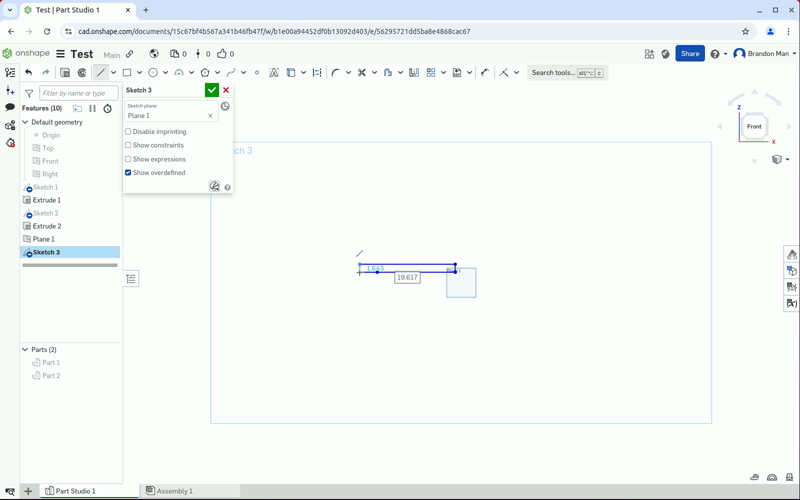
key(esc)
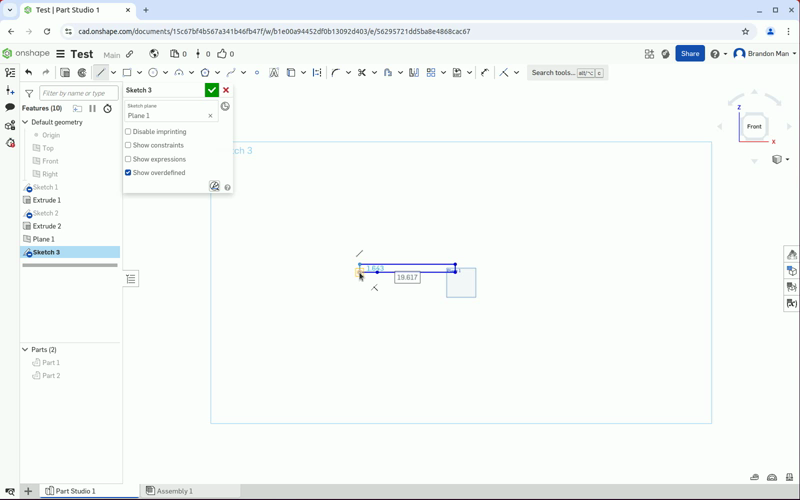
key(c)
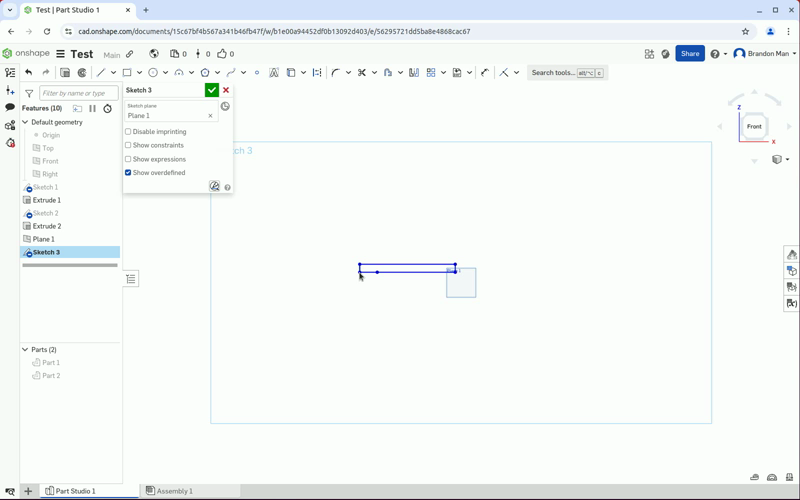
key_down(shift)
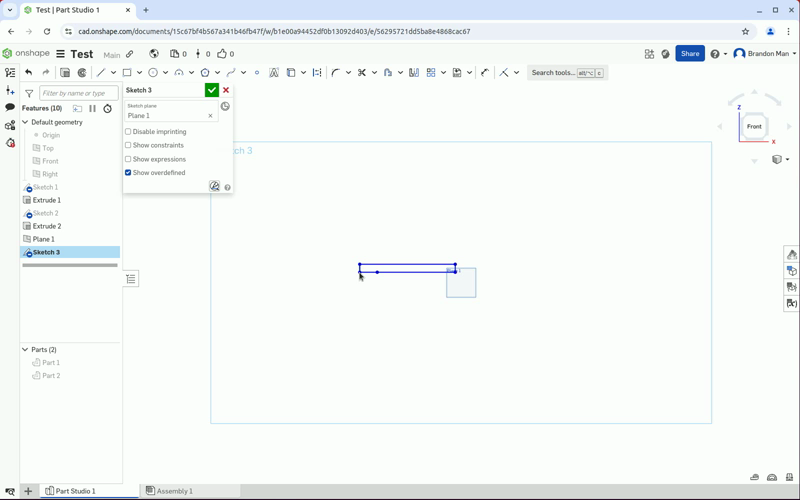
mouse_move(365, 268)
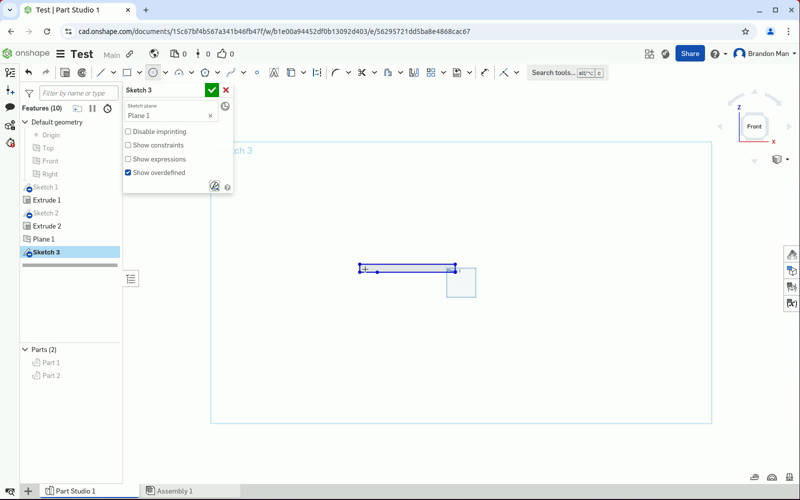
click(365, 268)
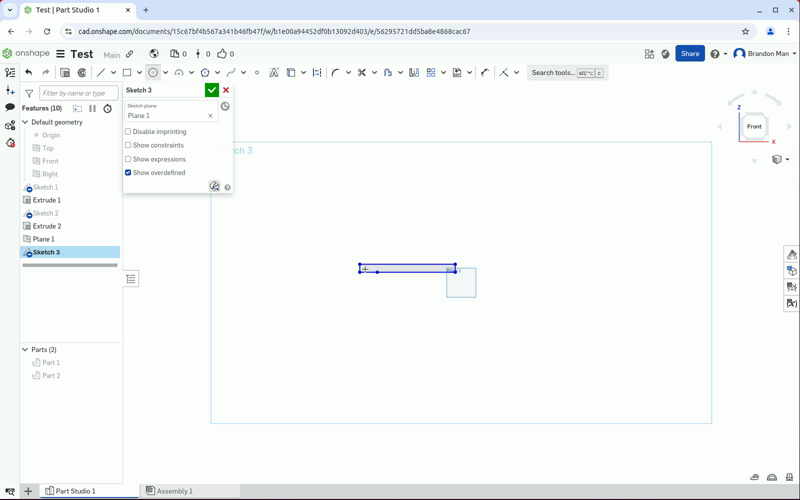
key_up(shift)
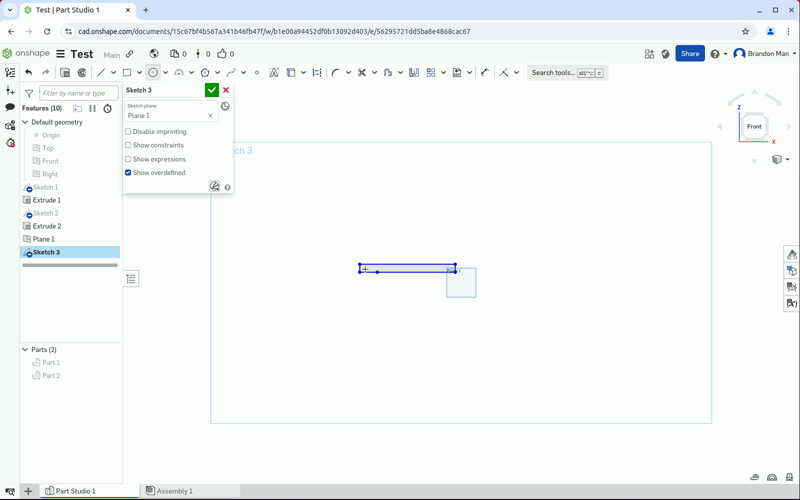
mouse_move(365, 268)
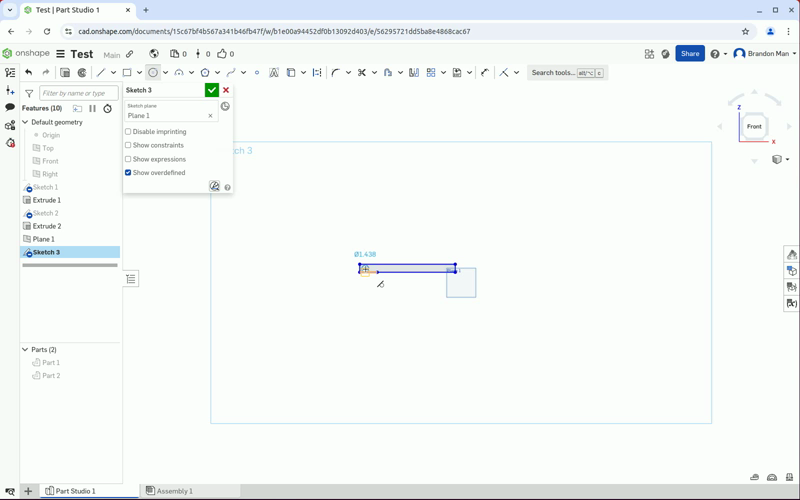
scroll(6)
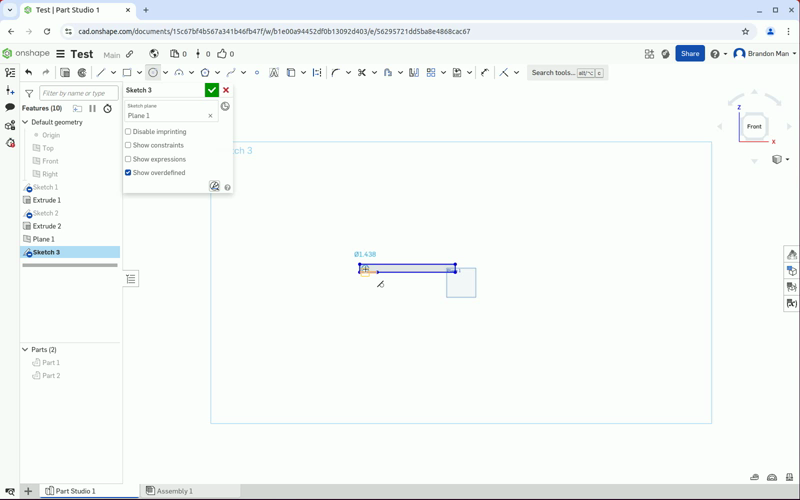
scroll(6)
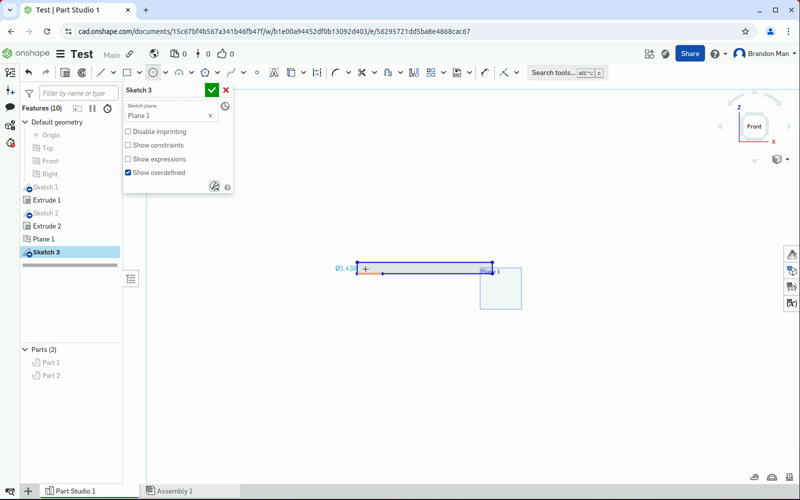
scroll(6)
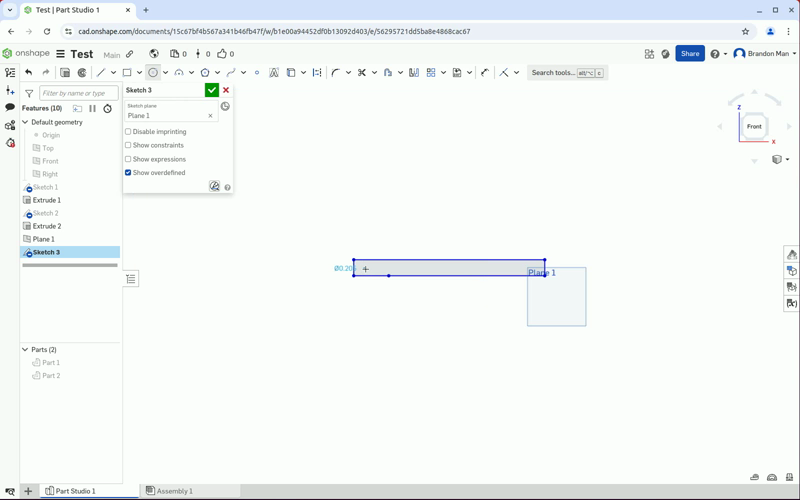
scroll(6)
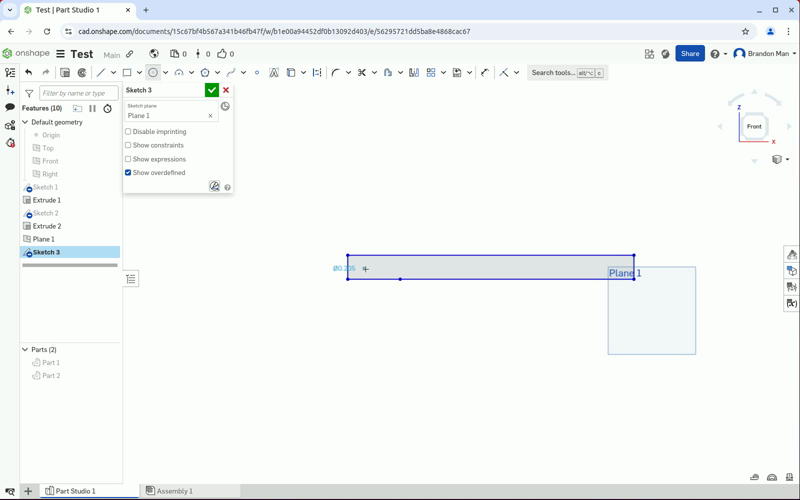
scroll(6)
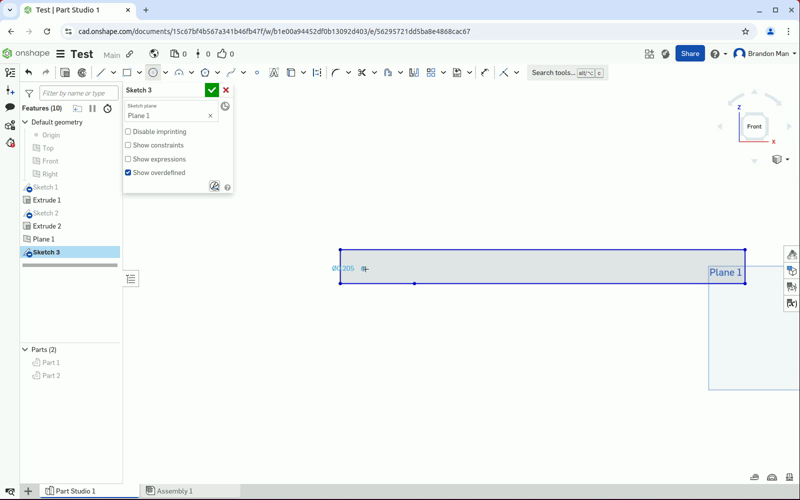
scroll(6)
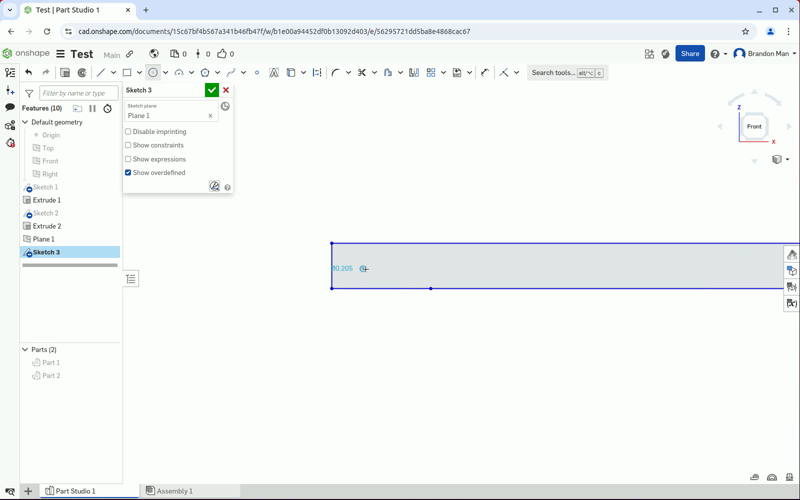
scroll(6)
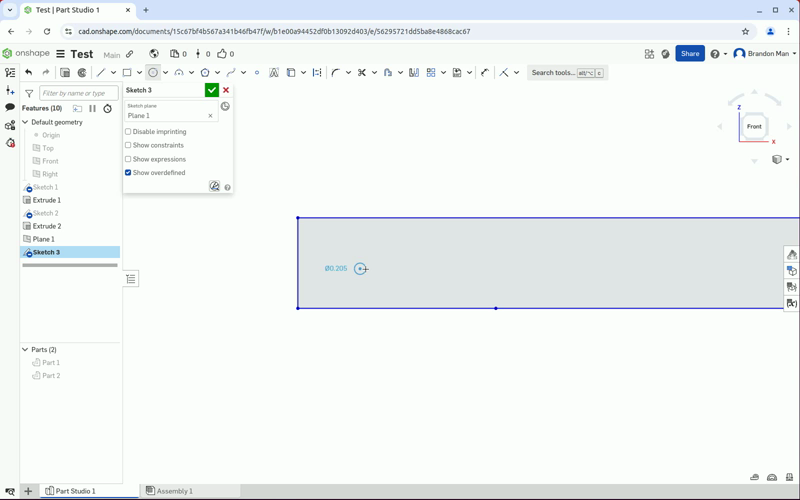
click(365, 268)
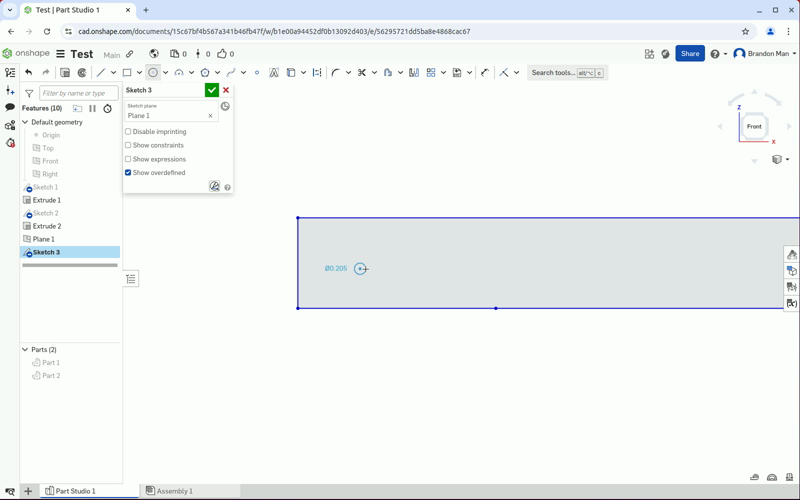
scroll(-6)
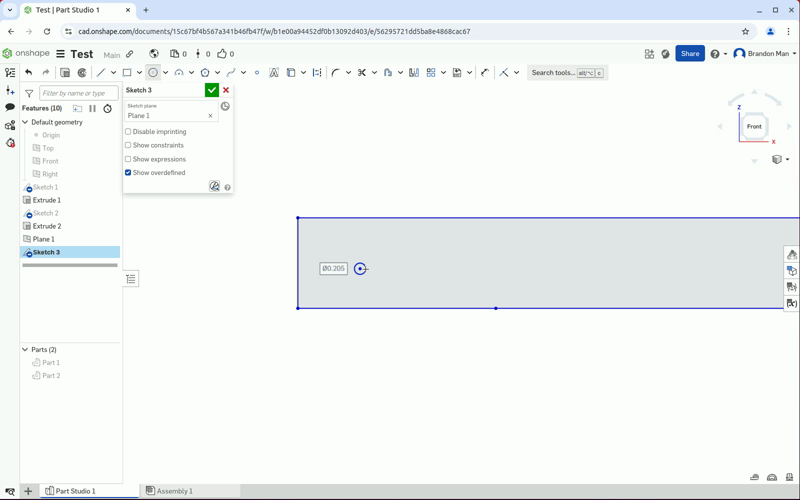
scroll(-6)
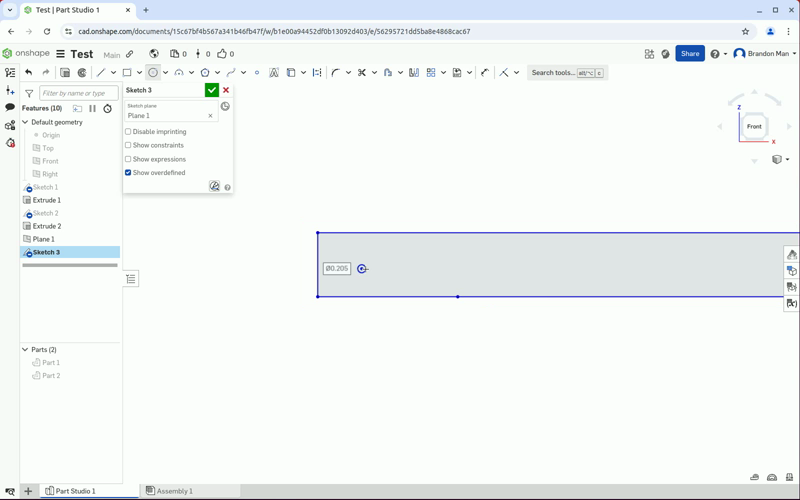
scroll(-6)
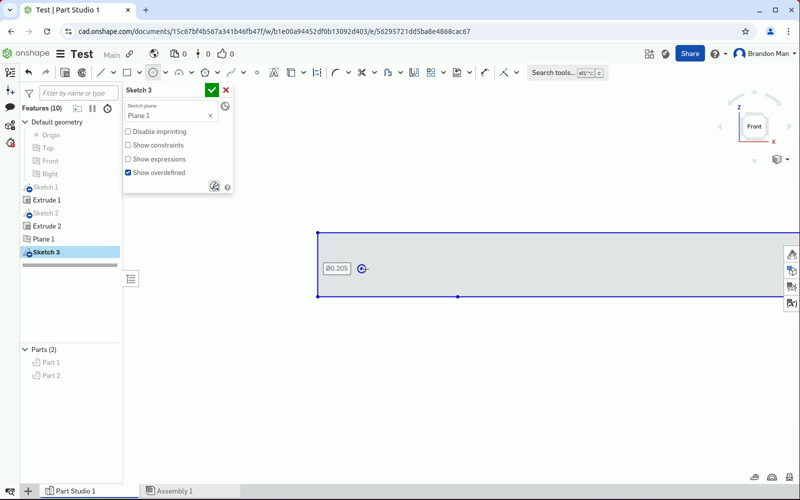
scroll(-6)
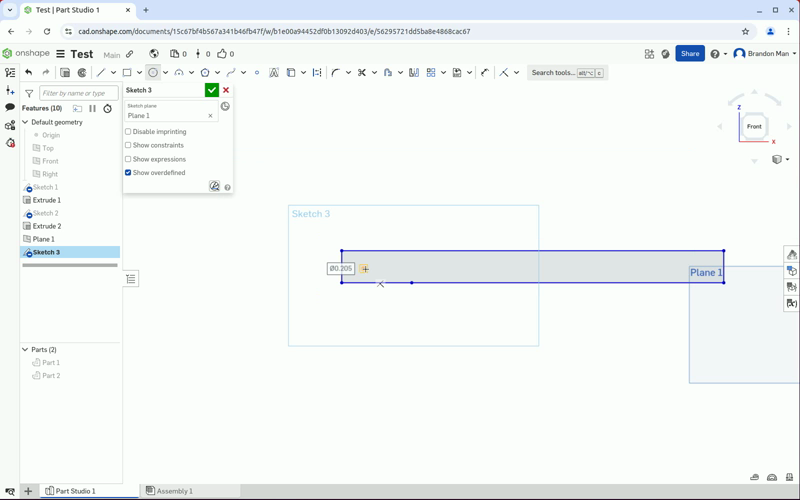
scroll(-6)
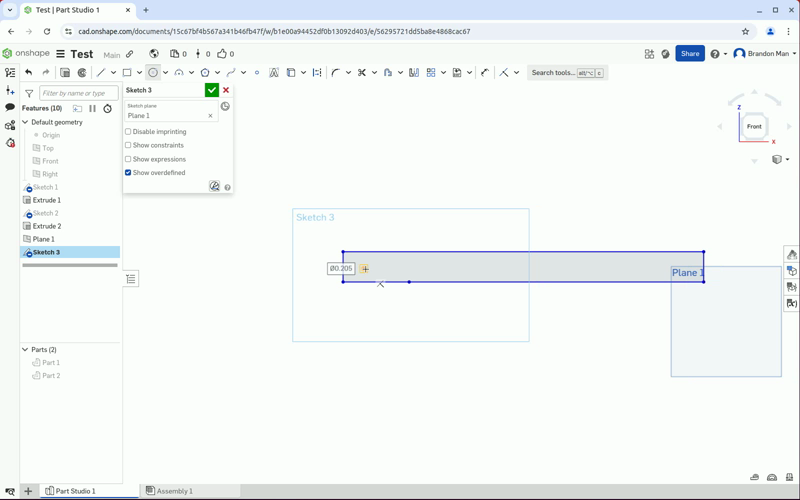
scroll(-6)
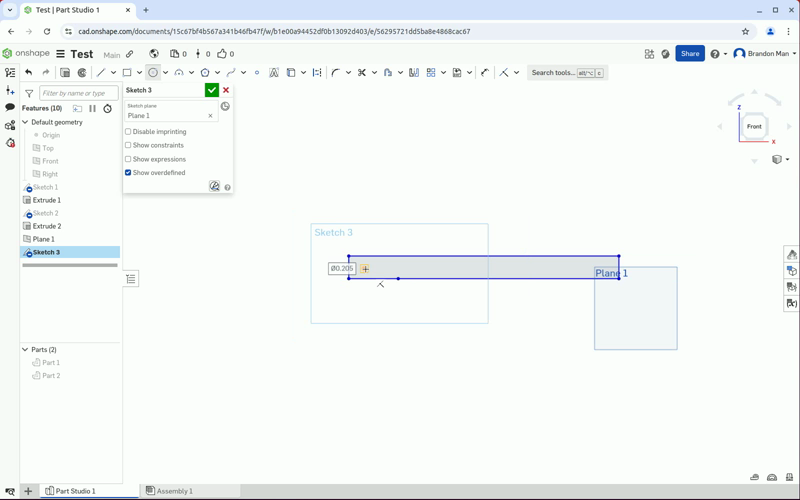
scroll(-6)
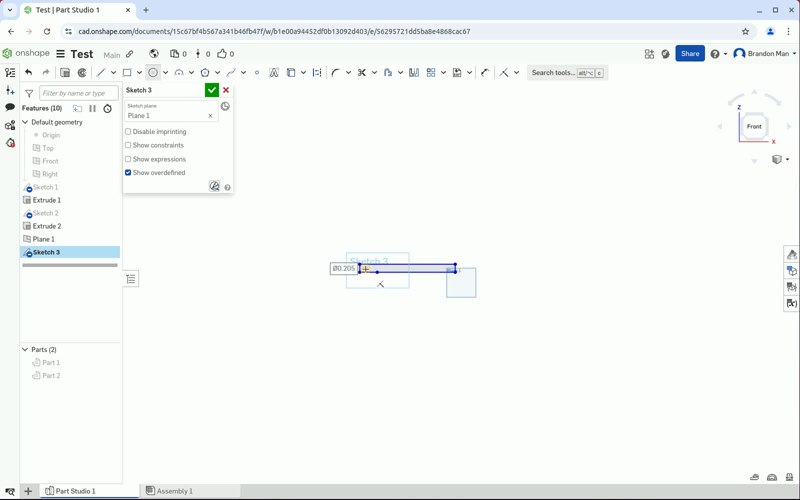
key(esc)
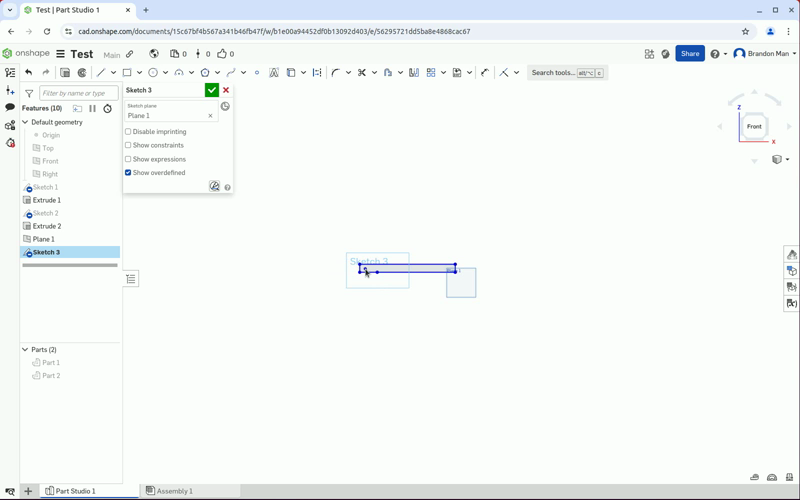
key(c)
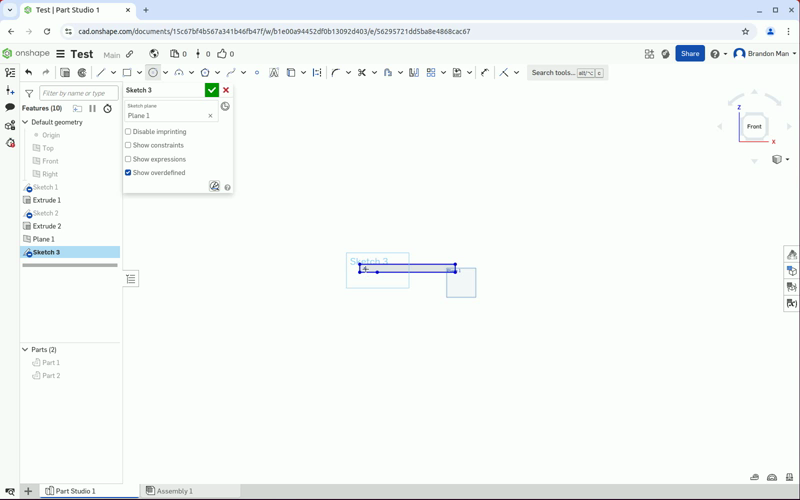
key_down(shift)
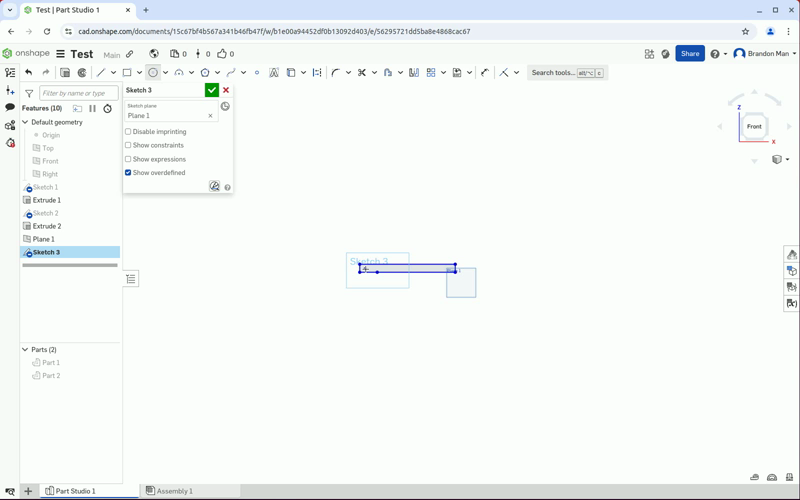
mouse_move(446, 268)
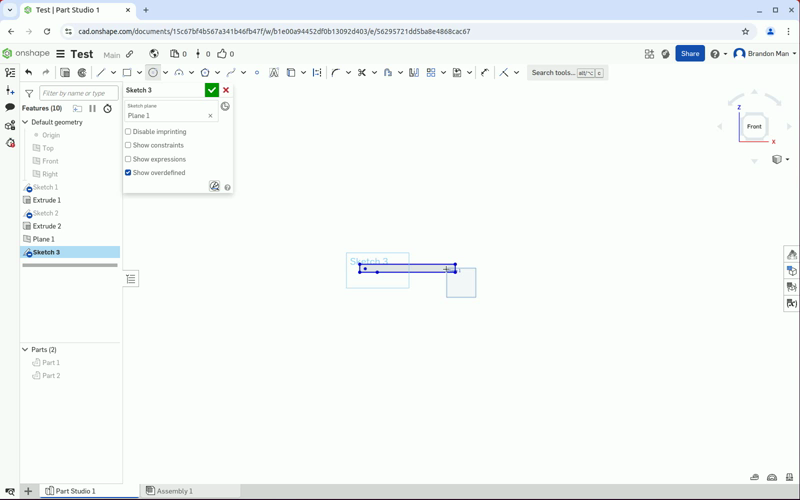
click(446, 268)
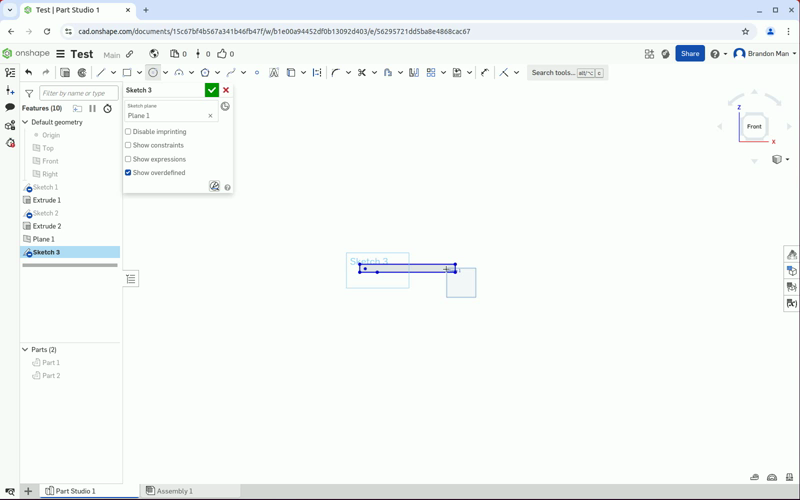
key_up(shift)
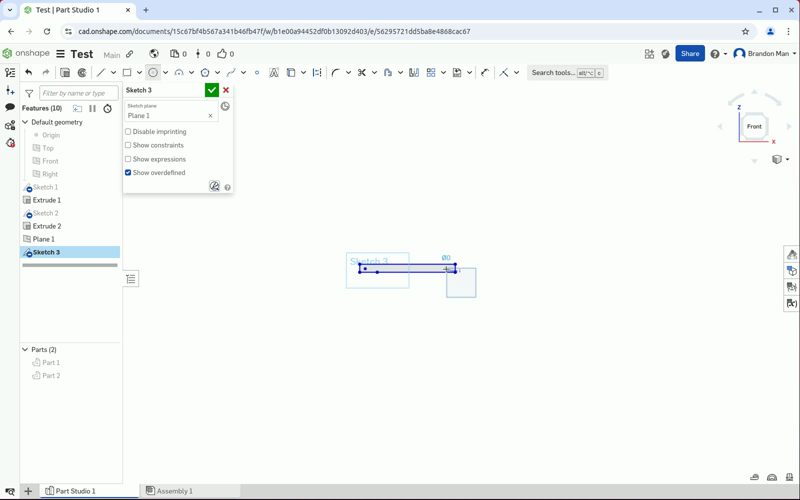
mouse_move(447, 268)
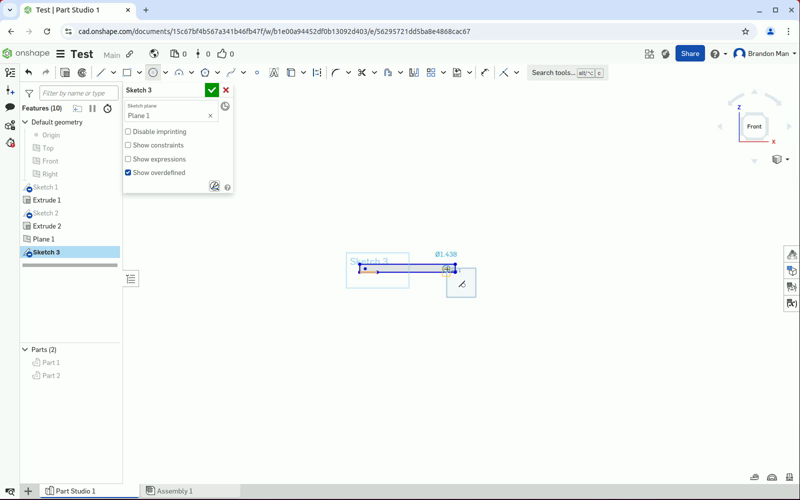
scroll(6)
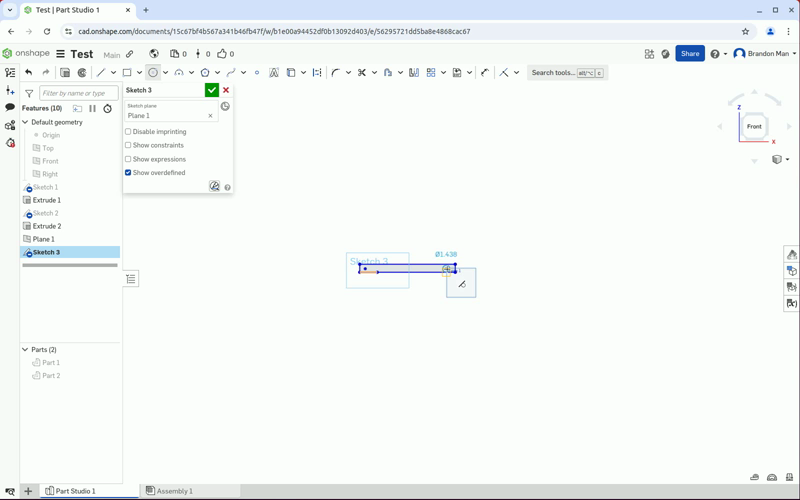
scroll(6)
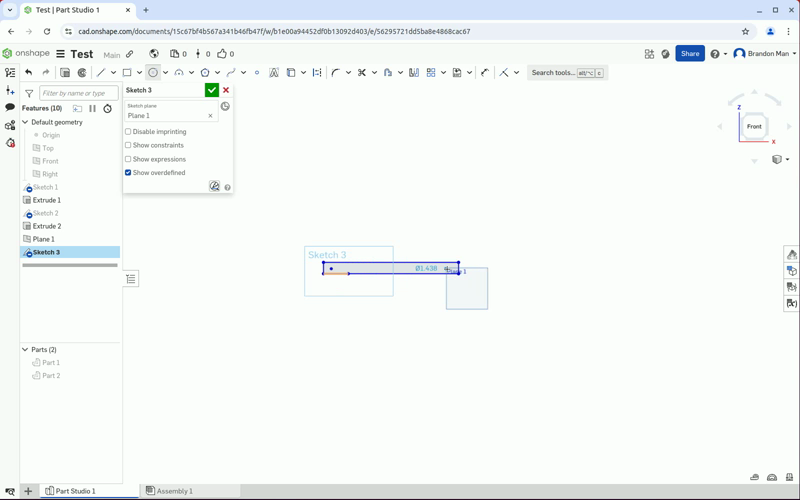
scroll(6)
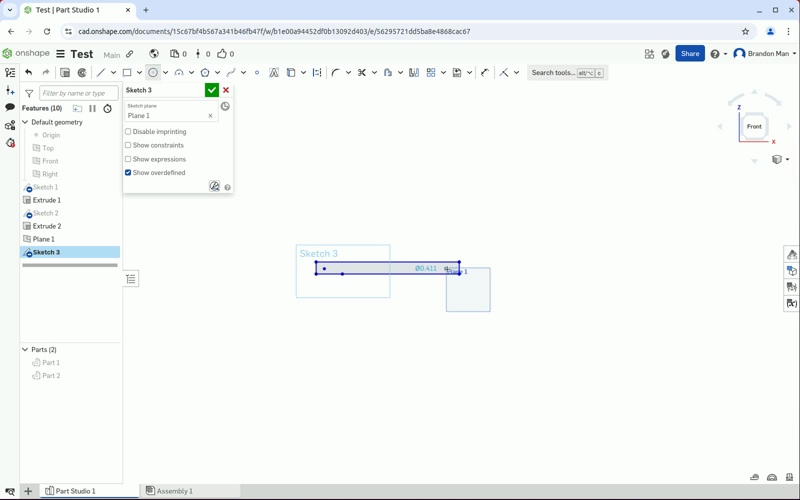
scroll(6)
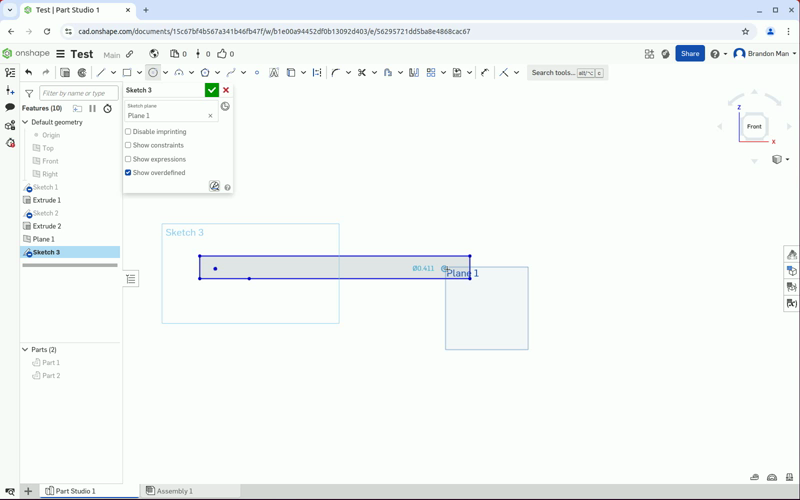
scroll(6)
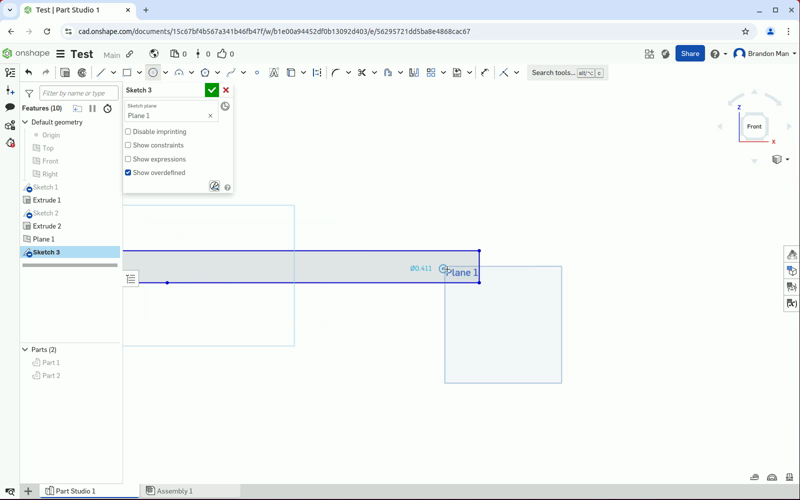
scroll(6)
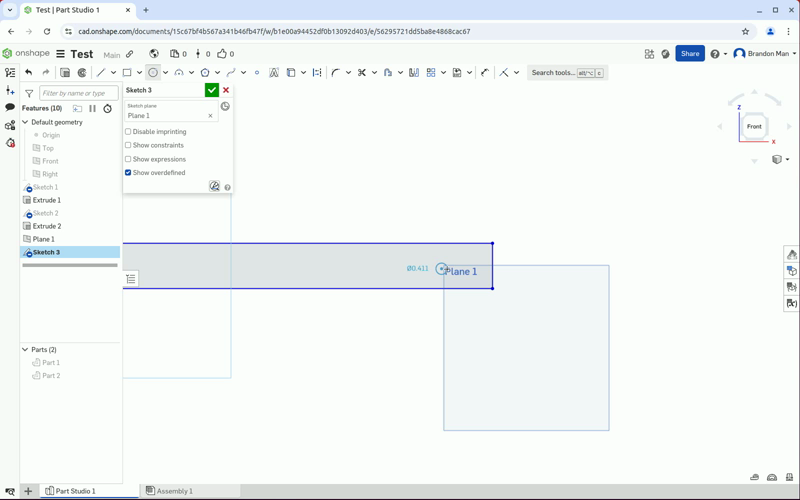
scroll(6)
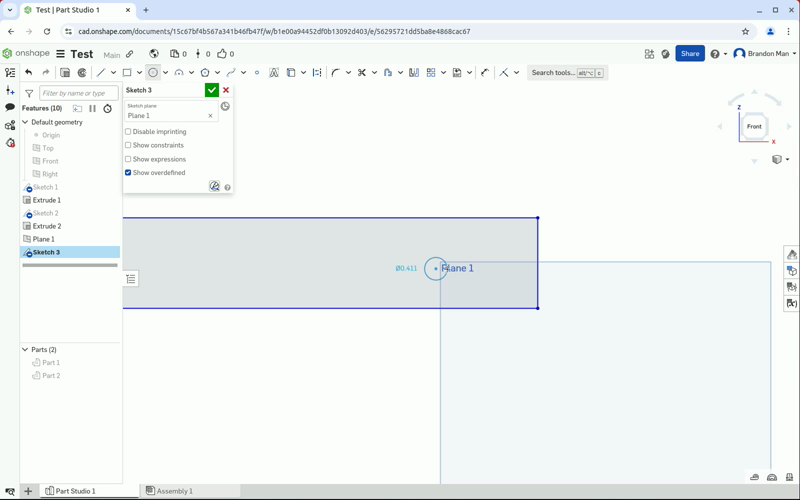
click(447, 268)
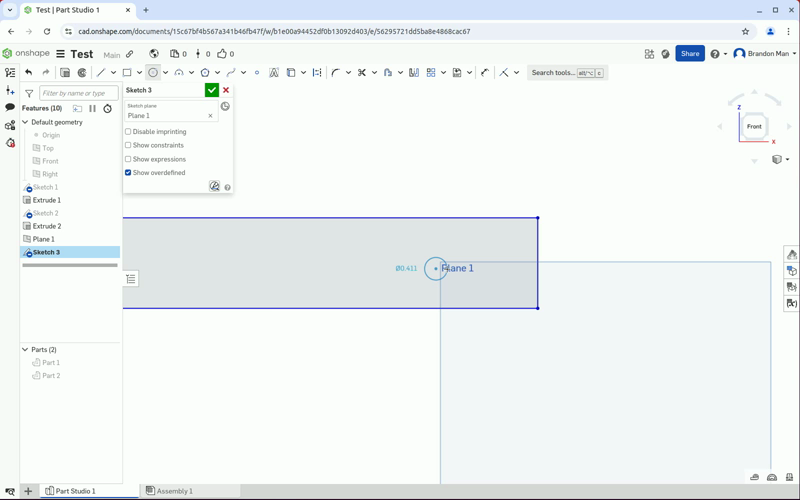
scroll(-6)
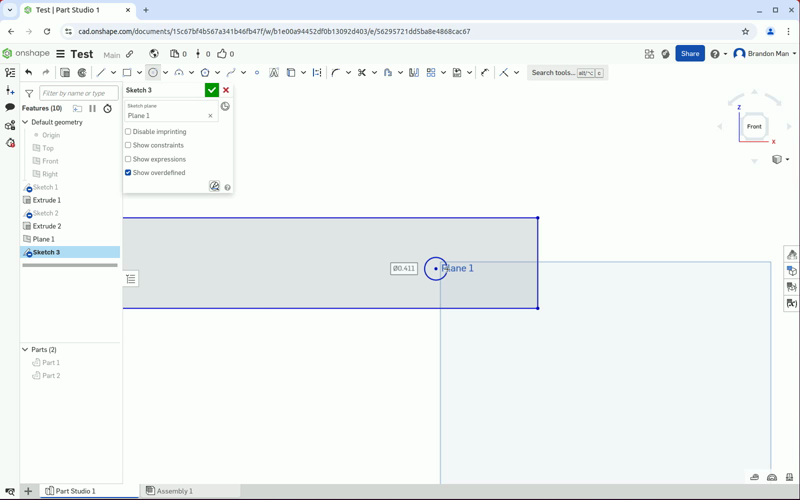
scroll(-6)
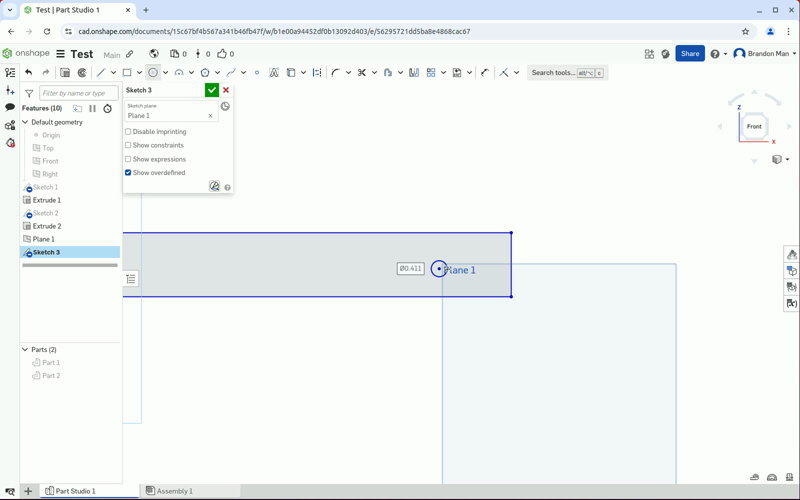
scroll(-6)
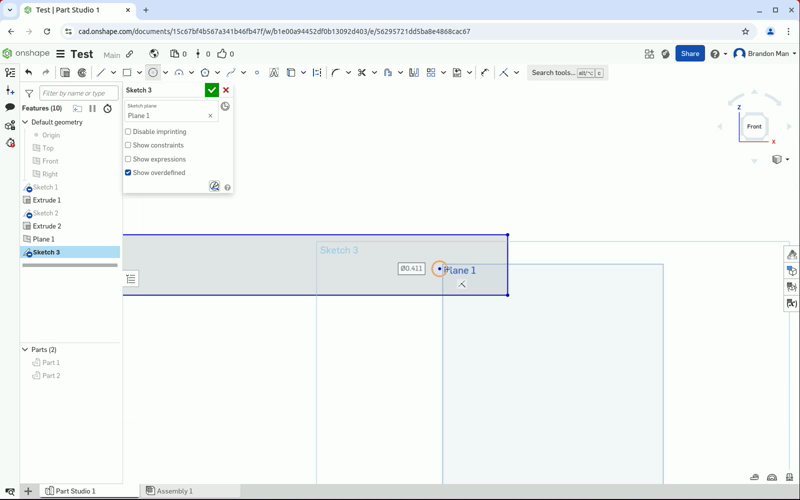
scroll(-6)
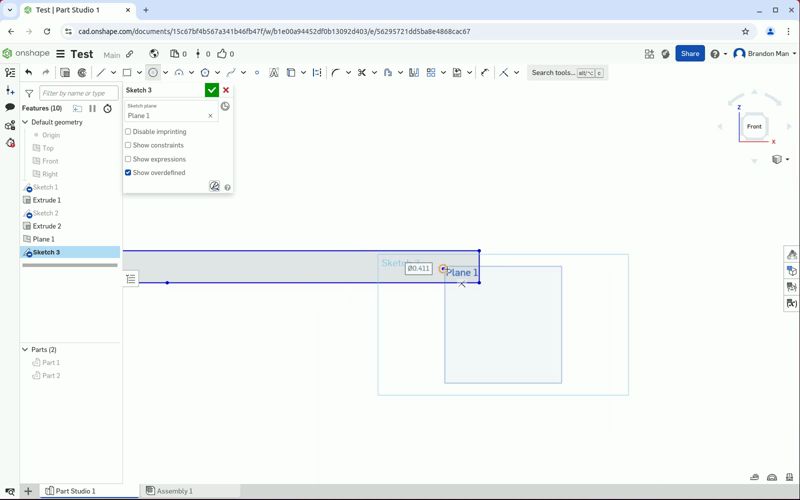
scroll(-6)
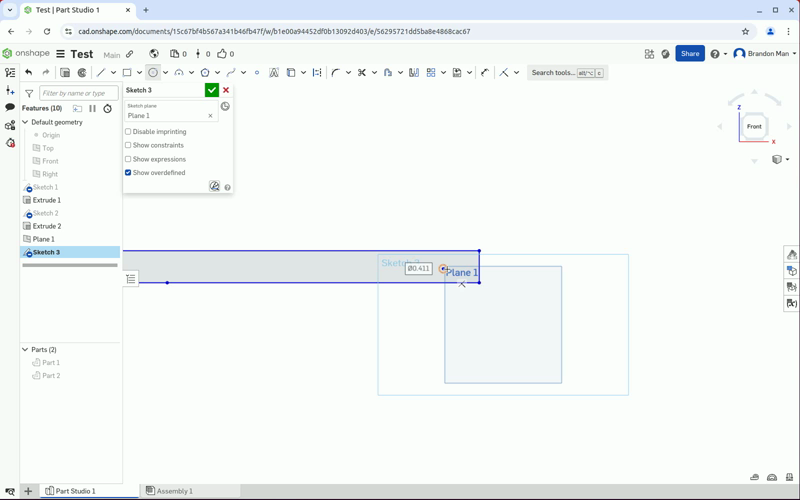
scroll(-6)
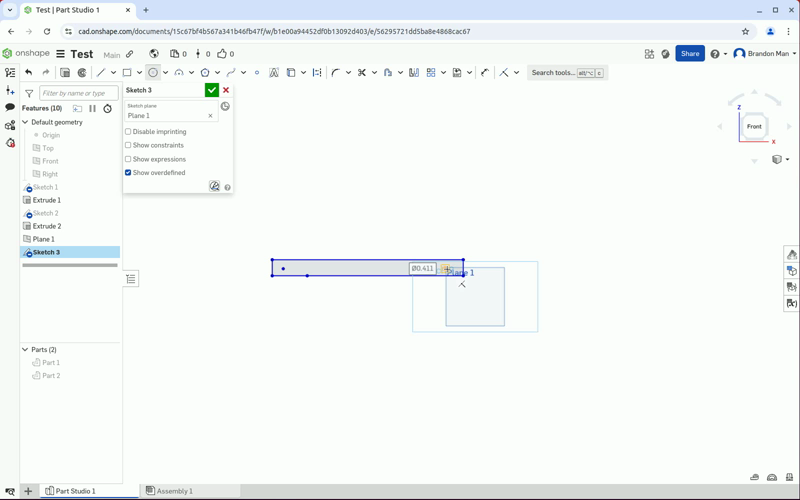
scroll(-6)
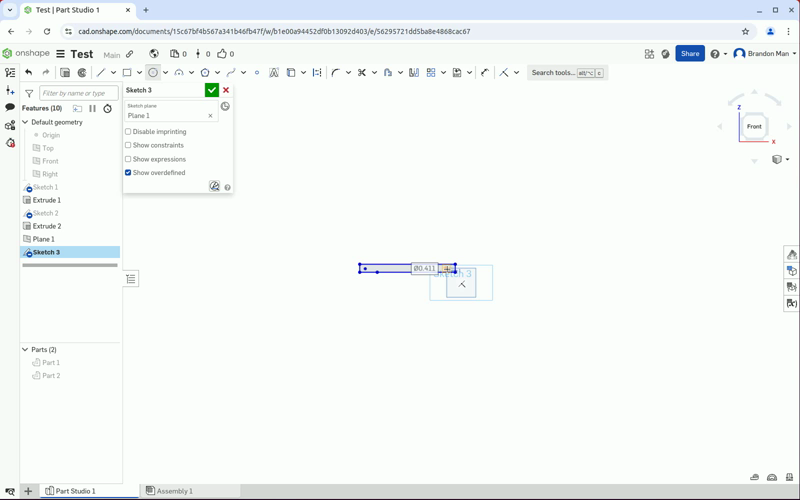
key(esc)
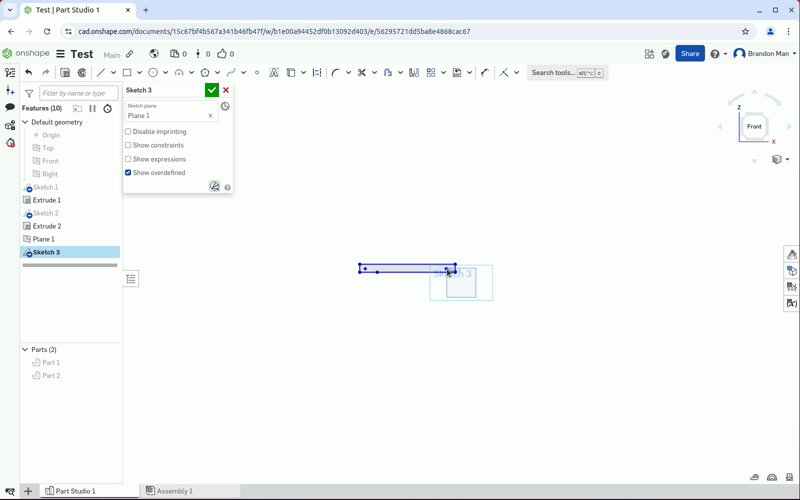
key(c)
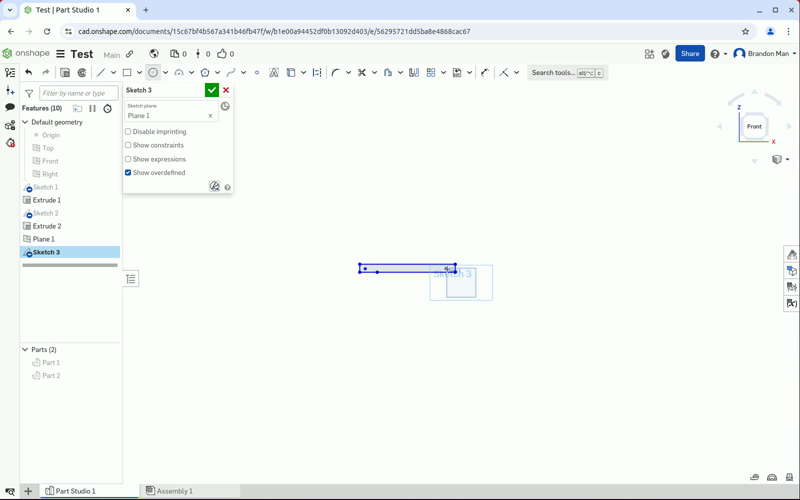
key_down(shift)
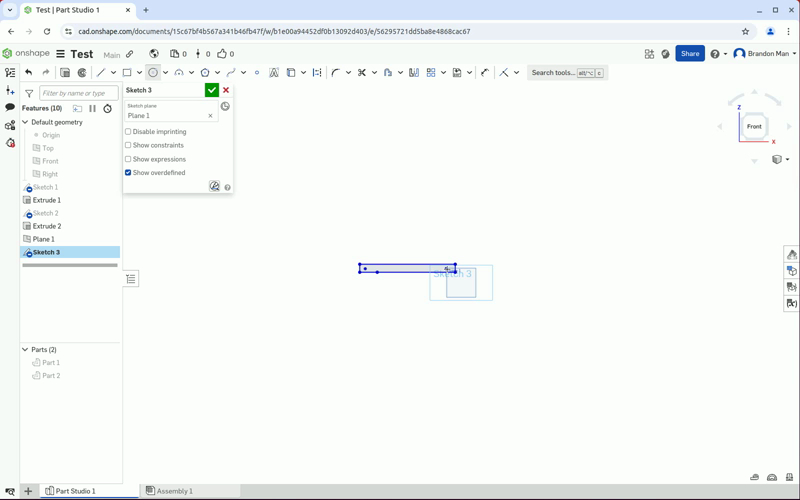
mouse_move(450, 268)
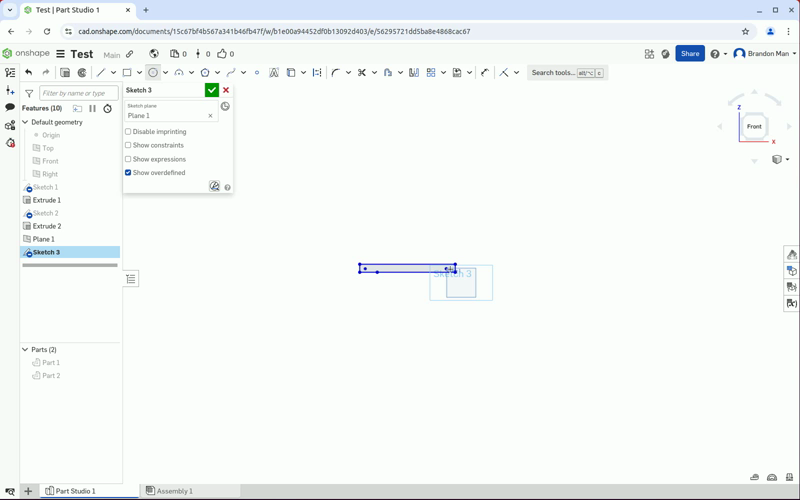
scroll(6)
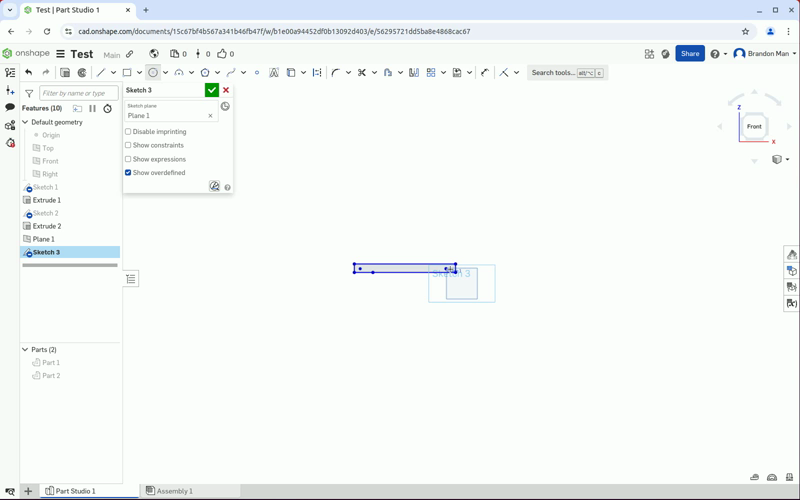
scroll(6)
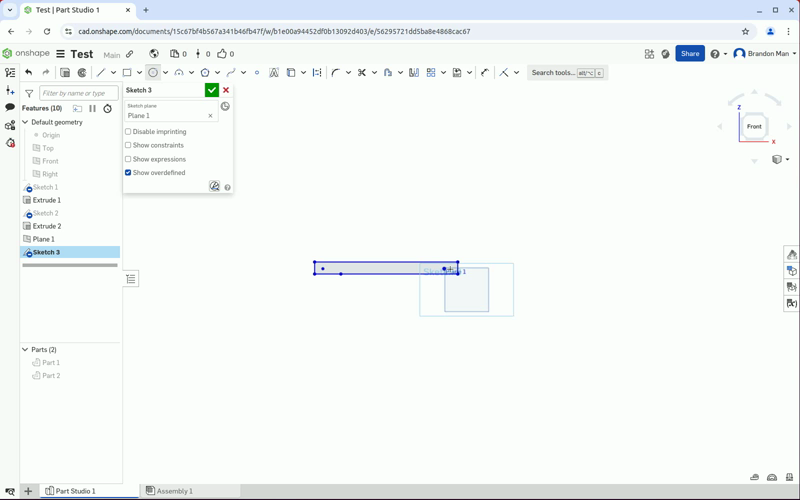
scroll(6)
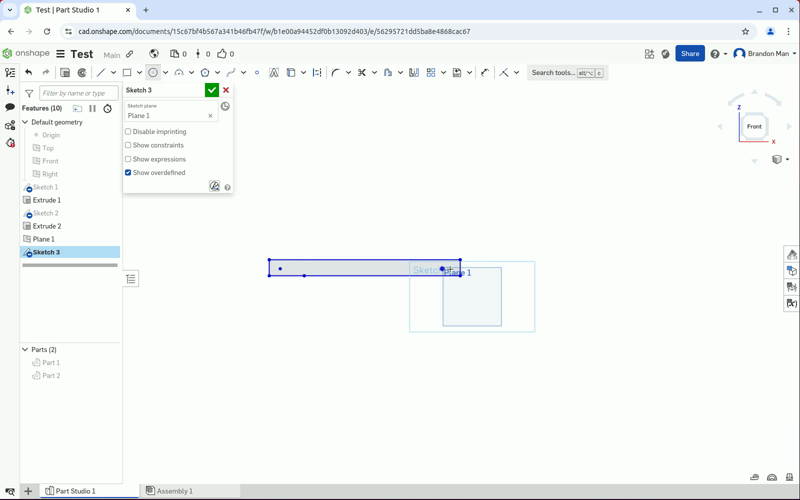
scroll(6)
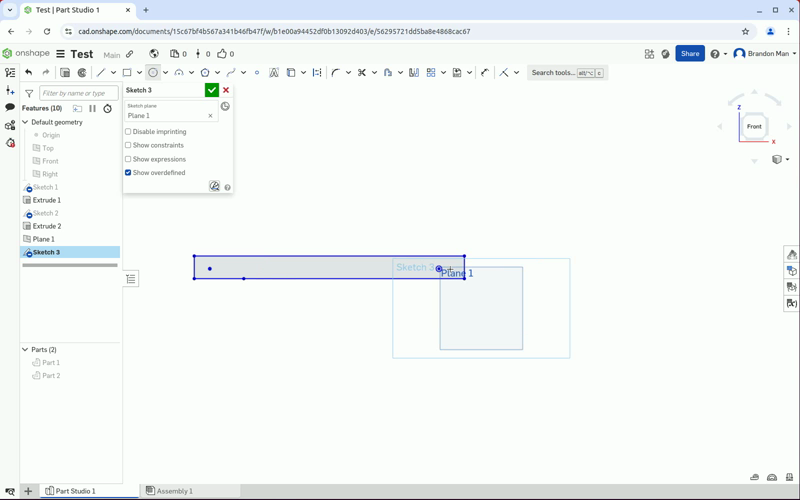
scroll(6)
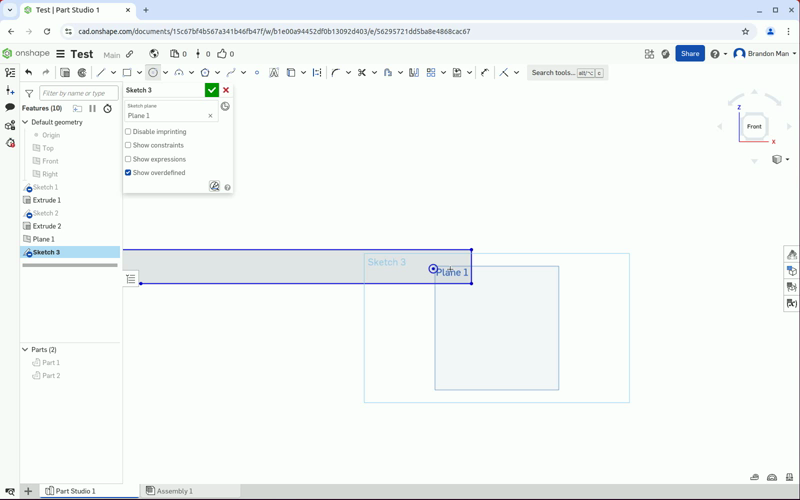
scroll(6)
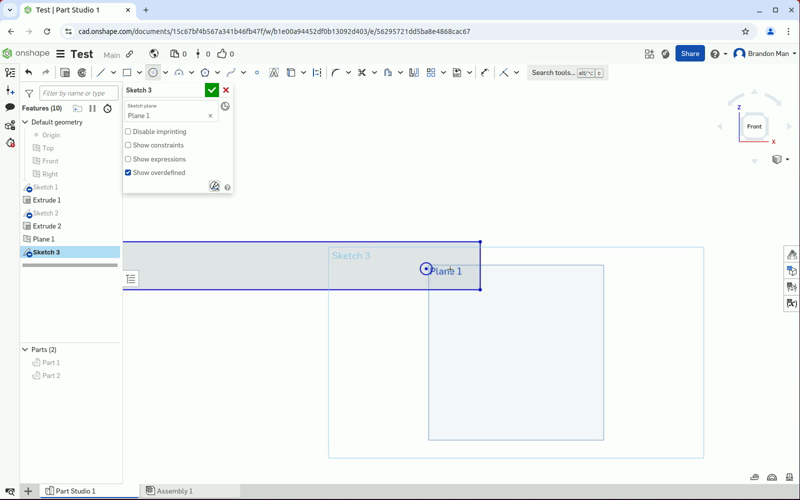
scroll(6)
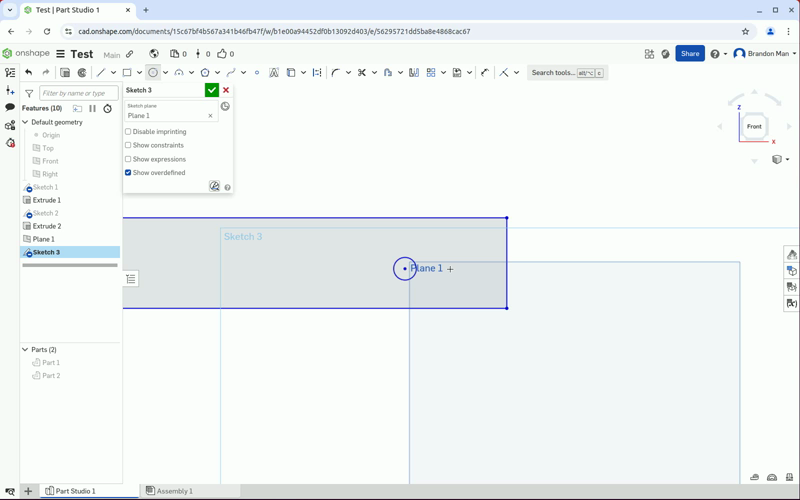
click(450, 268)
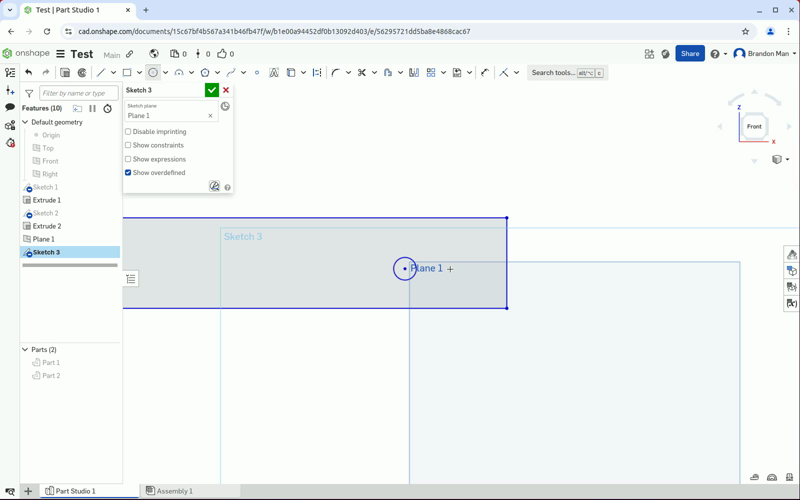
scroll(-6)
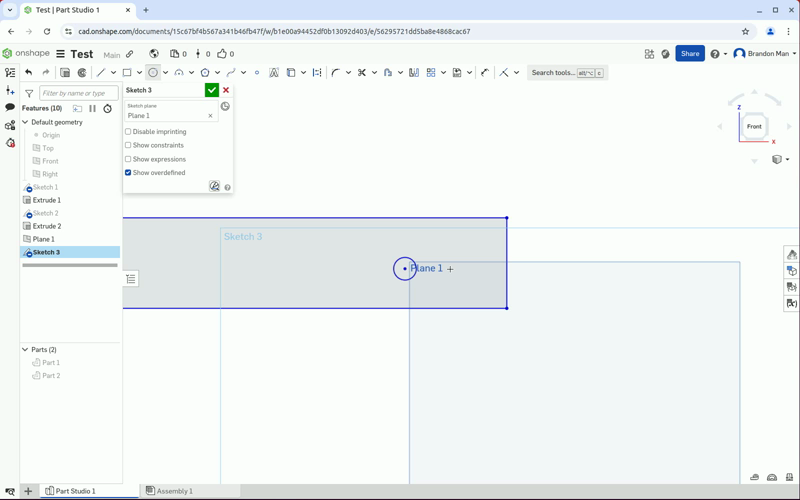
scroll(-6)
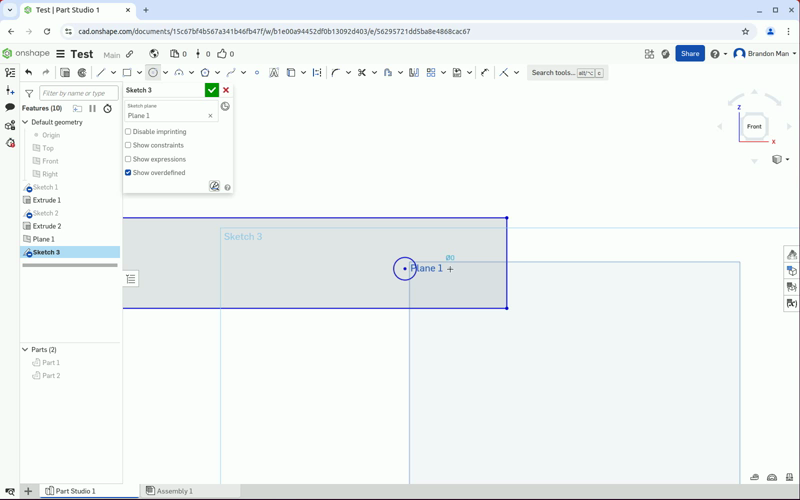
scroll(-6)
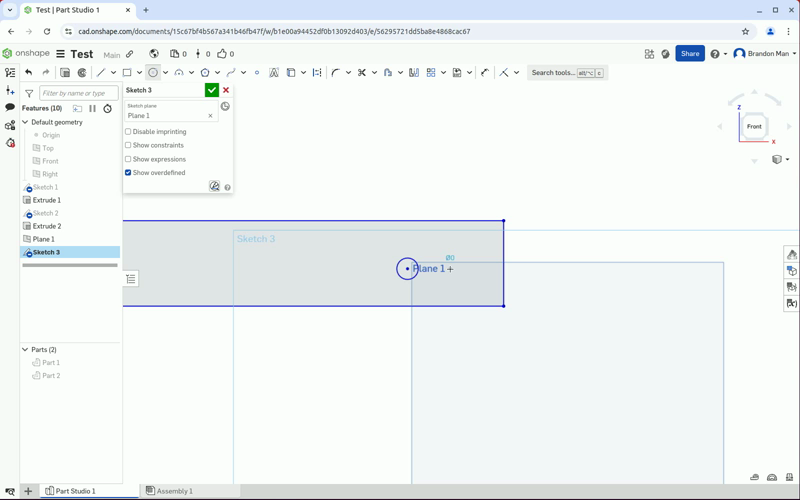
scroll(-6)
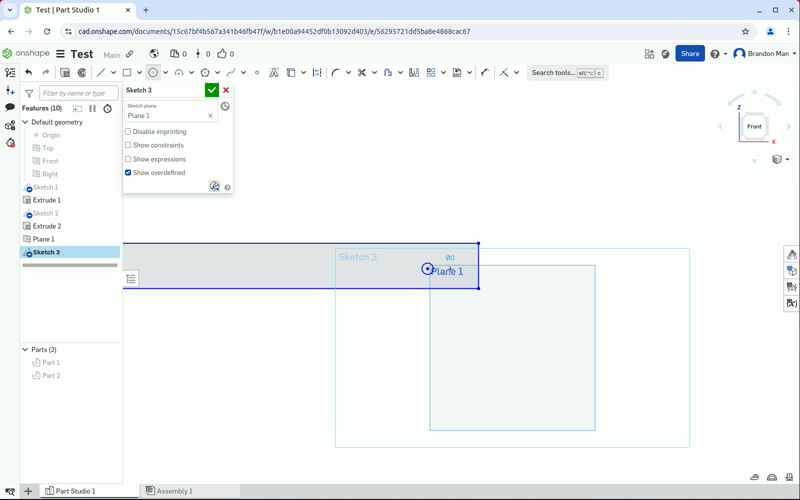
scroll(-6)
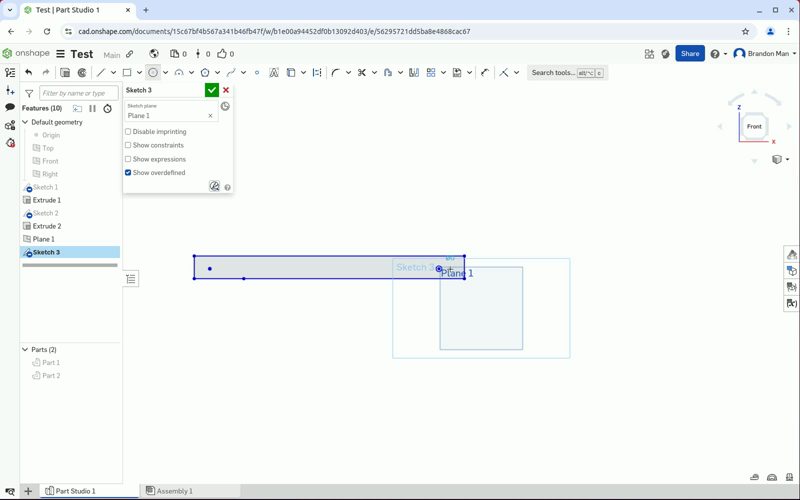
scroll(-6)
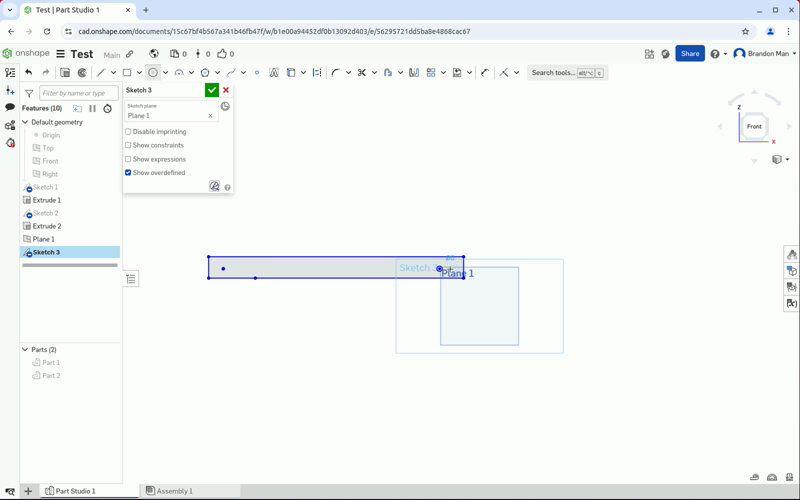
scroll(-6)
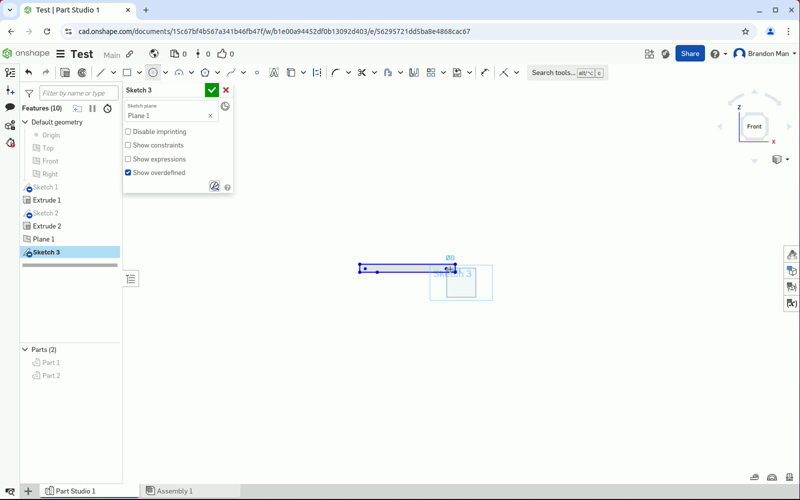
key_up(shift)
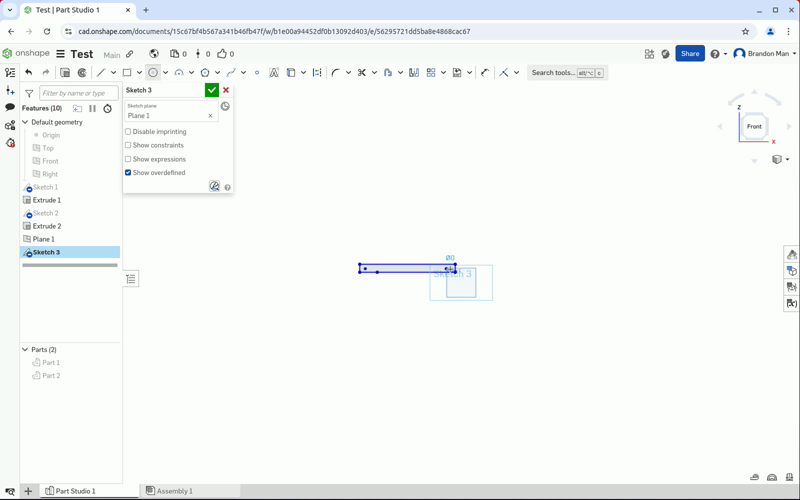
mouse_move(450, 268)
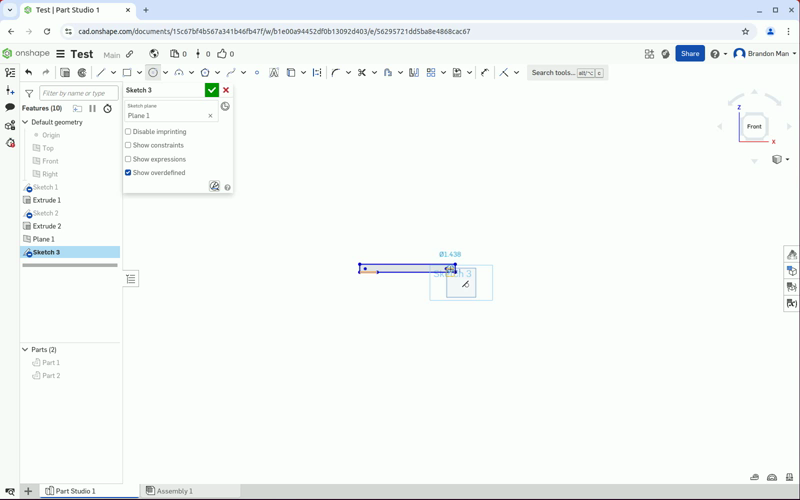
scroll(6)
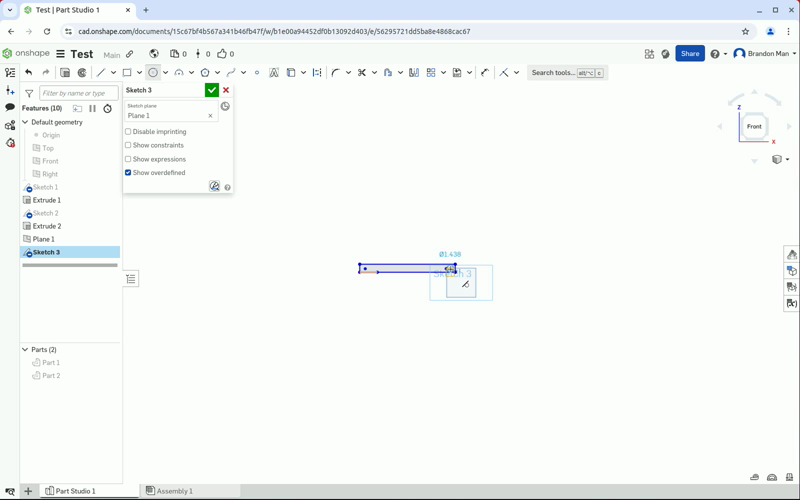
scroll(6)
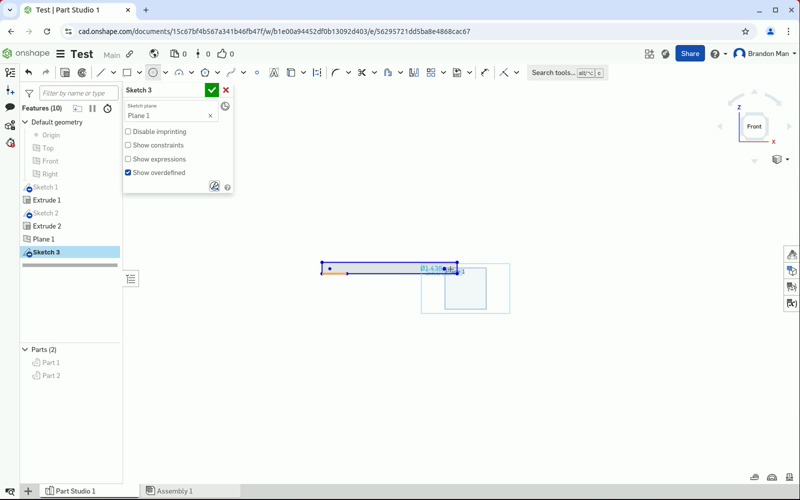
scroll(6)
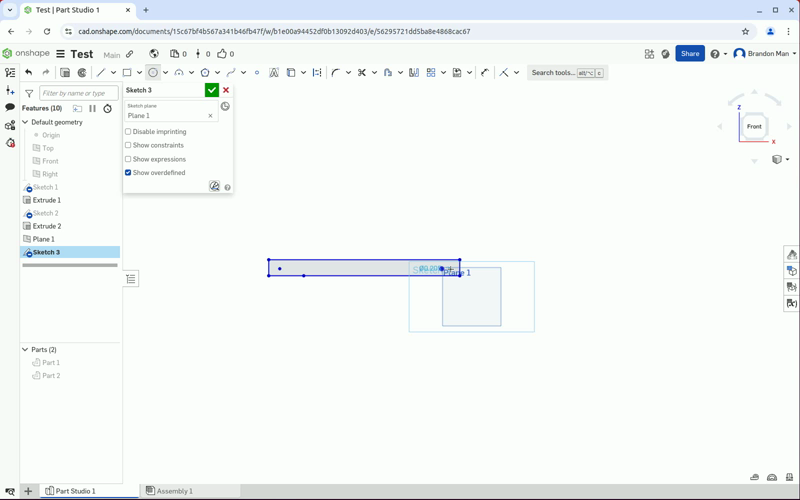
scroll(6)
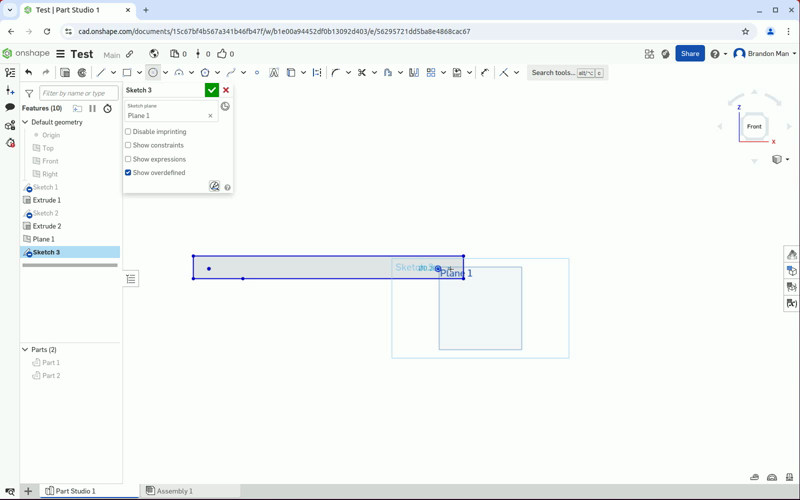
scroll(6)
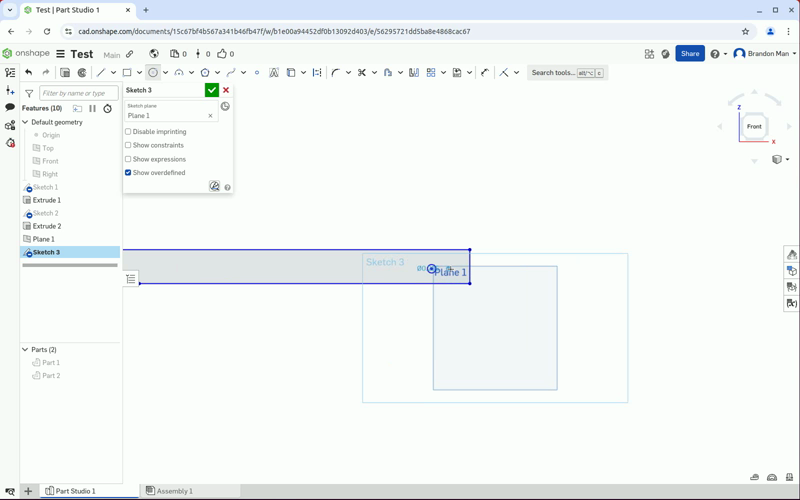
scroll(6)
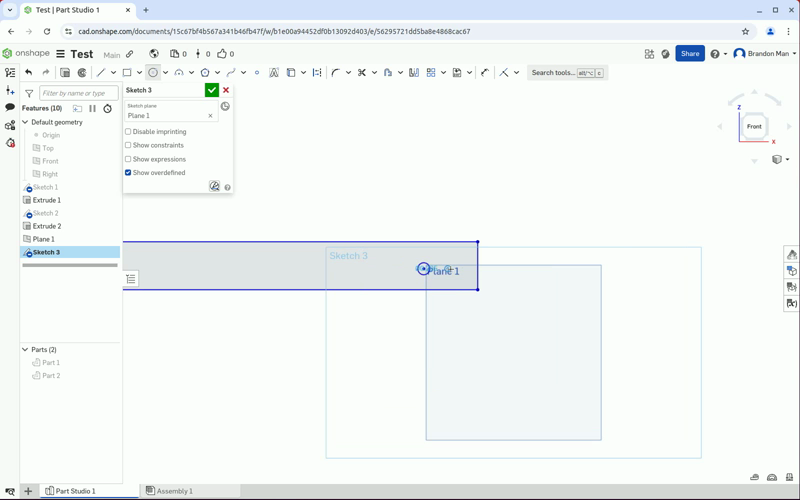
scroll(6)
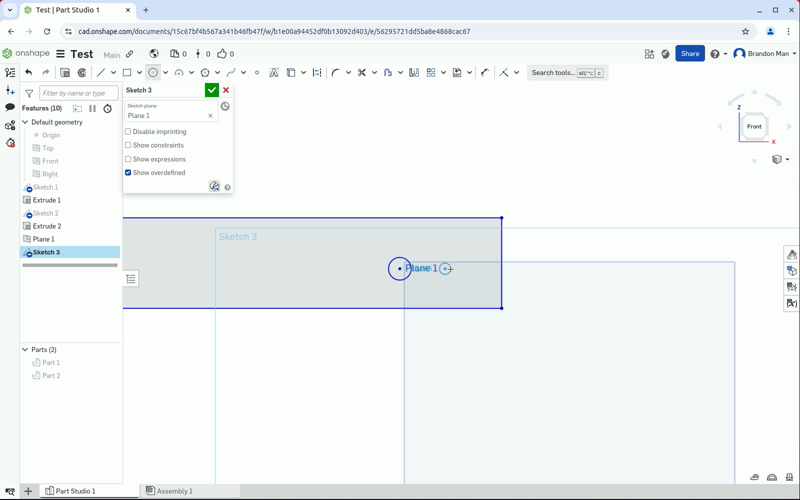
click(450, 268)
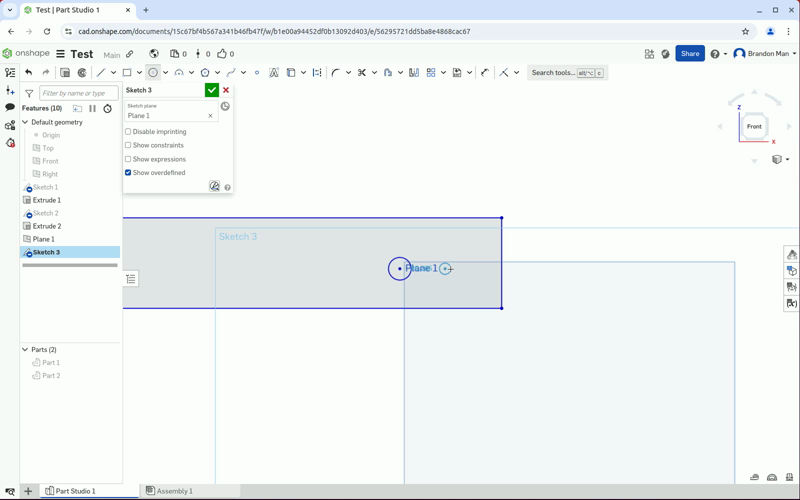
scroll(-6)
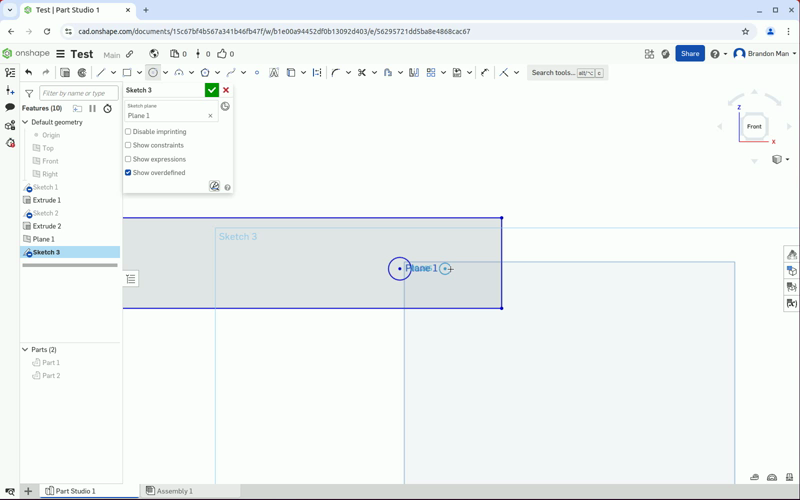
scroll(-6)
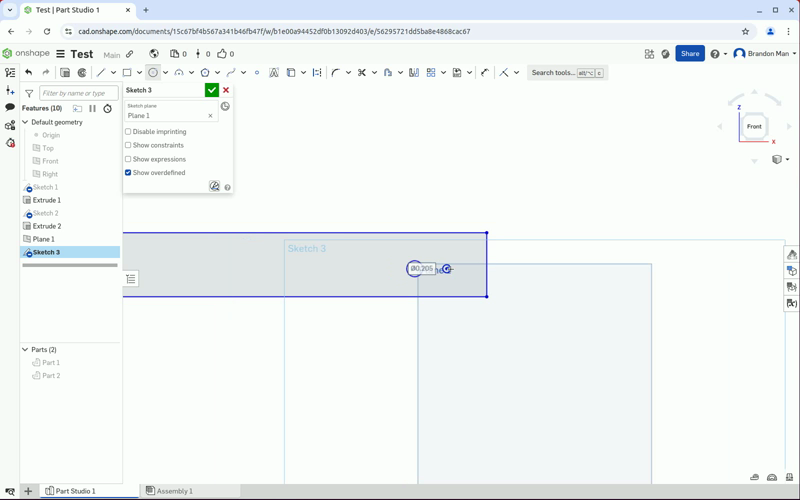
scroll(-6)
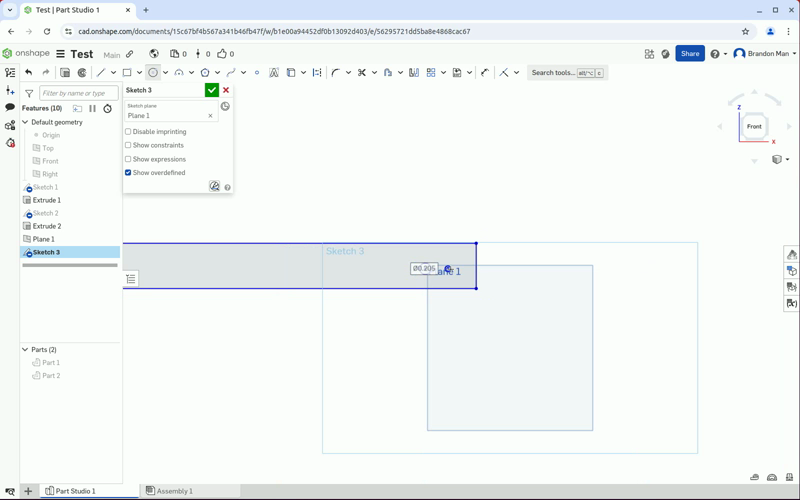
scroll(-6)
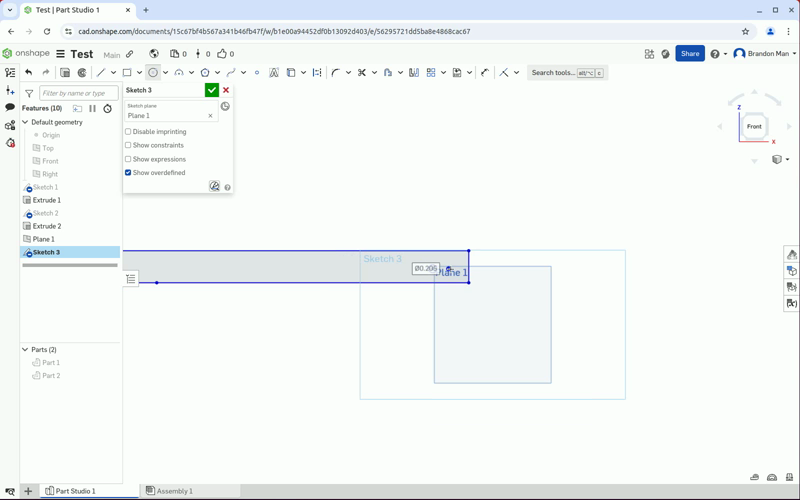
scroll(-6)
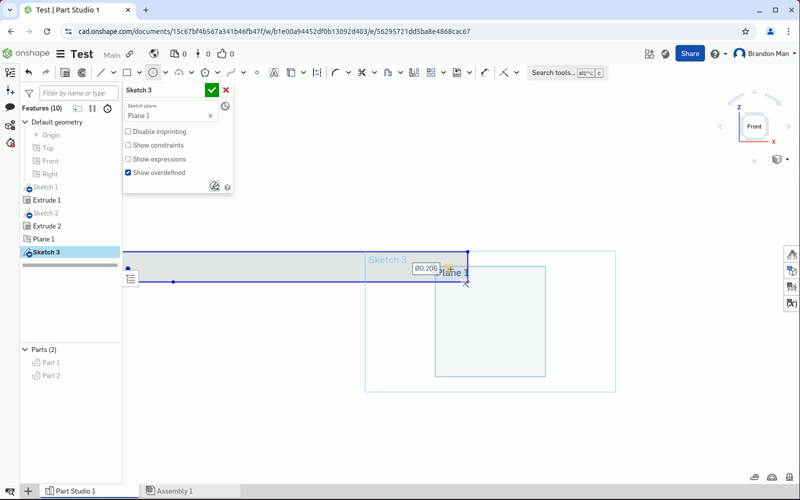
scroll(-6)
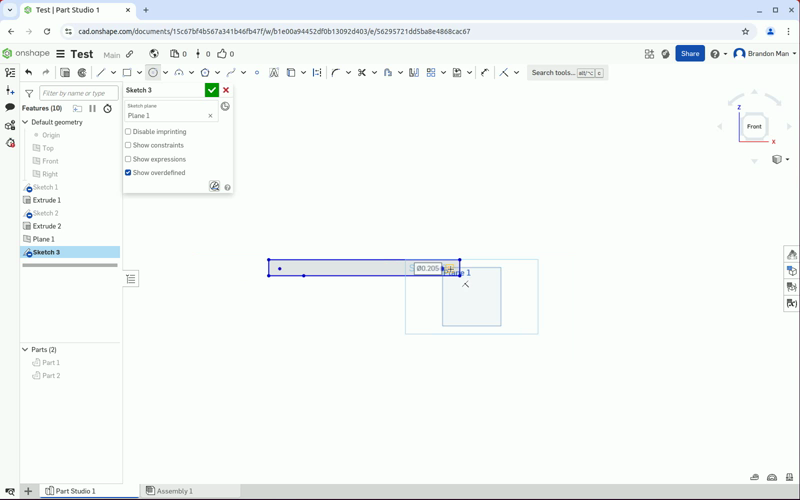
scroll(-6)
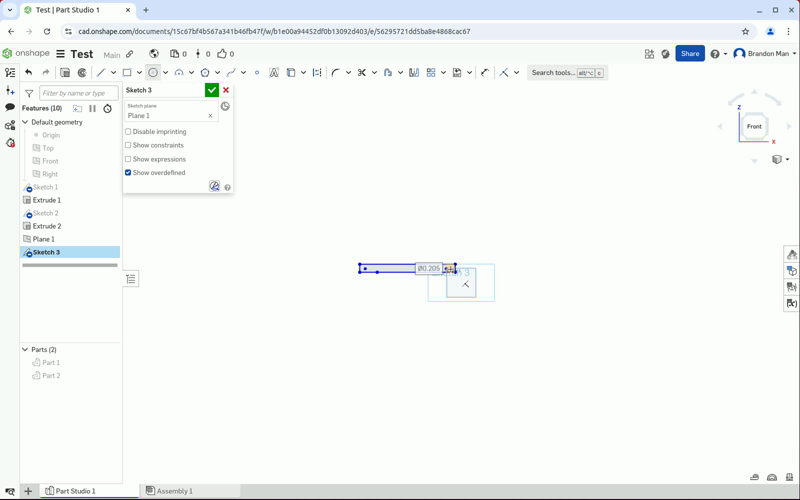
key(esc)
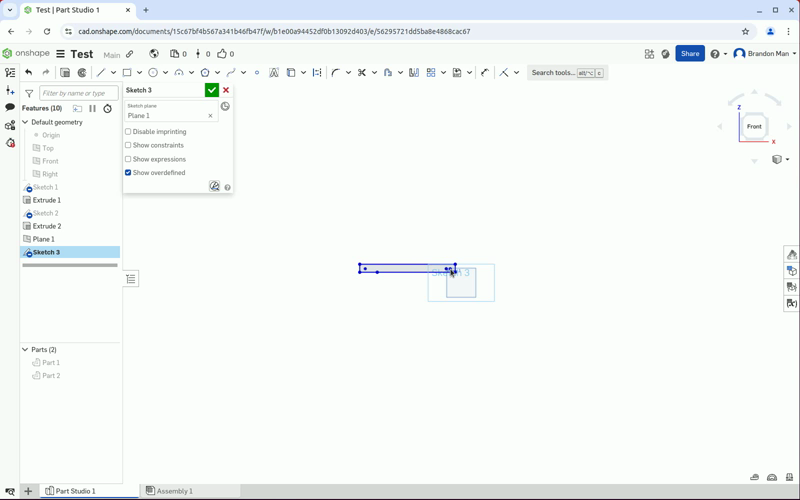
mouse_move(391, 267)
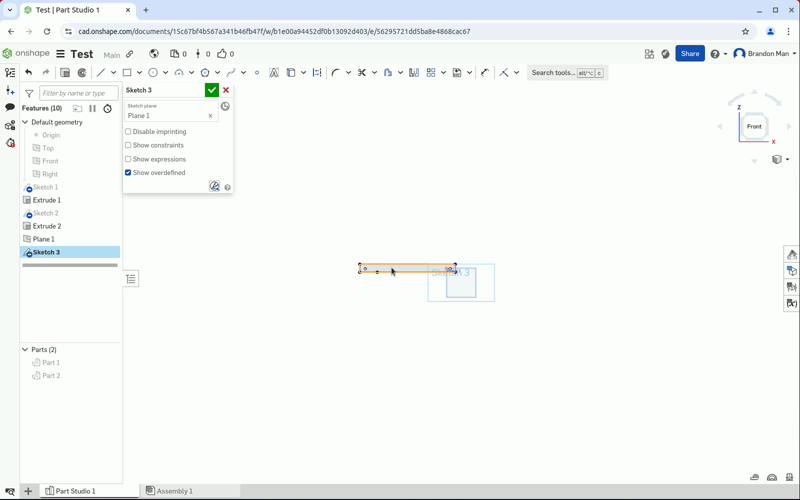
scroll(6)
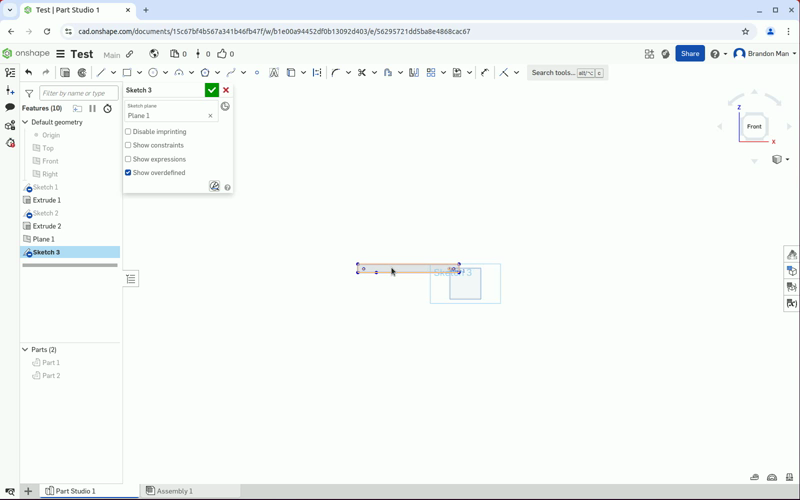
scroll(6)
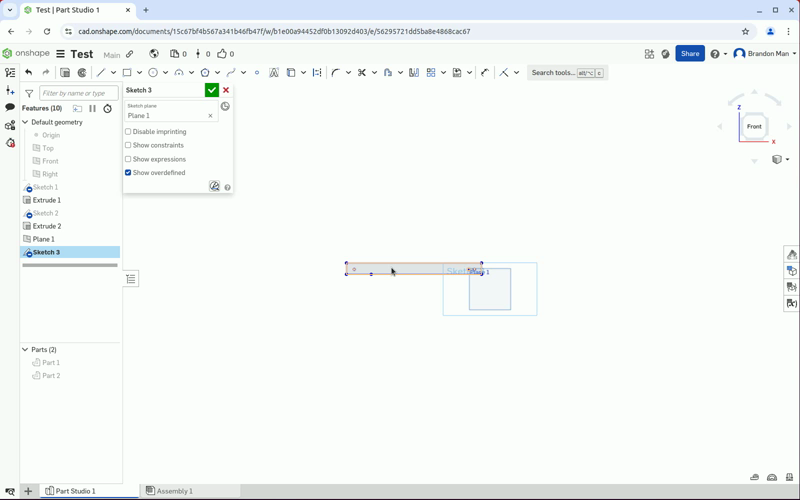
scroll(6)
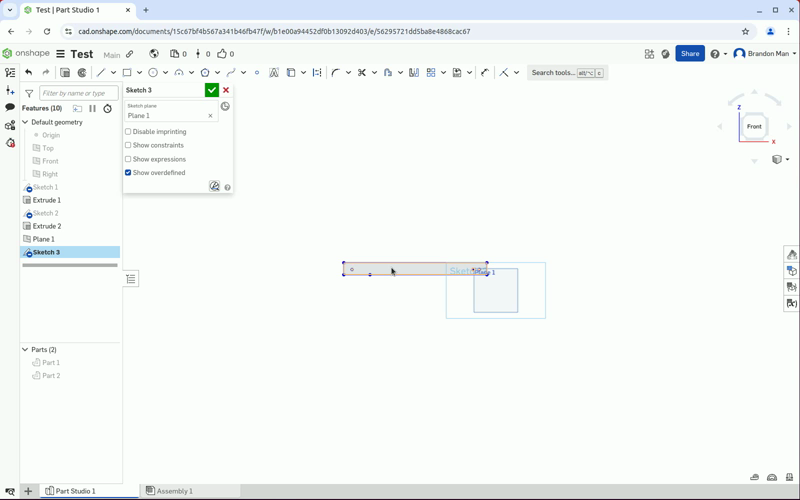
scroll(6)
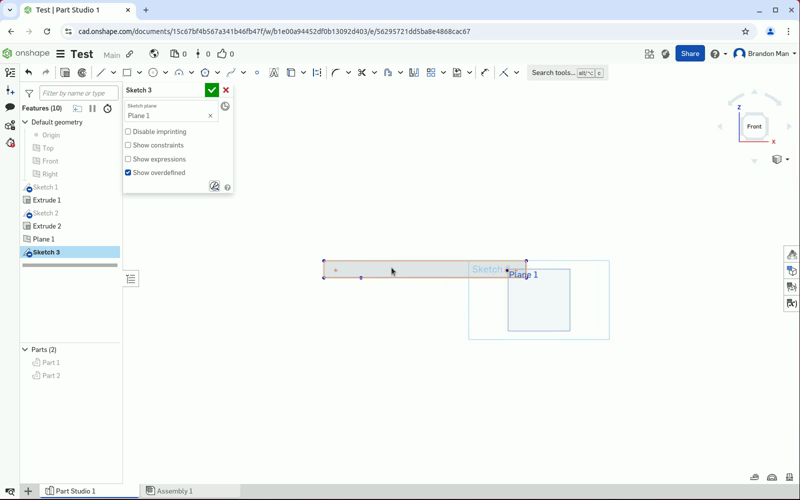
scroll(6)
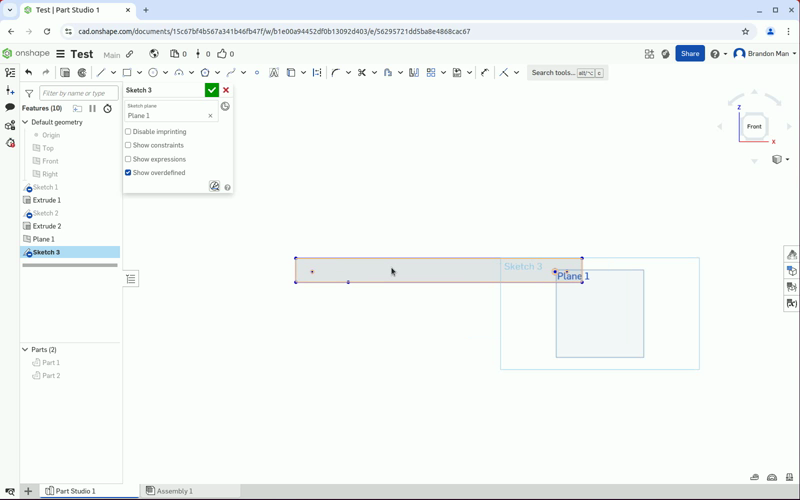
scroll(6)
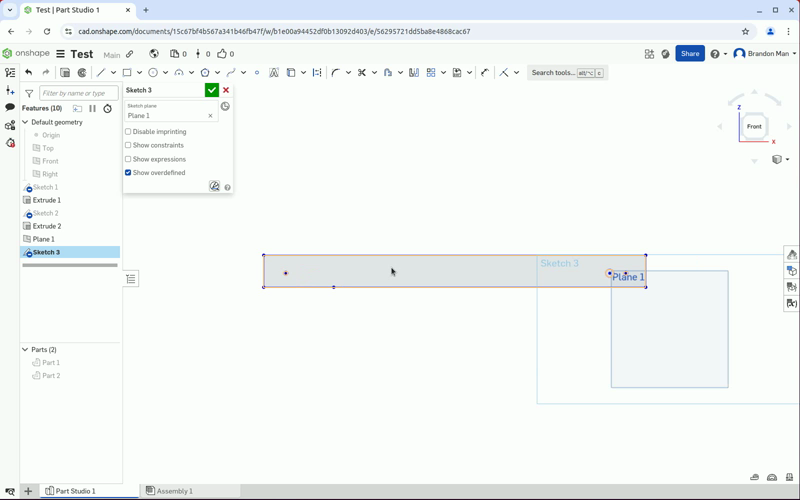
scroll(6)
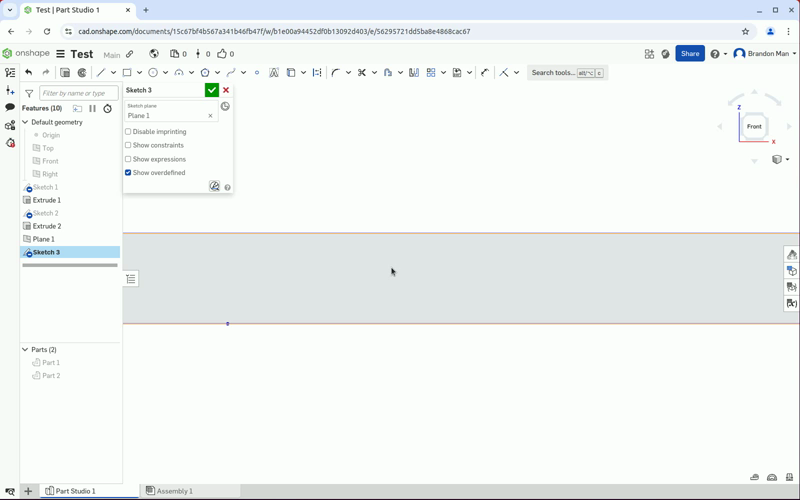
click(391, 267)
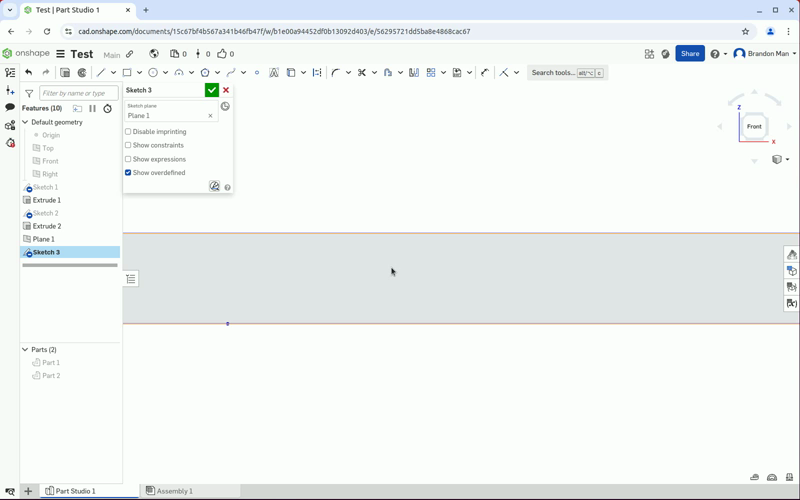
scroll(-6)
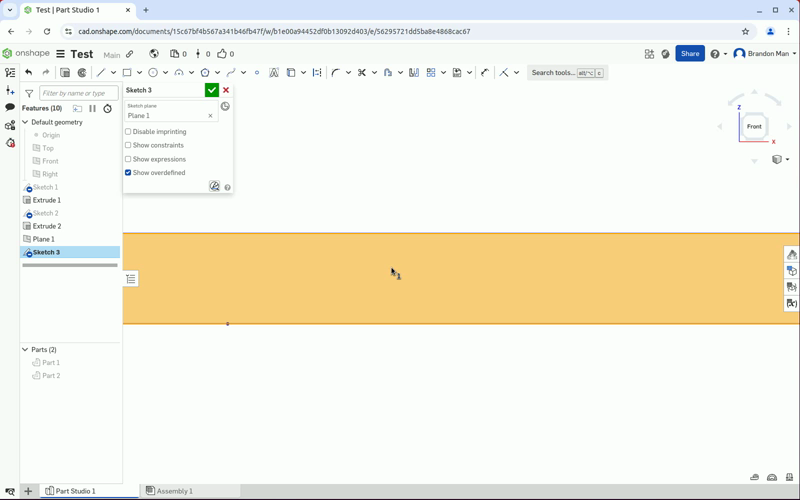
scroll(-6)
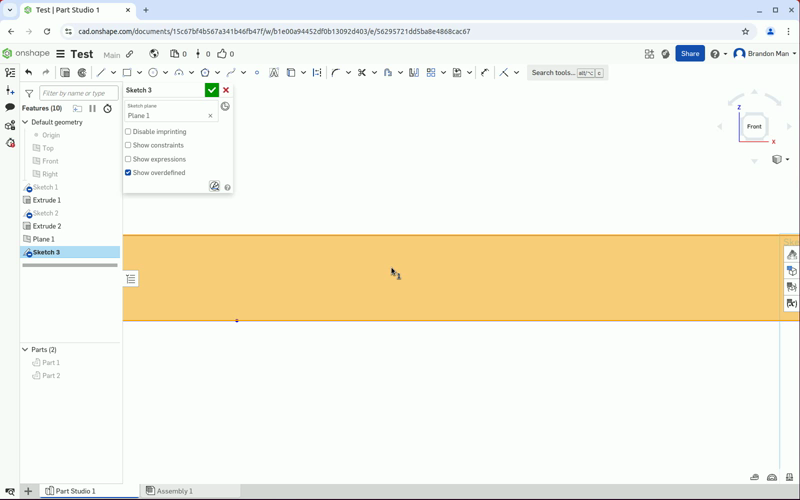
scroll(-6)
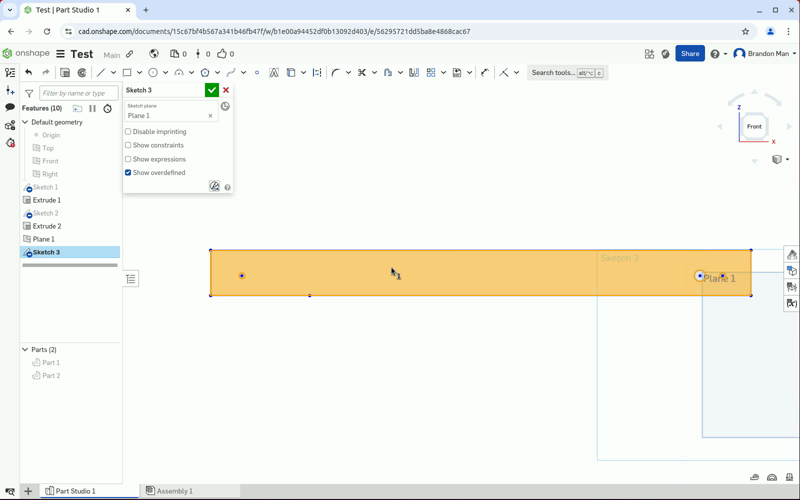
scroll(-6)
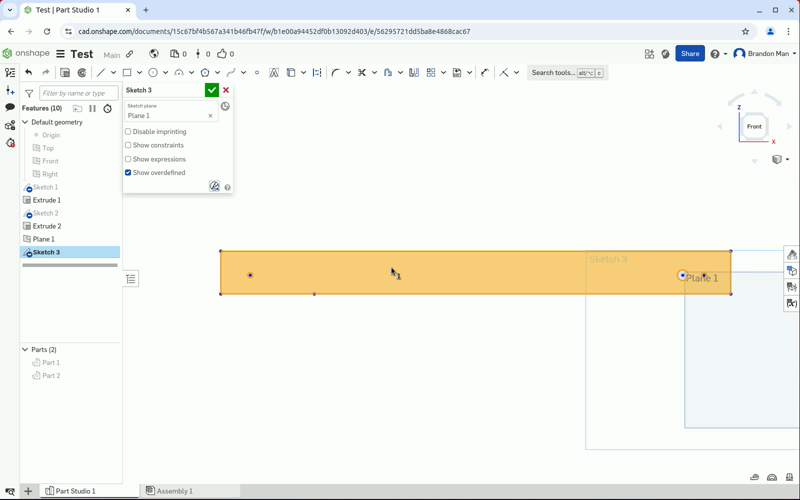
scroll(-6)
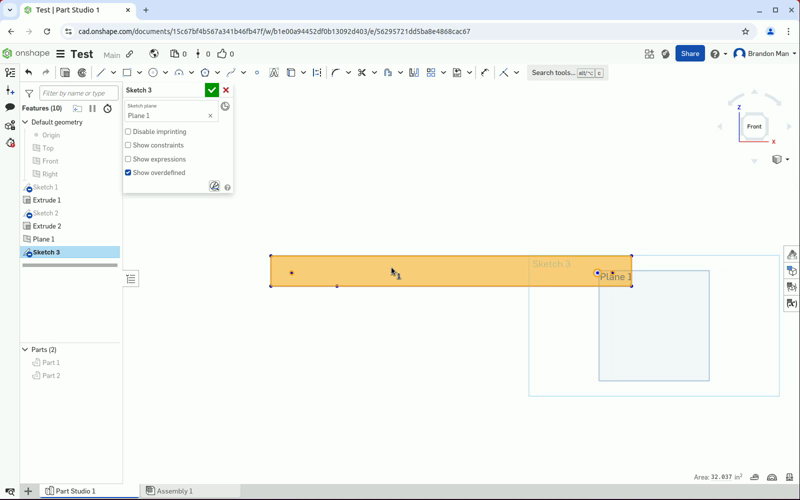
scroll(-6)
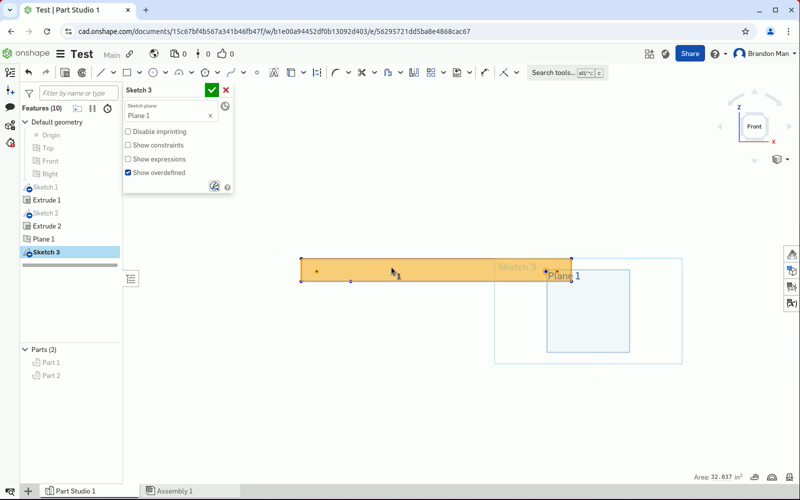
scroll(-6)
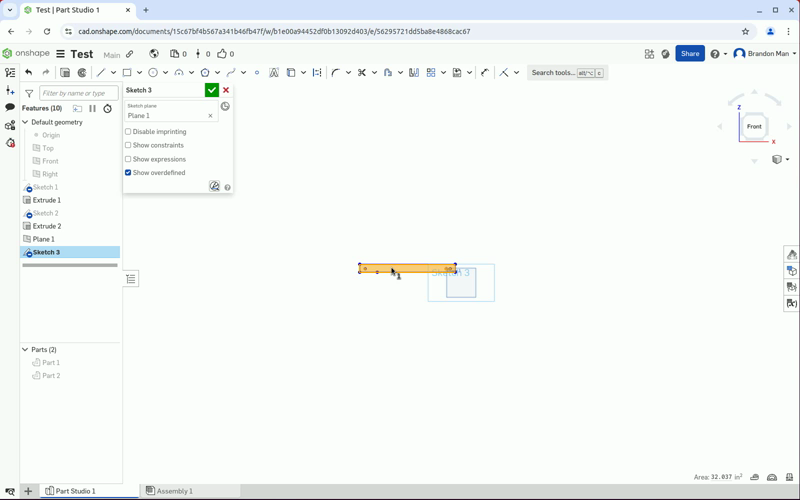
mouse_move(73, 352)
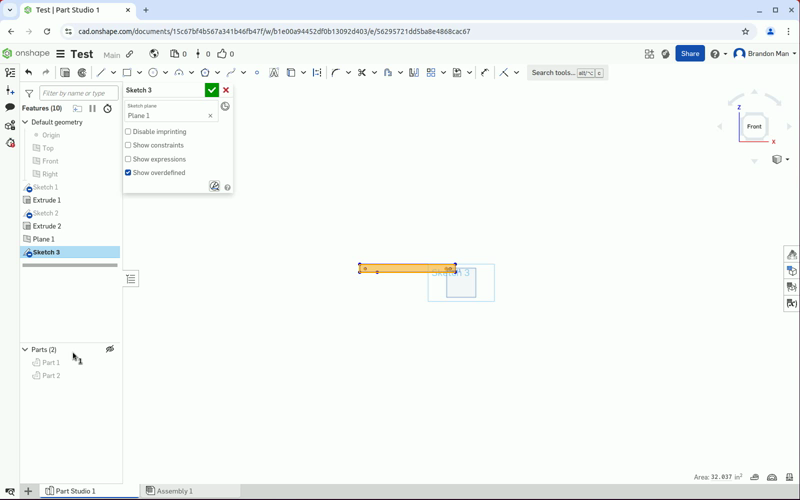
key(shift+y)
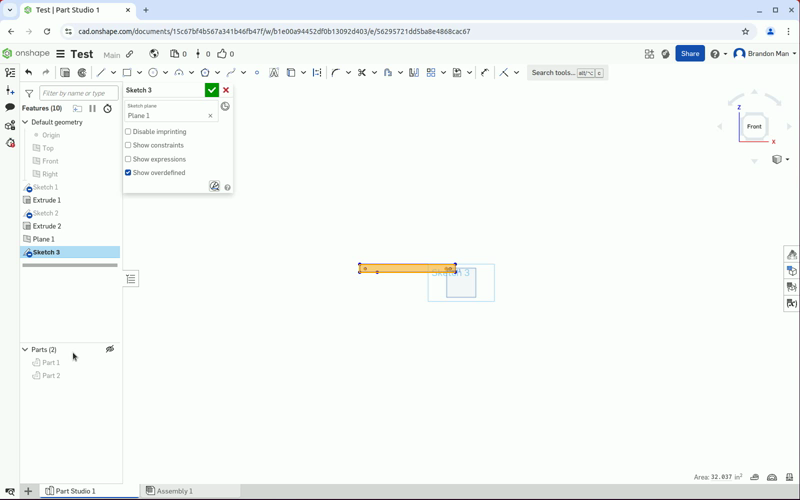
key(shift+e)
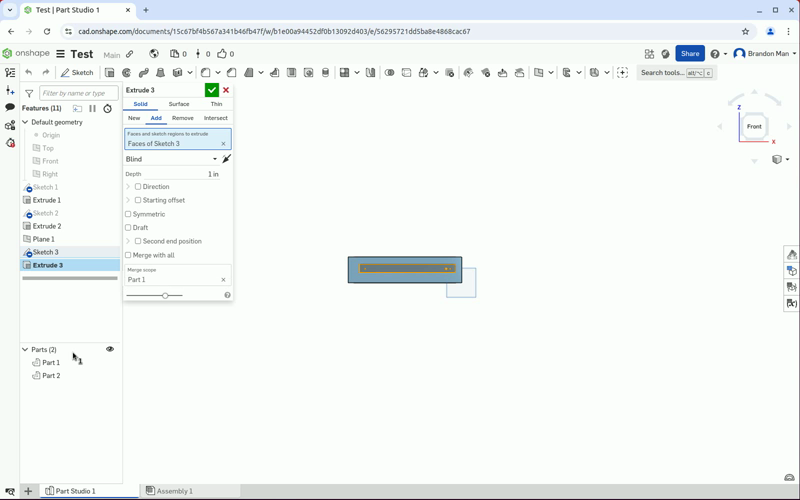
mouse_move(143, 106)
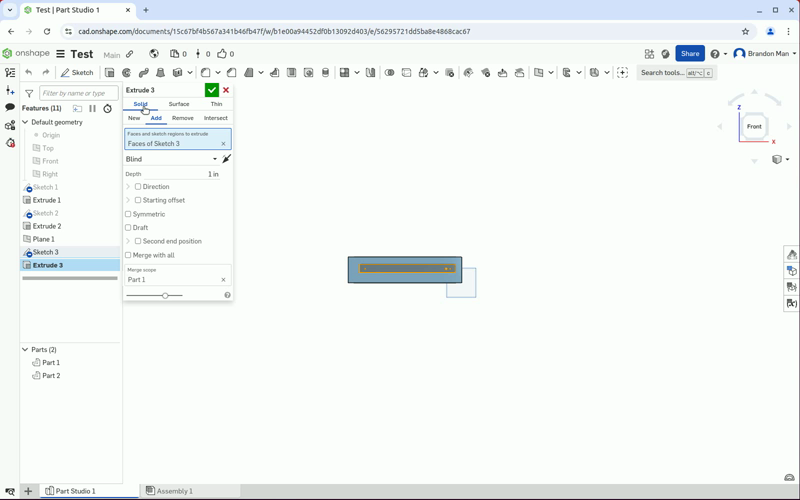
click(143, 106)
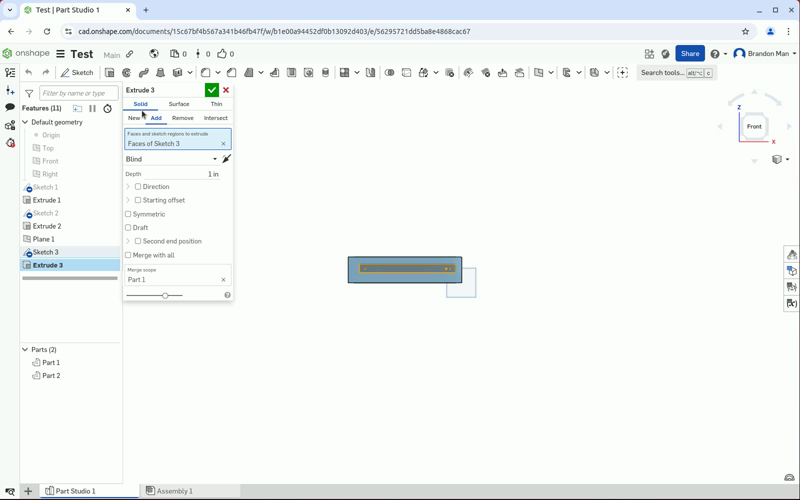
mouse_move(137, 120)
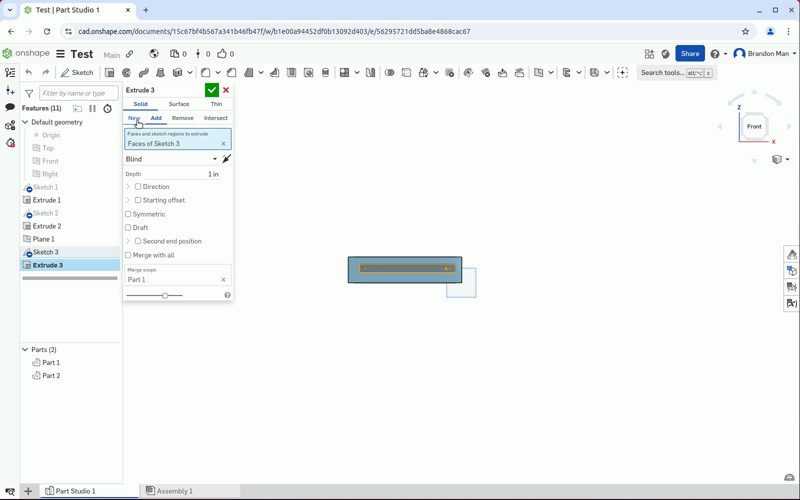
click(137, 120)
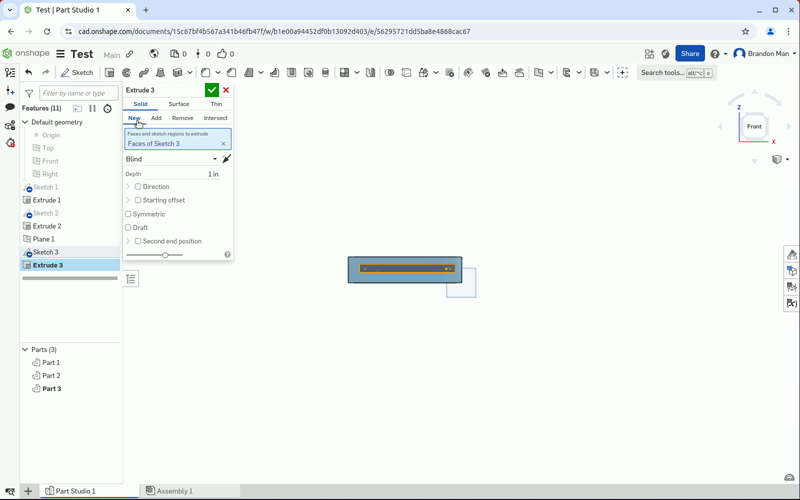
key(tab, 4)
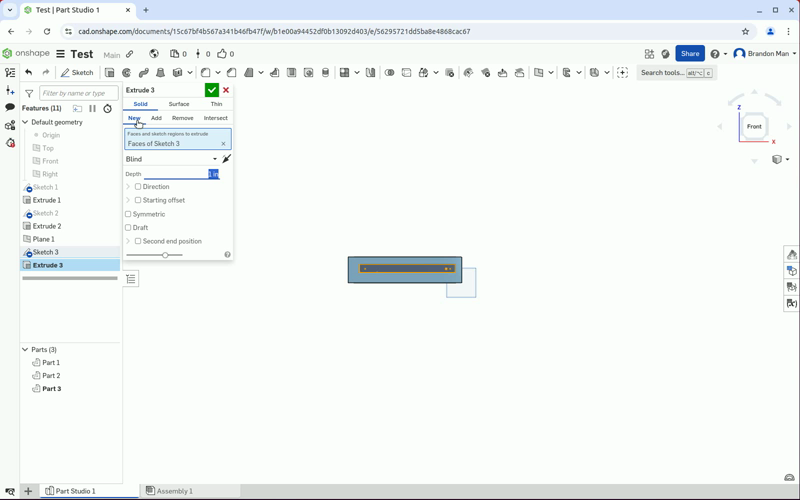
text(0.481)
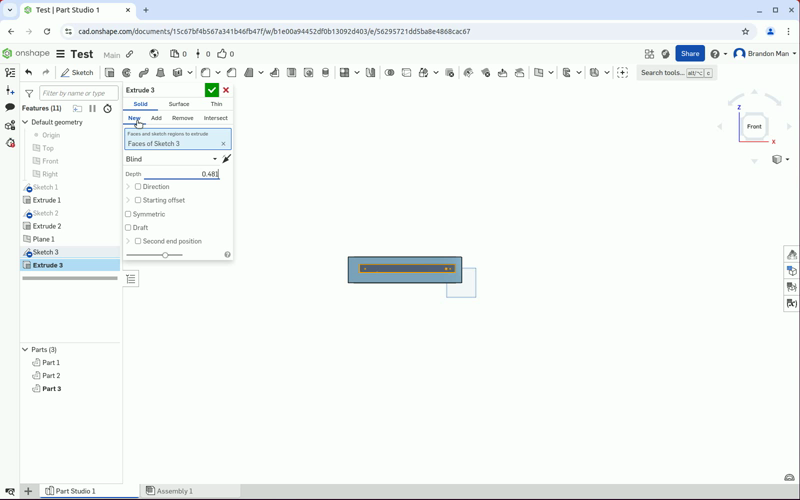
key(enter)
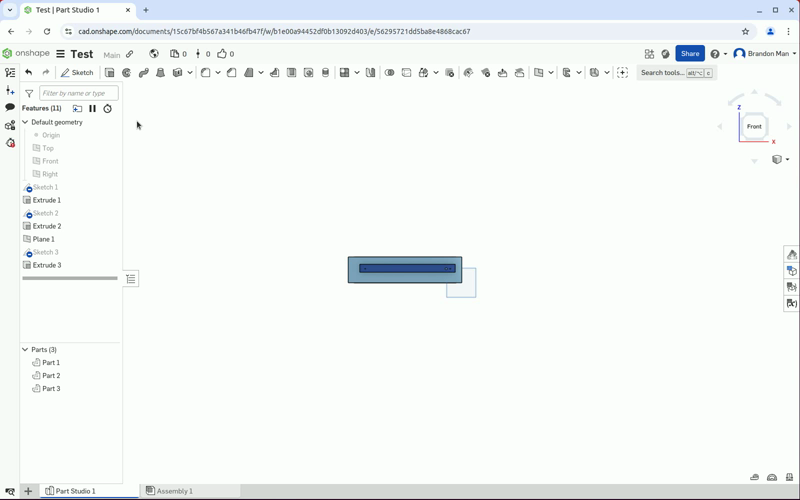
key(shift+h)
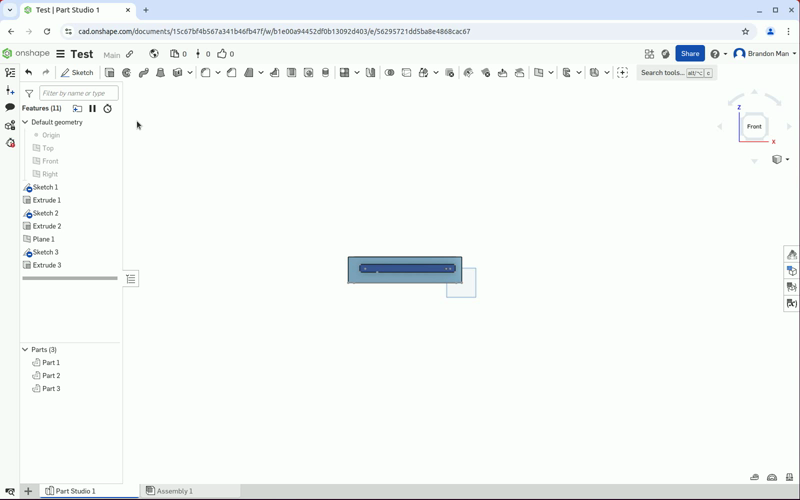
key(shift+h)
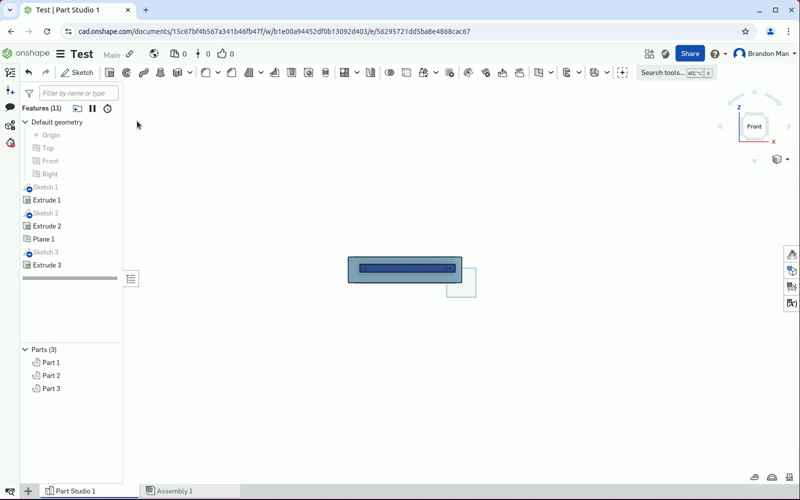
mouse_move(73, 189)
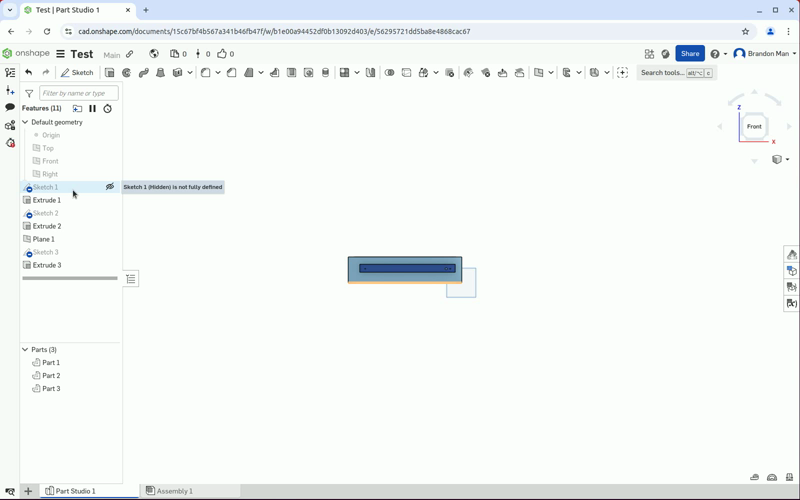
click(73, 189)
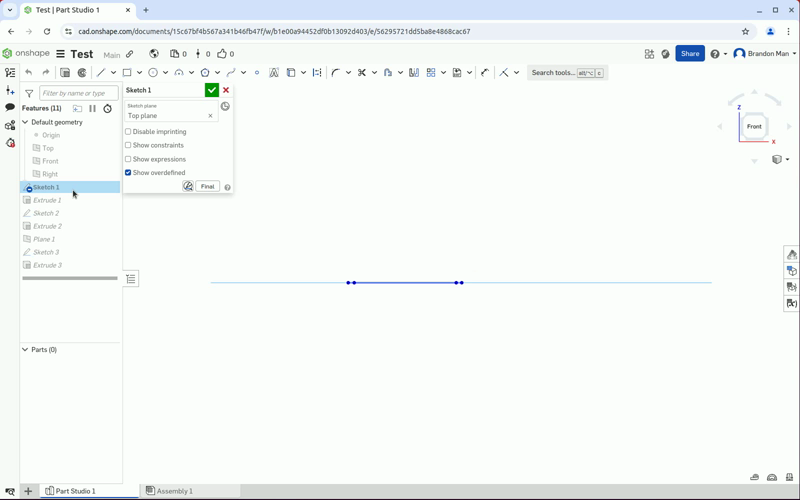
mouse_move(229, 92)
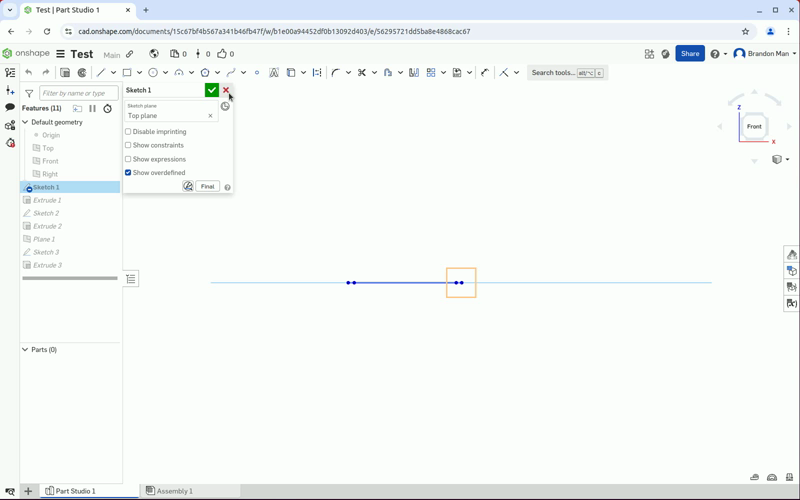
click(229, 92)
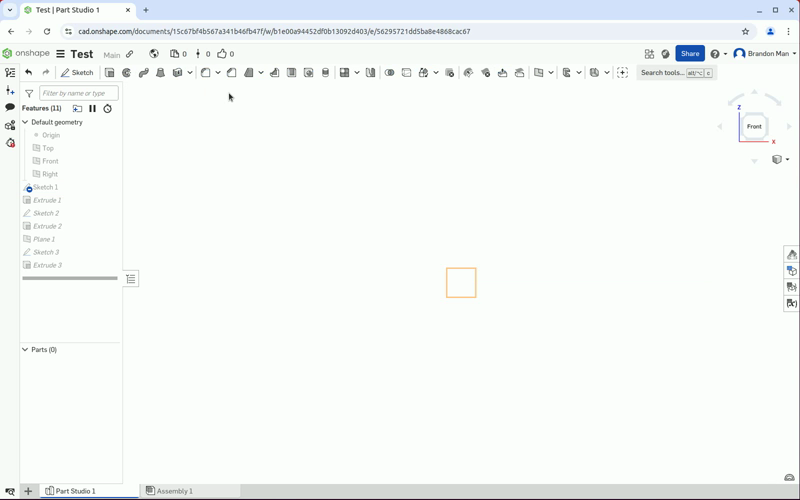
key(shift+s)
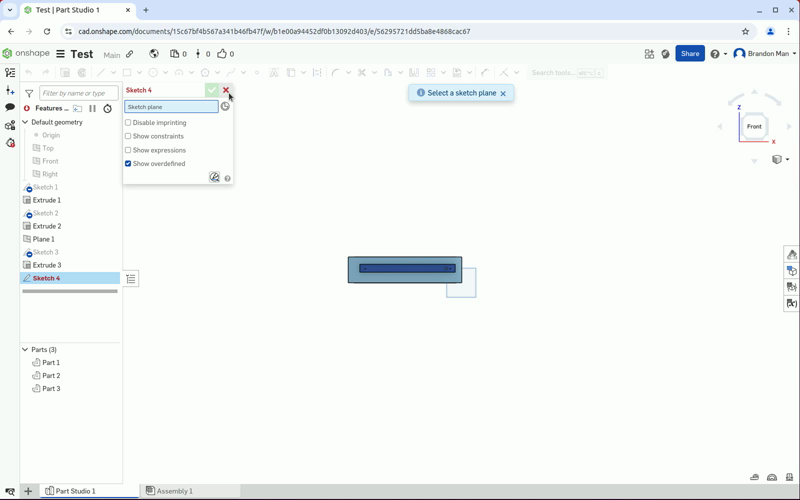
mouse_move(73, 241)
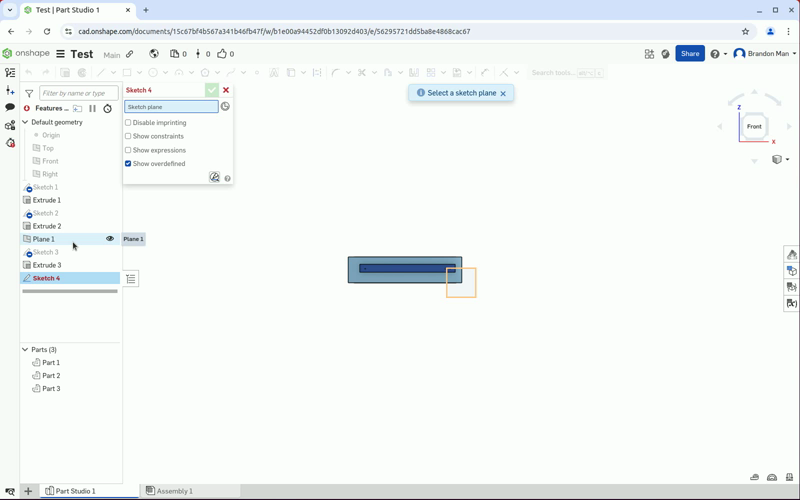
click(73, 241)
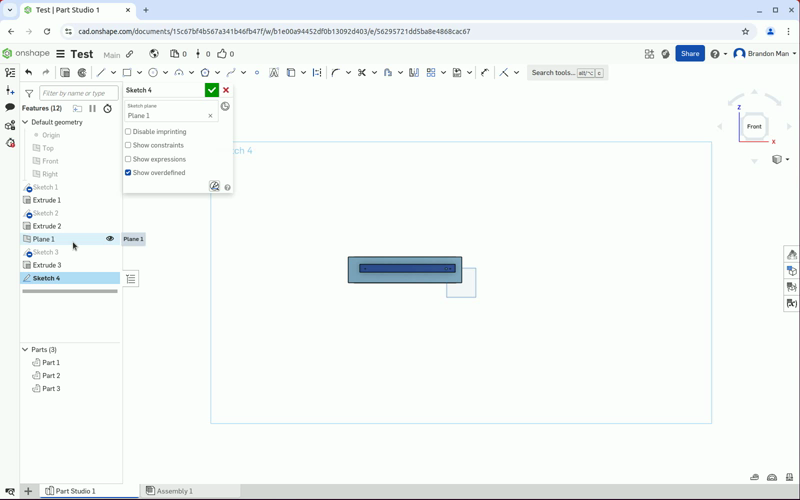
mouse_move(73, 352)
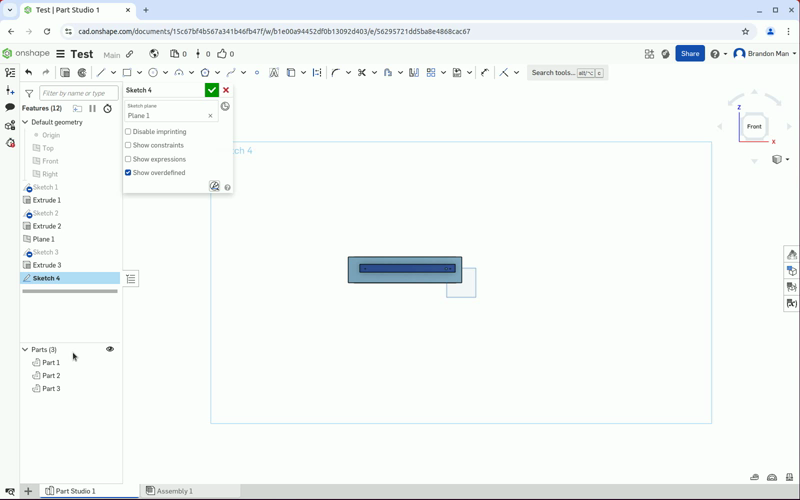
key(y)
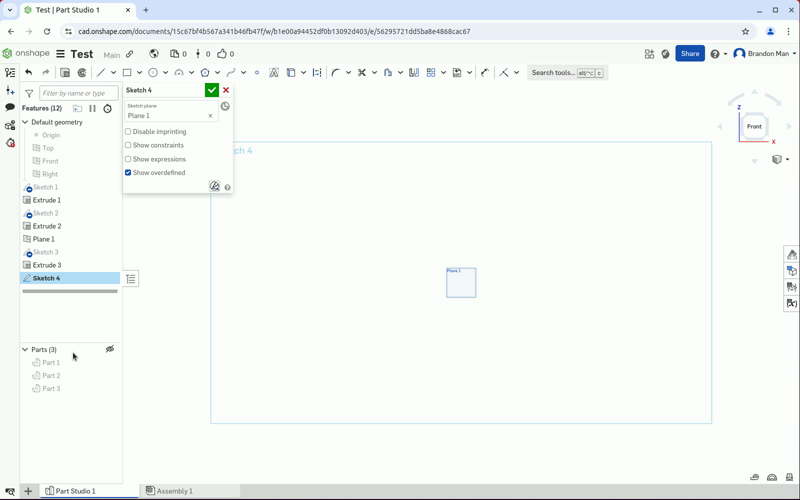
key(c)
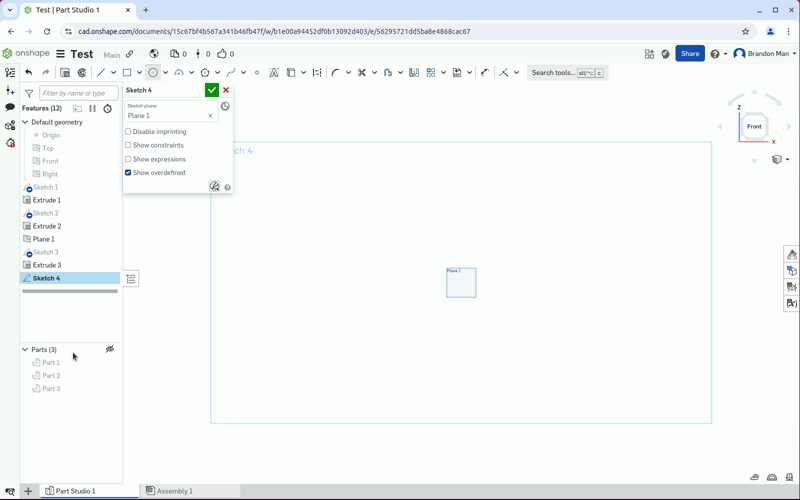
key_down(shift)
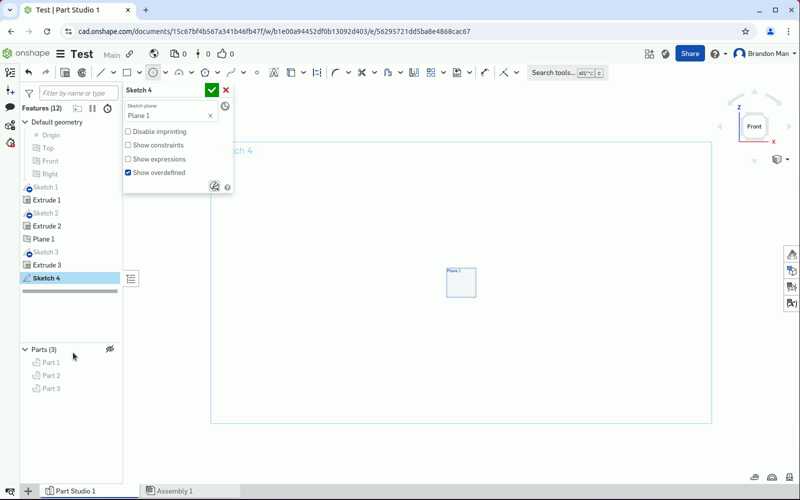
mouse_move(446, 268)
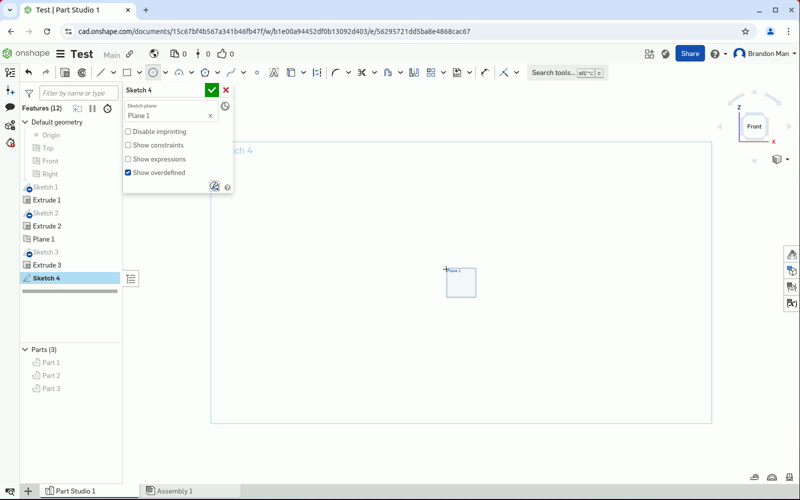
click(446, 268)
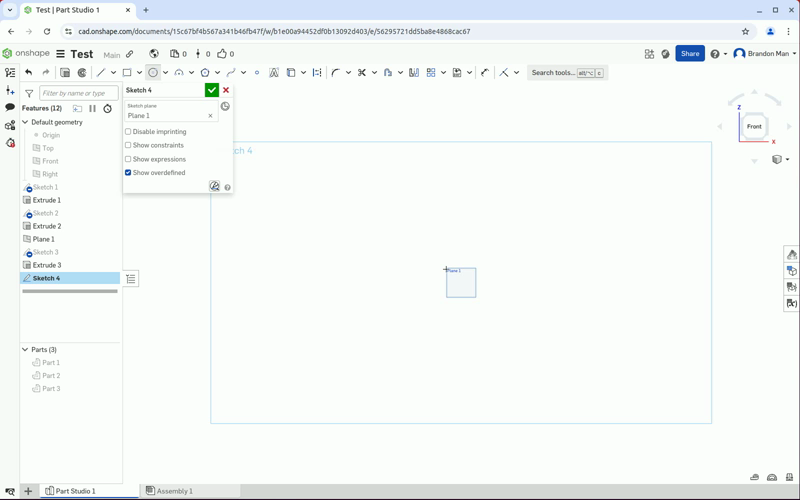
key_up(shift)
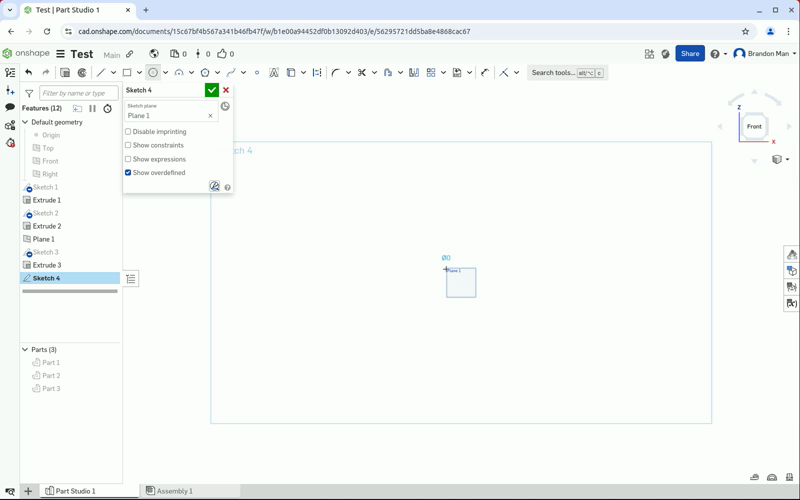
mouse_move(447, 268)
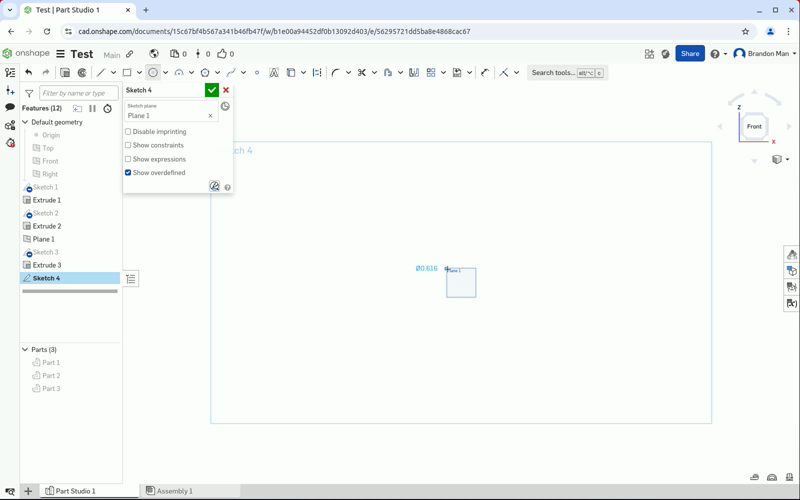
scroll(6)
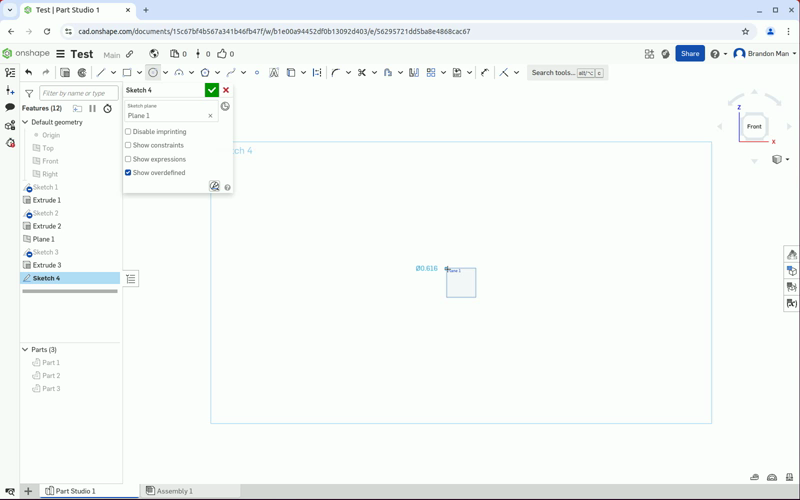
scroll(6)
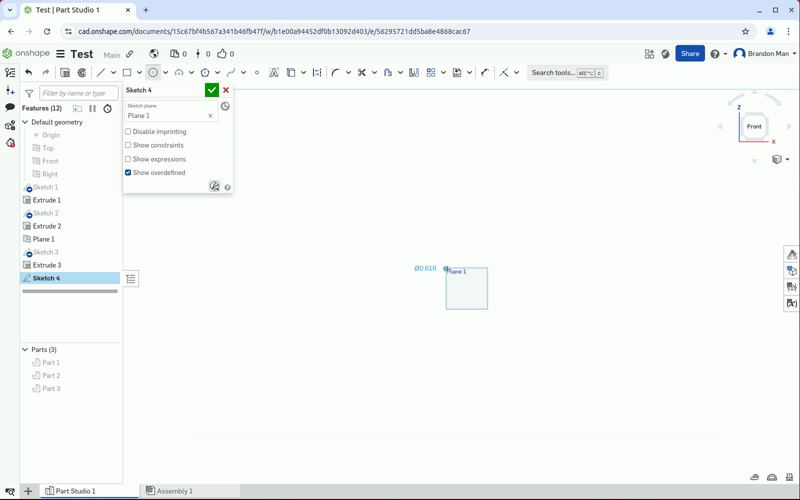
scroll(6)
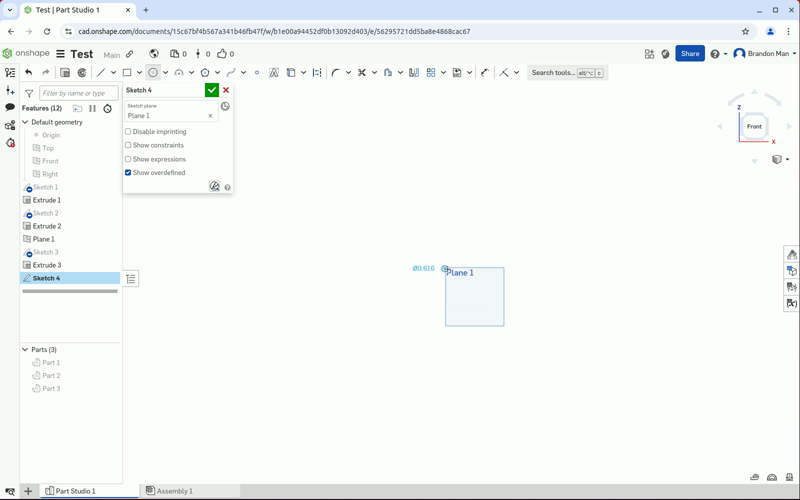
scroll(6)
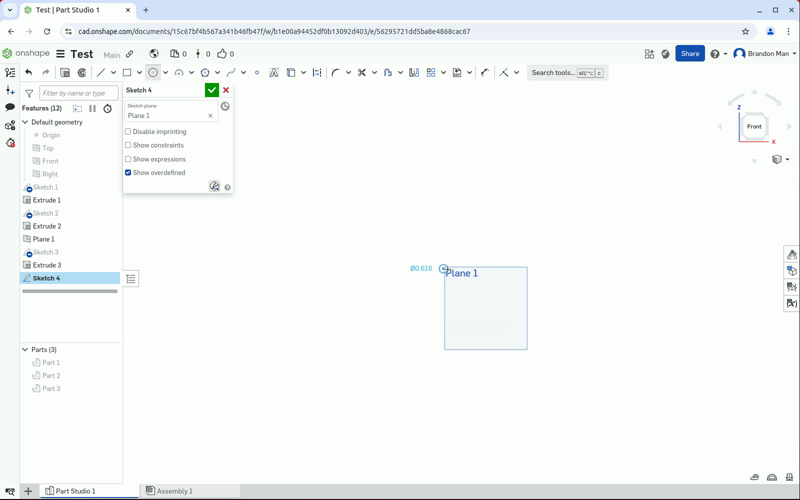
scroll(6)
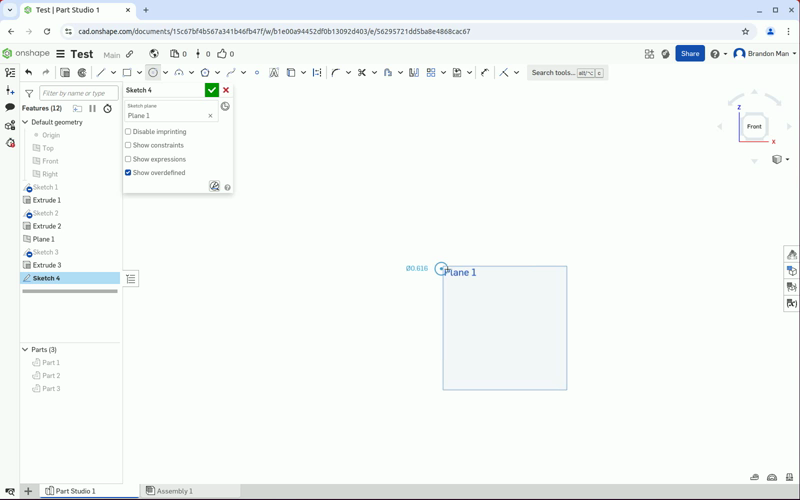
scroll(6)
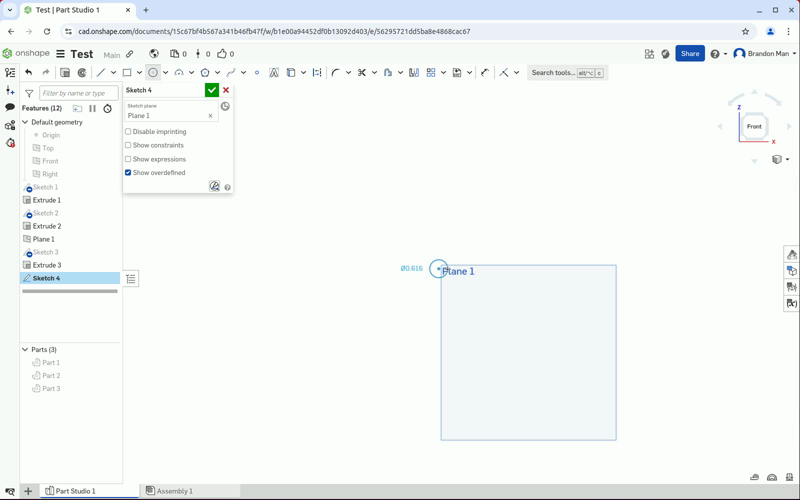
scroll(6)
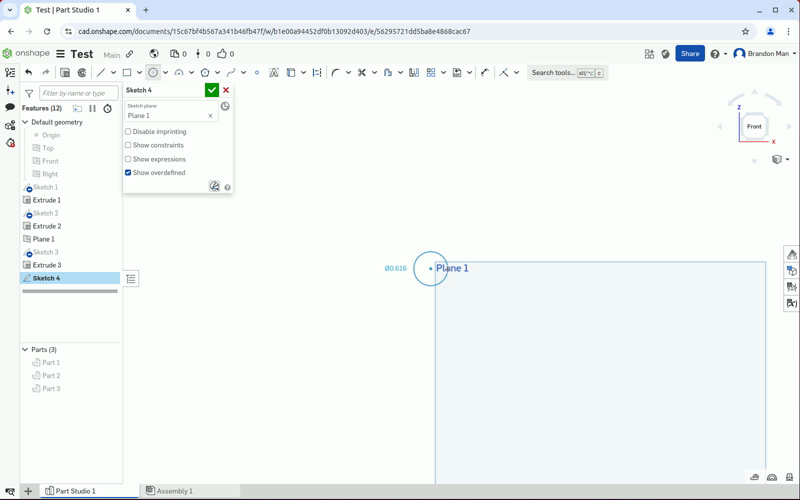
click(447, 268)
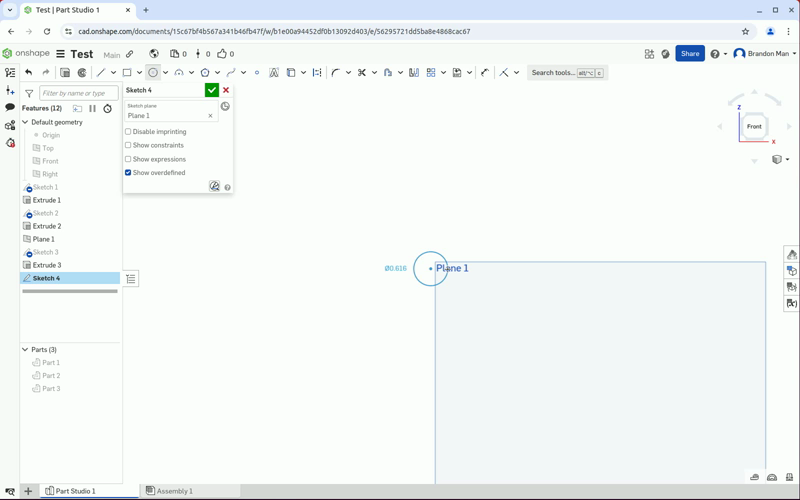
scroll(-6)
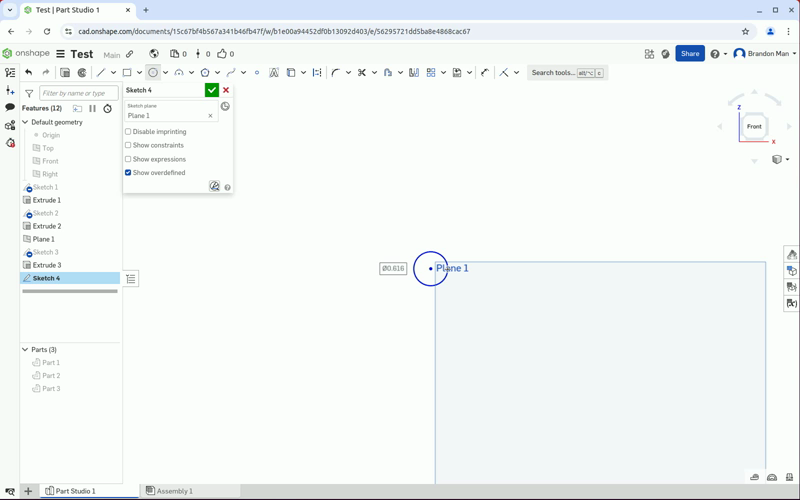
scroll(-6)
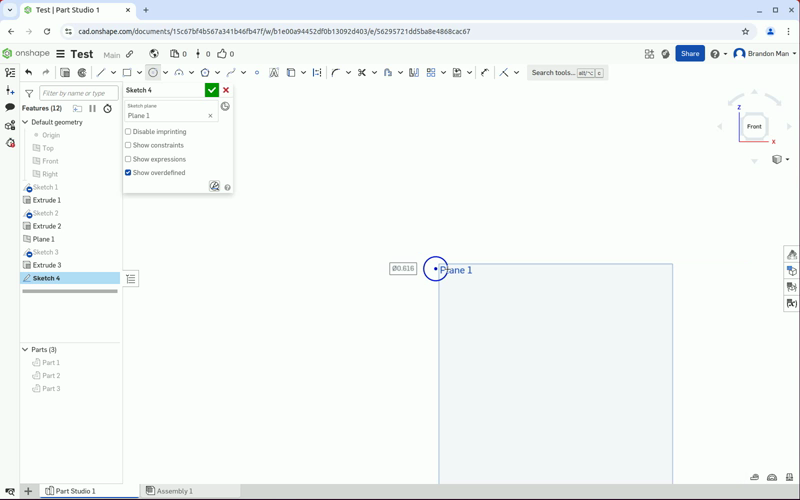
scroll(-6)
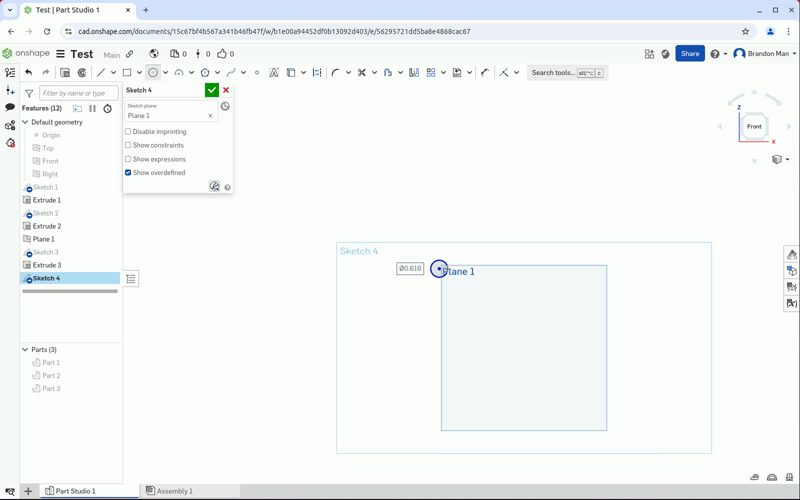
scroll(-6)
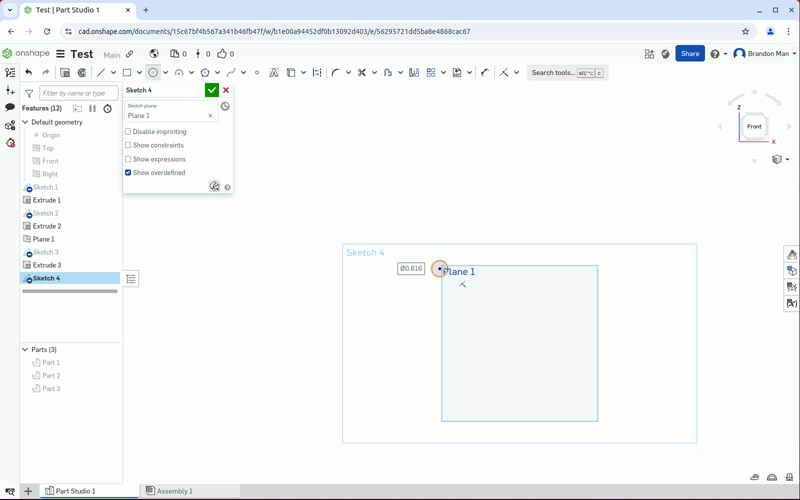
scroll(-6)
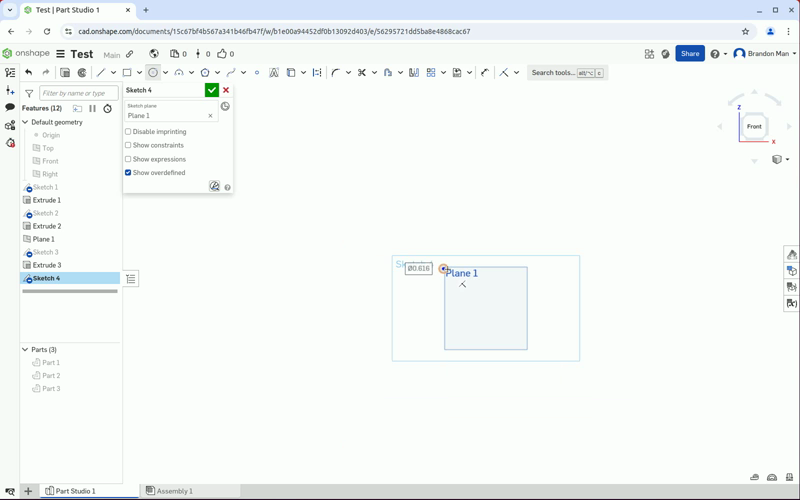
scroll(-6)
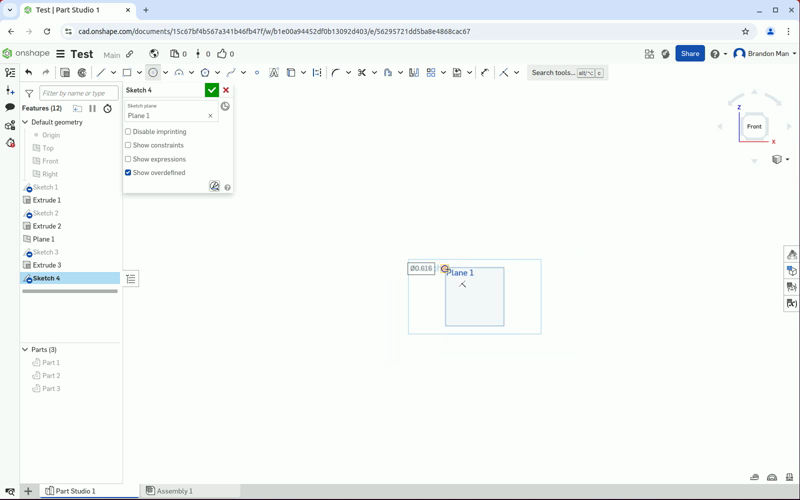
scroll(-6)
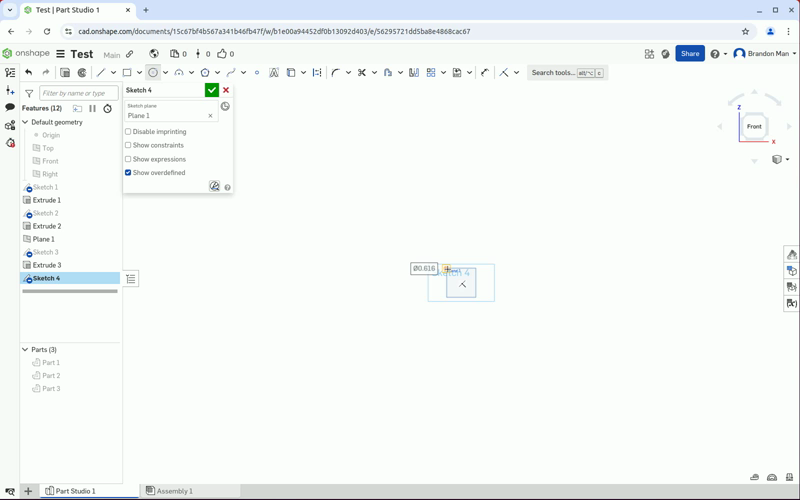
key(esc)
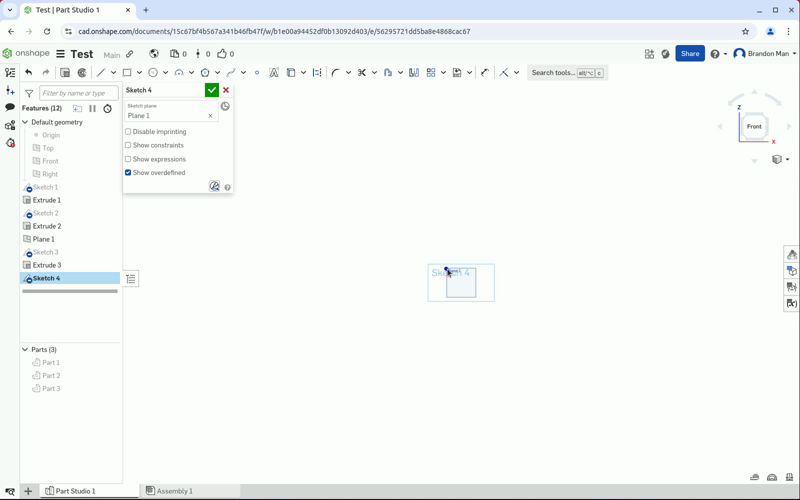
mouse_move(447, 267)
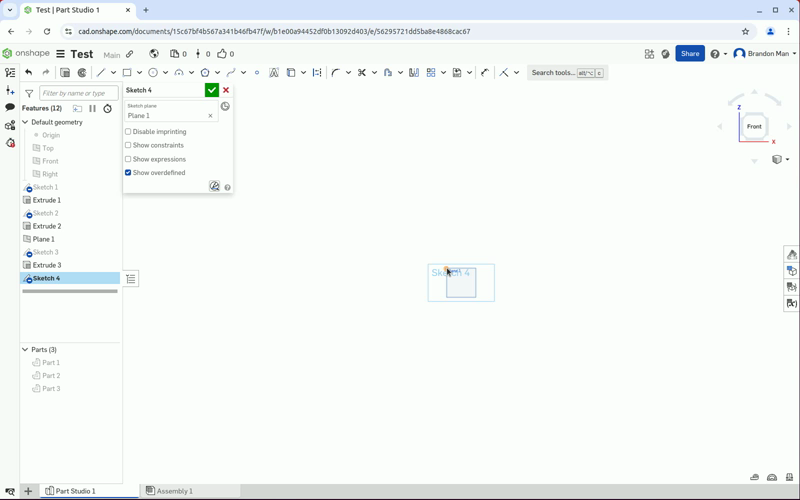
scroll(6)
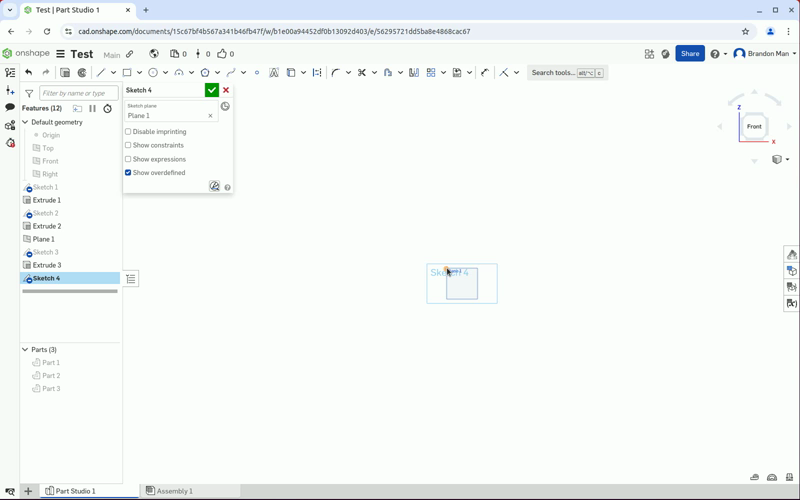
scroll(6)
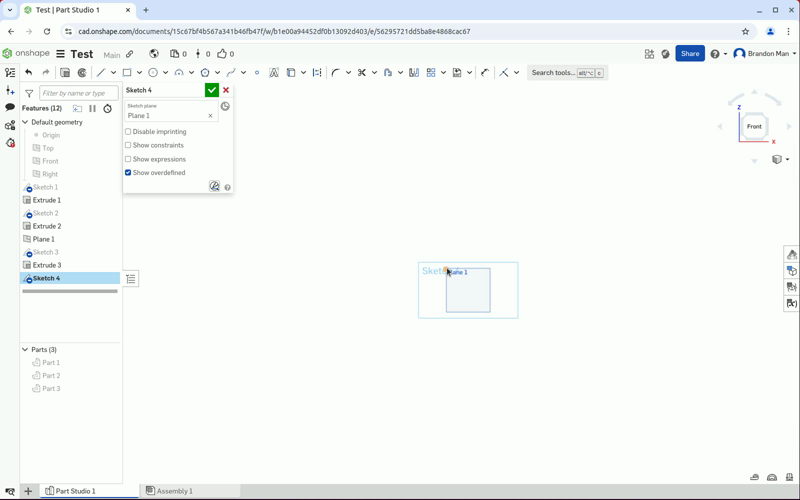
scroll(6)
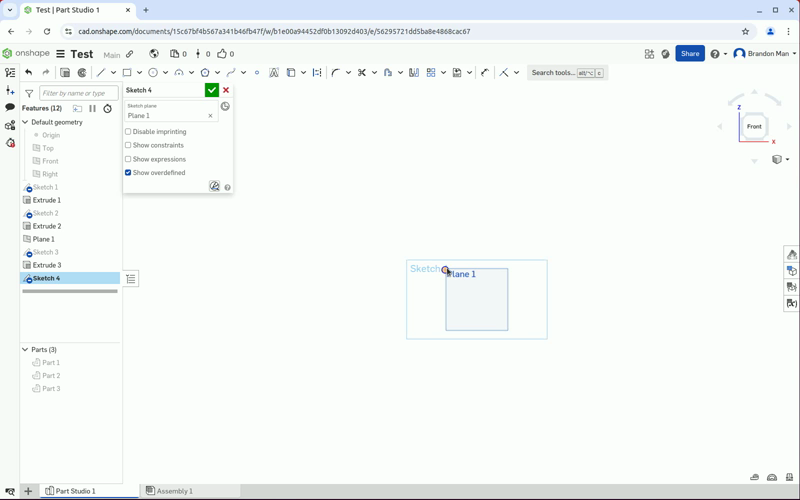
scroll(6)
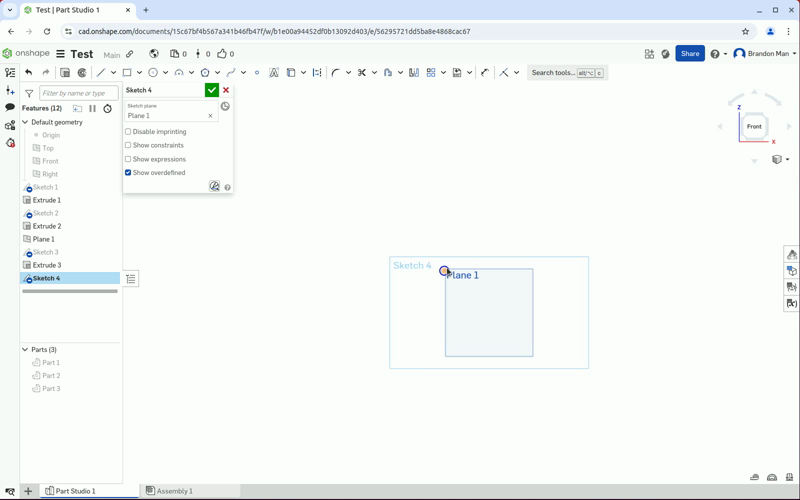
scroll(6)
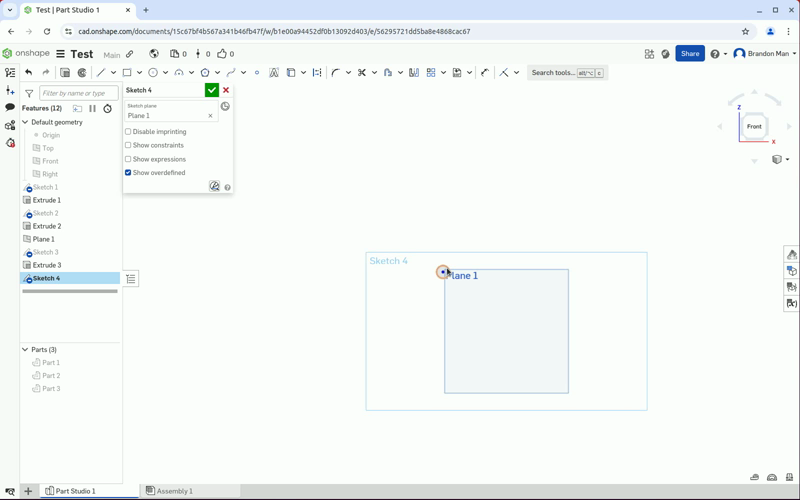
scroll(6)
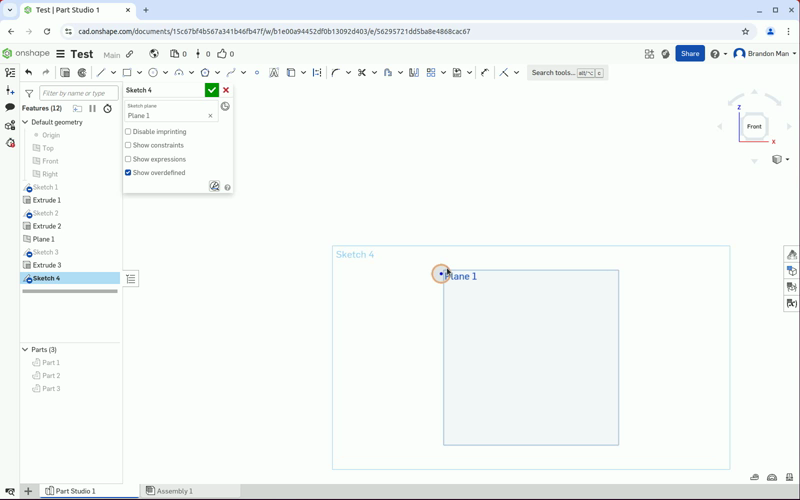
scroll(6)
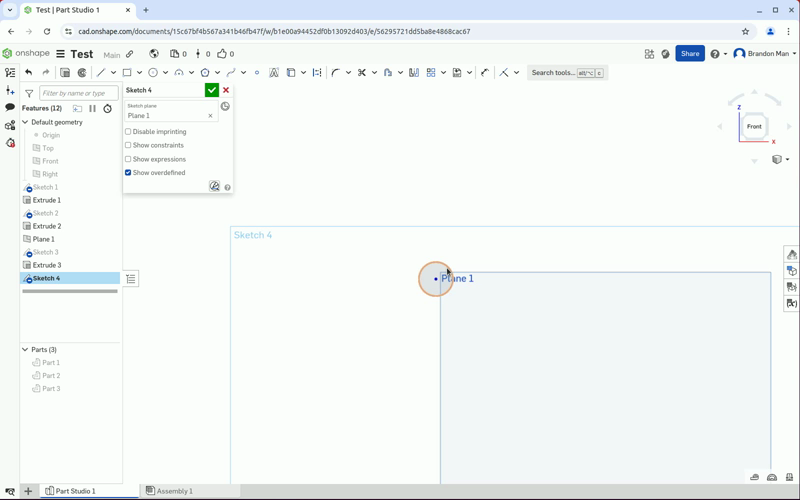
click(447, 267)
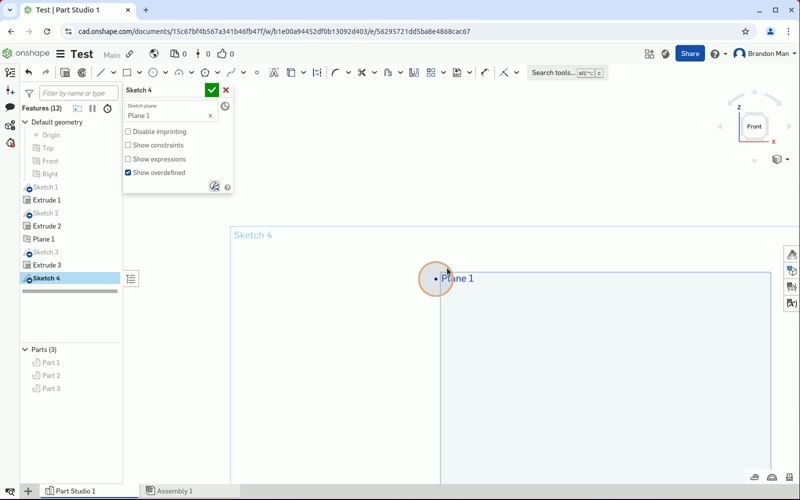
scroll(-6)
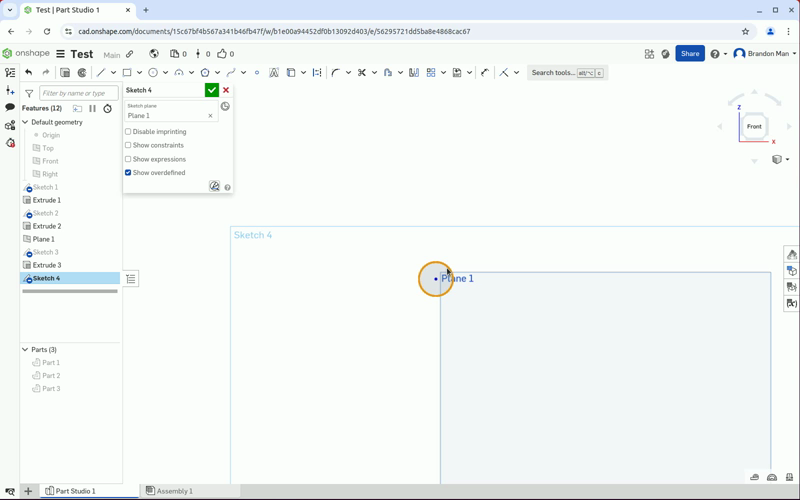
scroll(-6)
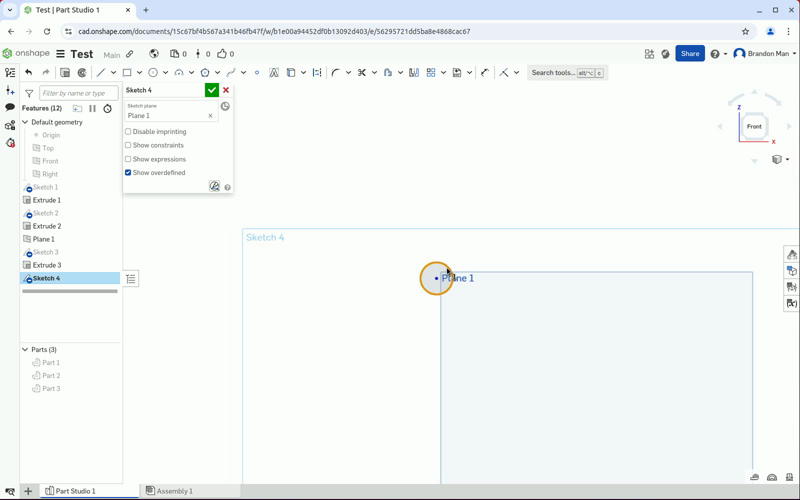
scroll(-6)
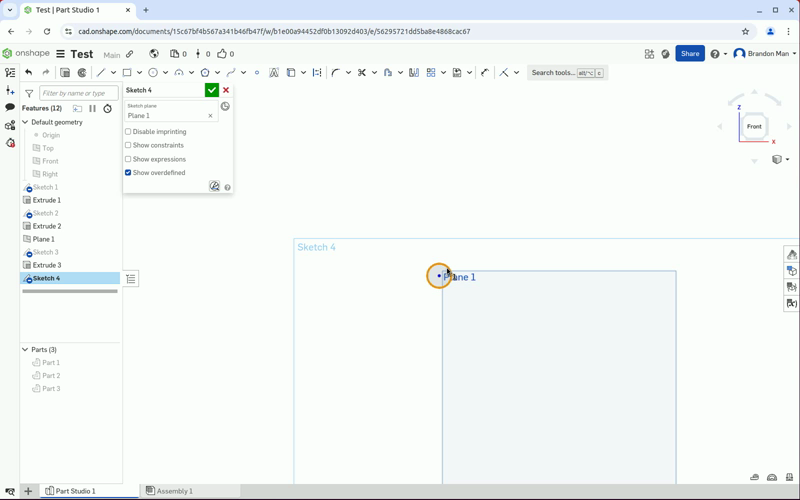
scroll(-6)
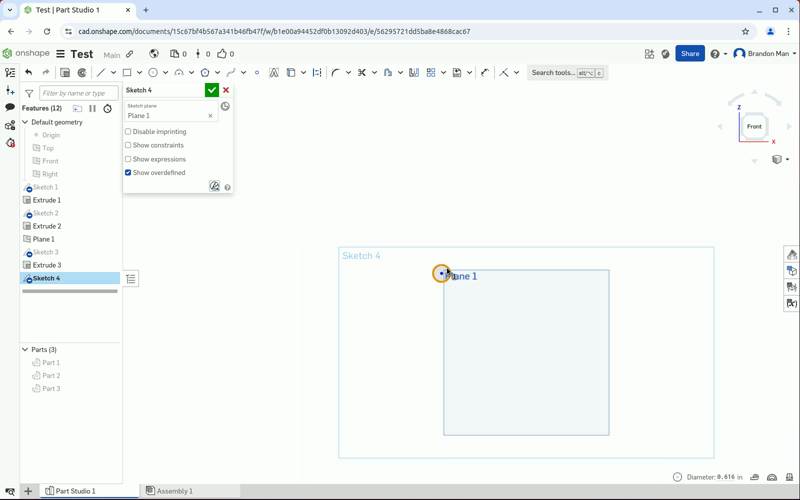
scroll(-6)
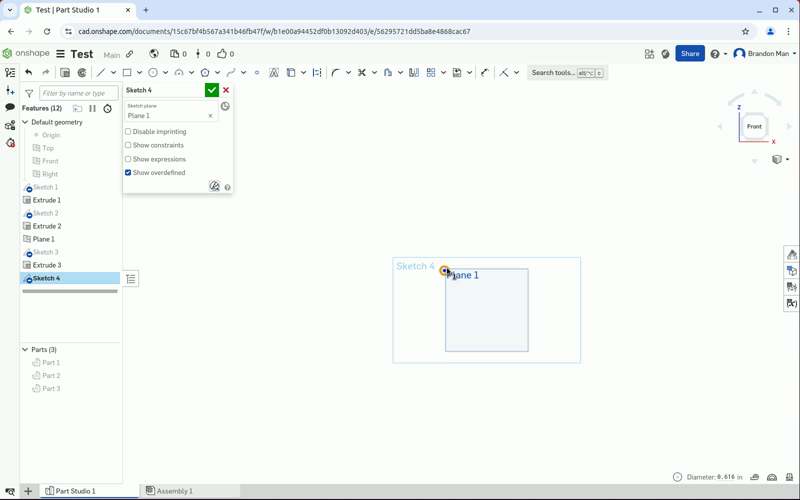
scroll(-6)
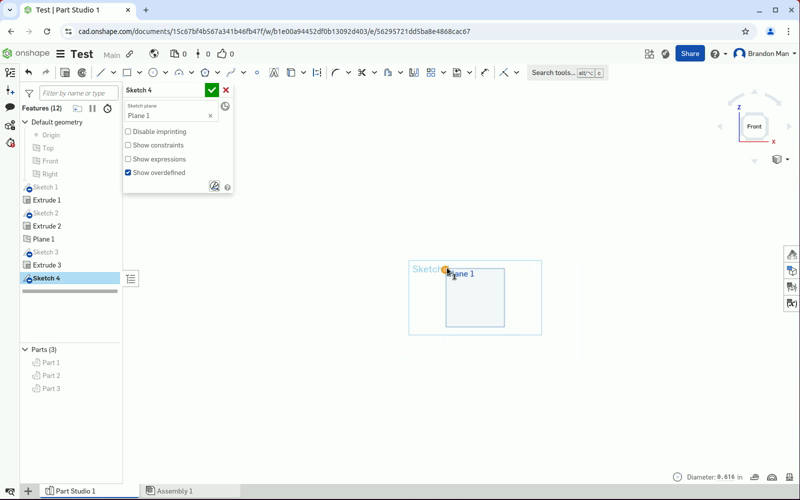
scroll(-6)
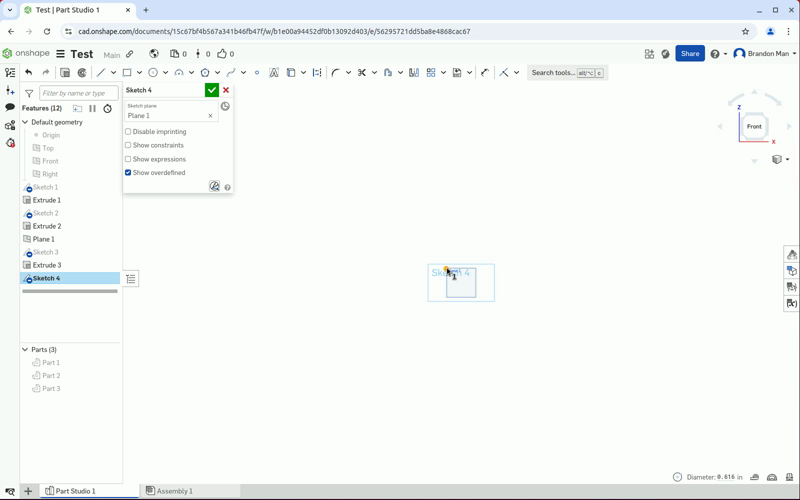
mouse_move(73, 352)
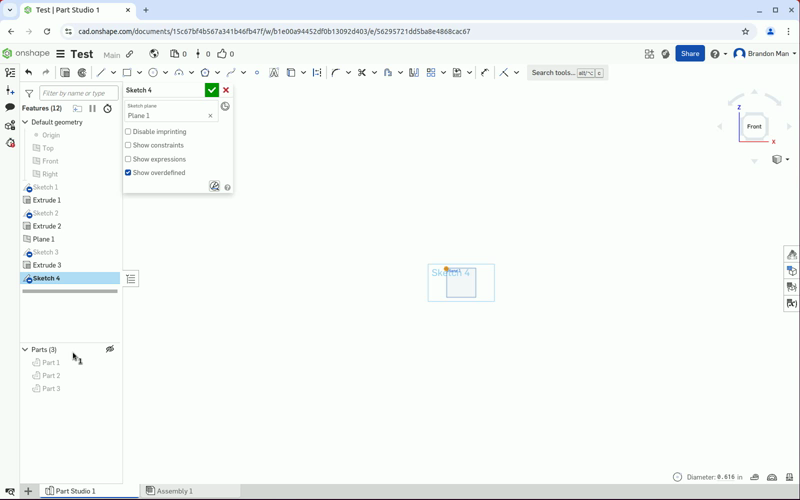
key(shift+y)
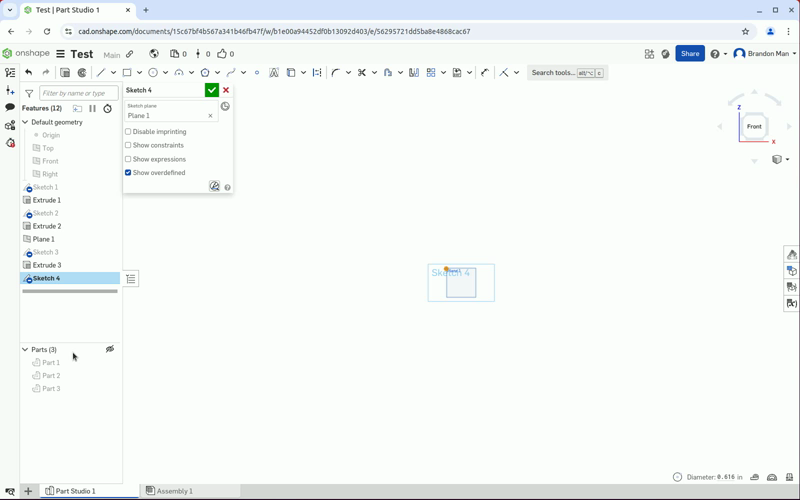
key(shift+e)
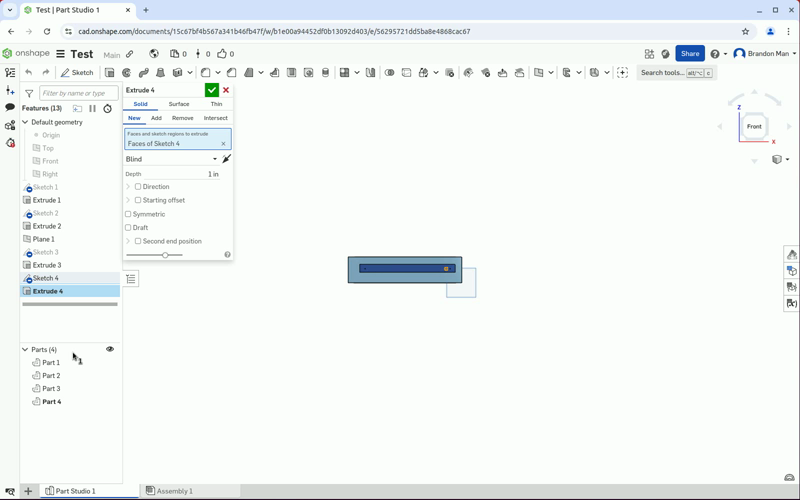
mouse_move(143, 106)
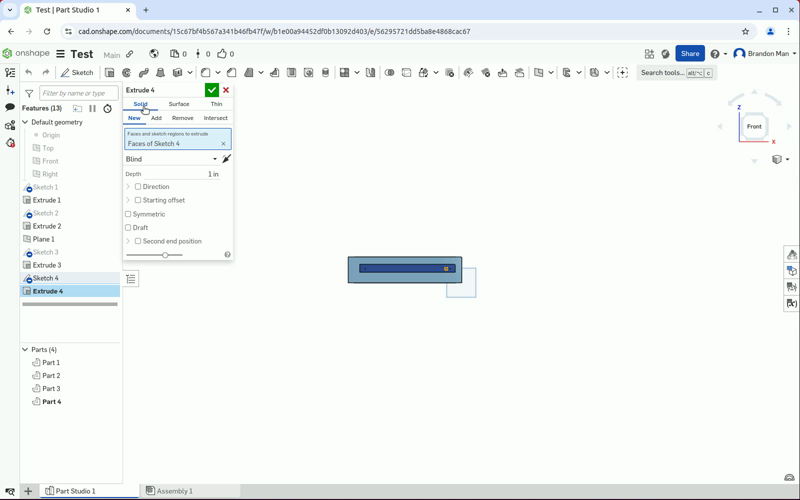
click(143, 106)
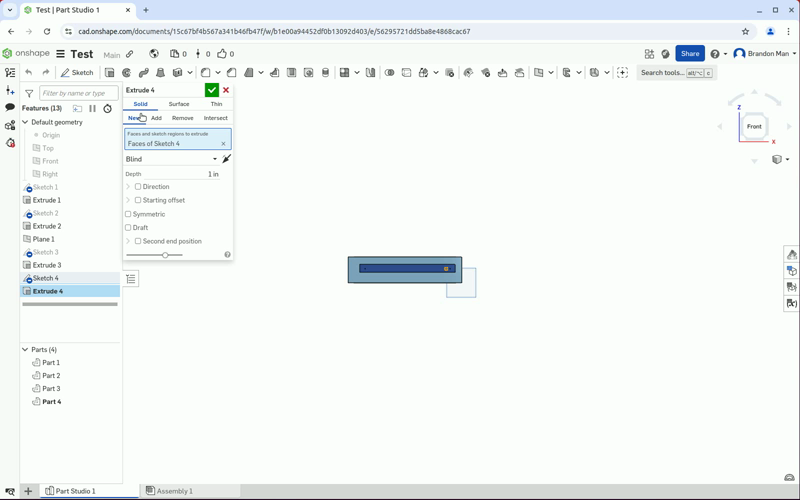
mouse_move(137, 120)
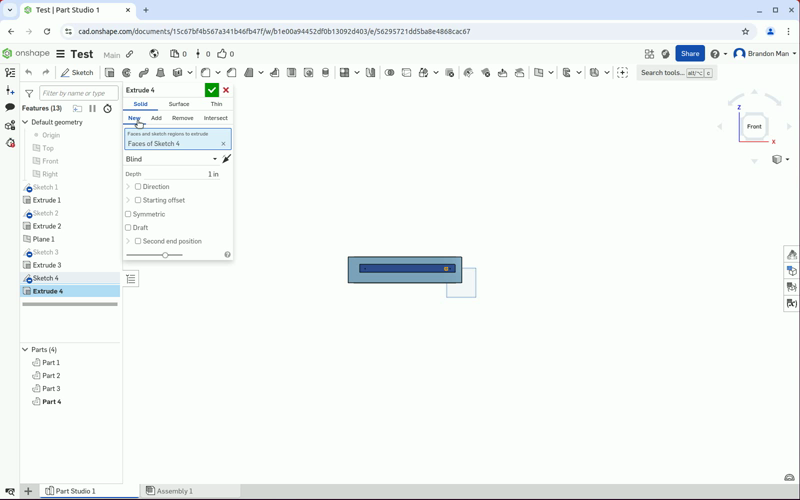
click(137, 120)
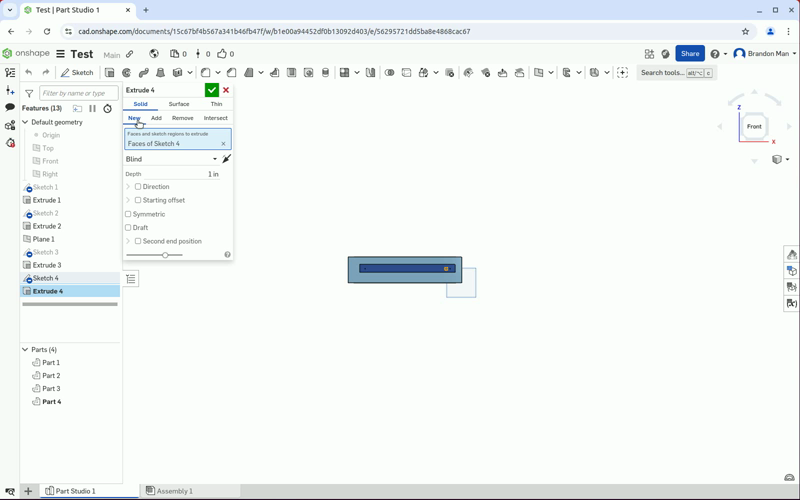
key(tab, 4)
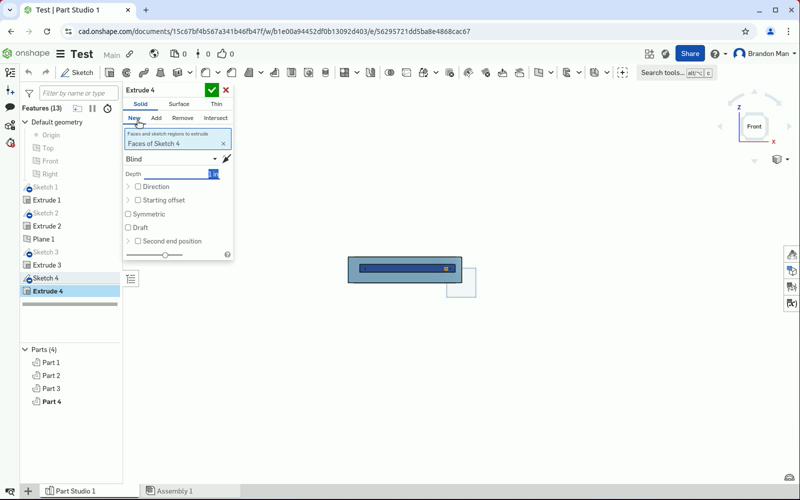
text(0.481)
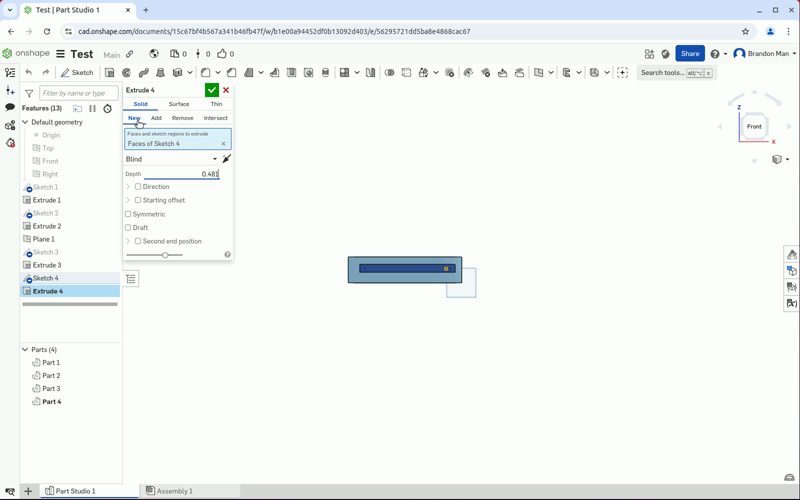
key(enter)
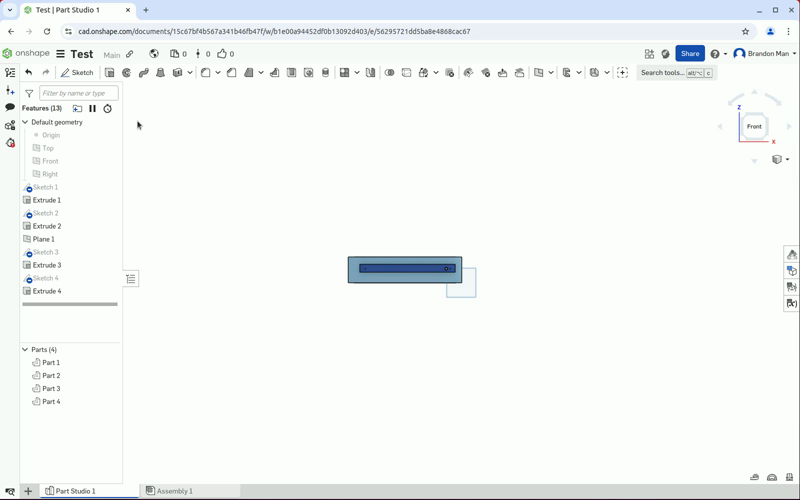
key(shift+h)
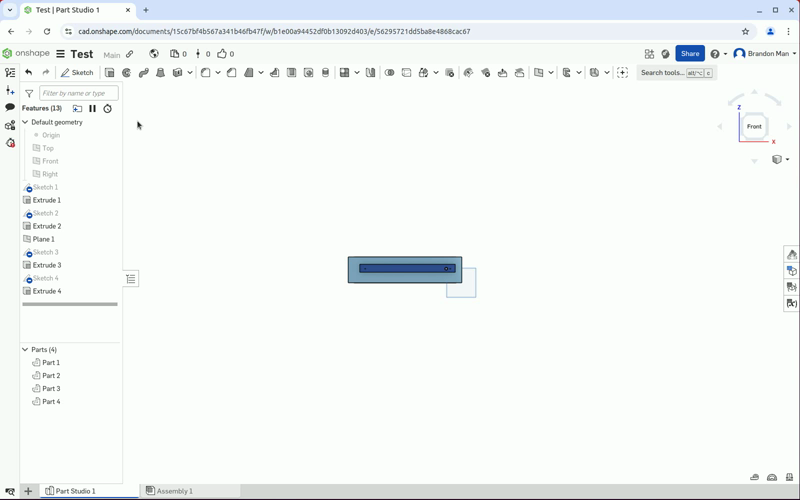
key(shift+h)
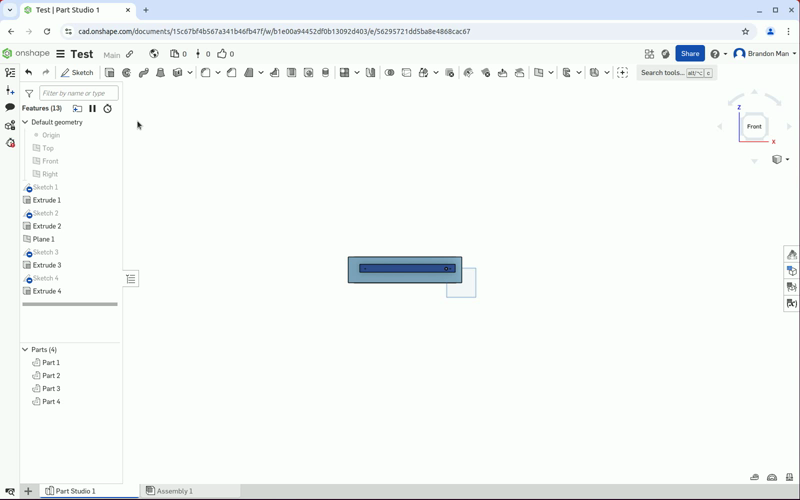
mouse_move(73, 189)
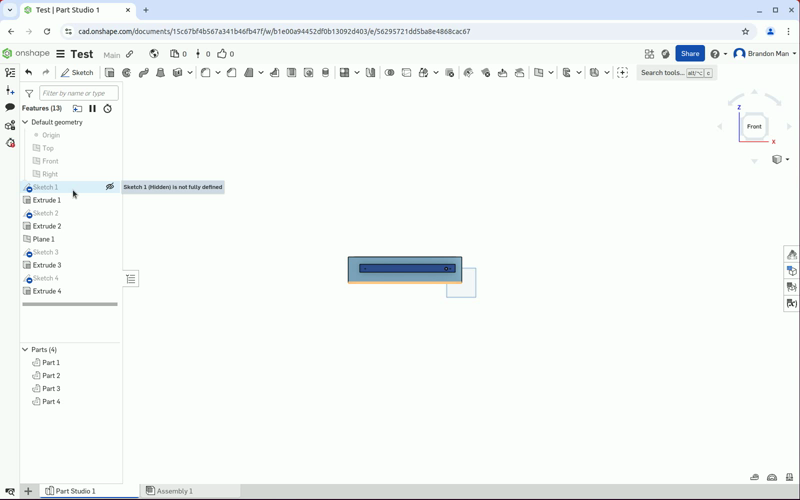
click(73, 189)
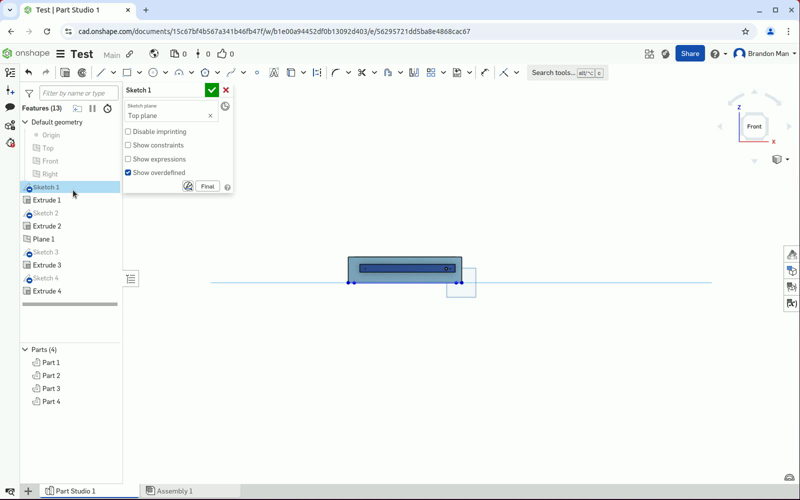
mouse_move(229, 92)
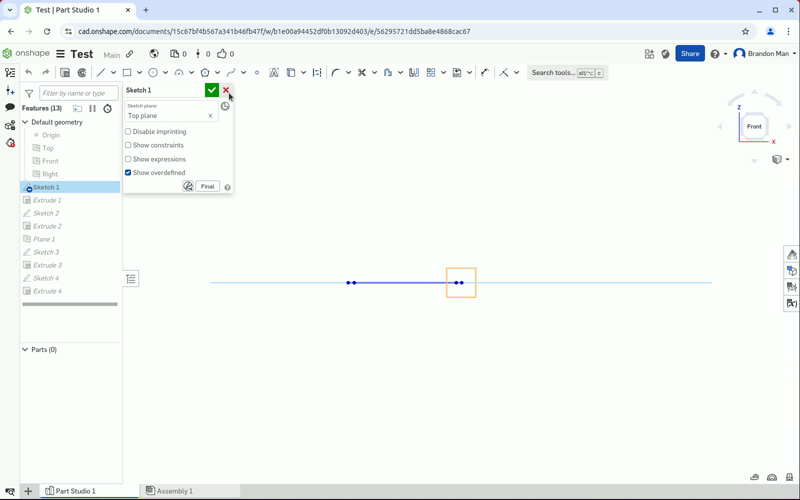
click(229, 92)
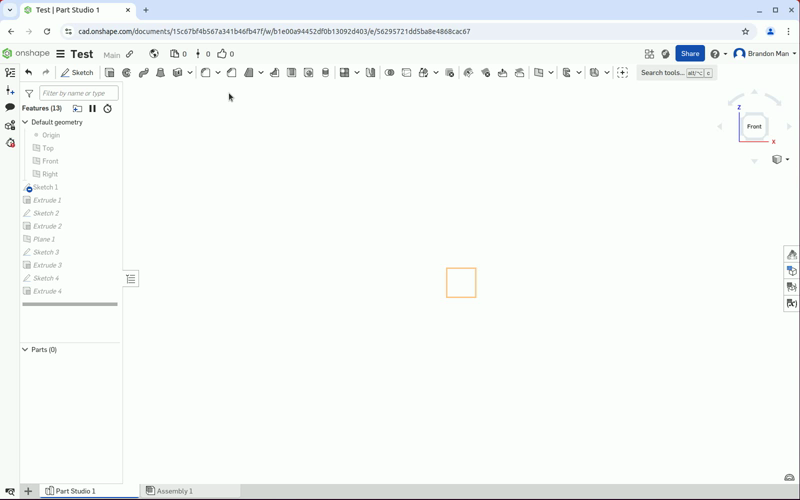
key(shift+s)
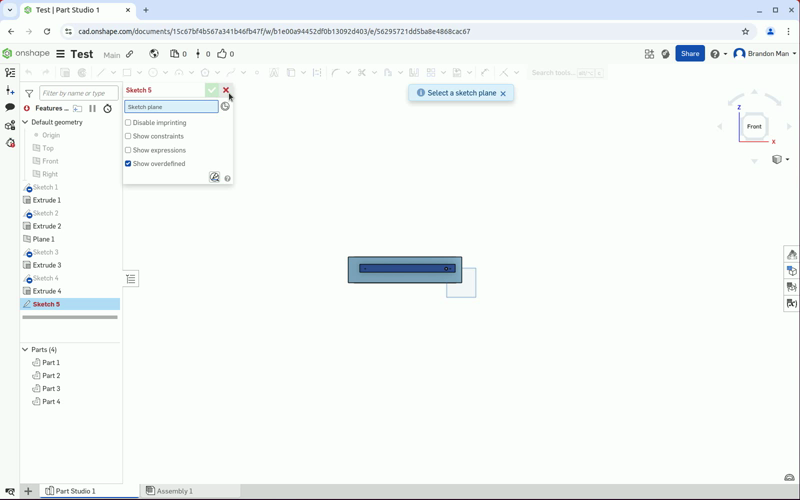
mouse_move(73, 241)
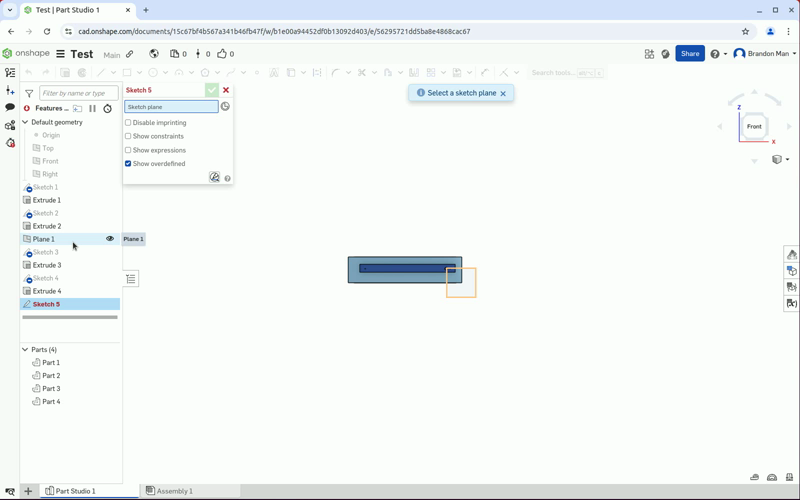
click(73, 241)
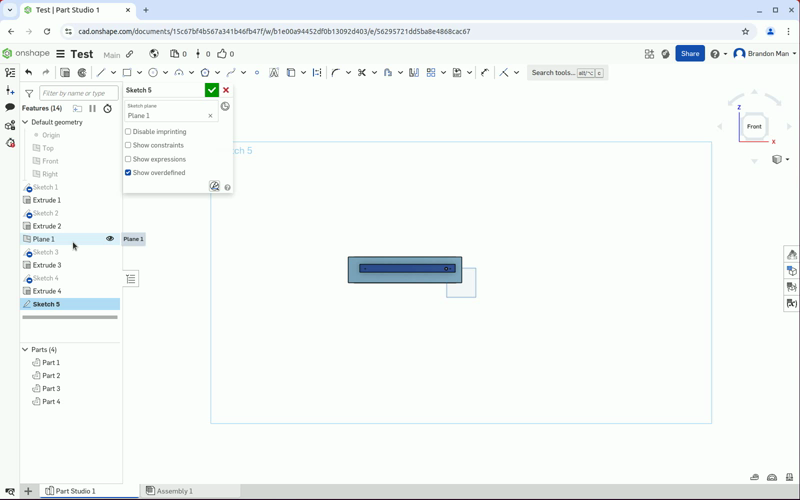
mouse_move(73, 352)
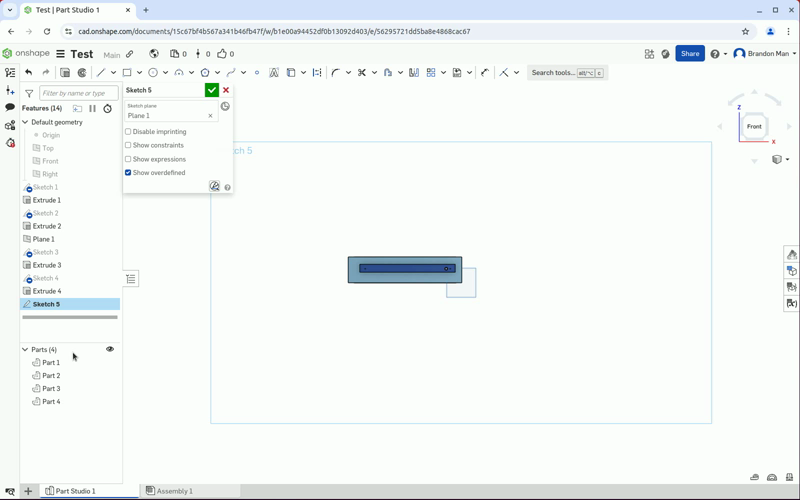
key(y)
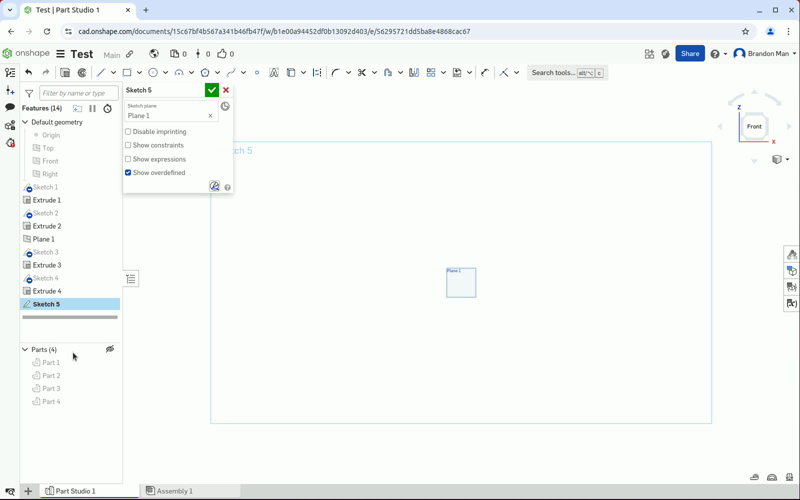
key(c)
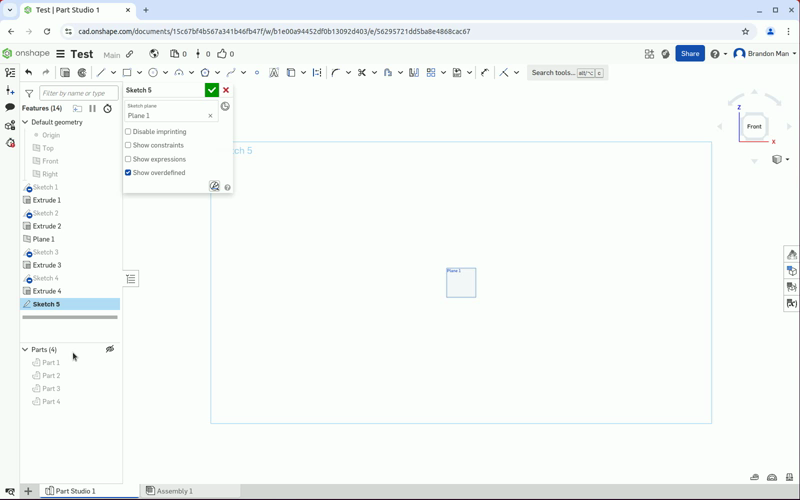
key_down(shift)
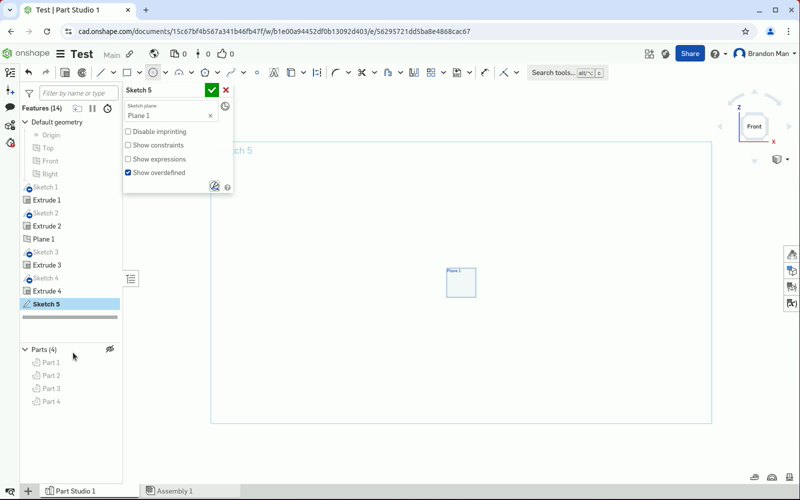
mouse_move(446, 268)
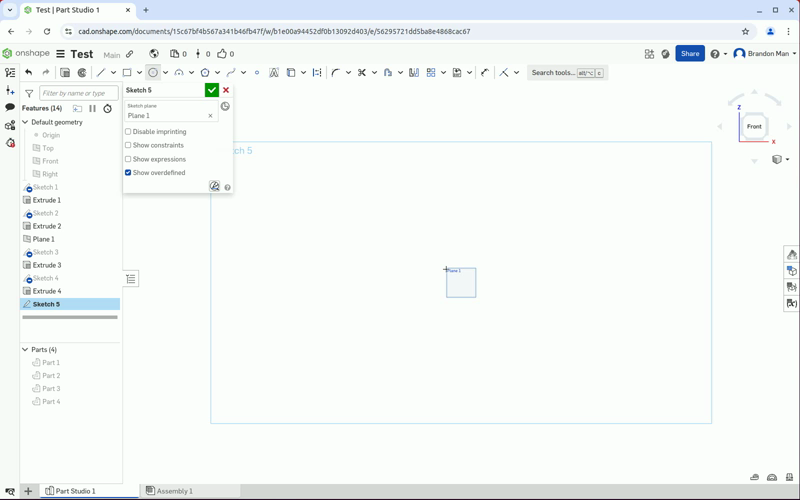
click(446, 268)
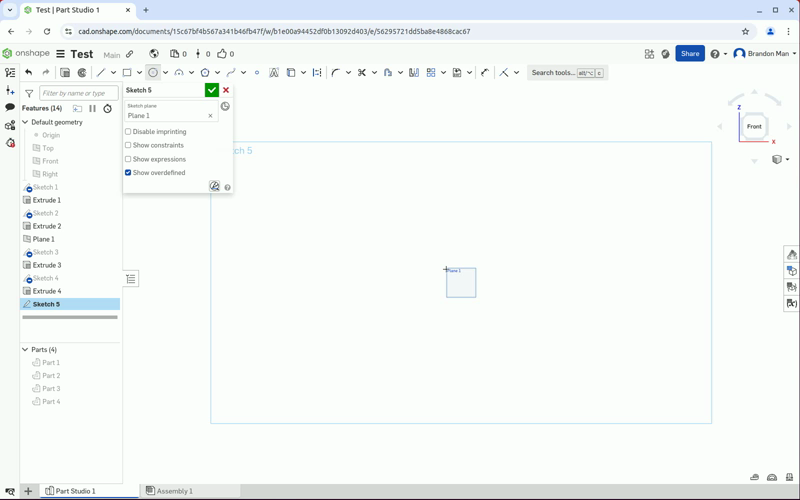
key_up(shift)
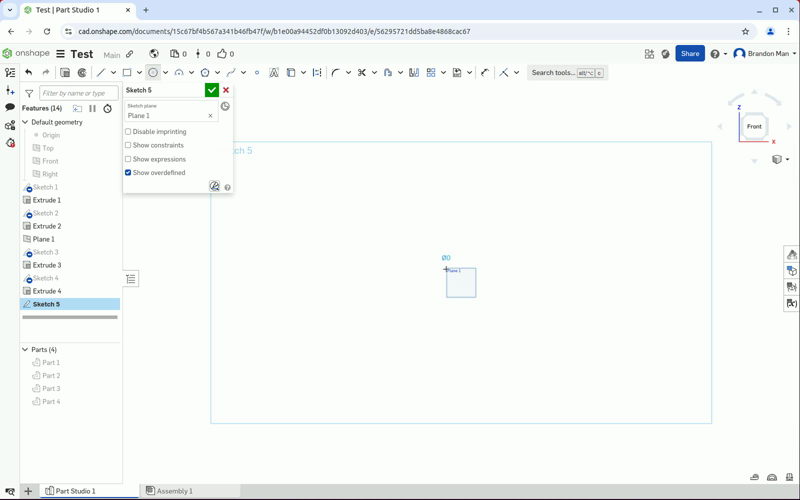
mouse_move(447, 268)
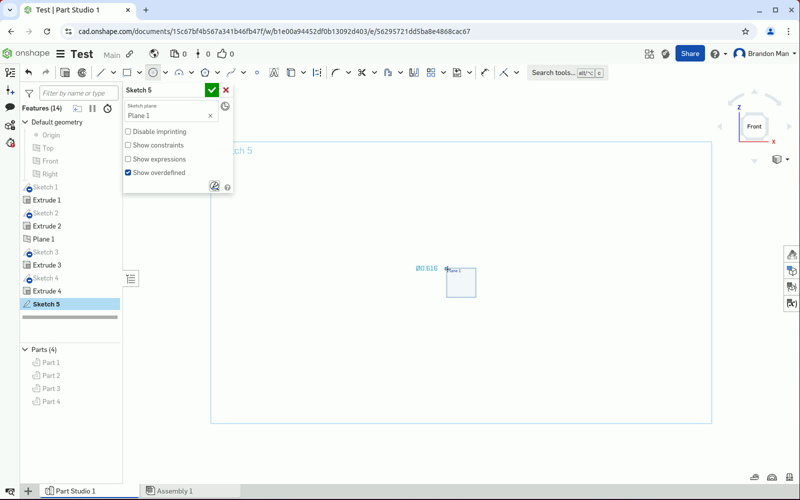
scroll(6)
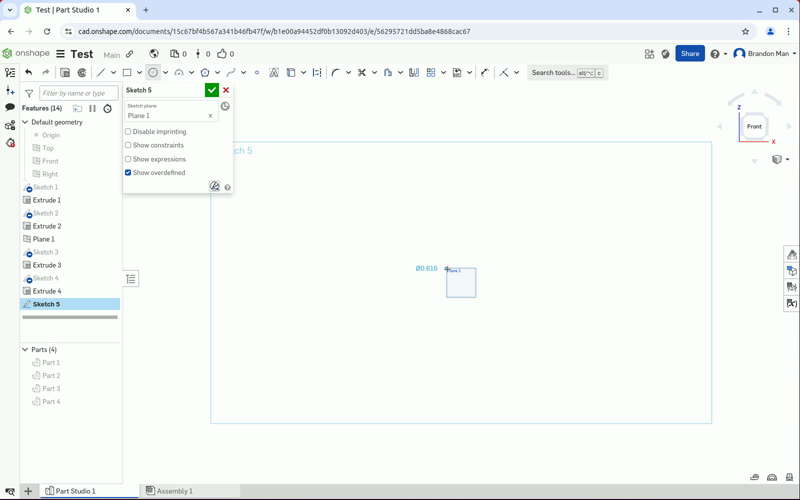
scroll(6)
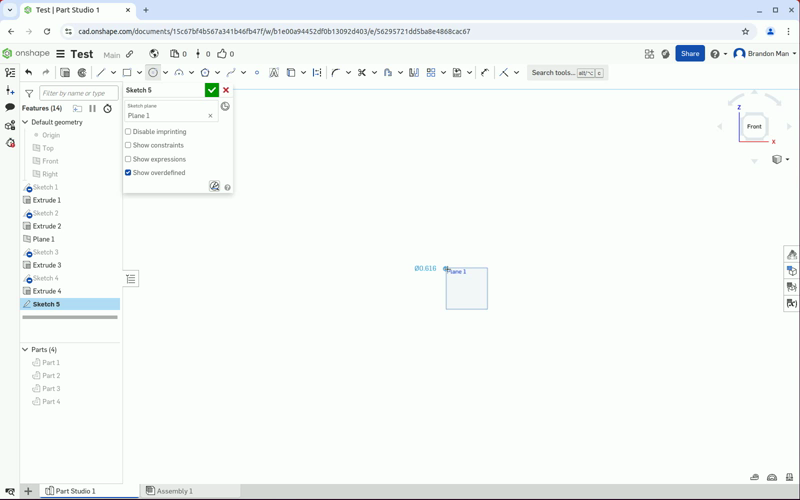
scroll(6)
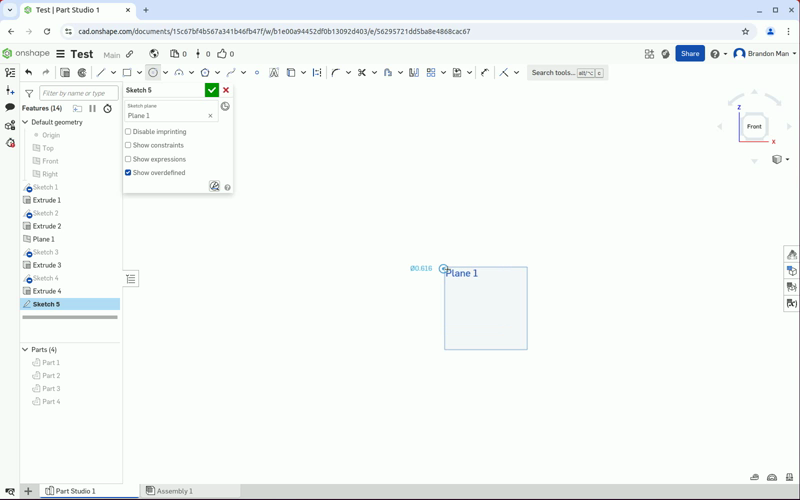
scroll(6)
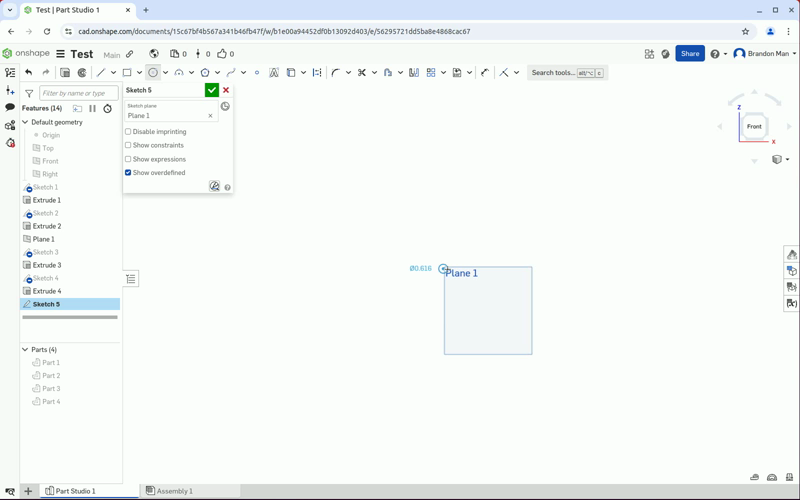
scroll(6)
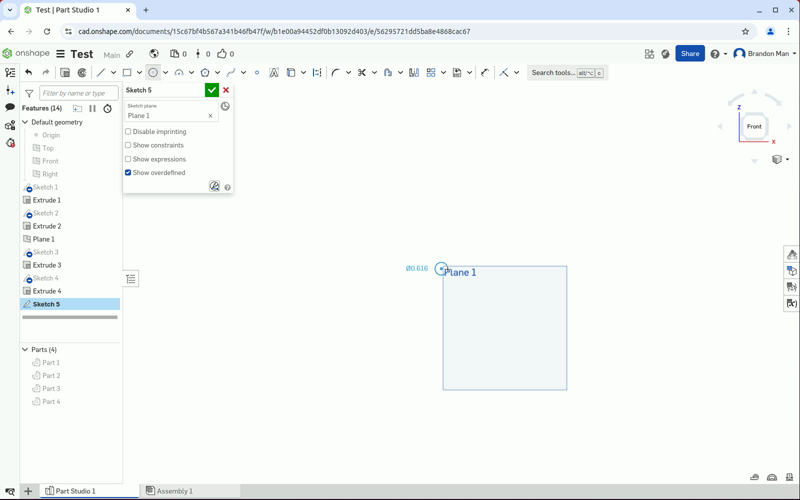
scroll(6)
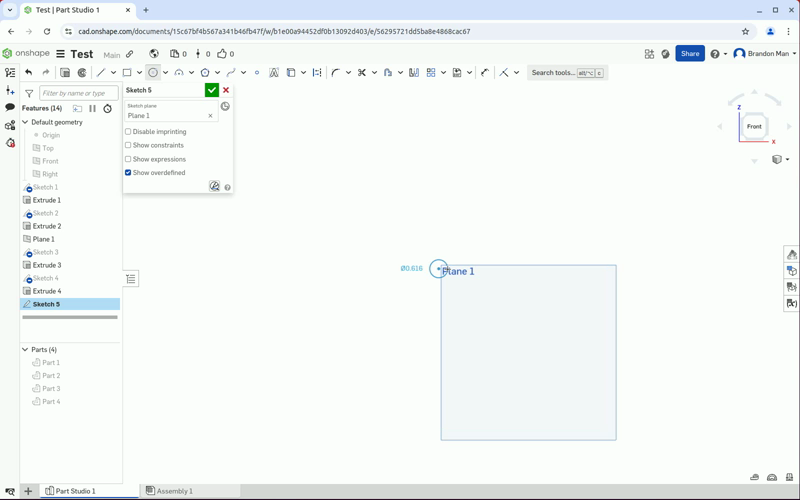
scroll(6)
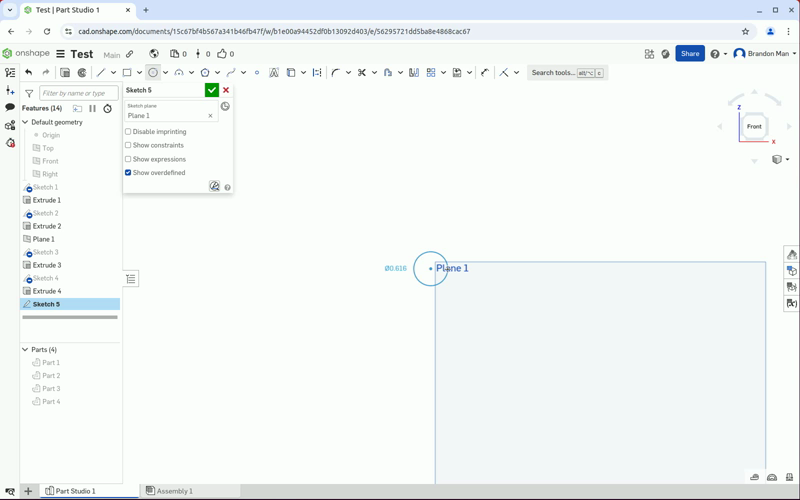
click(447, 268)
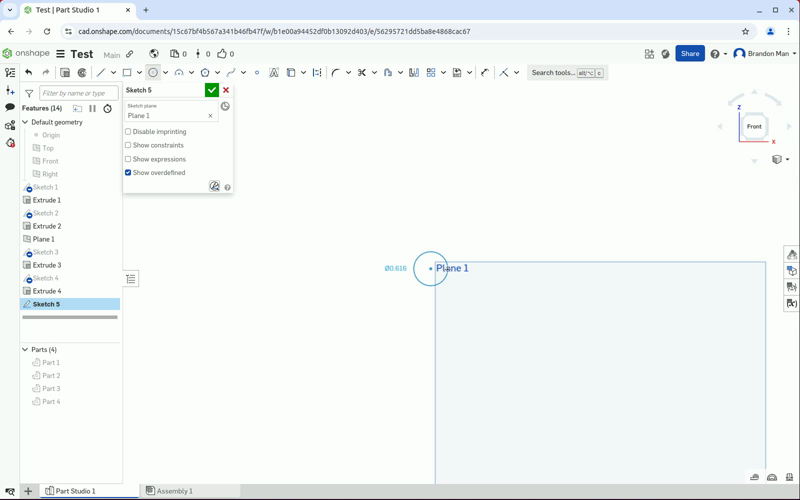
scroll(-6)
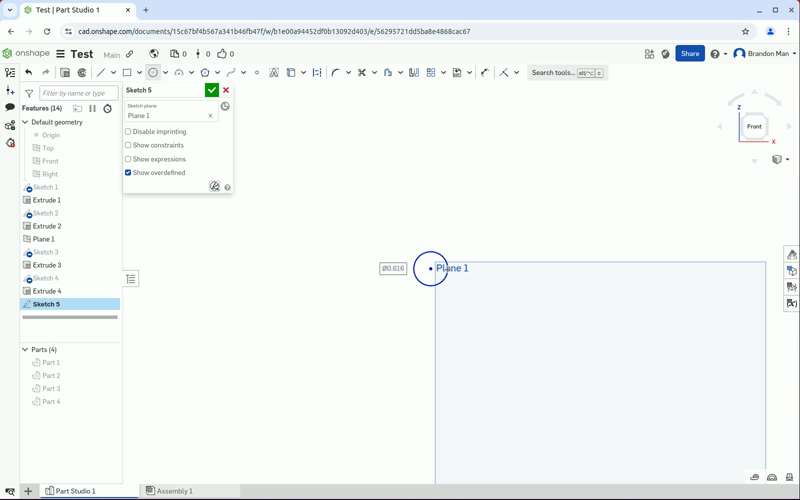
scroll(-6)
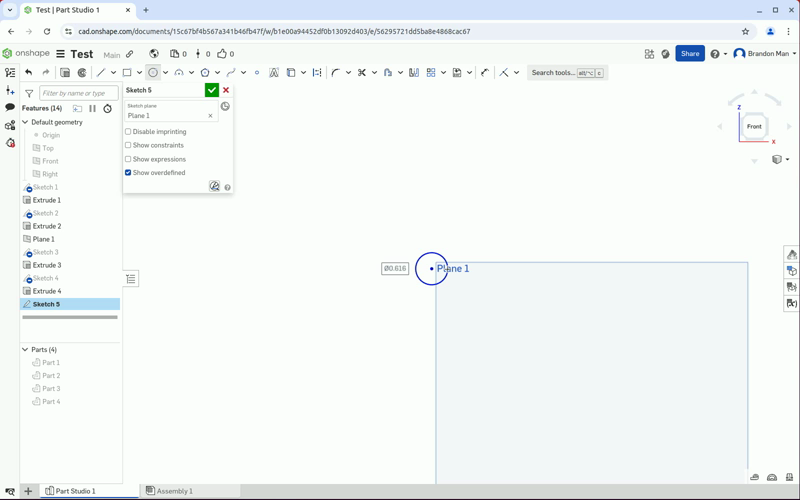
scroll(-6)
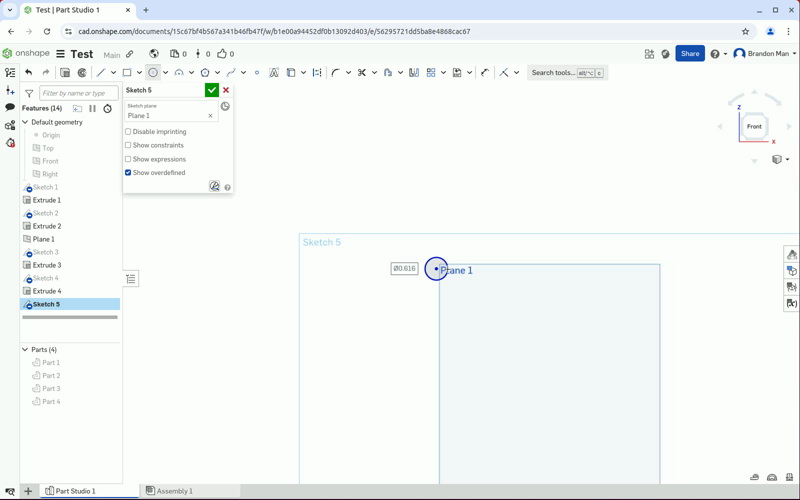
scroll(-6)
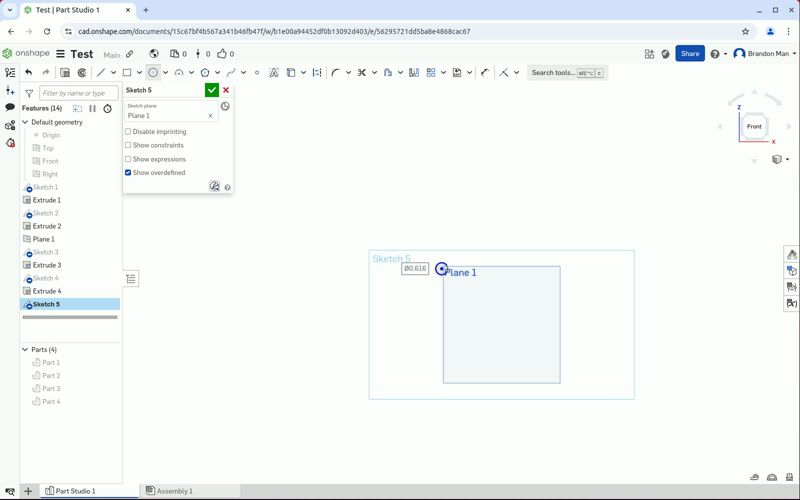
scroll(-6)
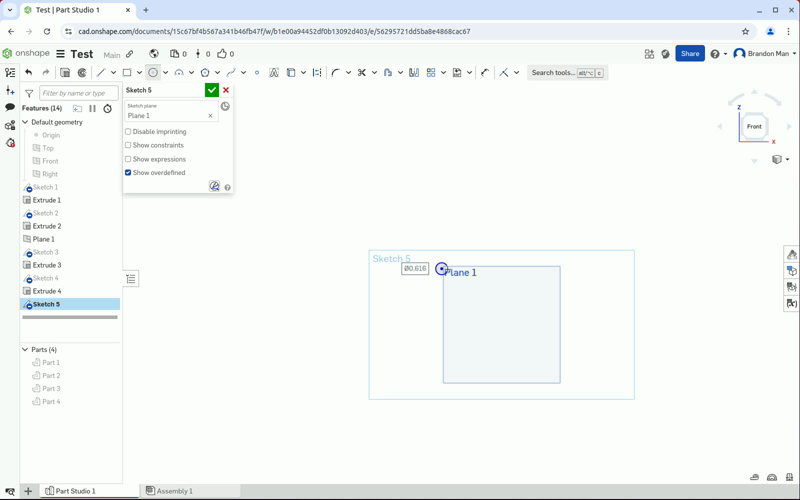
scroll(-6)
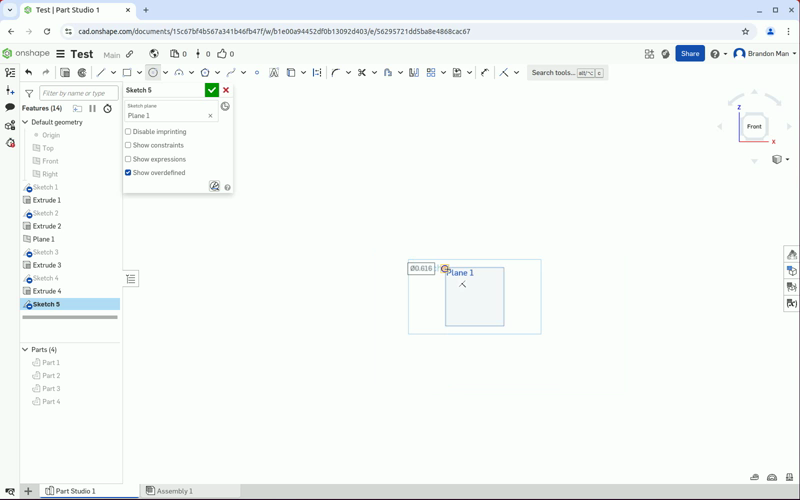
scroll(-6)
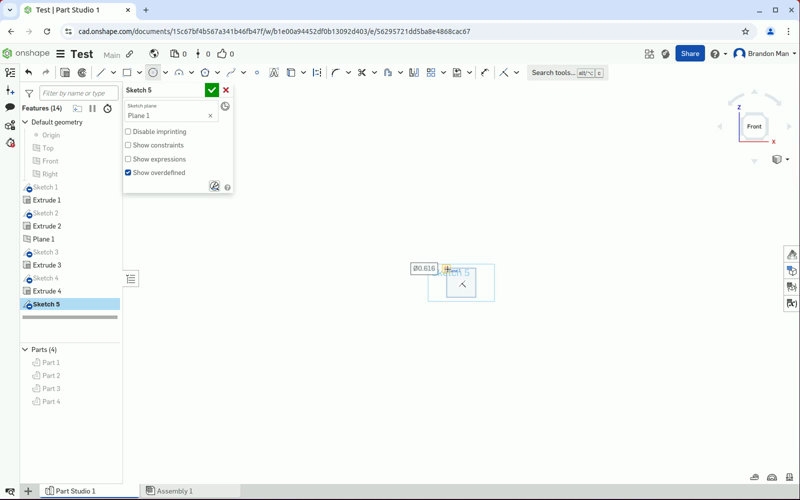
key(esc)
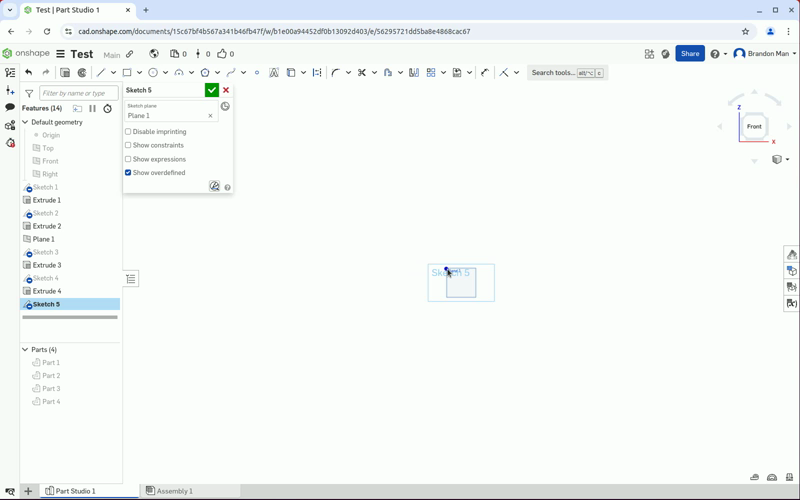
mouse_move(446, 269)
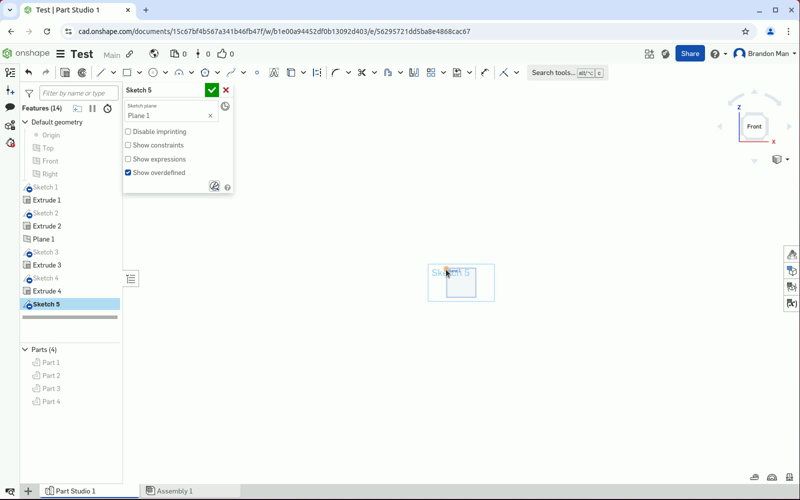
scroll(6)
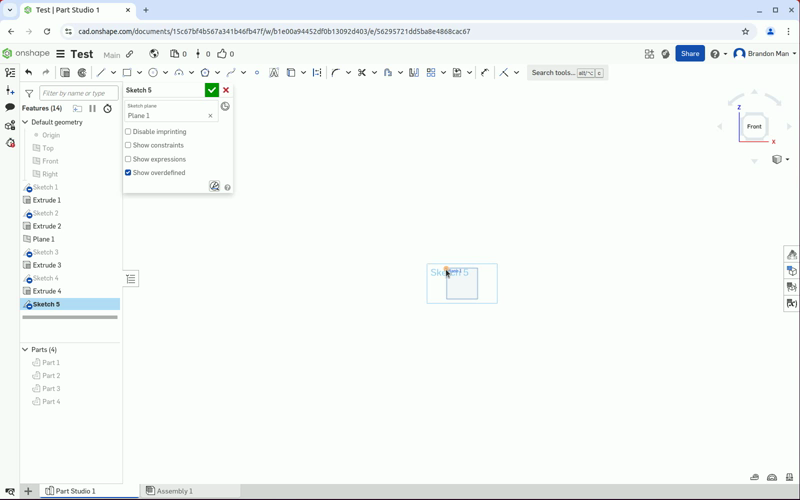
scroll(6)
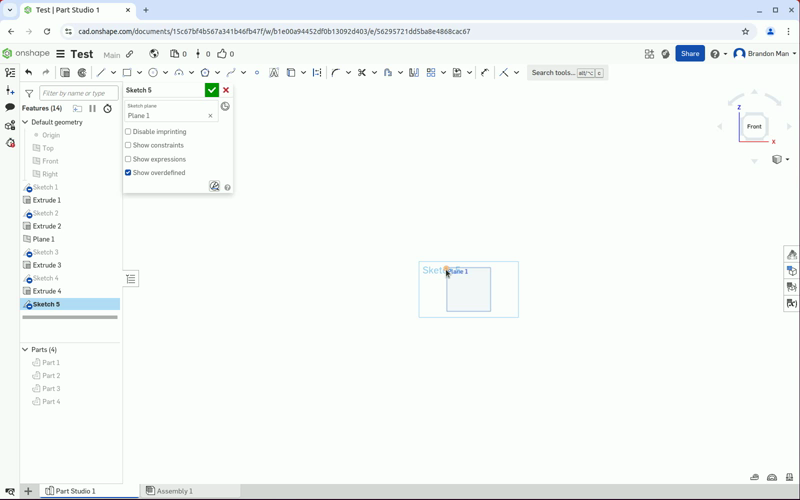
scroll(6)
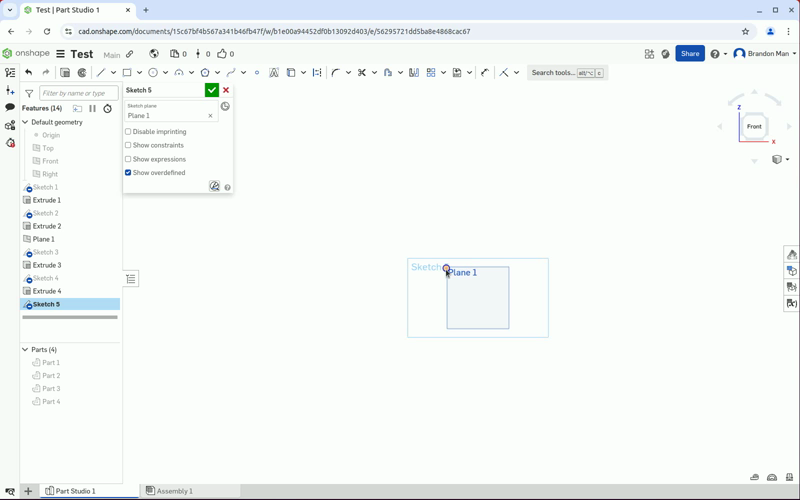
scroll(6)
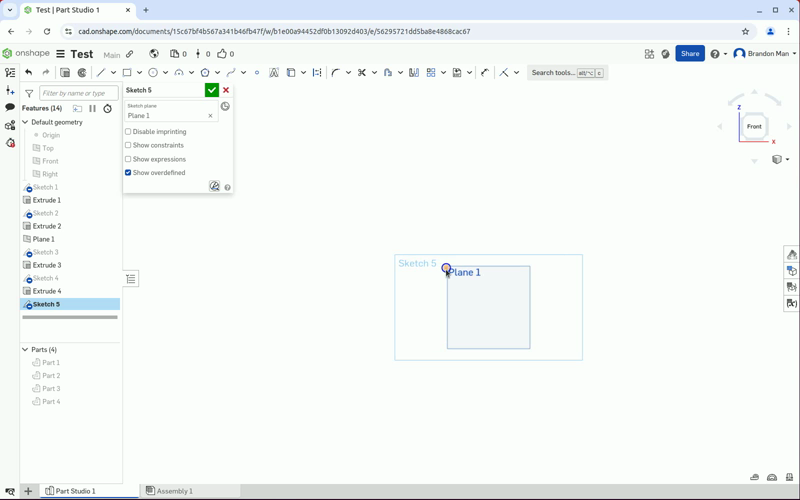
scroll(6)
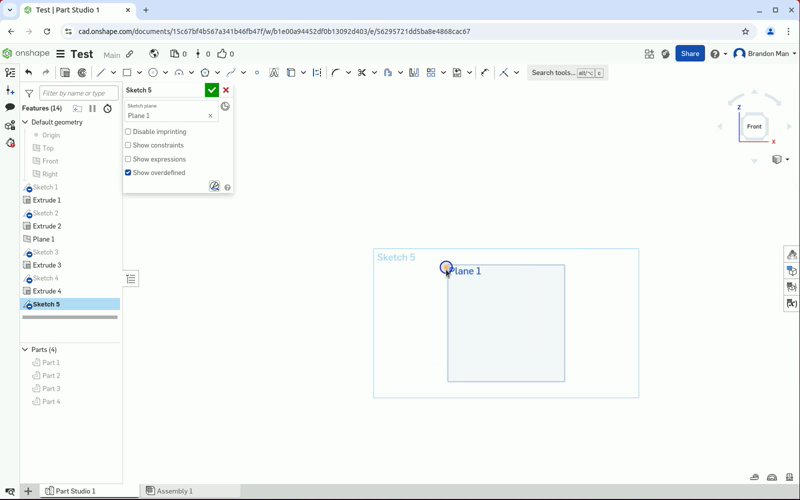
scroll(6)
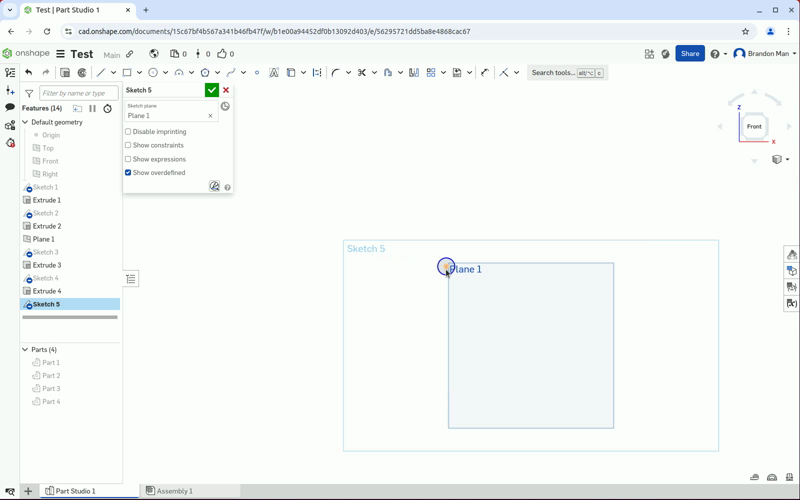
scroll(6)
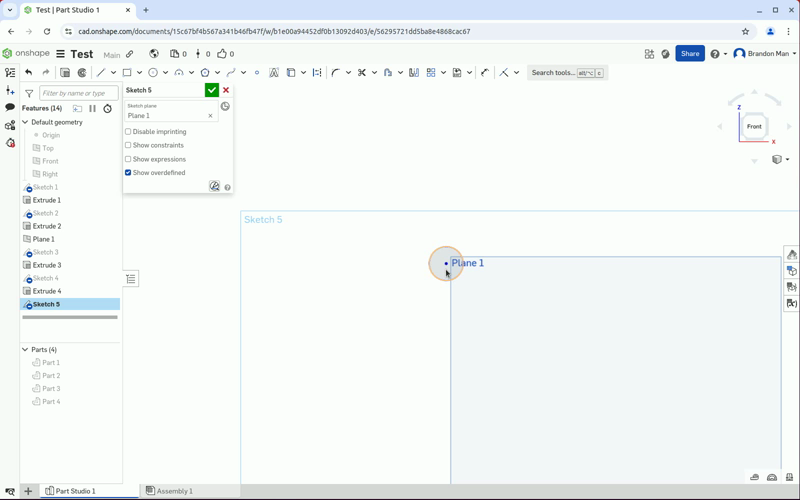
click(446, 269)
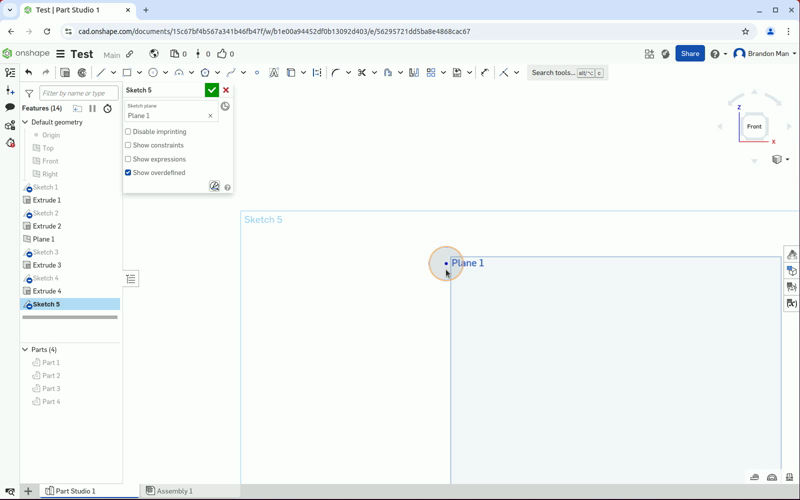
scroll(-6)
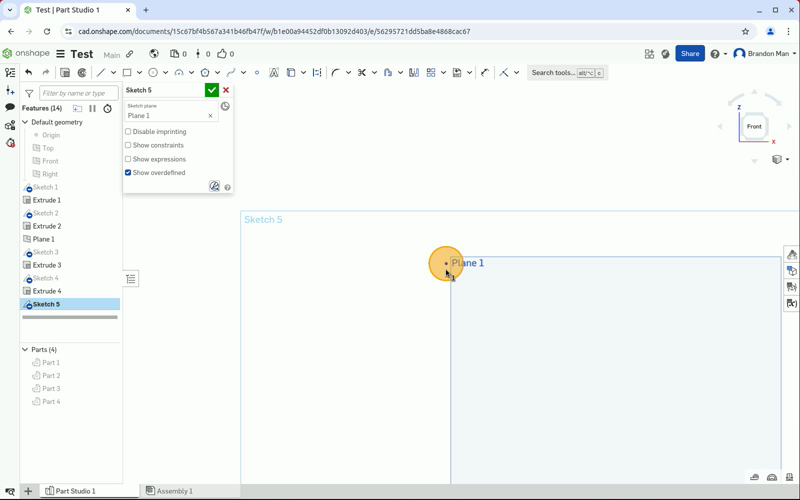
scroll(-6)
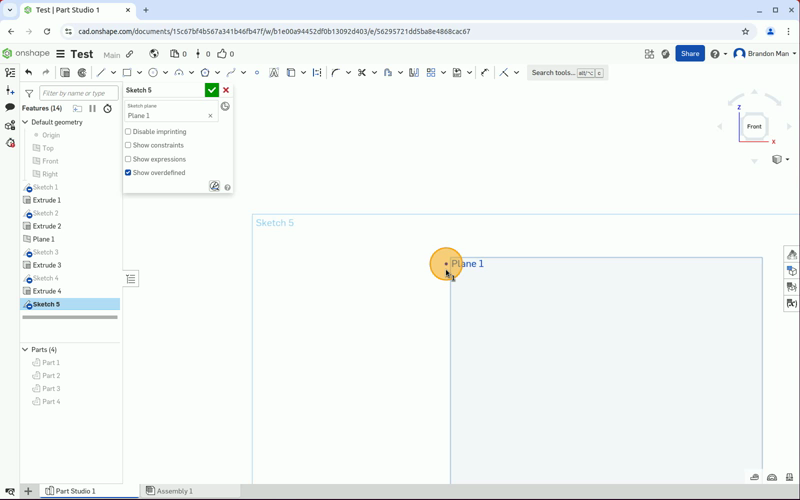
scroll(-6)
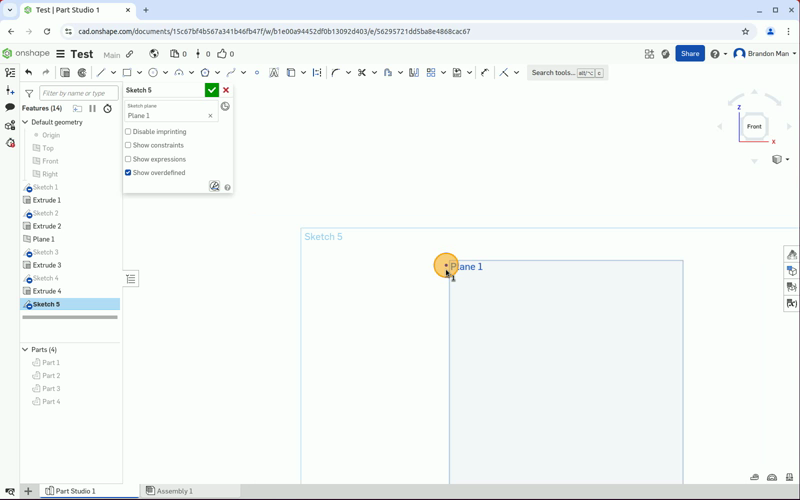
scroll(-6)
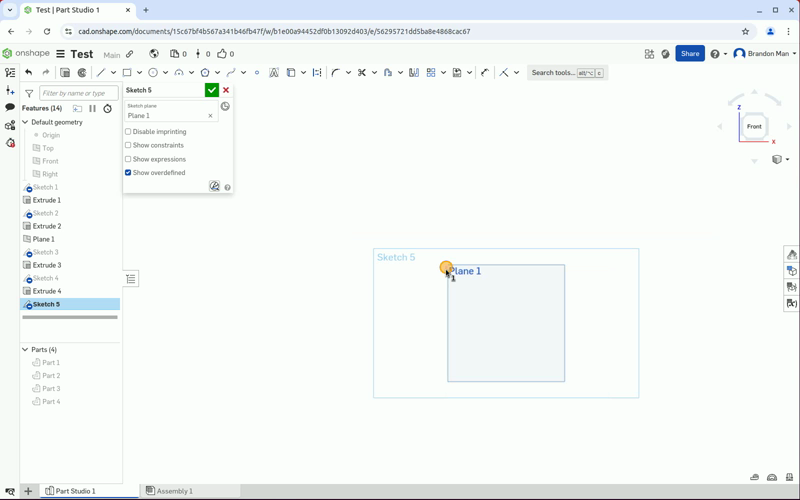
scroll(-6)
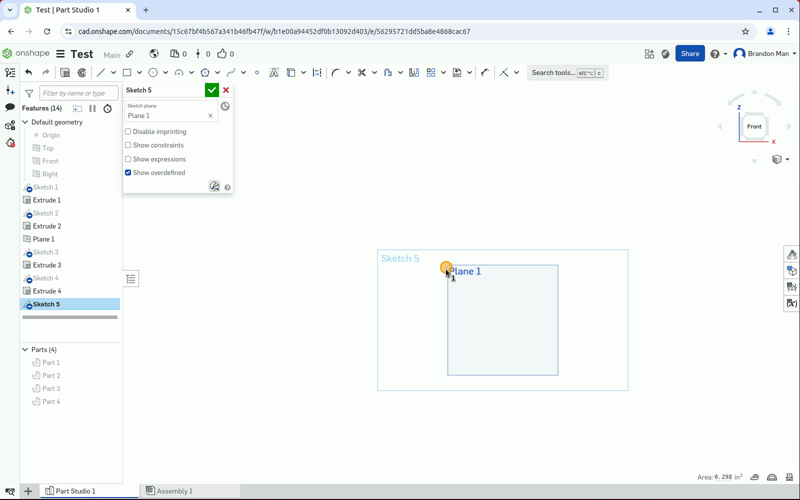
scroll(-6)
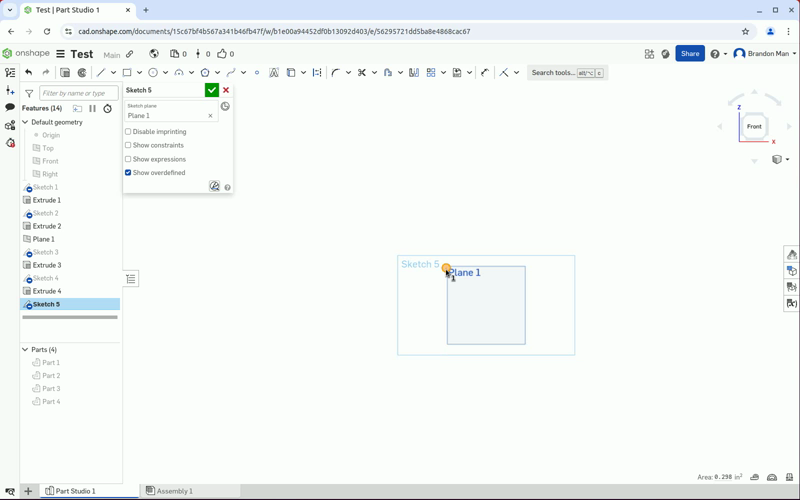
scroll(-6)
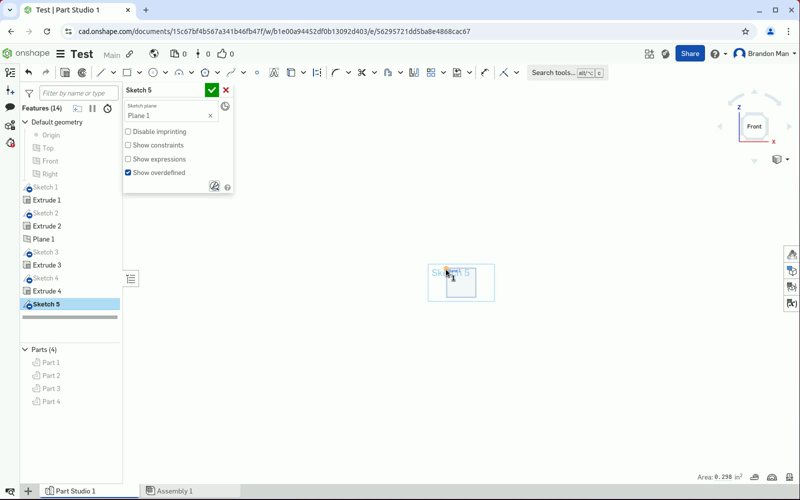
mouse_move(73, 352)
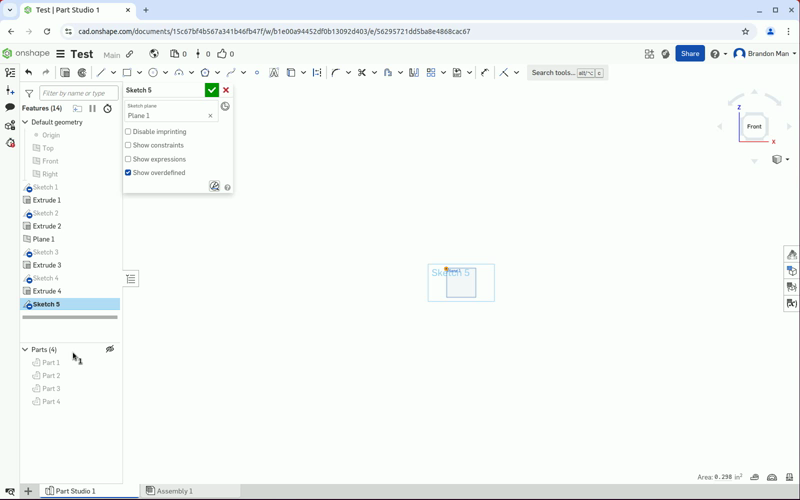
key(shift+y)
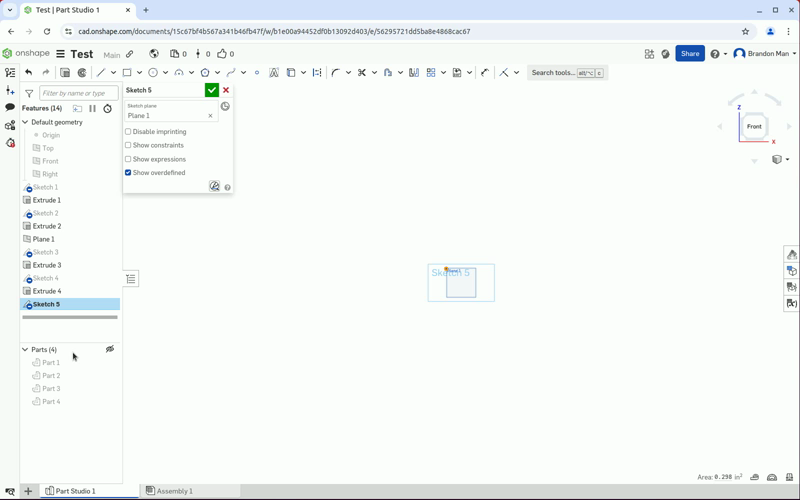
key(shift+e)
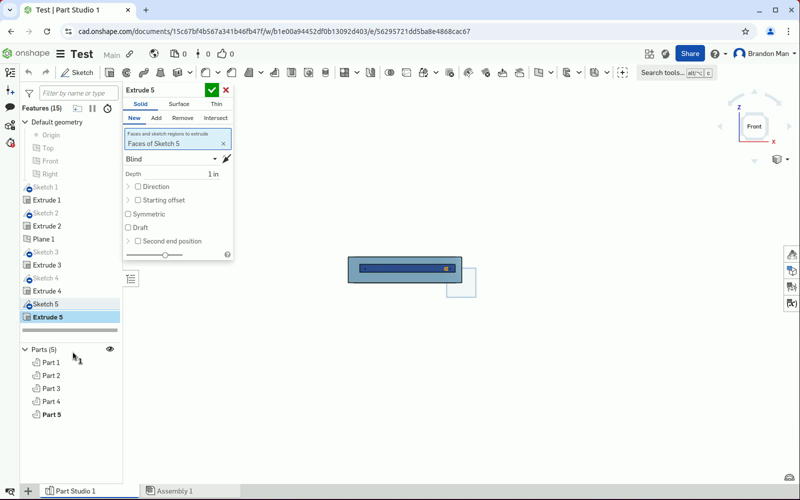
mouse_move(143, 106)
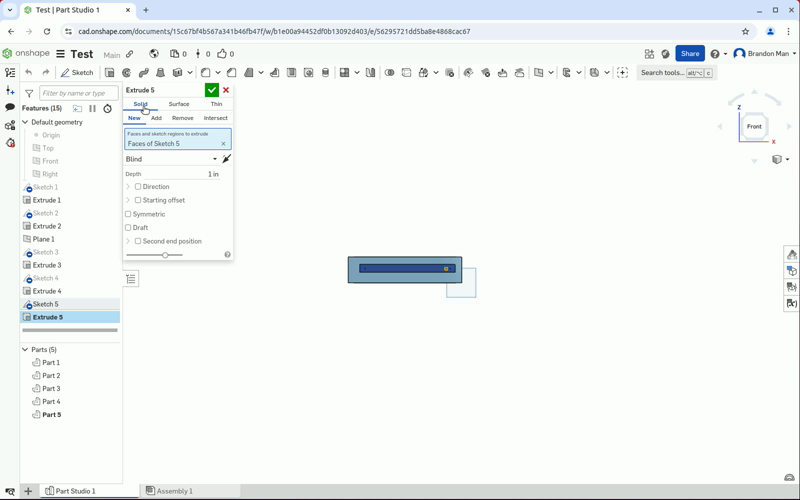
click(143, 106)
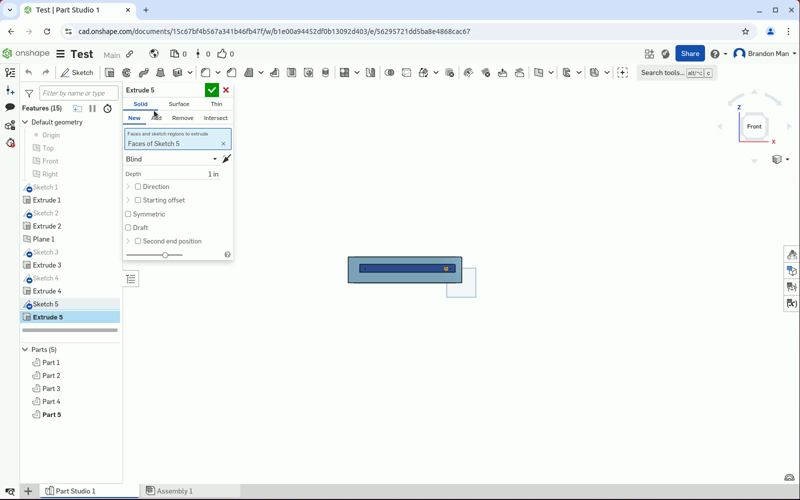
mouse_move(186, 120)
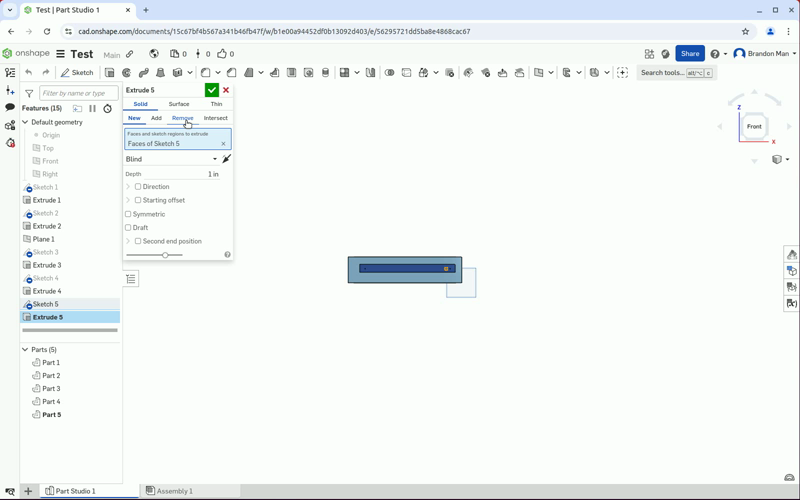
click(186, 120)
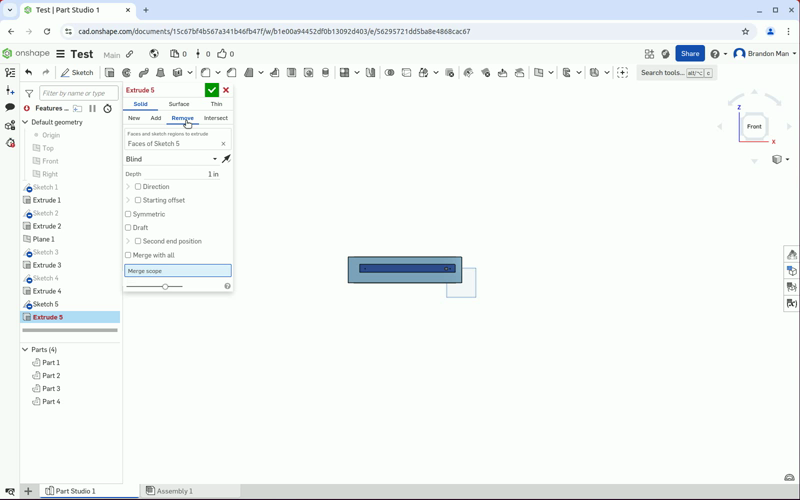
key(tab, 4)
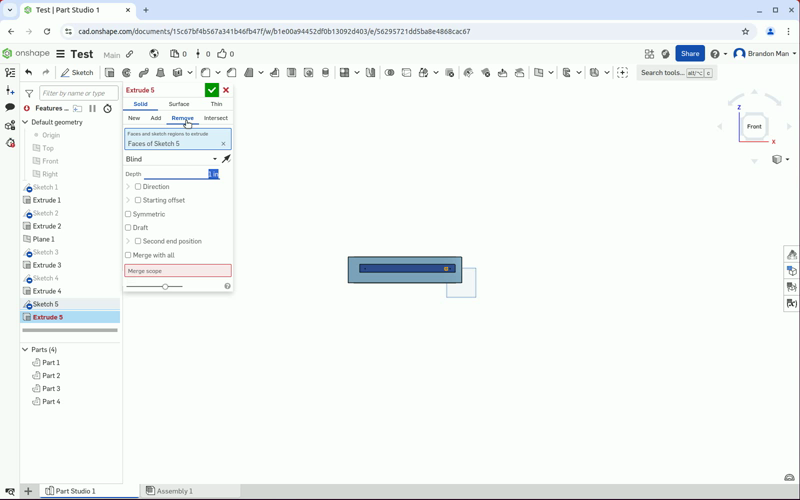
text(30.811)
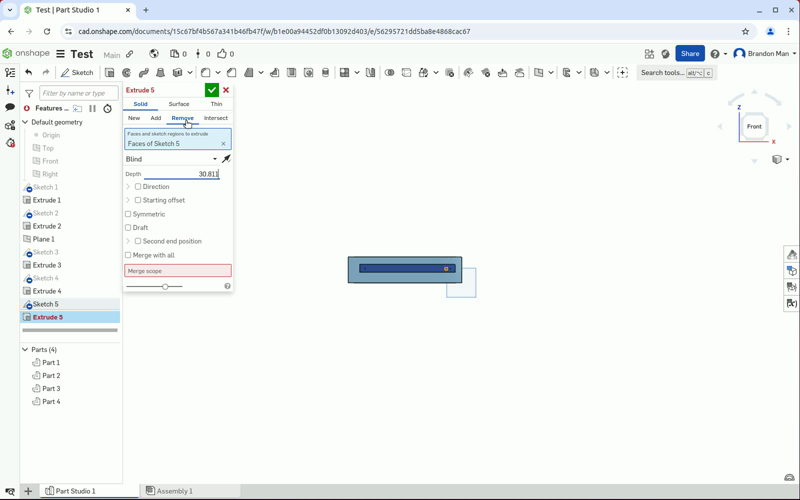
key(tab, 6)
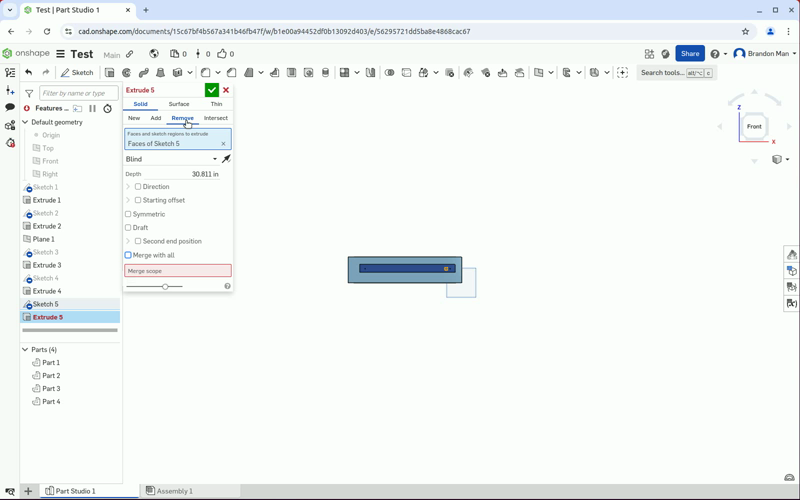
key(space)
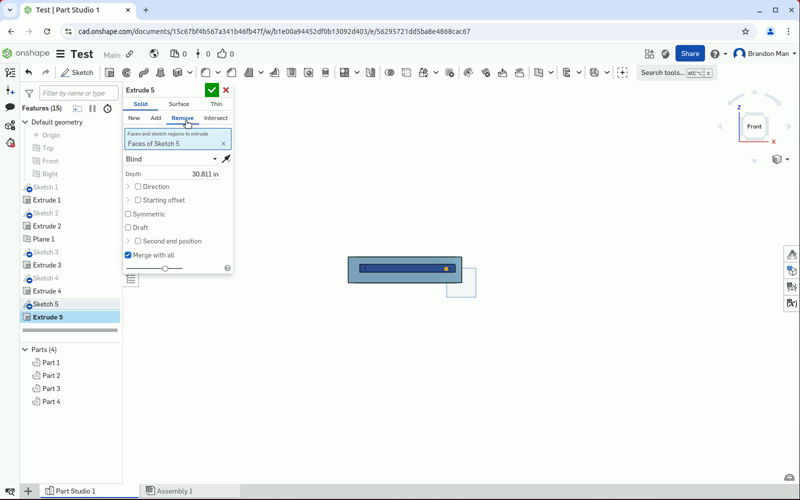
key(enter)
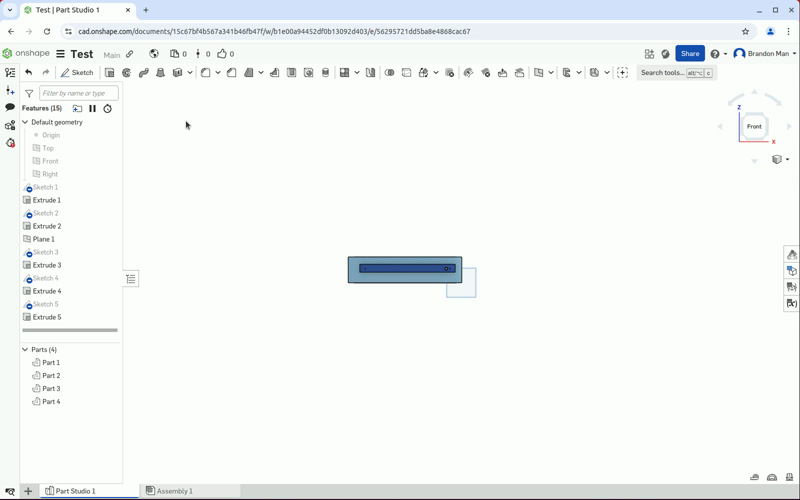
key(shift+h)
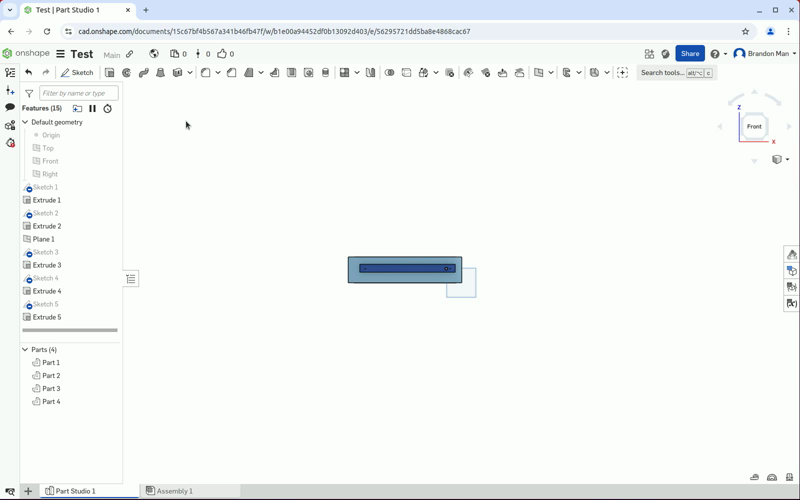
key(shift+h)
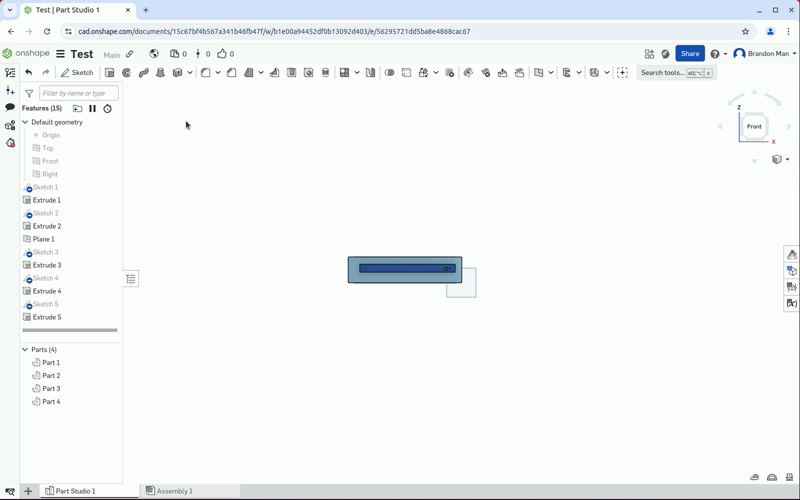
mouse_move(73, 189)
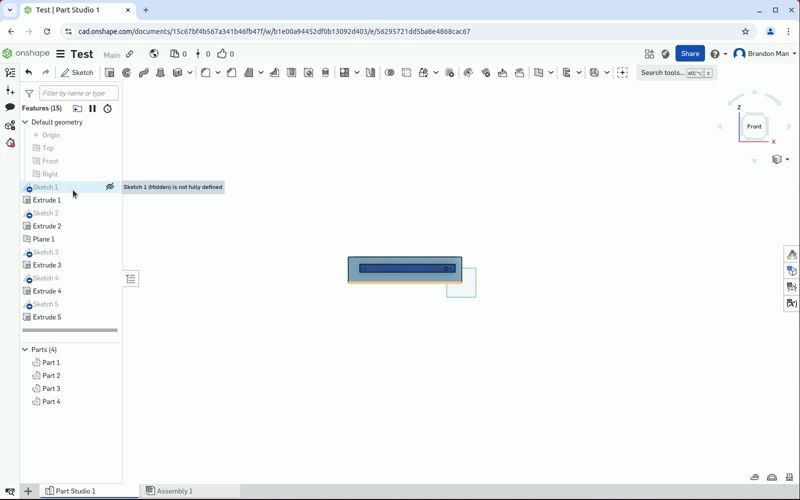
click(73, 189)
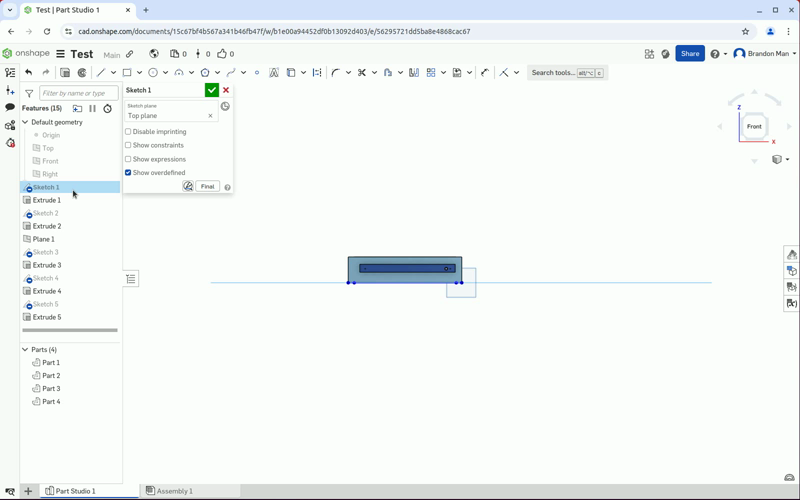
mouse_move(229, 92)
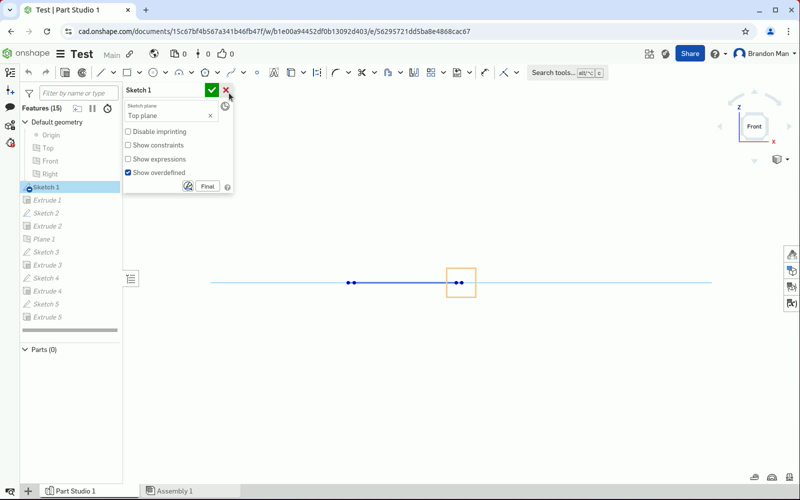
click(229, 92)
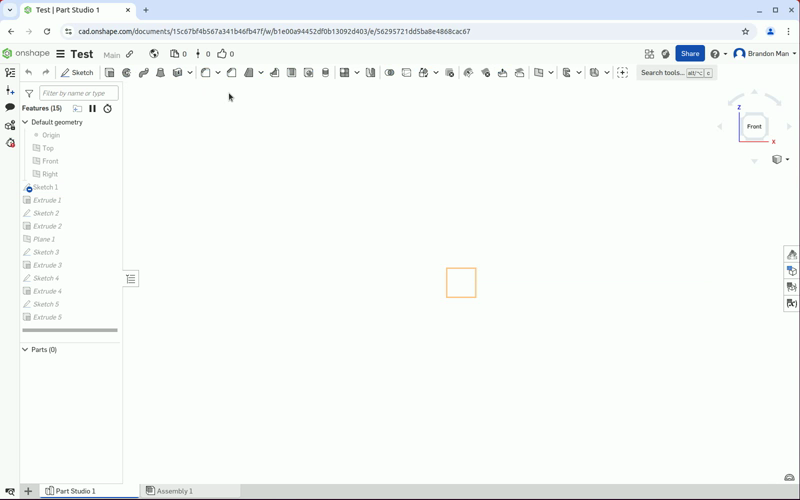
key(shift+s)
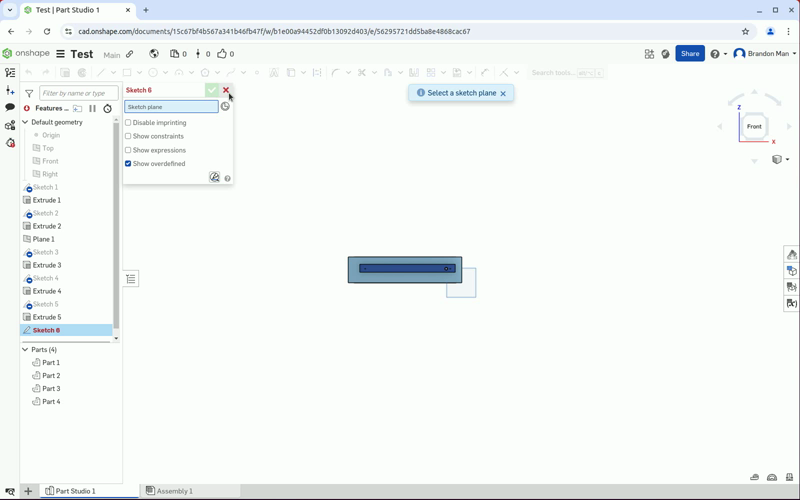
mouse_move(69, 241)
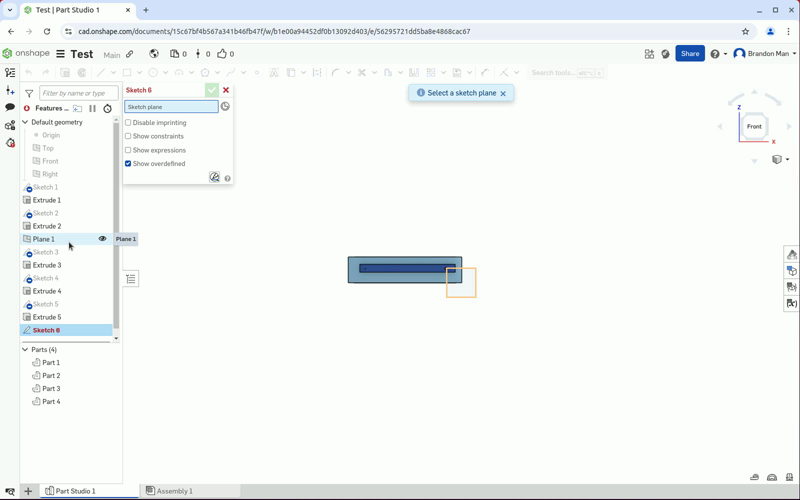
click(69, 241)
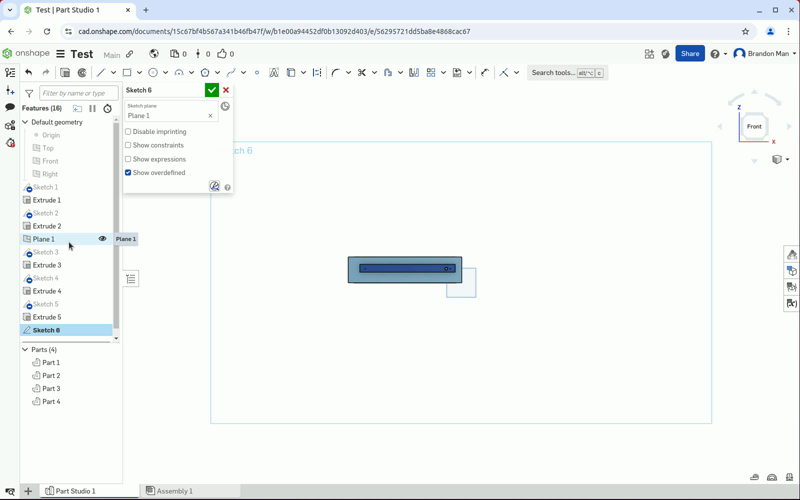
mouse_move(73, 352)
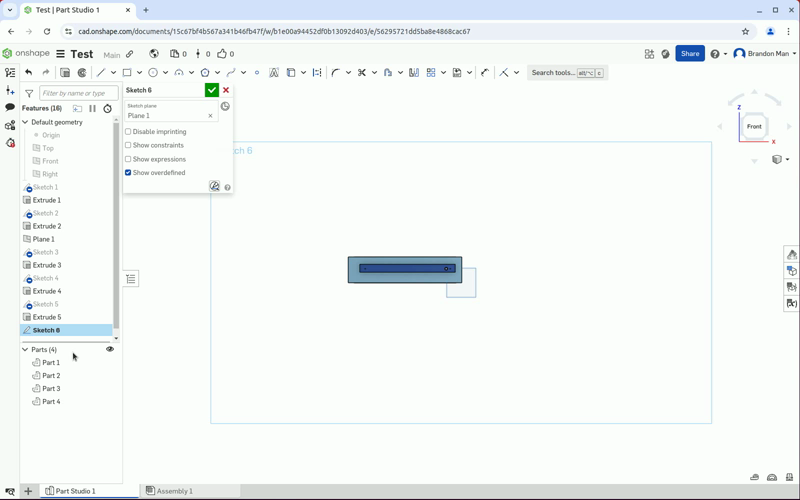
key(y)
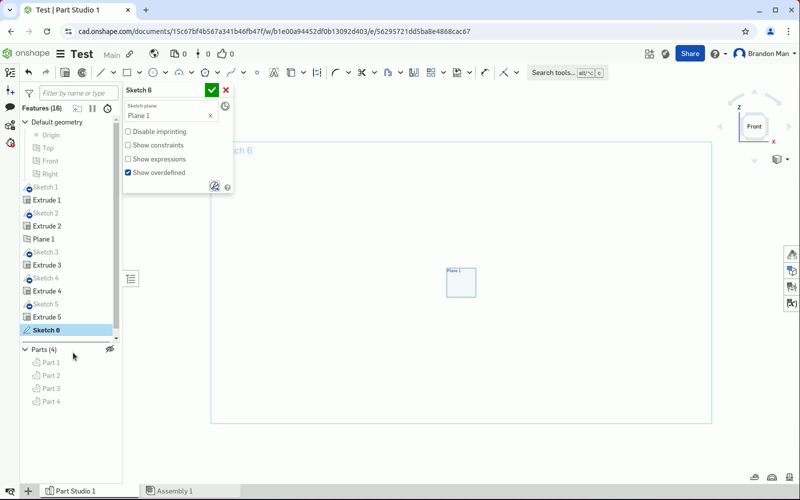
key(c)
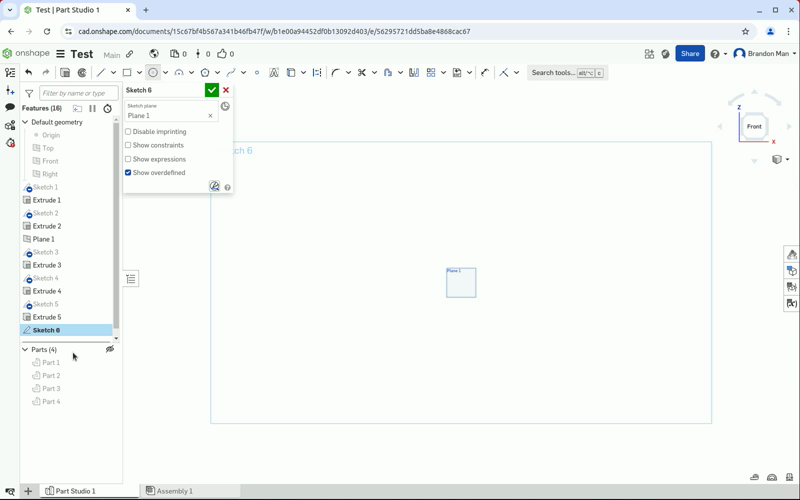
key_down(shift)
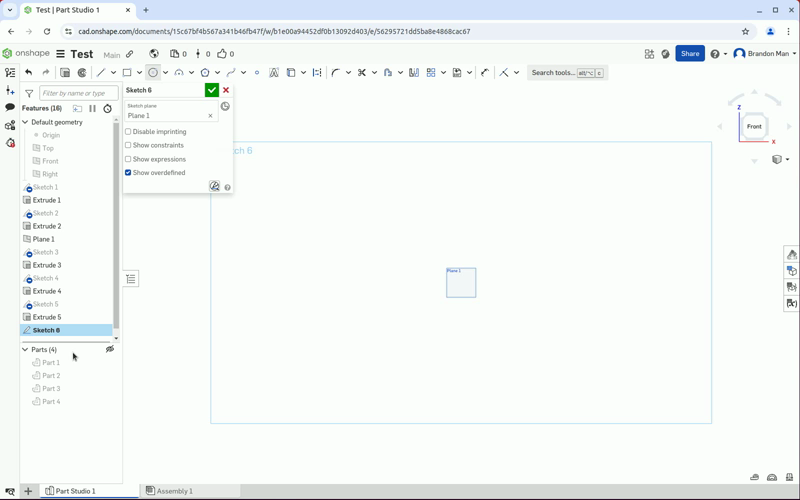
mouse_move(365, 268)
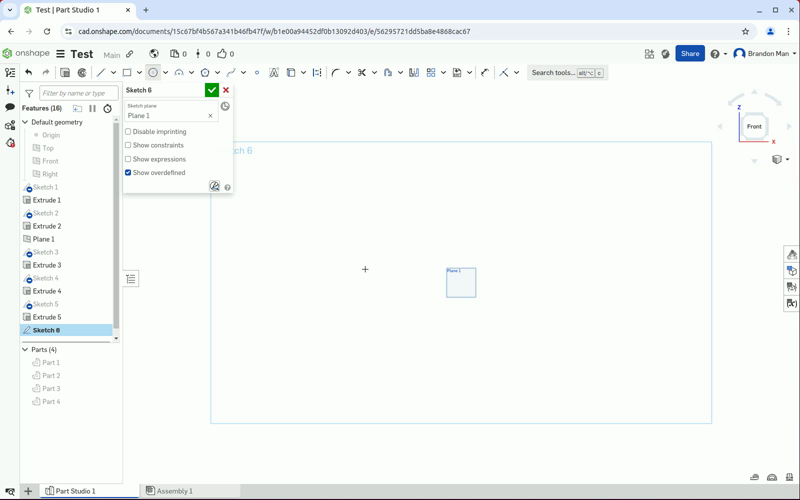
click(365, 268)
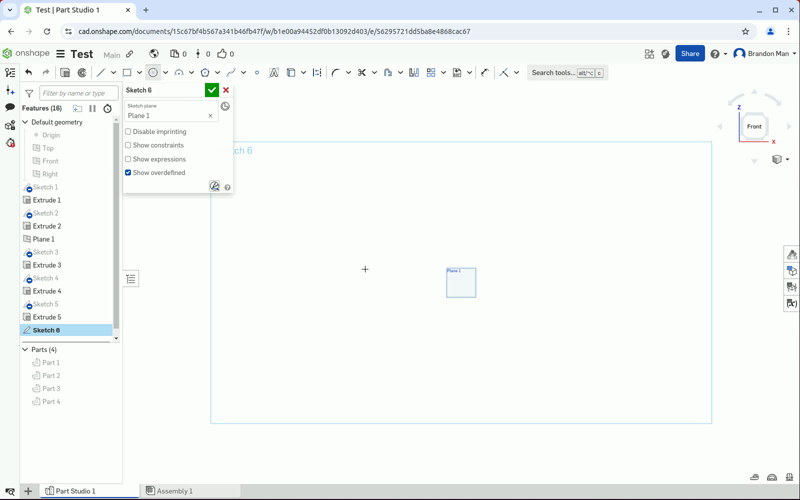
key_up(shift)
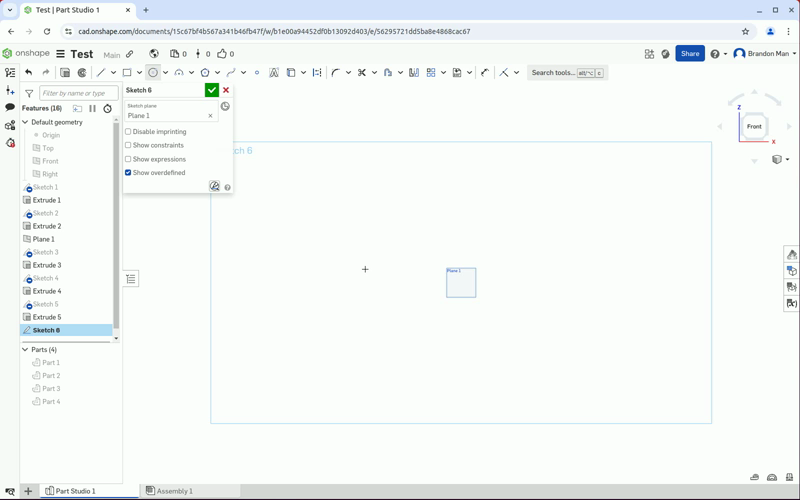
mouse_move(367, 268)
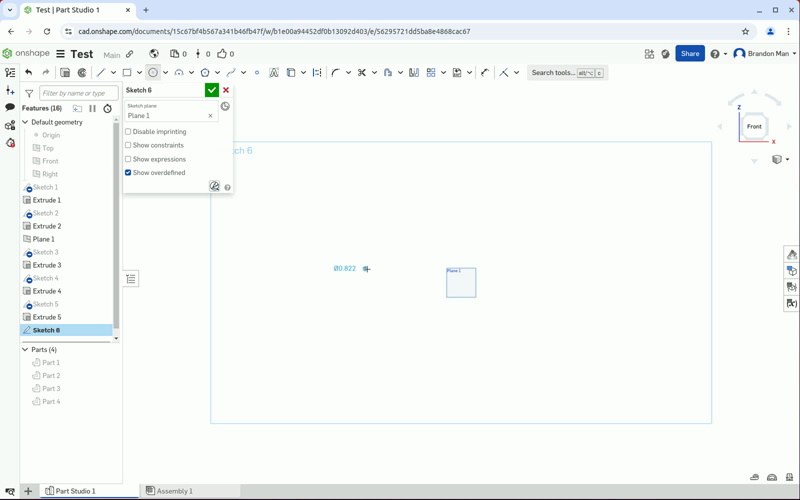
scroll(6)
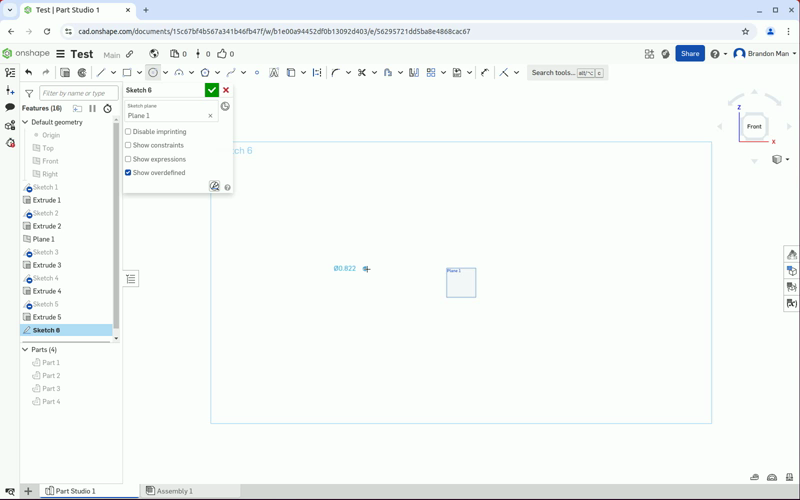
scroll(6)
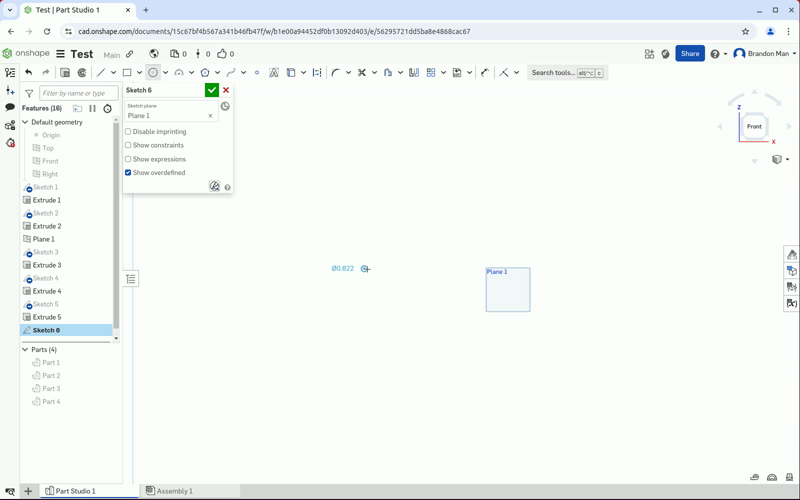
scroll(6)
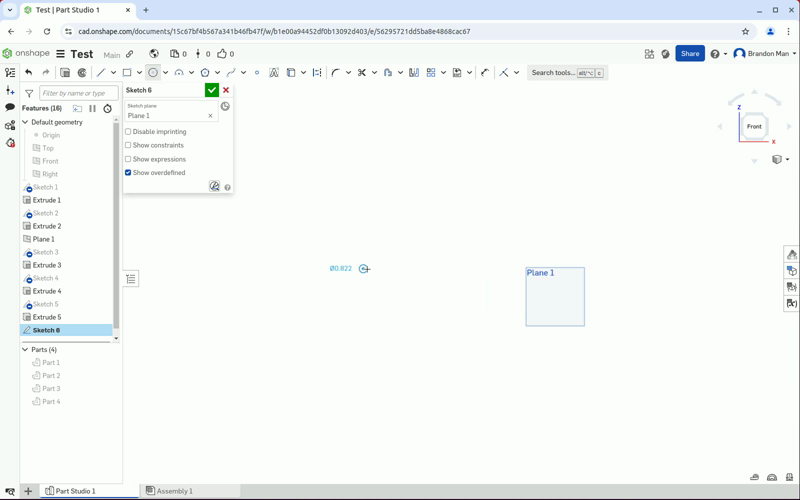
scroll(6)
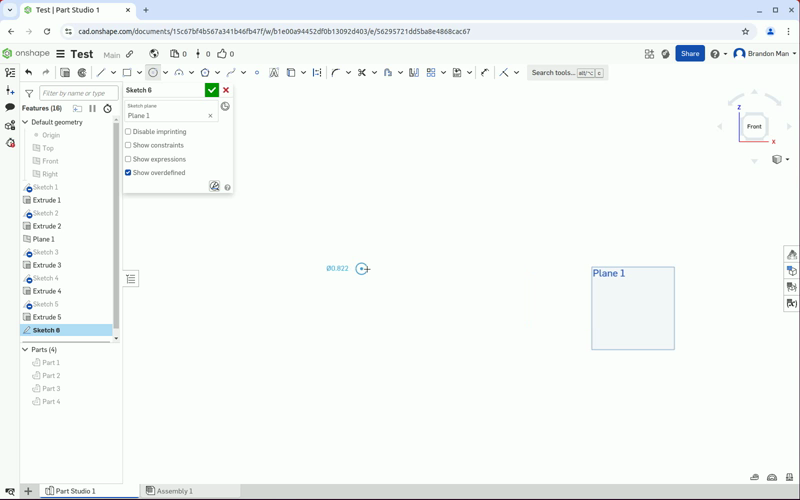
scroll(6)
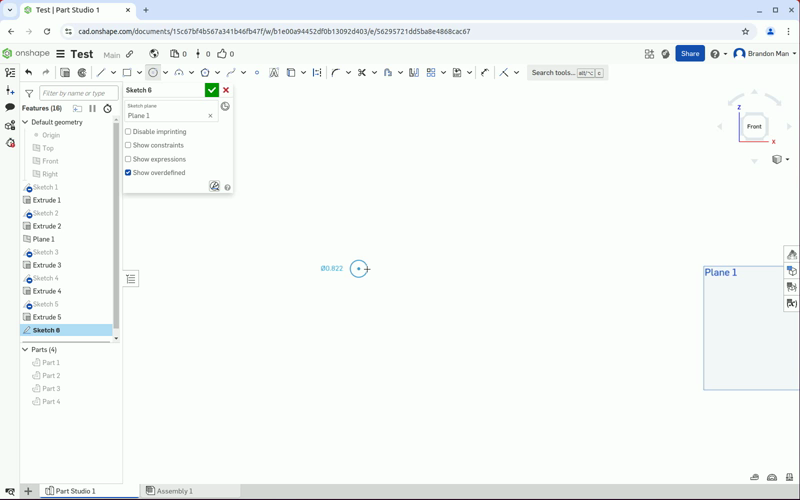
scroll(6)
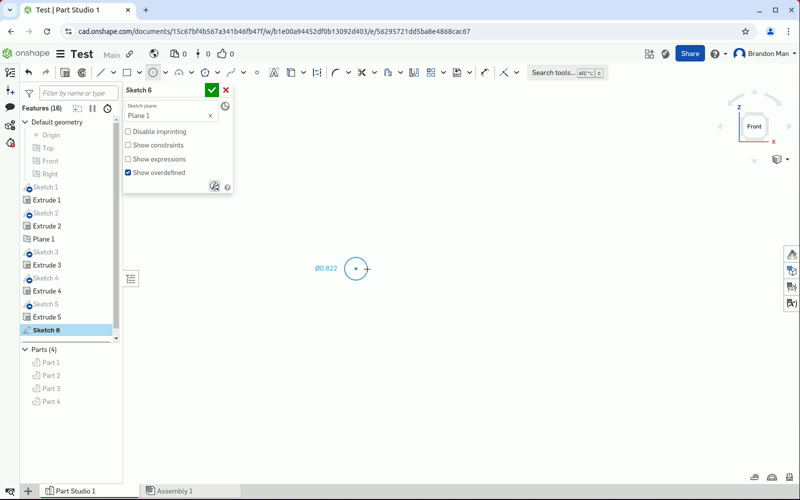
scroll(6)
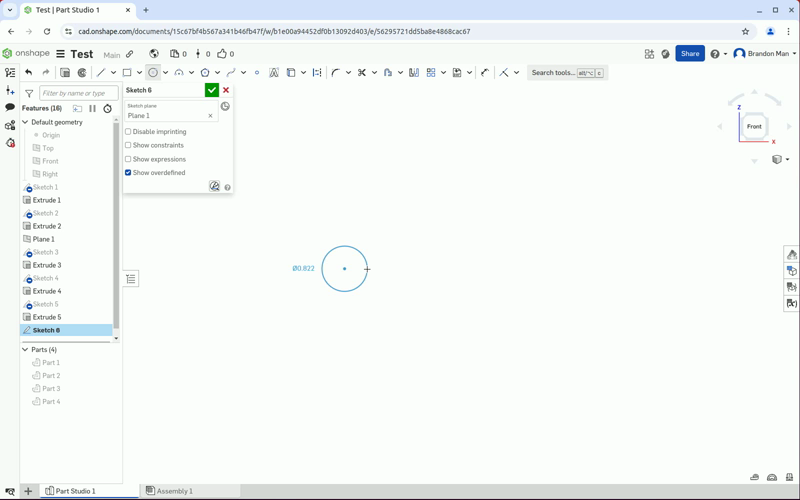
click(367, 268)
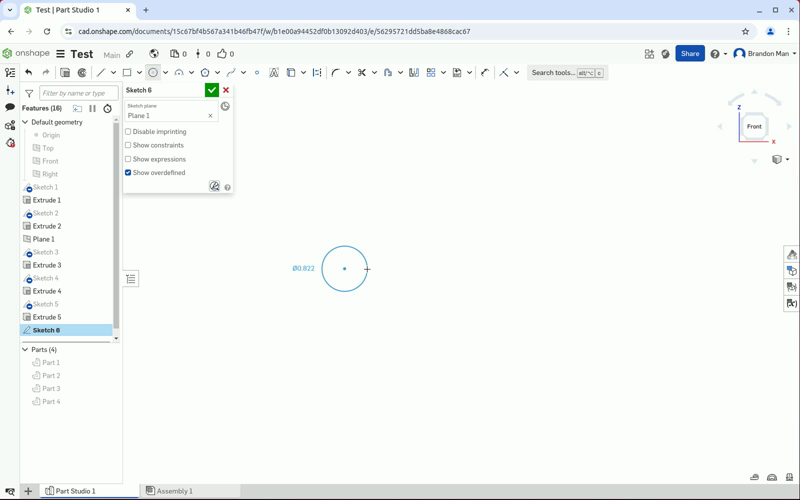
scroll(-6)
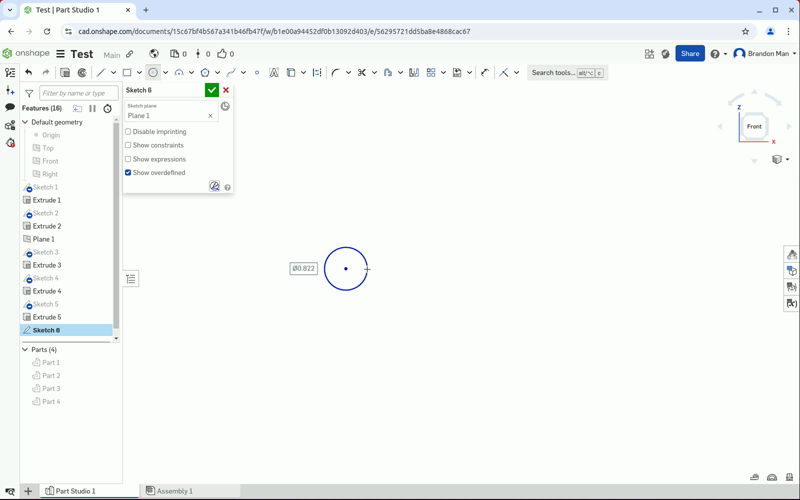
scroll(-6)
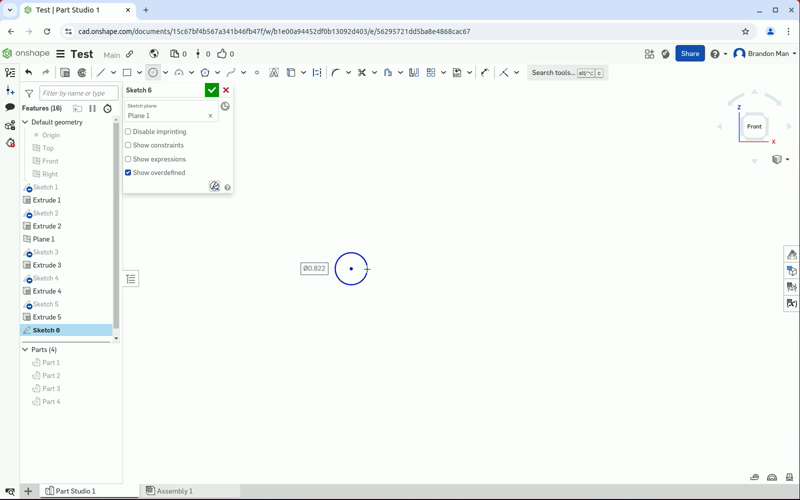
scroll(-6)
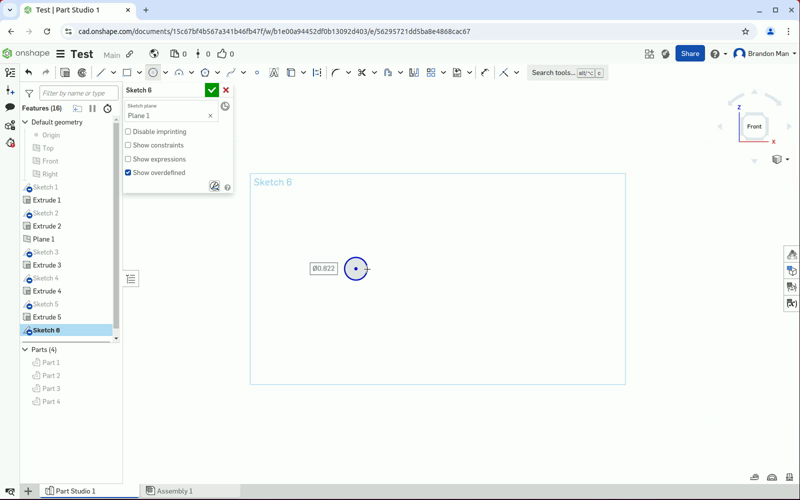
scroll(-6)
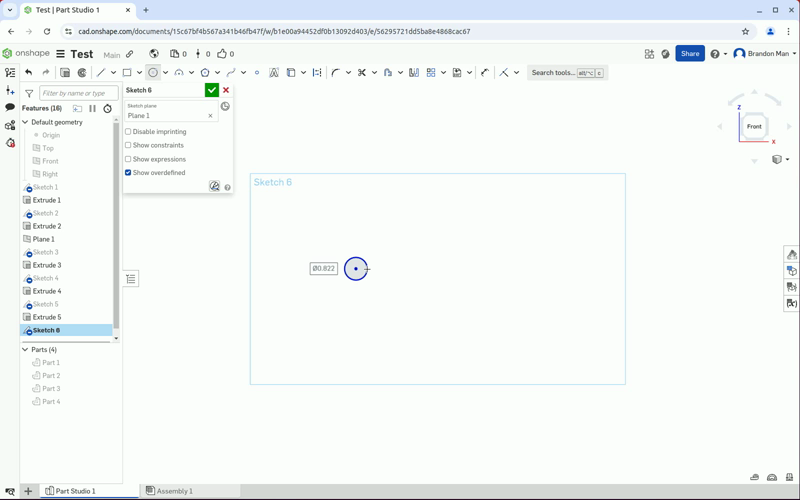
scroll(-6)
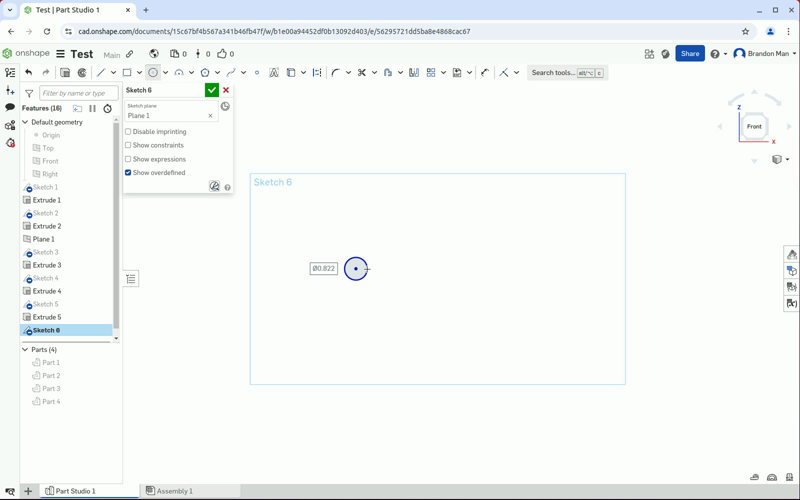
scroll(-6)
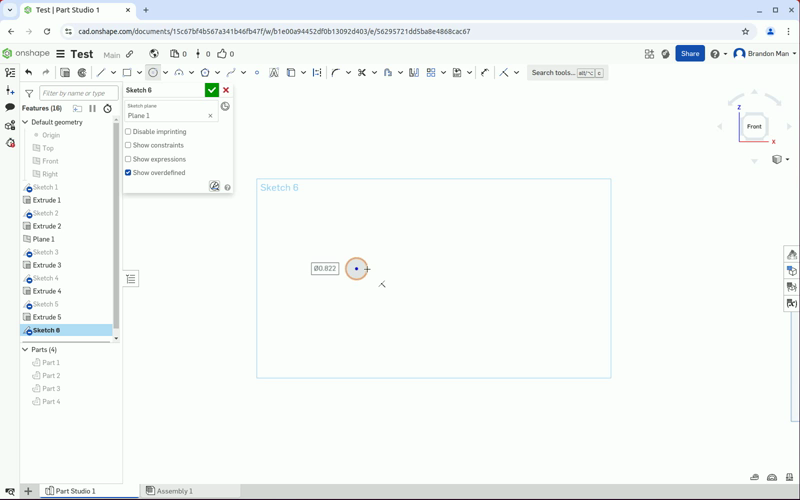
scroll(-6)
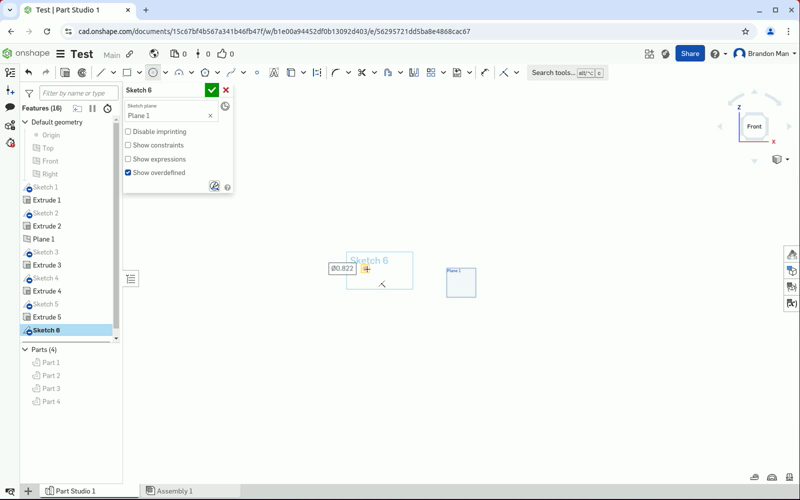
key(esc)
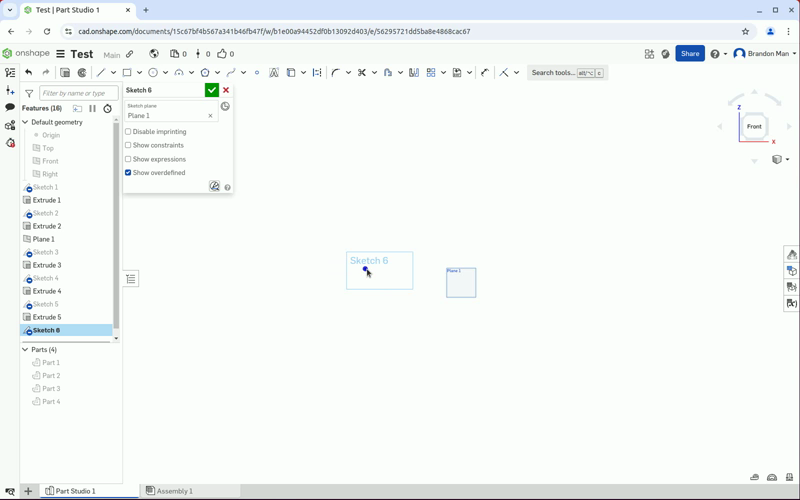
mouse_move(364, 268)
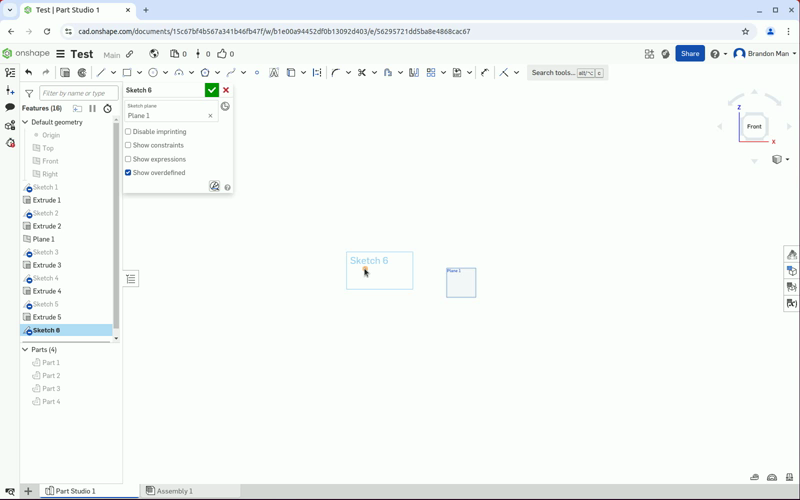
scroll(6)
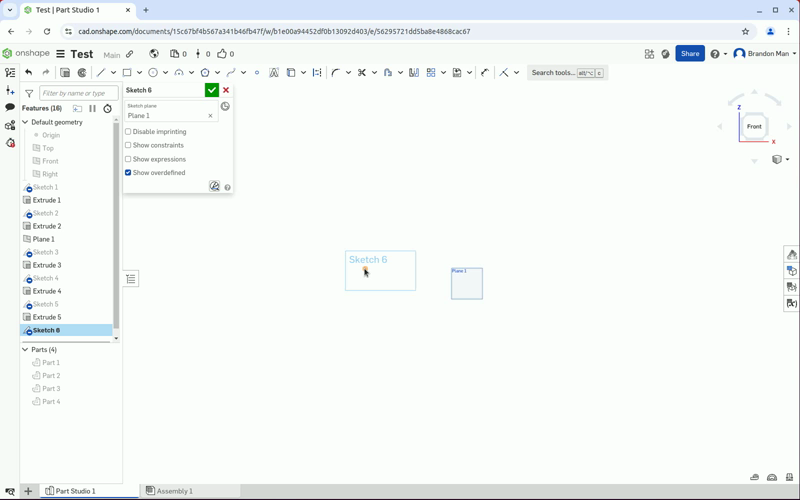
scroll(6)
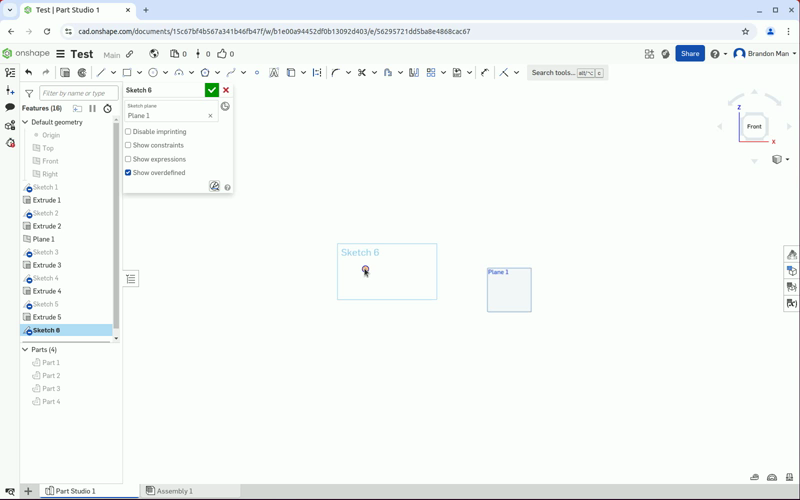
scroll(6)
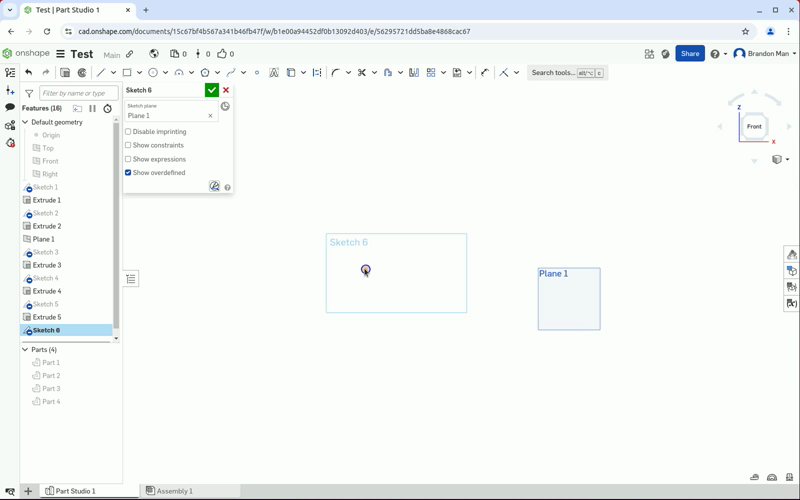
scroll(6)
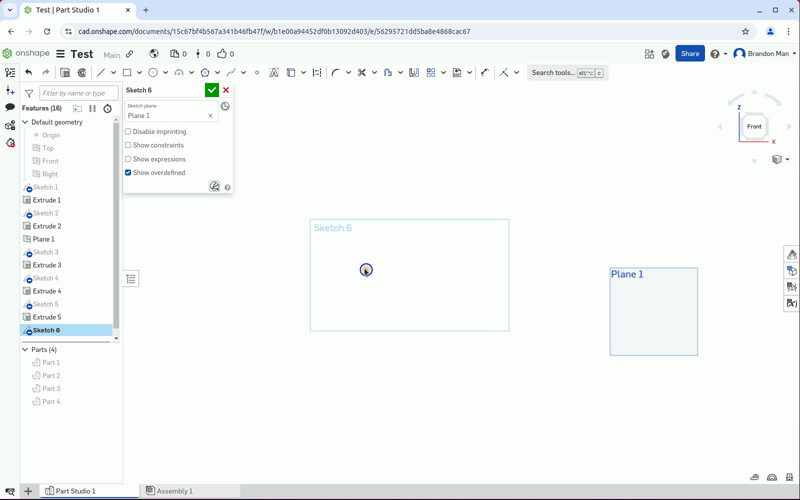
scroll(6)
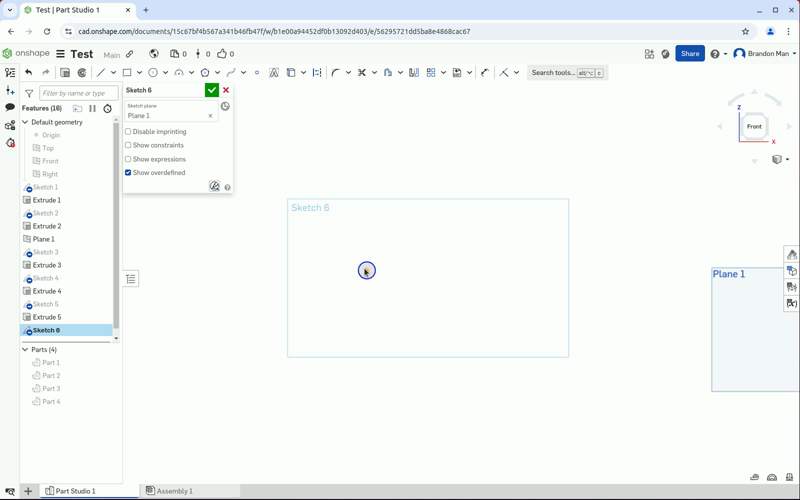
scroll(6)
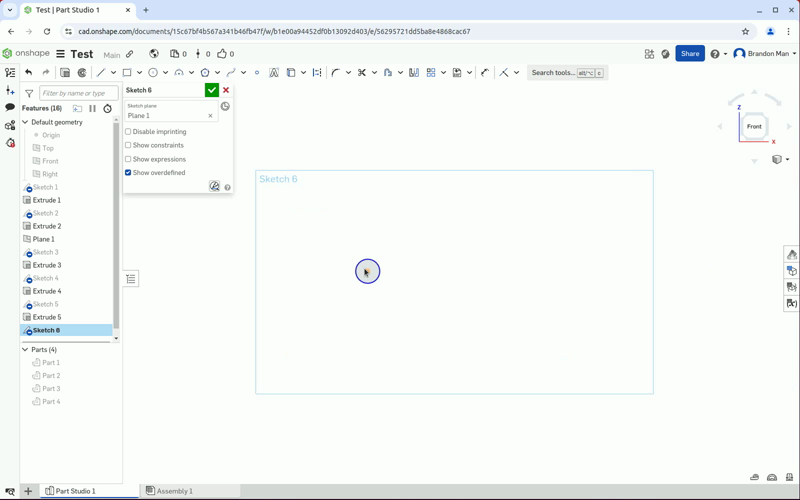
scroll(6)
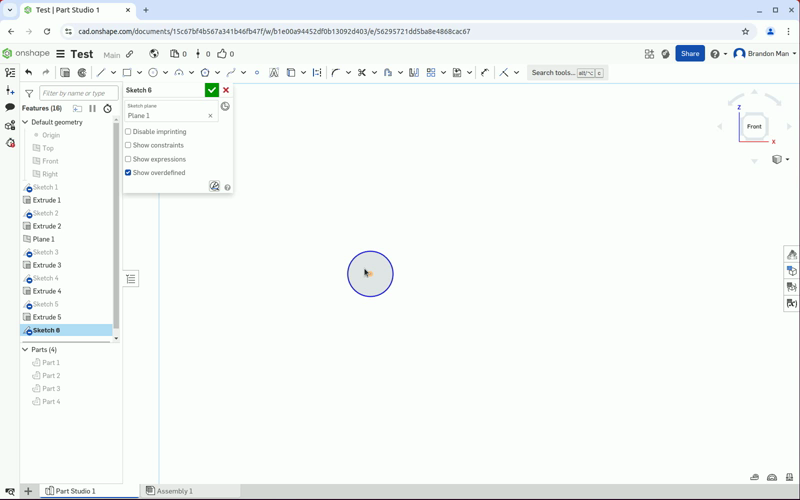
click(364, 268)
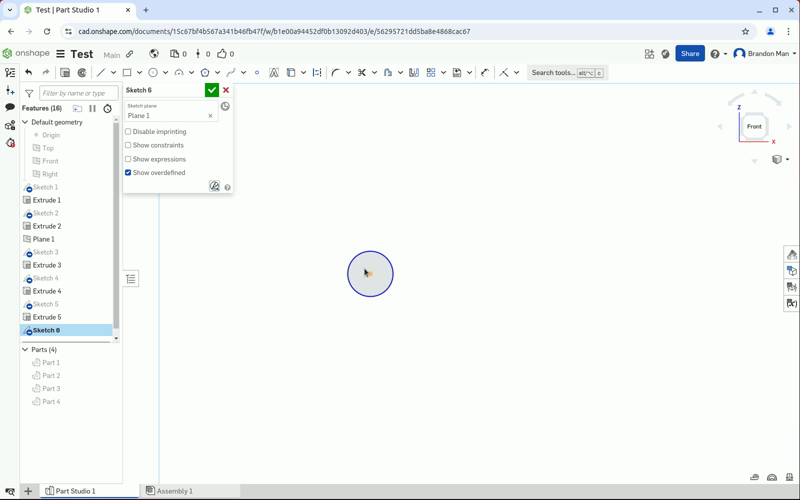
scroll(-6)
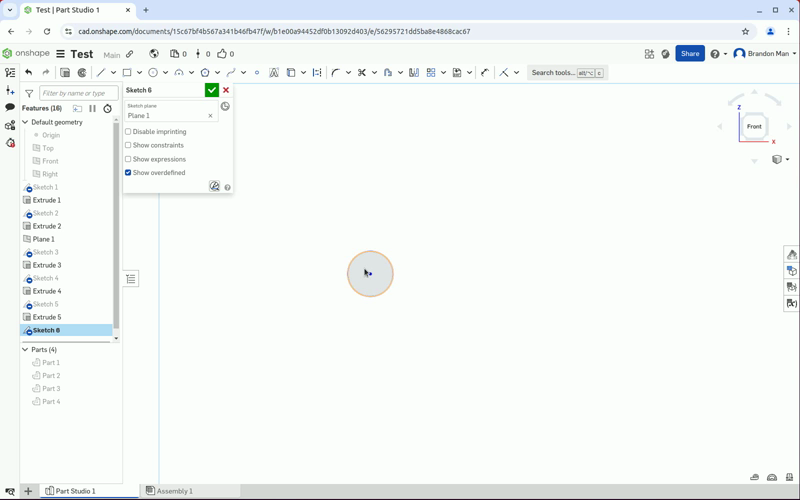
scroll(-6)
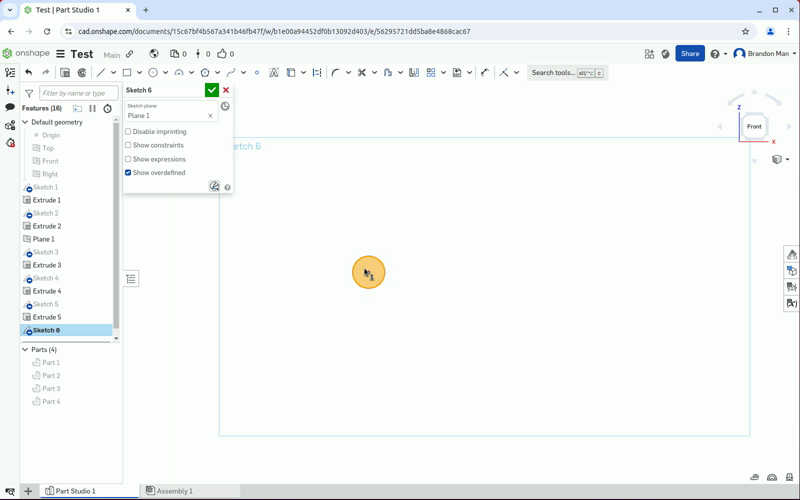
scroll(-6)
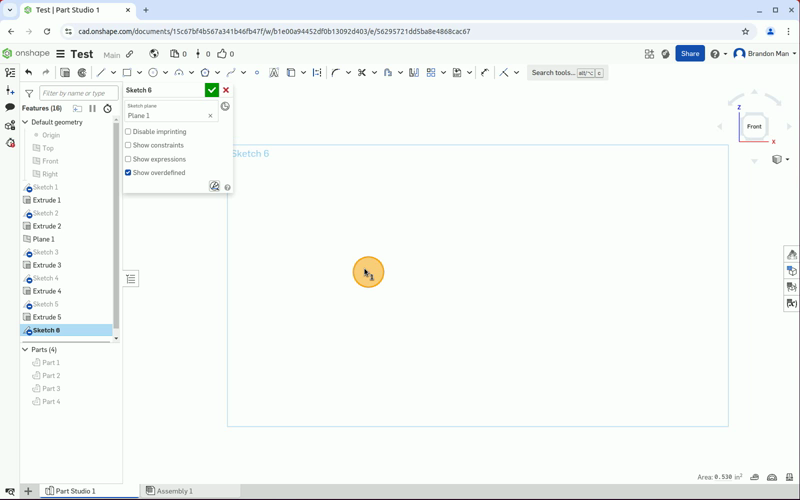
scroll(-6)
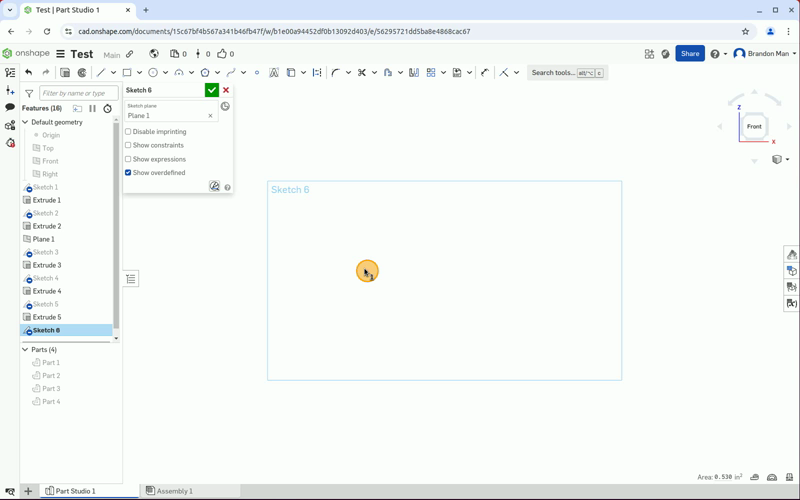
scroll(-6)
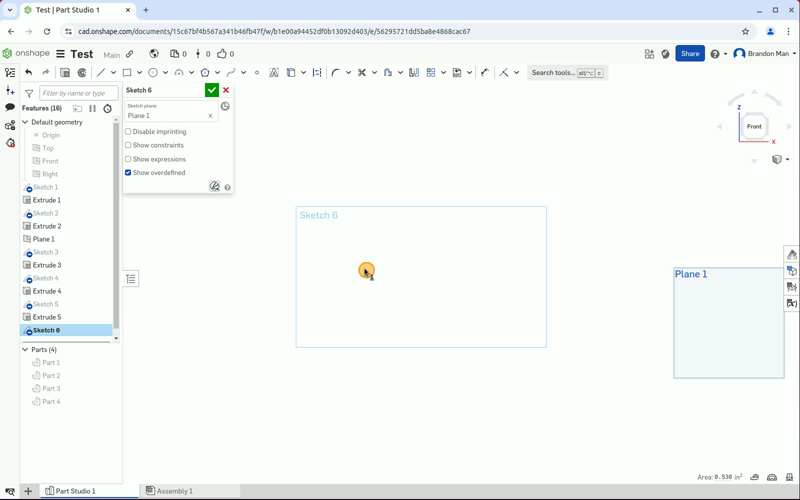
scroll(-6)
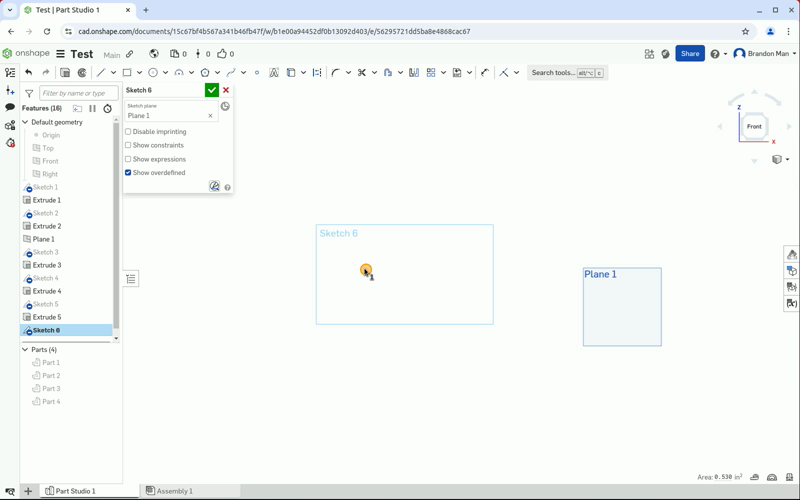
scroll(-6)
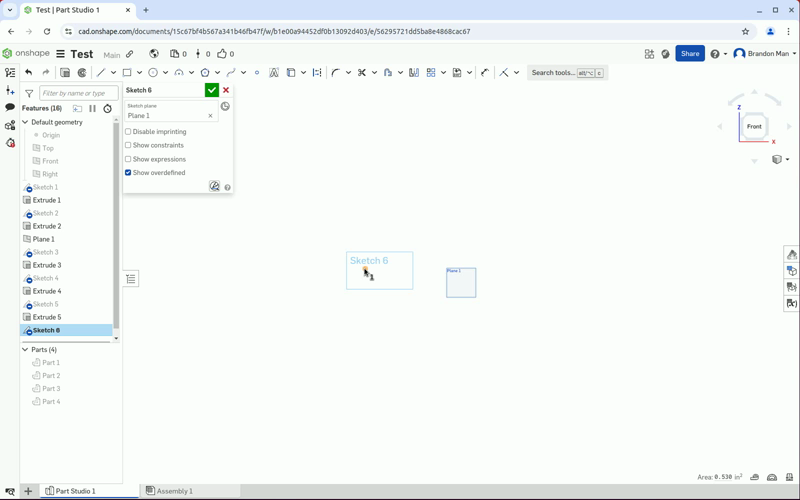
mouse_move(73, 352)
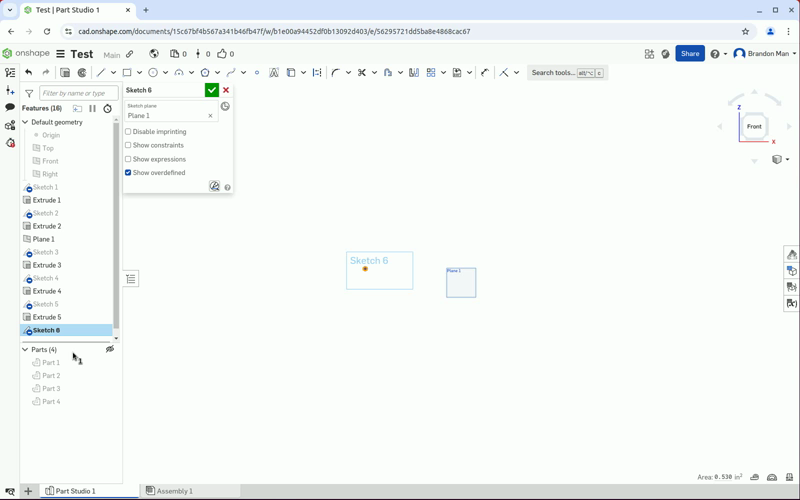
key(shift+y)
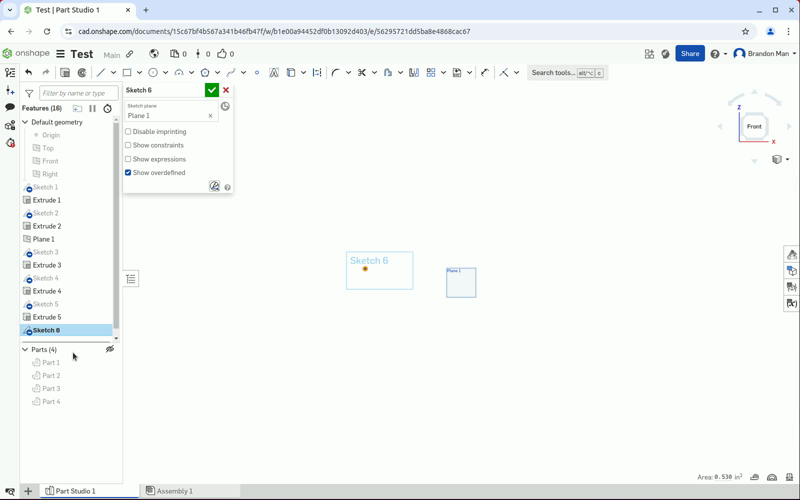
key(shift+e)
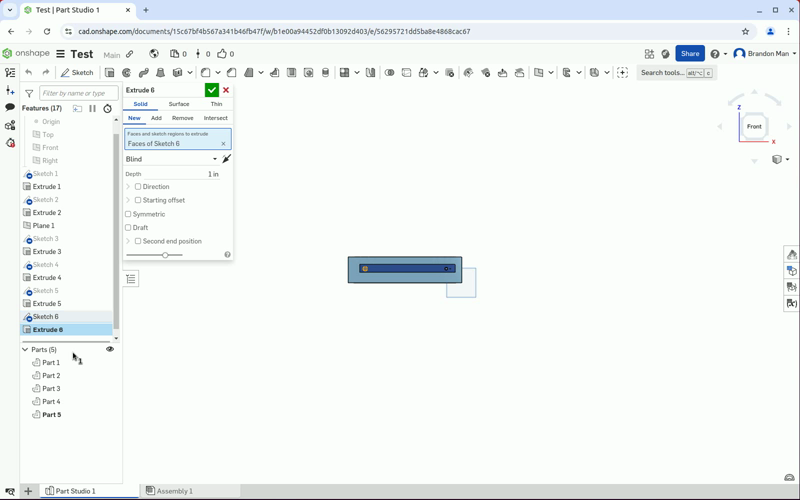
mouse_move(143, 106)
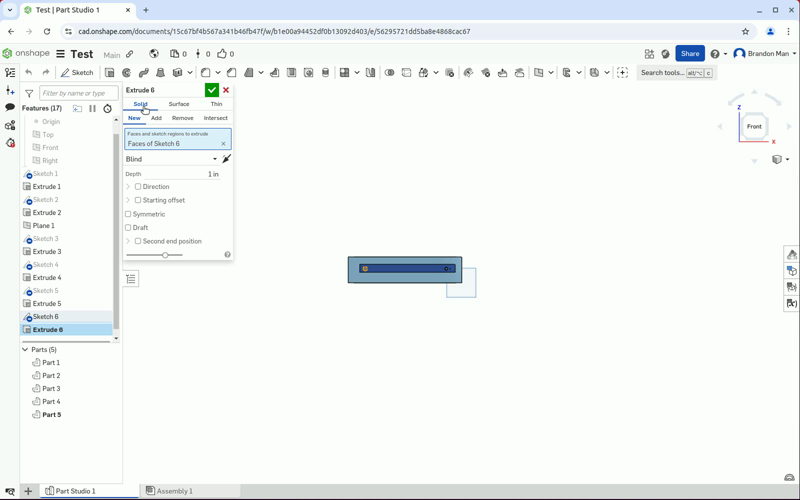
click(143, 106)
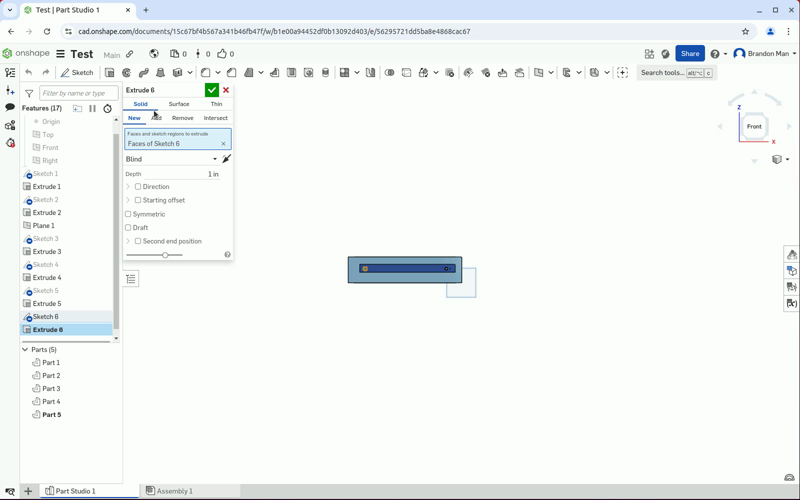
mouse_move(186, 120)
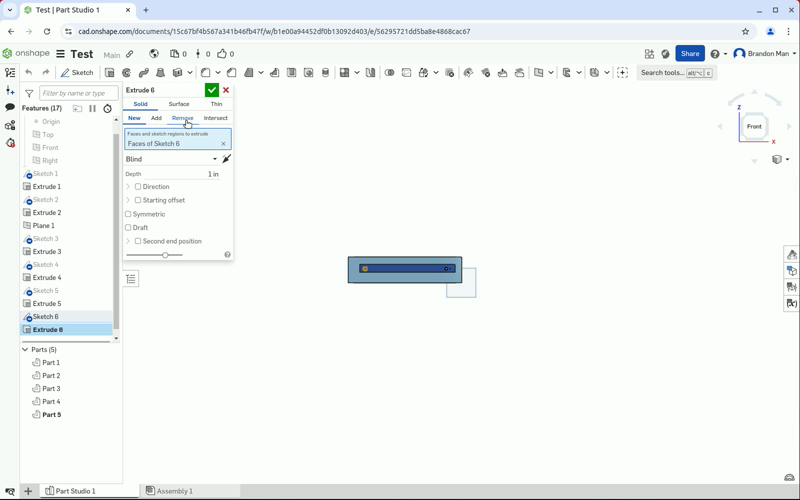
click(186, 120)
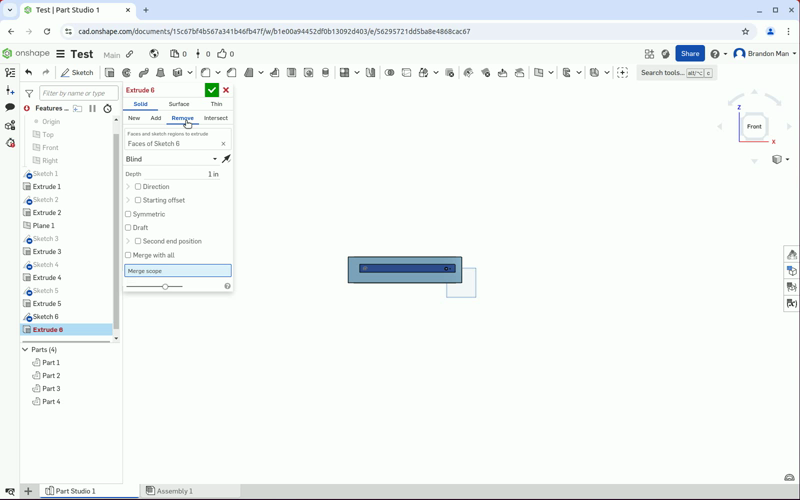
key(tab, 4)
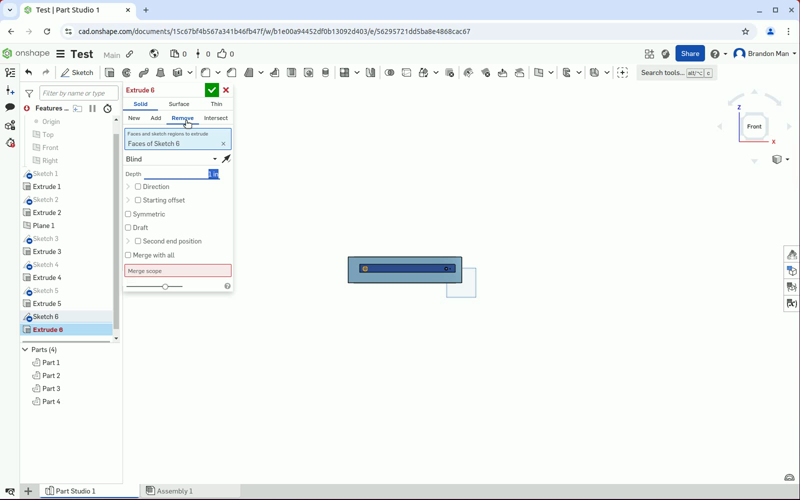
text(30.811)
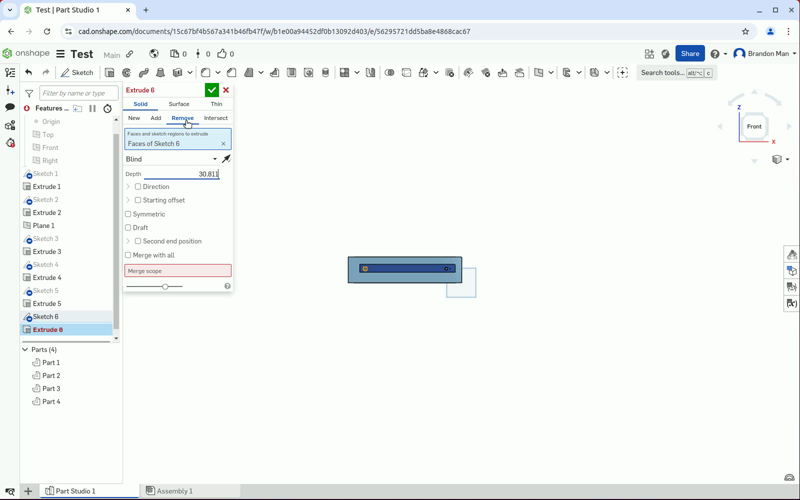
key(tab, 6)
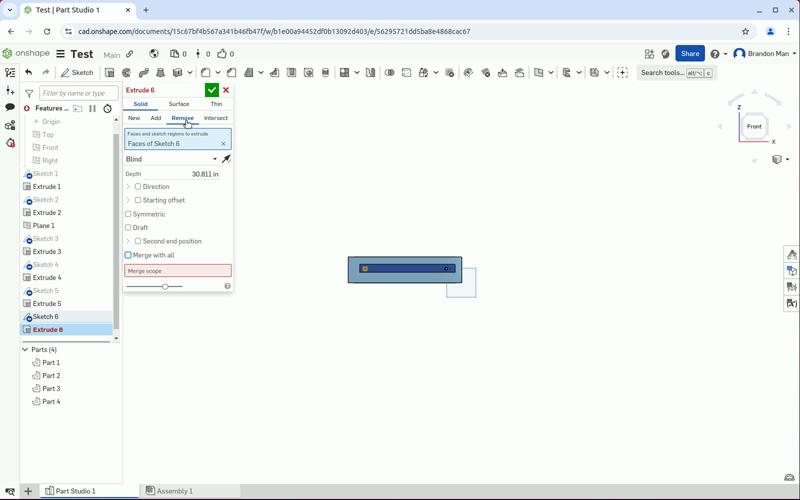
key(space)
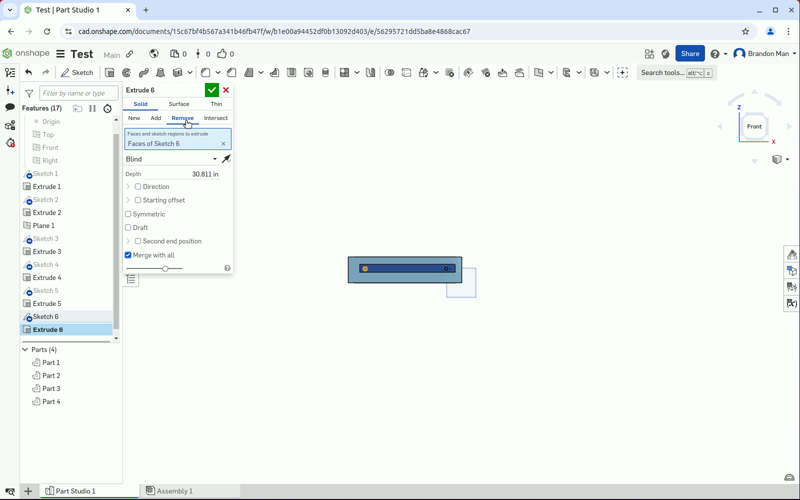
key(enter)
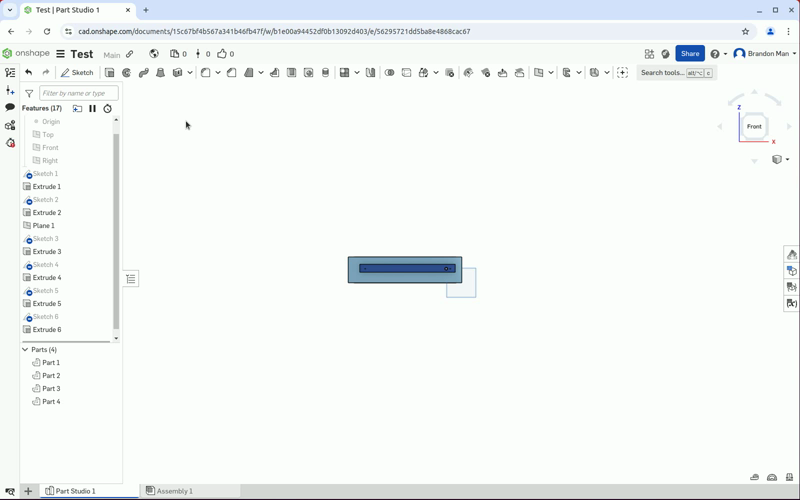
key(shift+h)
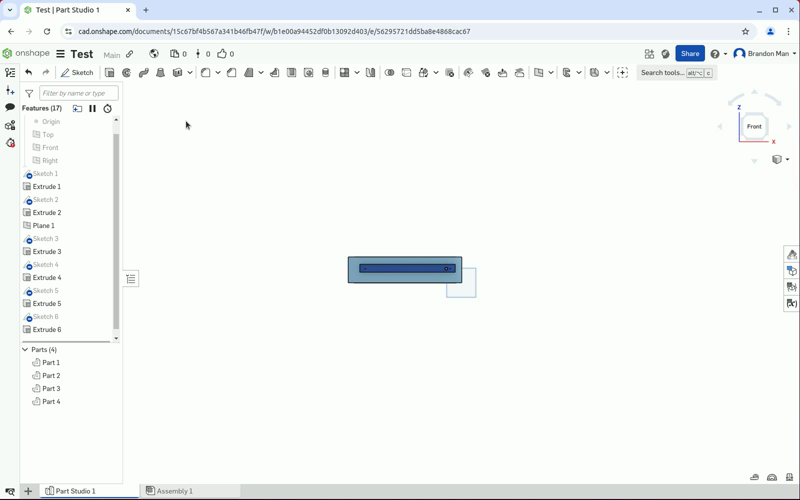
key(shift+h)
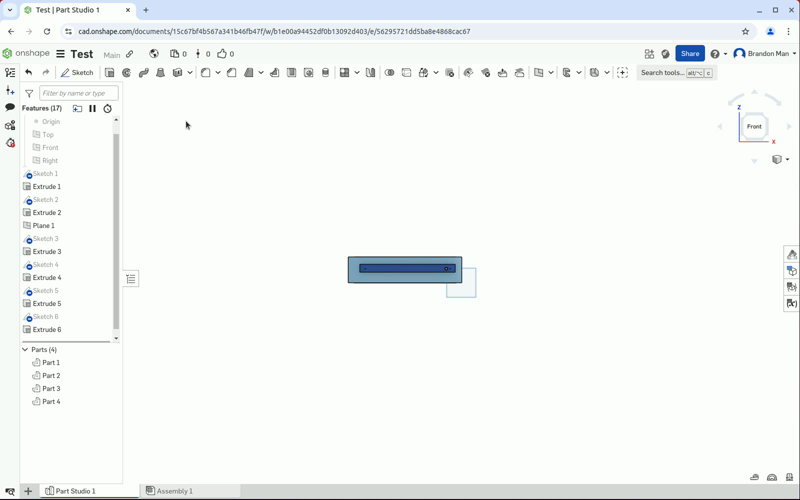
key(shift+7)
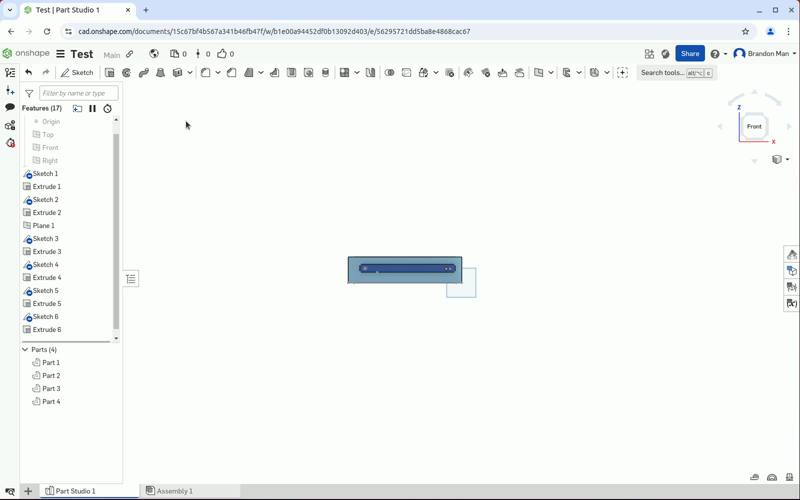
key(left, 2)
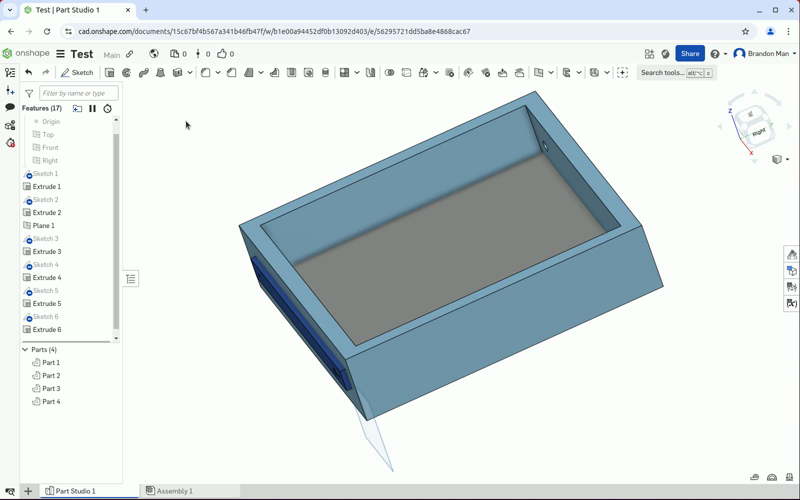
key(down, 2)
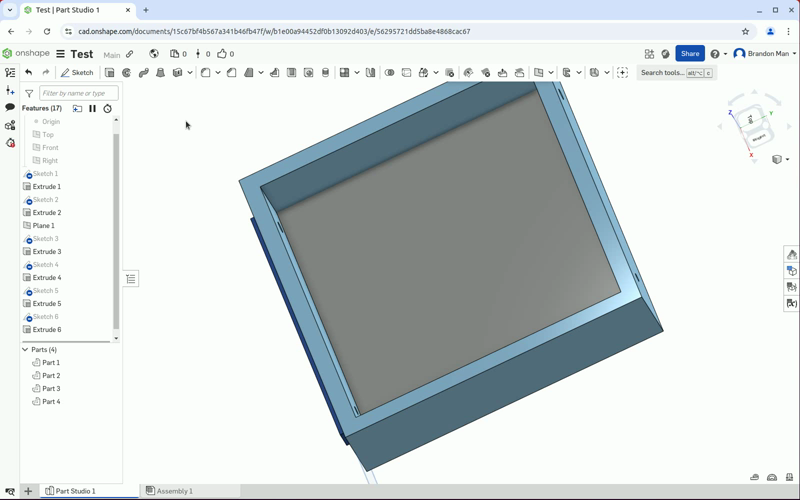
key(up, 2)
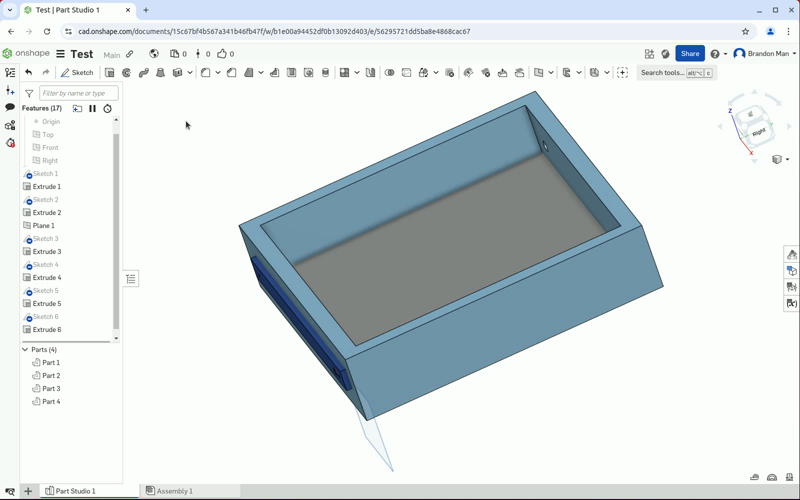
key(right, 2)
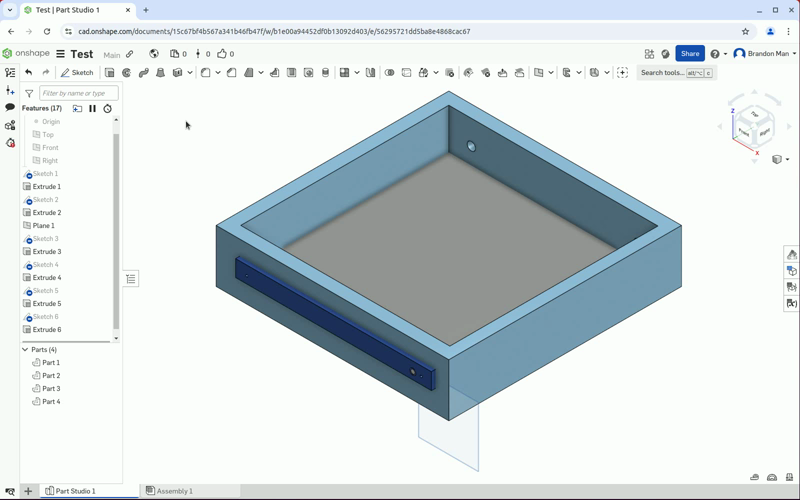
mouse_move(69, 176)
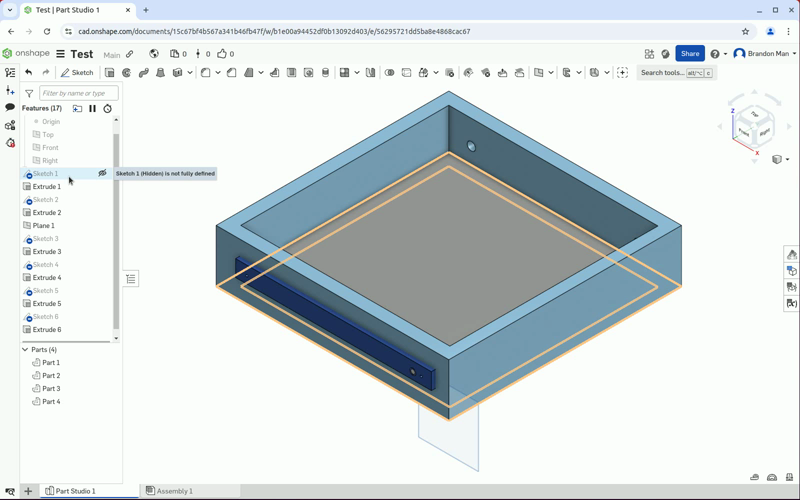
click(69, 176)